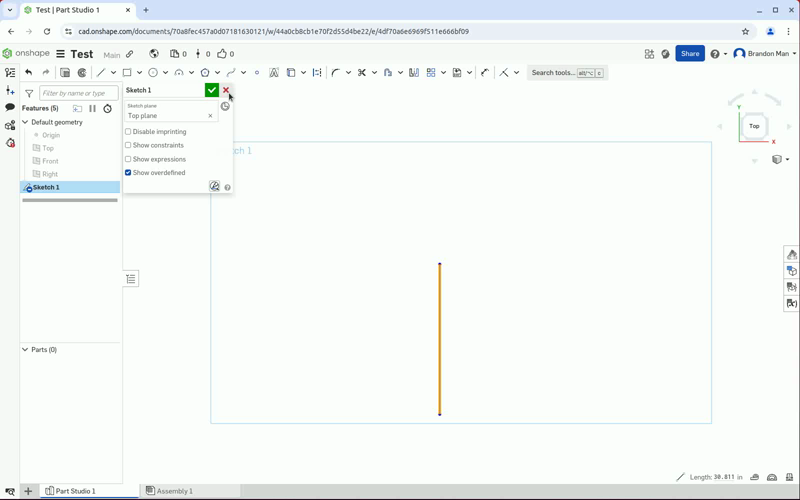
key(shift+h)
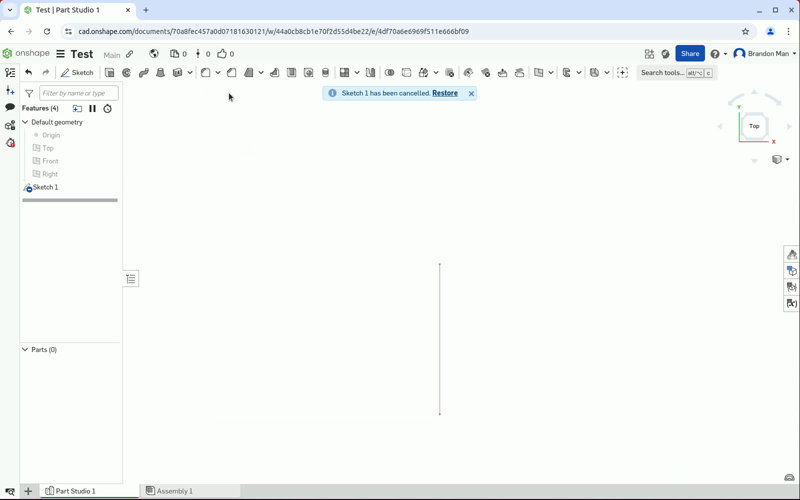
key(shift+s)
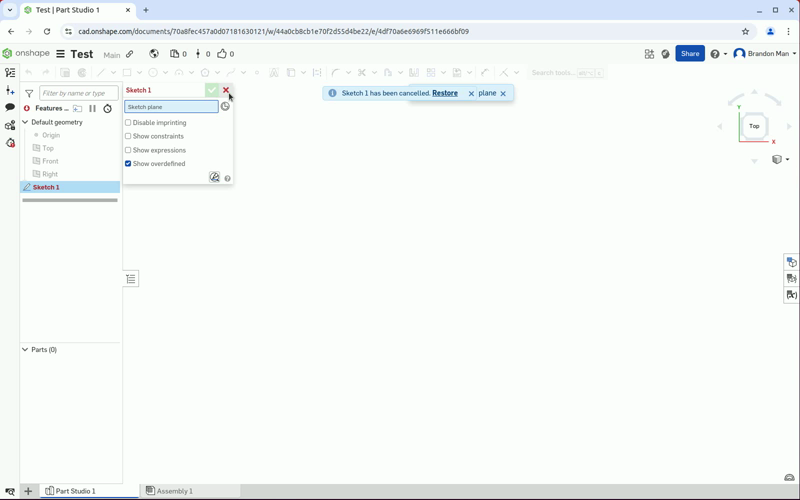
mouse_move(73, 150)
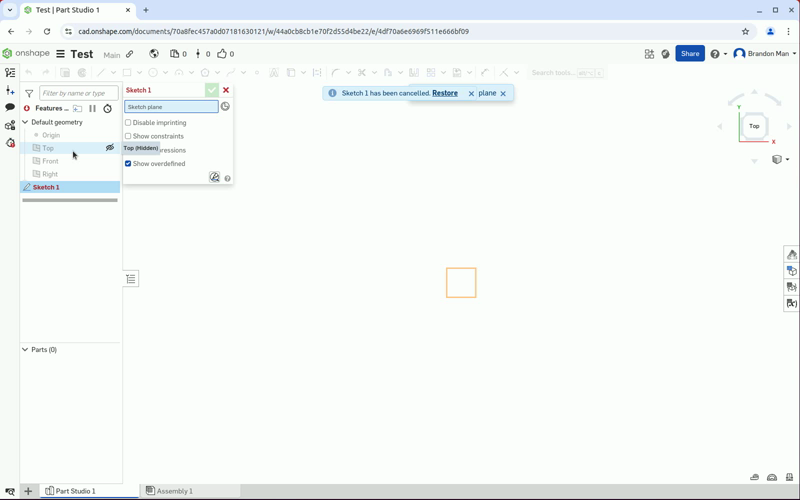
click(73, 150)
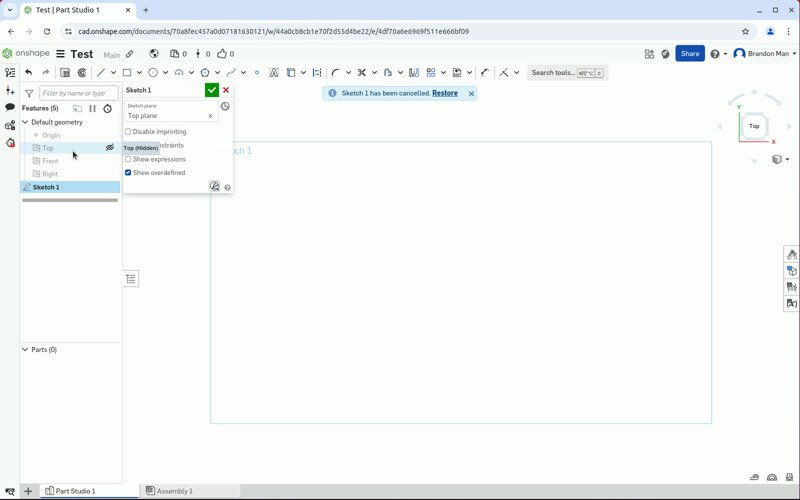
mouse_move(73, 352)
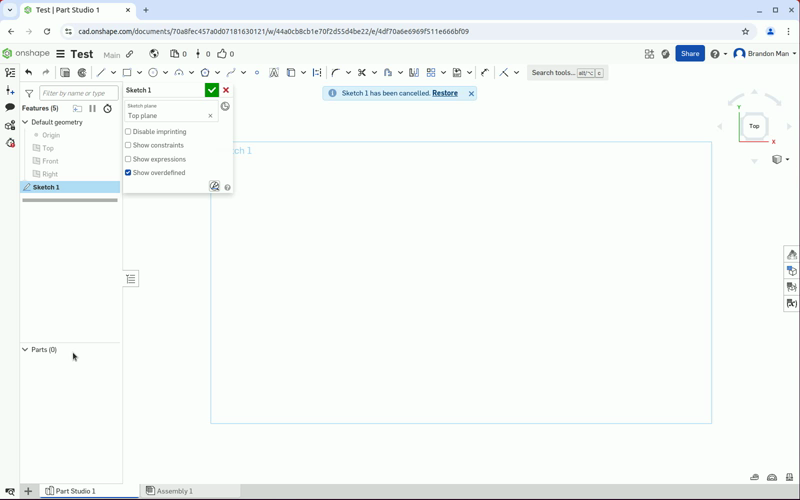
key(y)
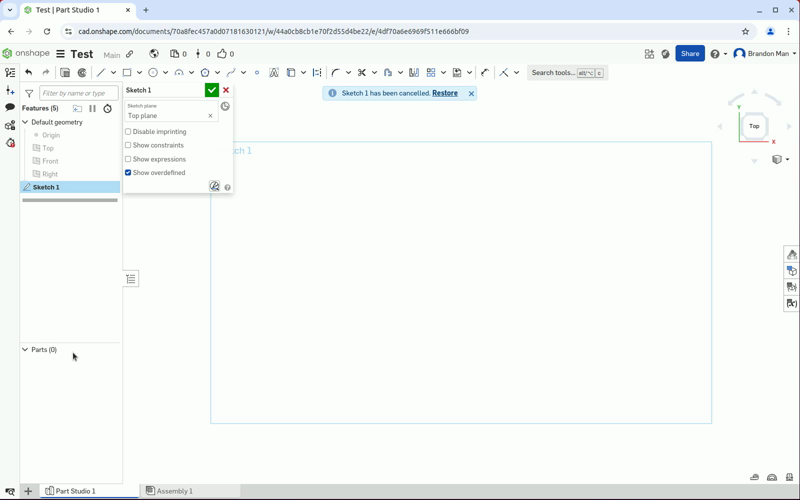
key(l)
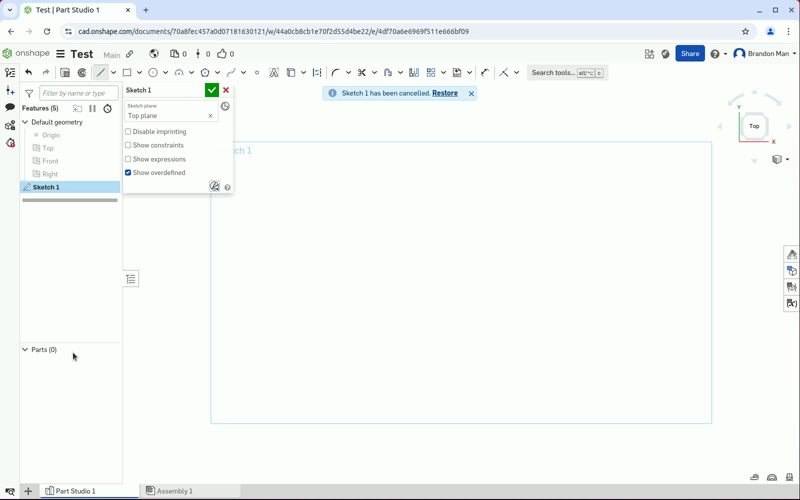
key_down(shift)
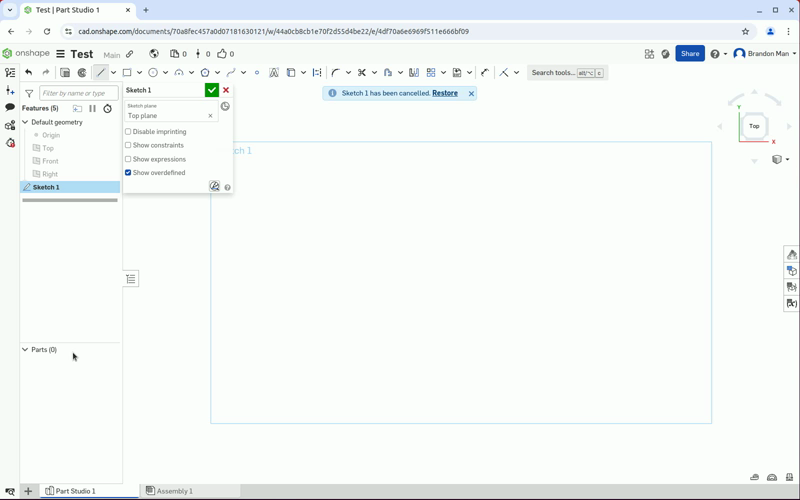
mouse_move(348, 357)
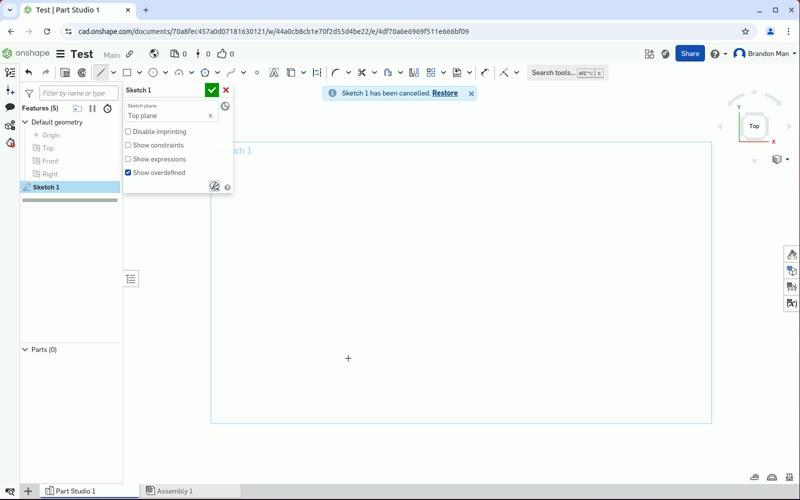
click(348, 357)
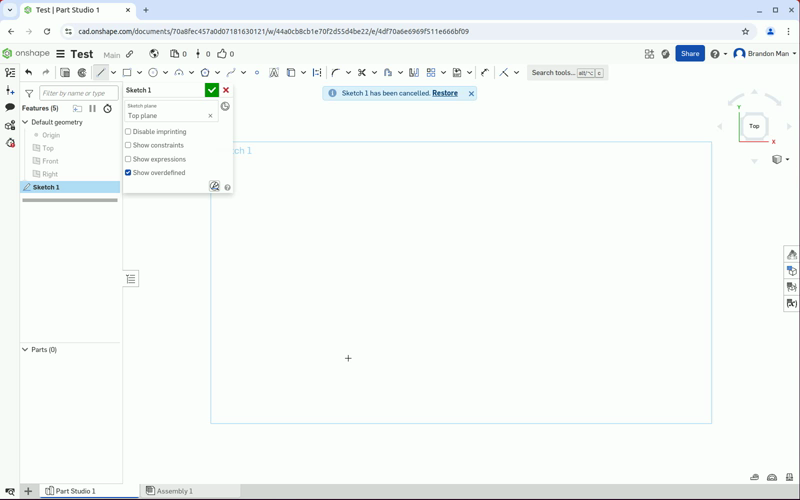
key_up(shift)
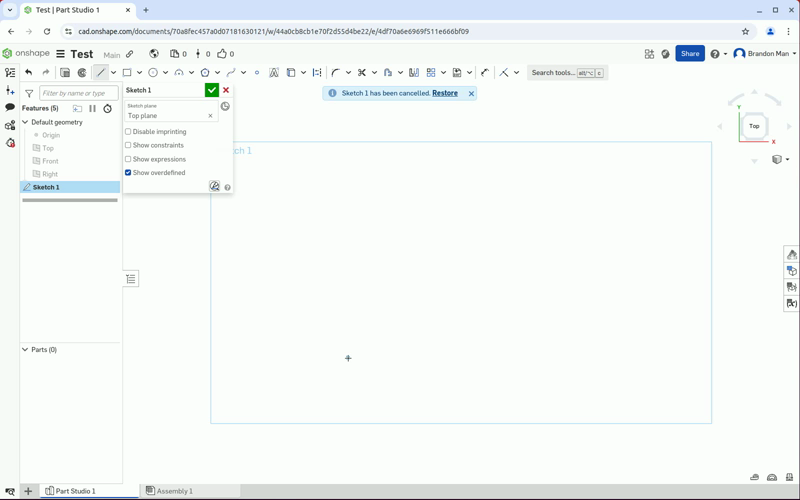
key_down(shift)
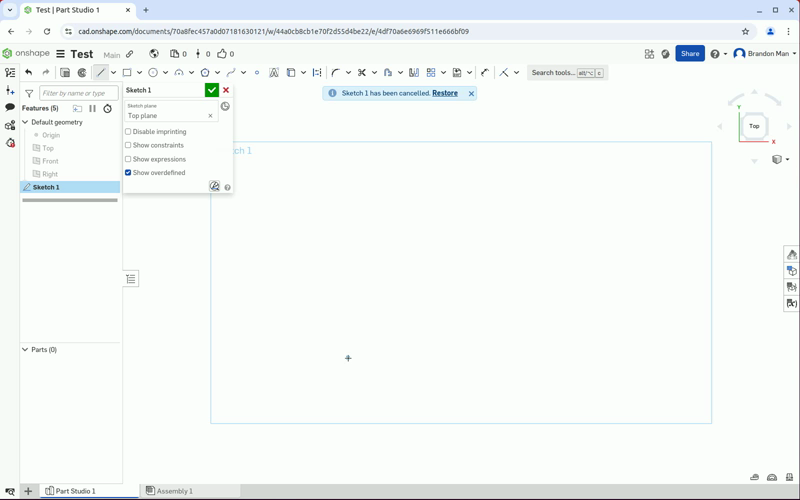
mouse_move(572, 357)
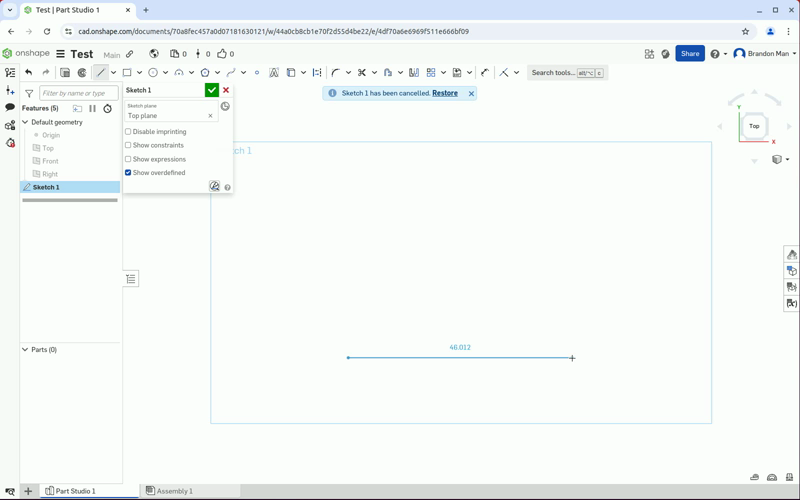
click(572, 357)
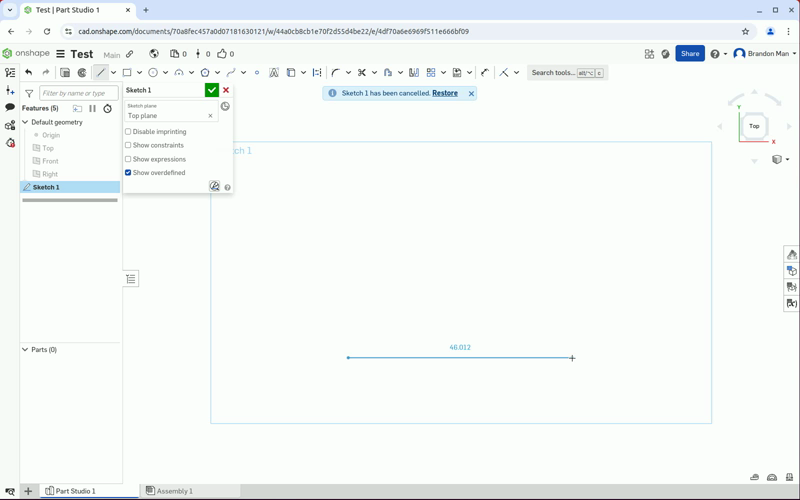
key_up(shift)
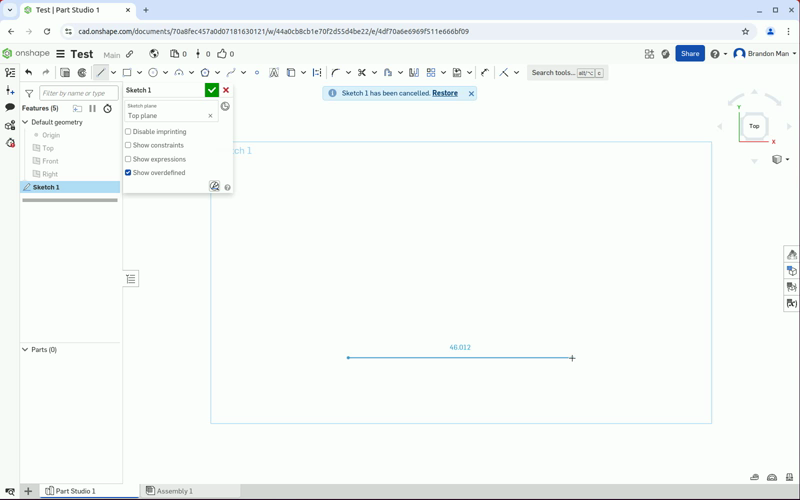
key_down(shift)
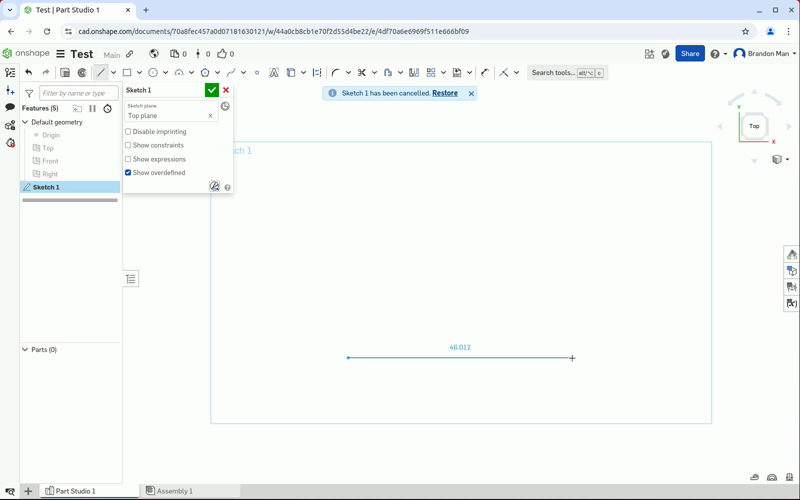
mouse_move(572, 209)
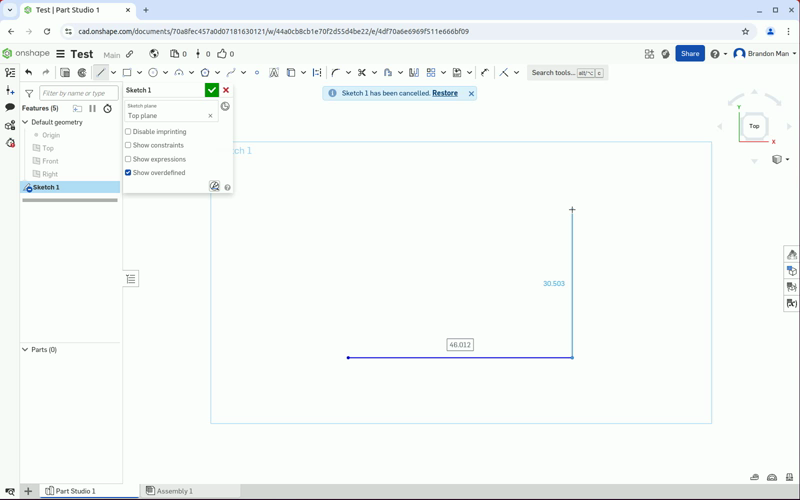
click(572, 209)
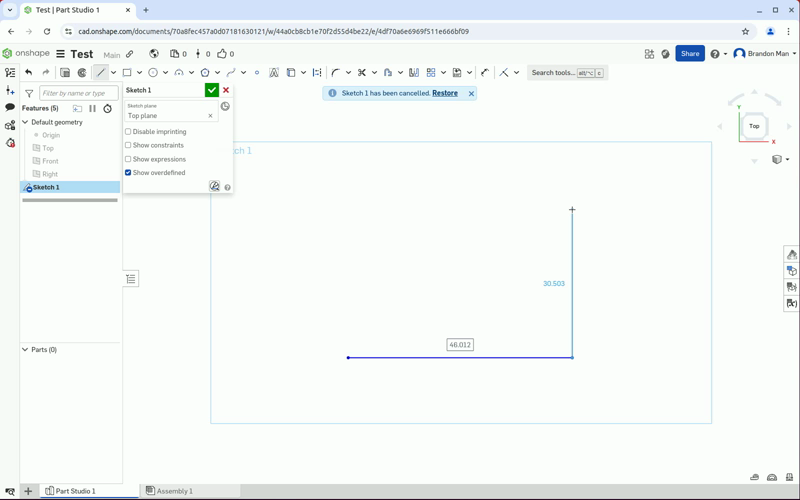
key_up(shift)
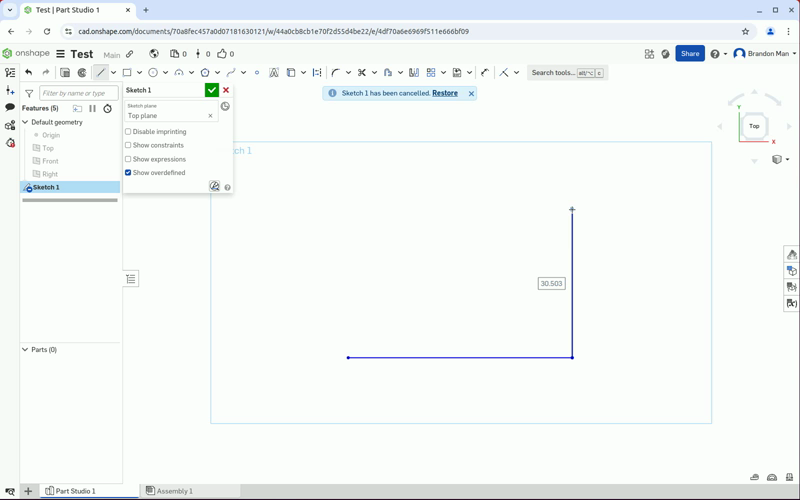
key_down(shift)
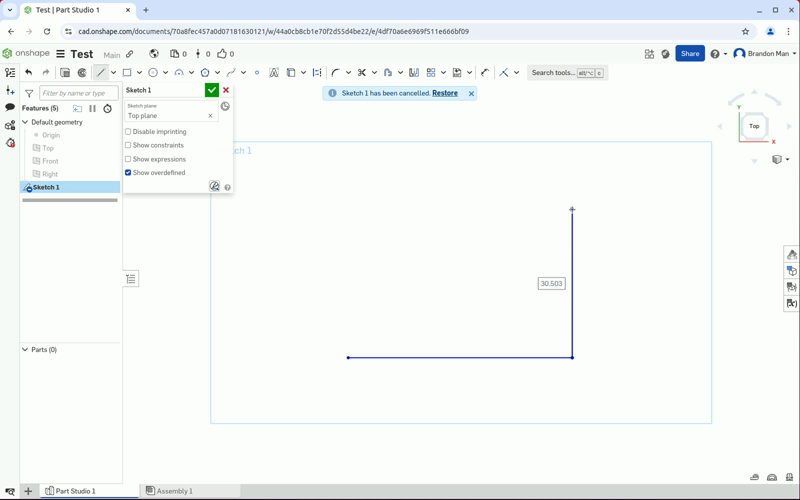
mouse_move(348, 209)
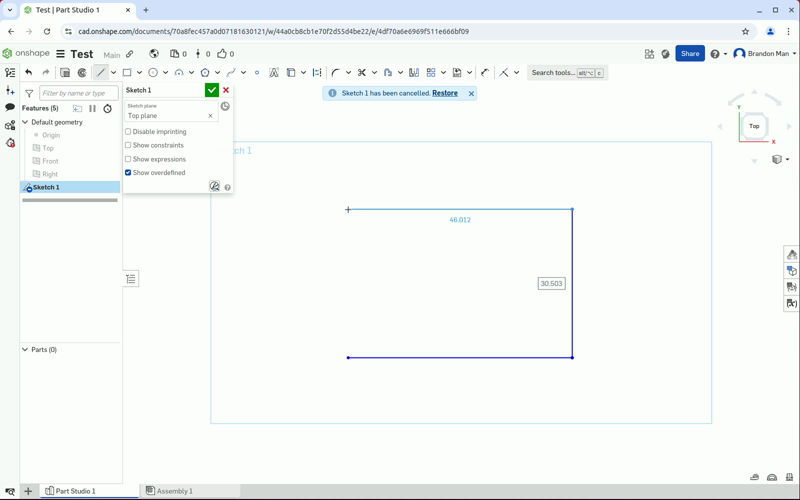
click(348, 209)
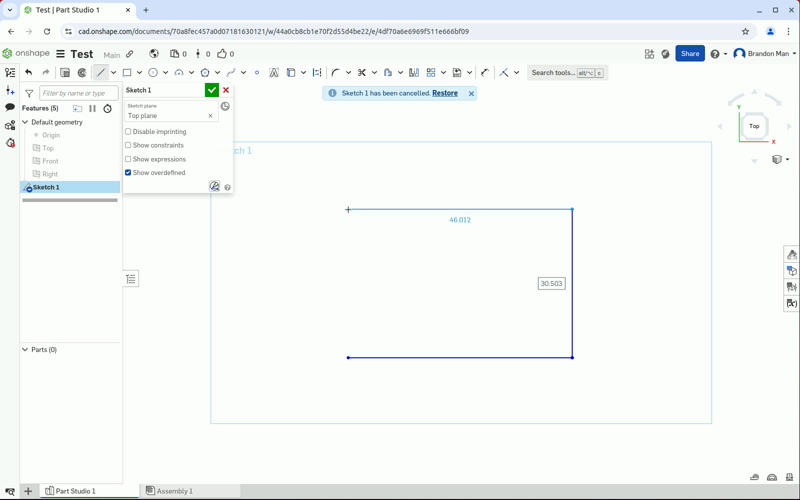
key_up(shift)
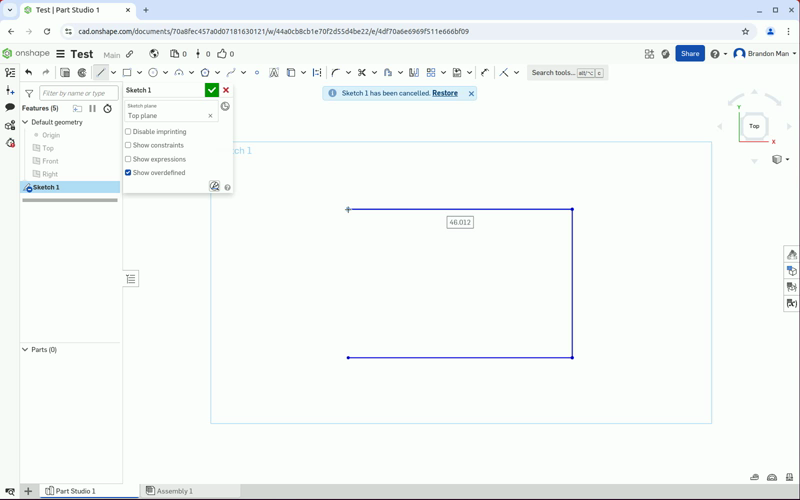
key_down(shift)
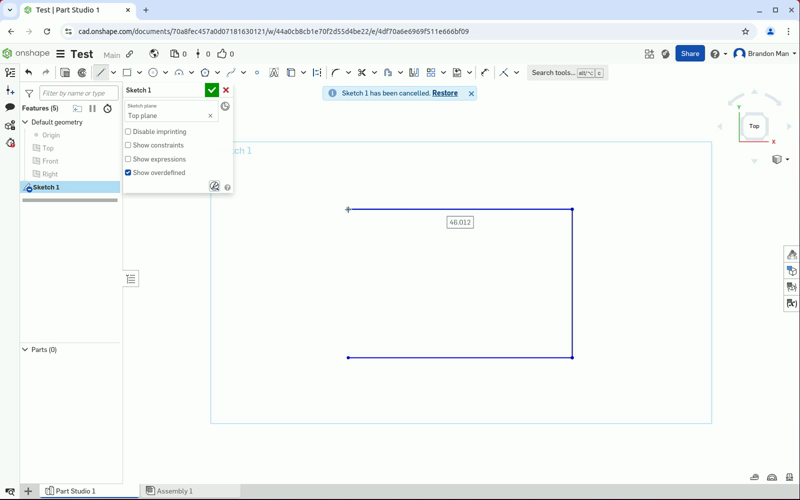
mouse_move(348, 357)
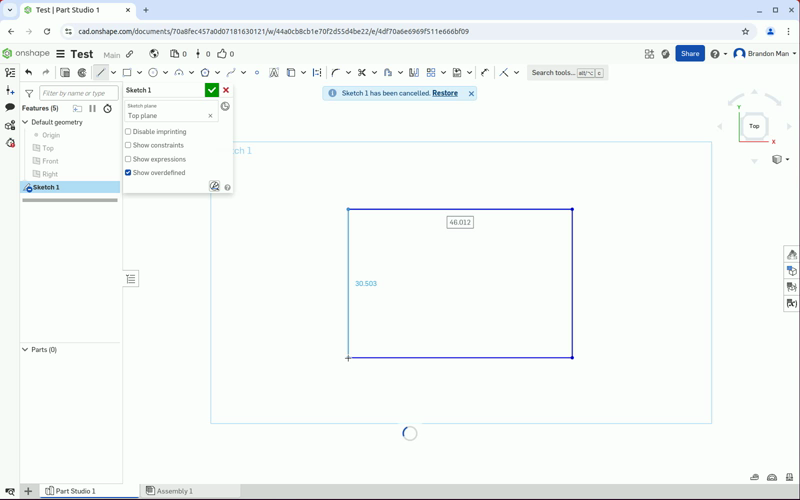
key_up(shift)
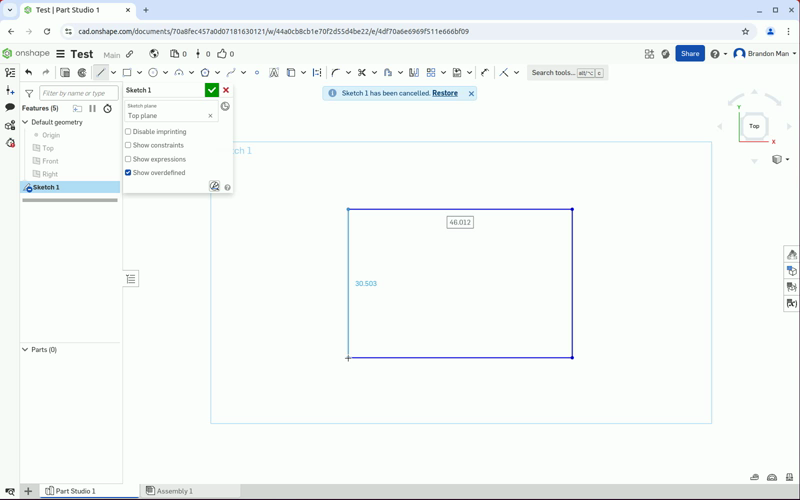
click(348, 357)
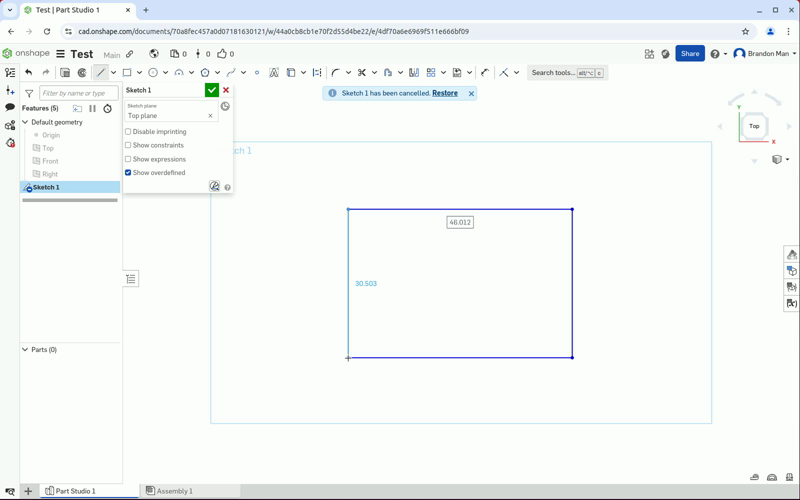
key(esc)
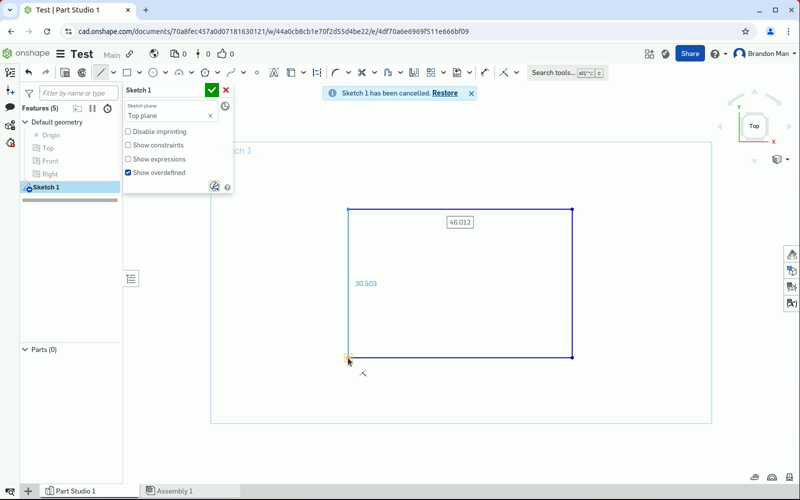
mouse_move(539, 331)
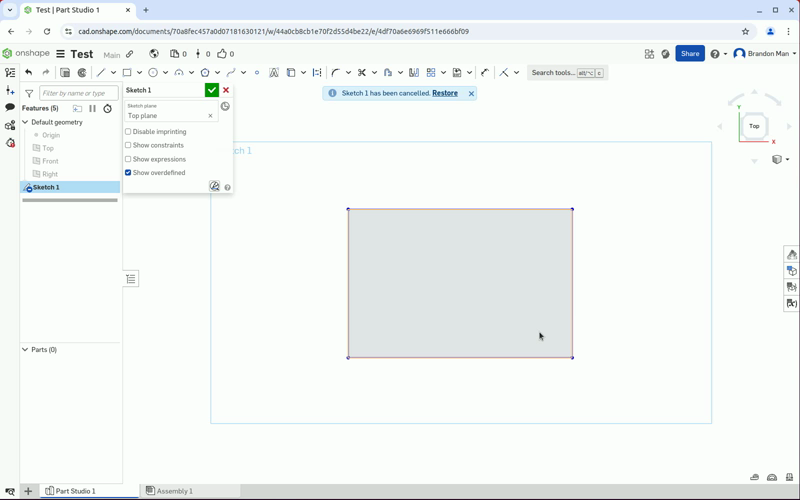
click(539, 331)
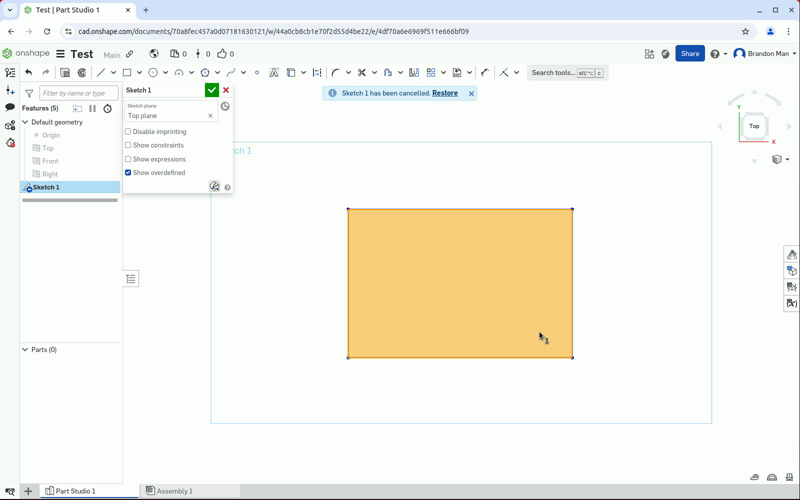
mouse_move(73, 352)
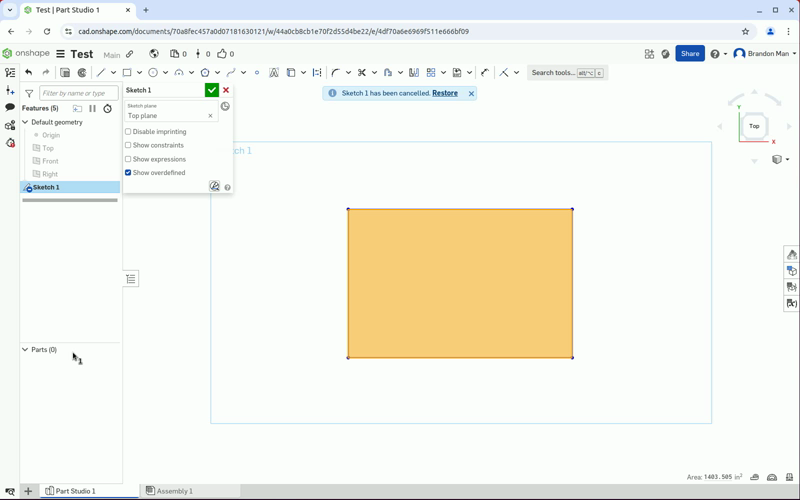
key(shift+y)
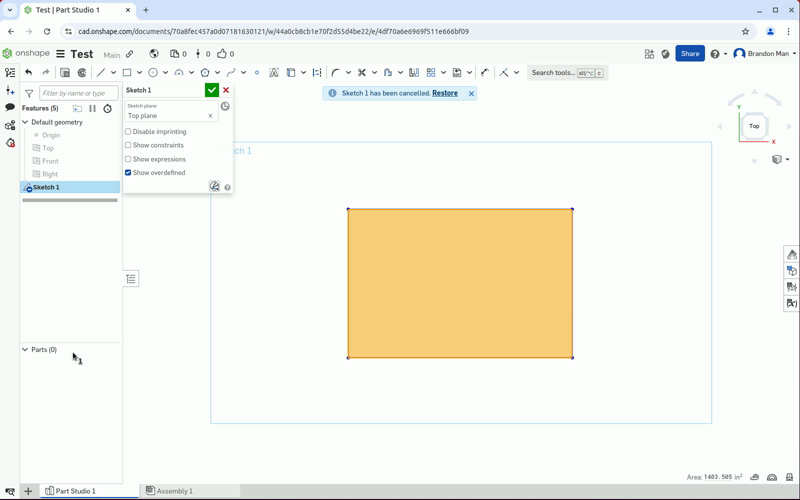
key(shift+e)
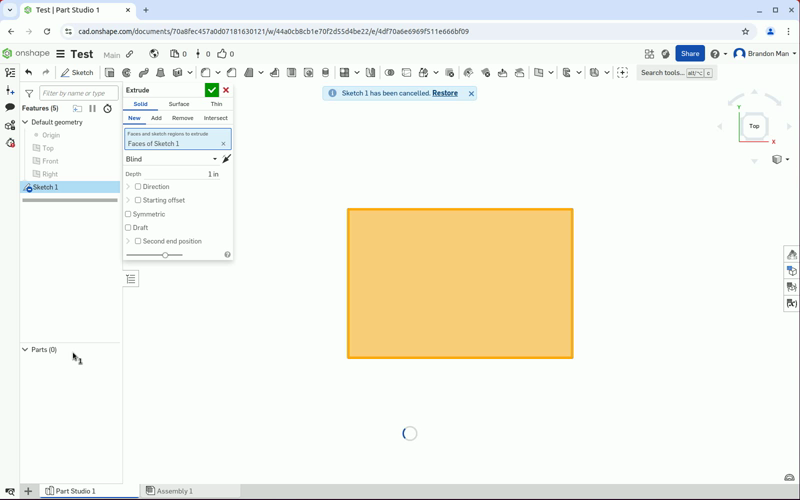
mouse_move(143, 106)
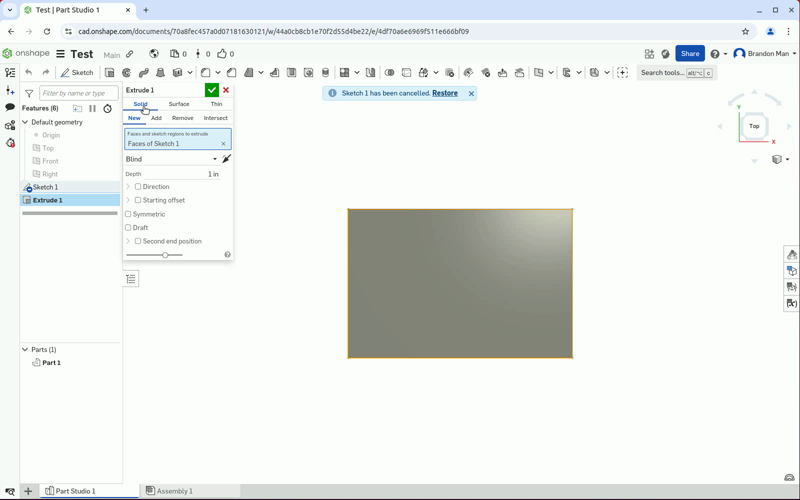
click(143, 106)
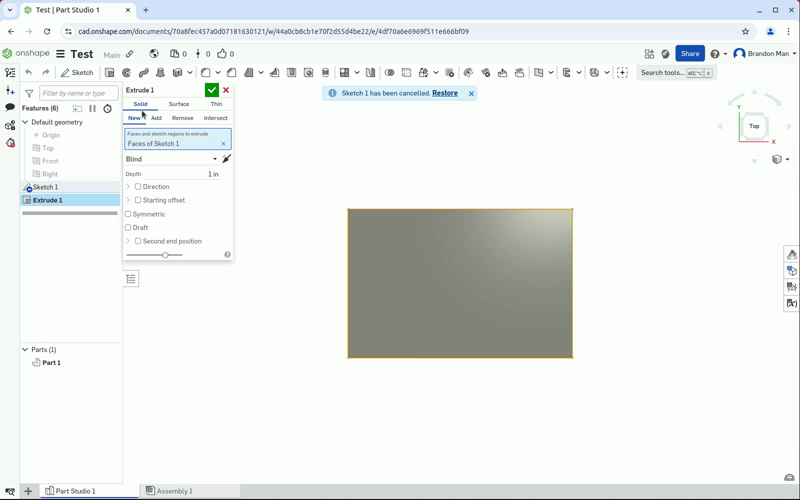
mouse_move(137, 120)
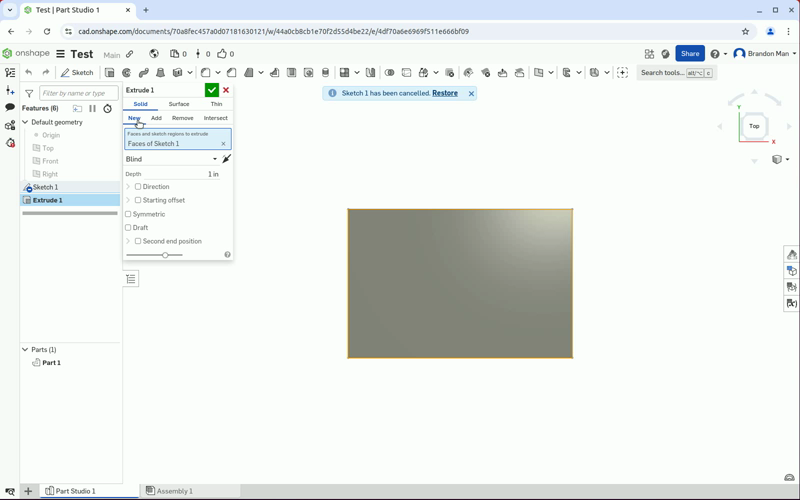
click(137, 120)
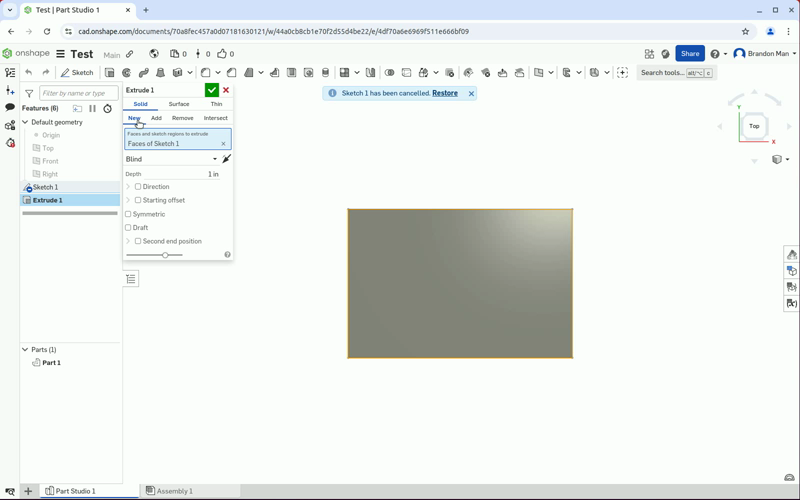
key(tab, 4)
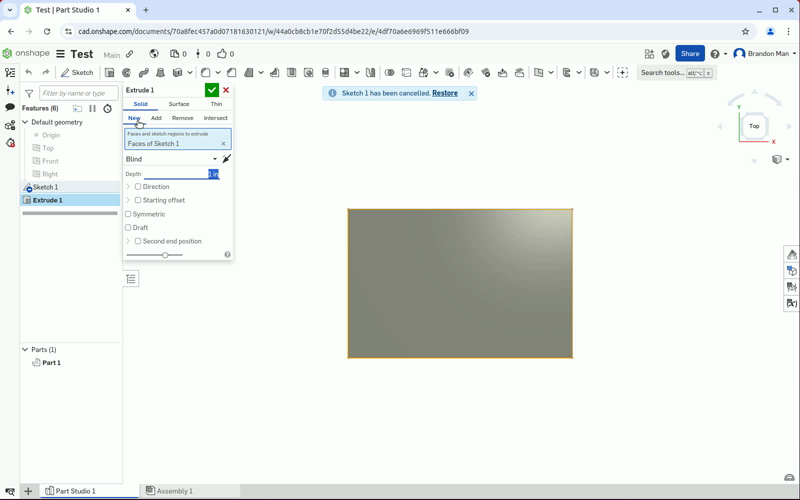
text(0.481)
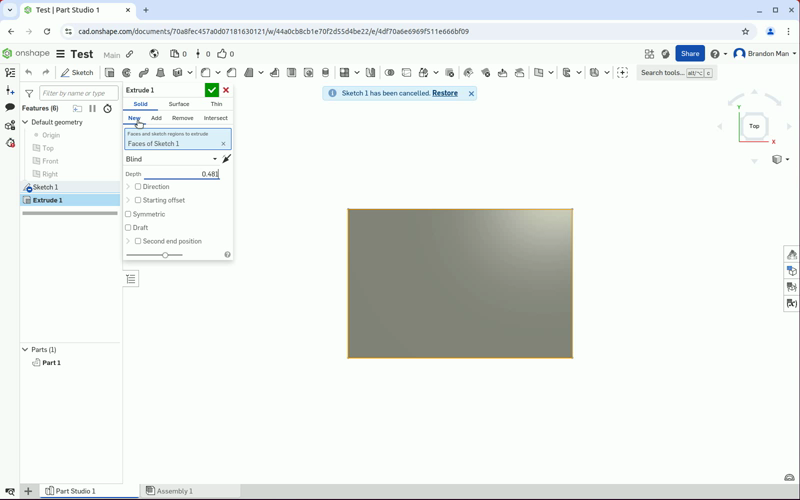
key(enter)
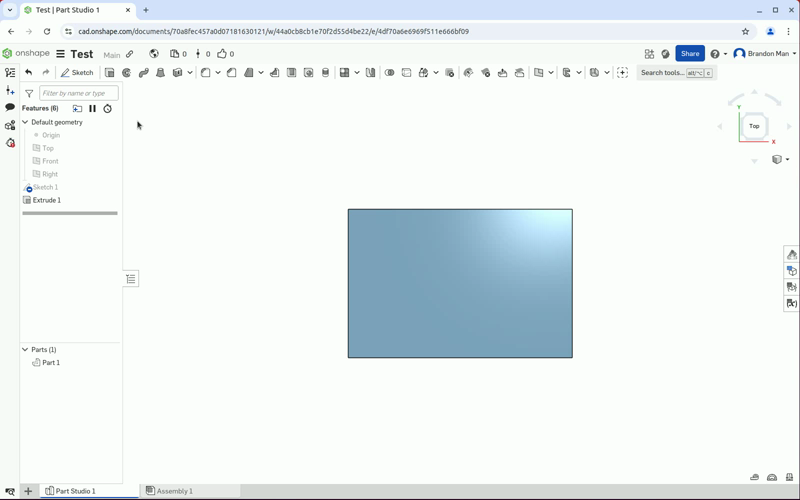
key(shift+h)
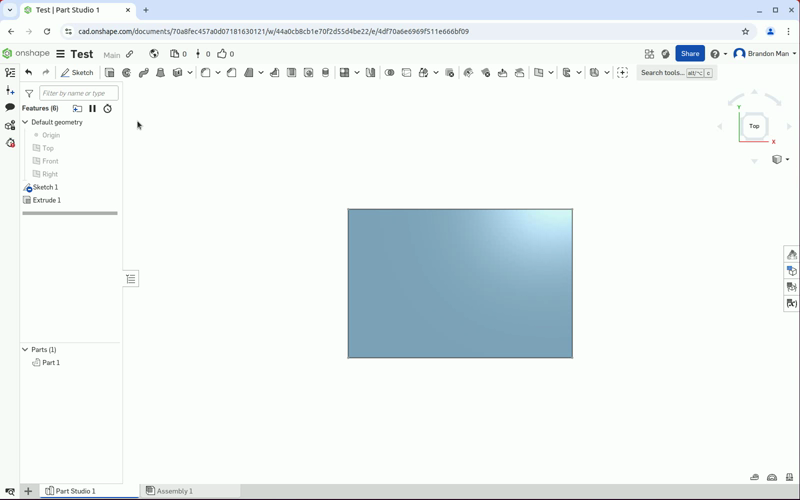
key(shift+h)
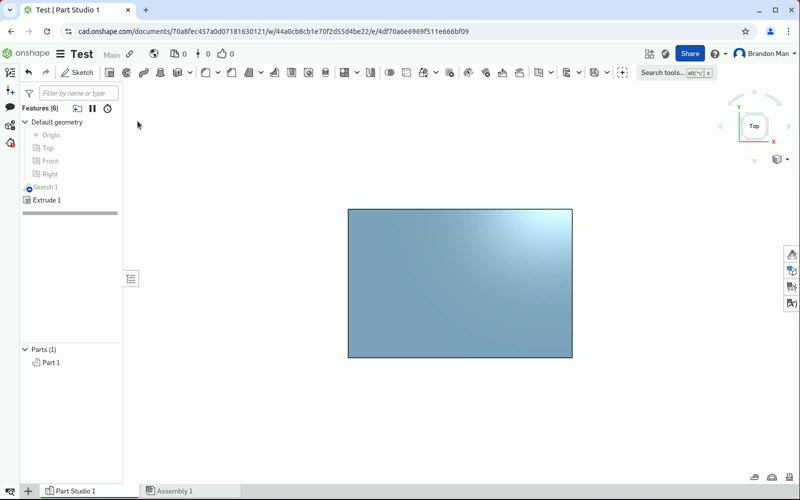
mouse_move(73, 189)
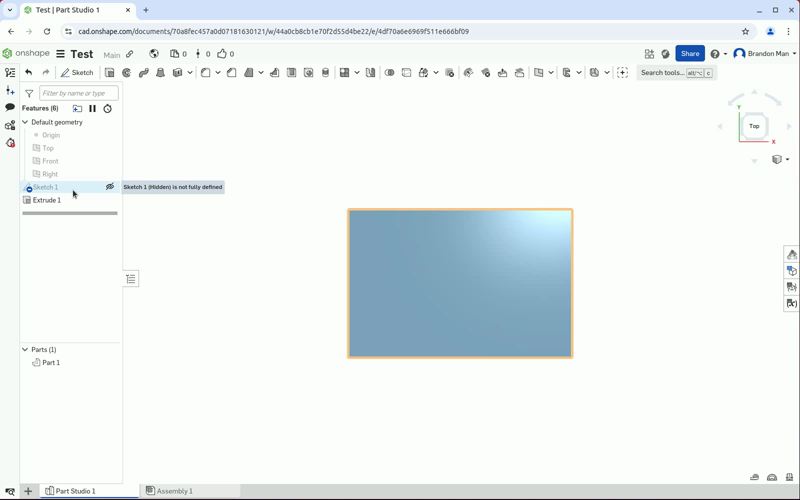
click(73, 189)
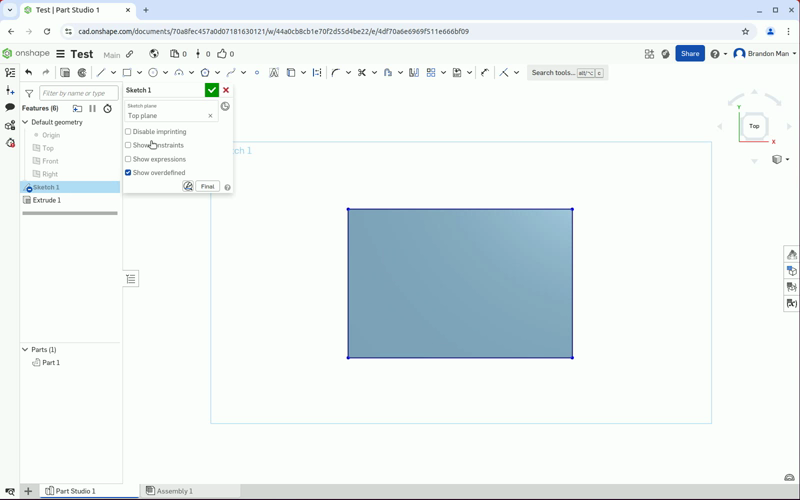
mouse_move(229, 92)
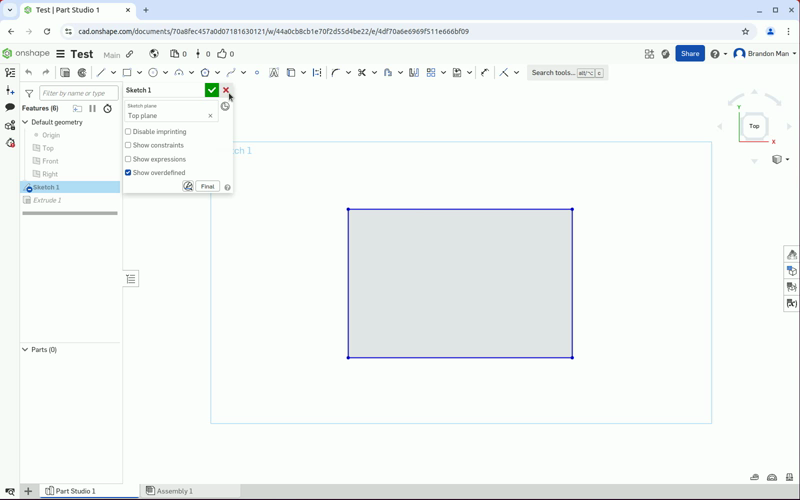
click(229, 92)
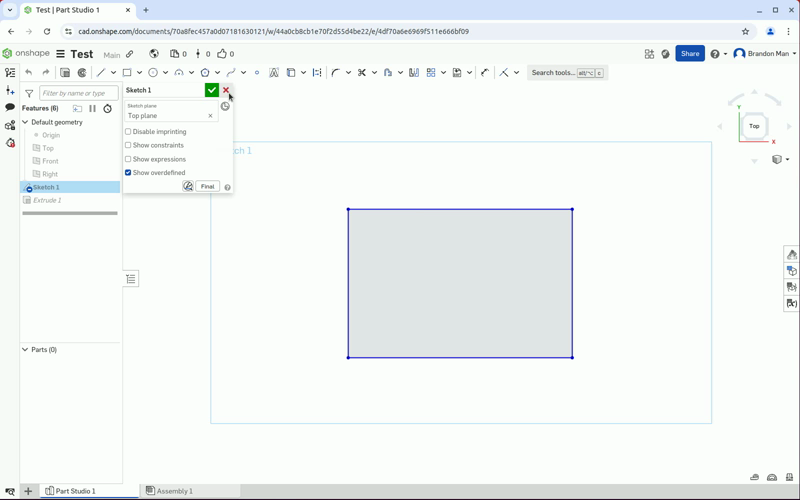
key(shift+s)
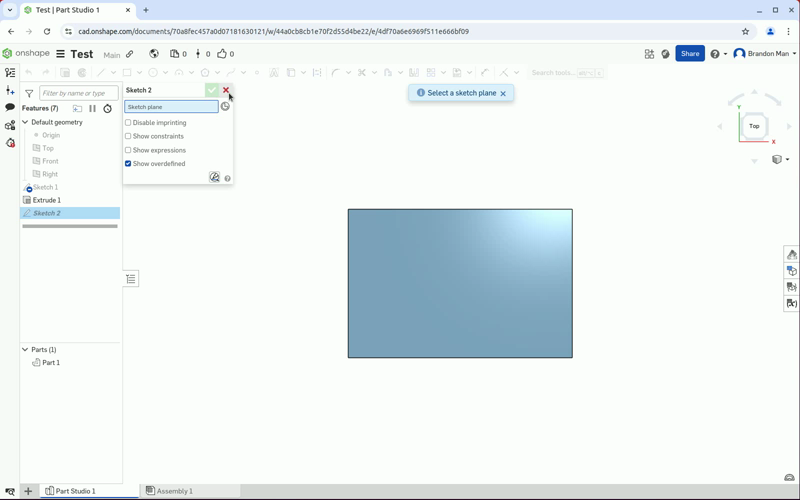
mouse_move(73, 150)
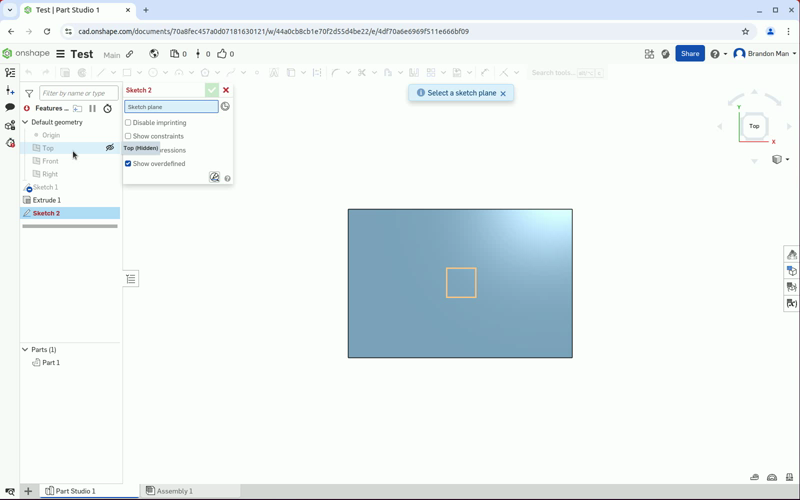
click(73, 150)
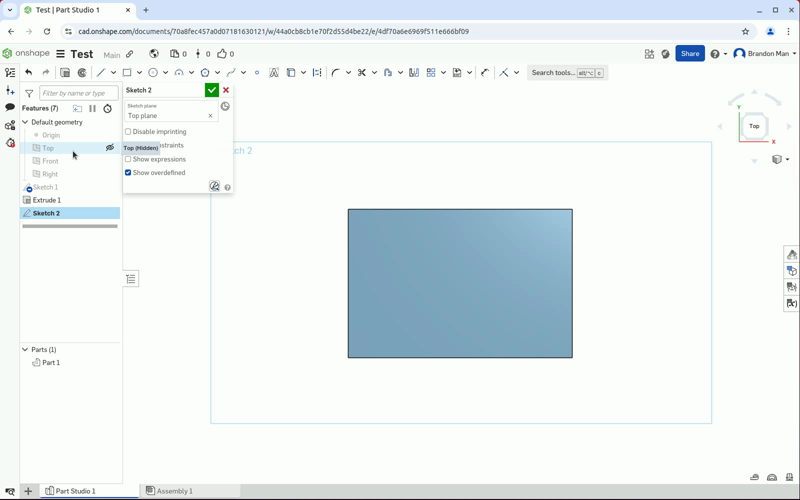
mouse_move(73, 352)
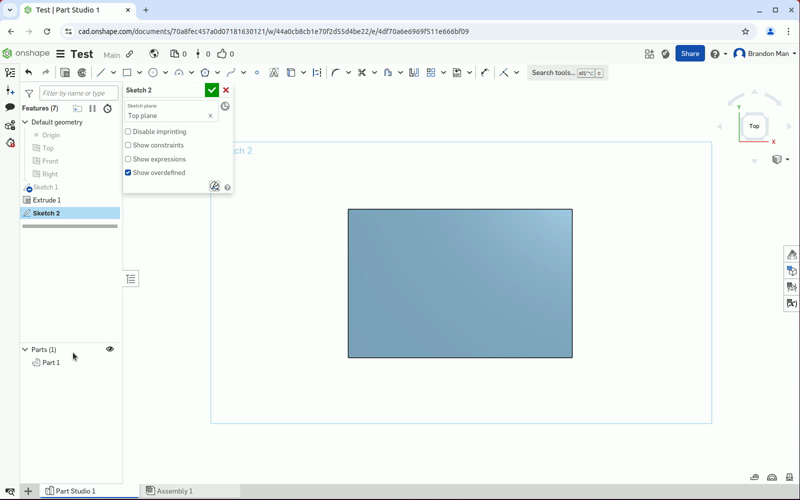
key(y)
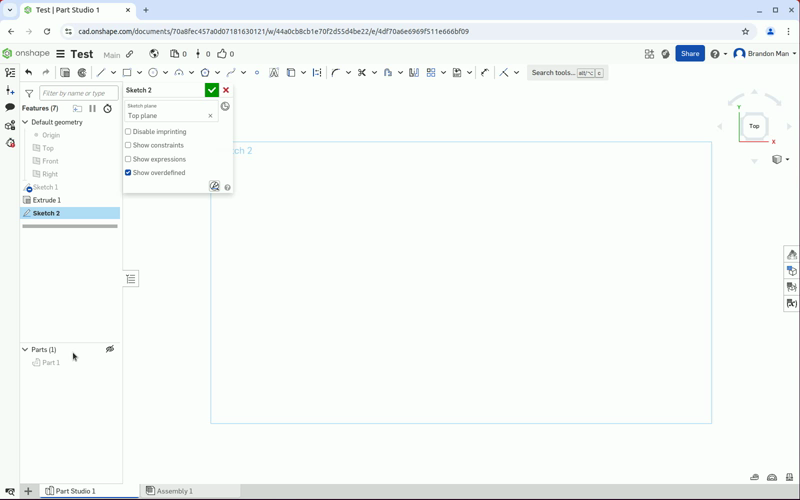
key(l)
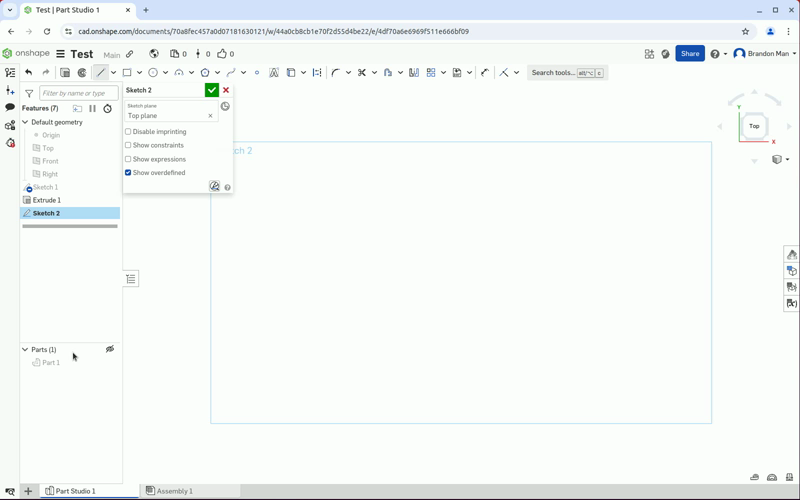
key_down(shift)
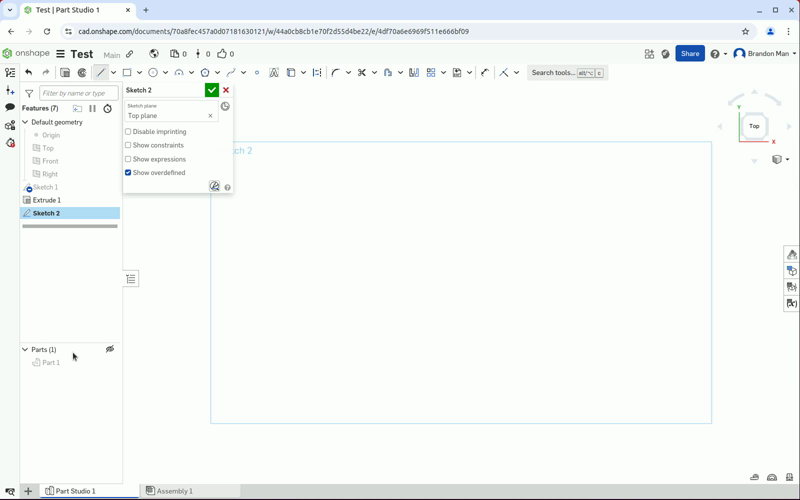
mouse_move(348, 333)
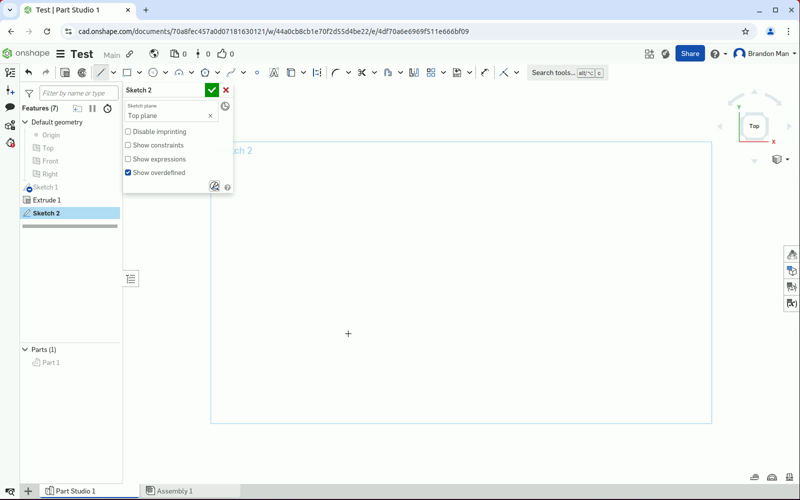
click(348, 333)
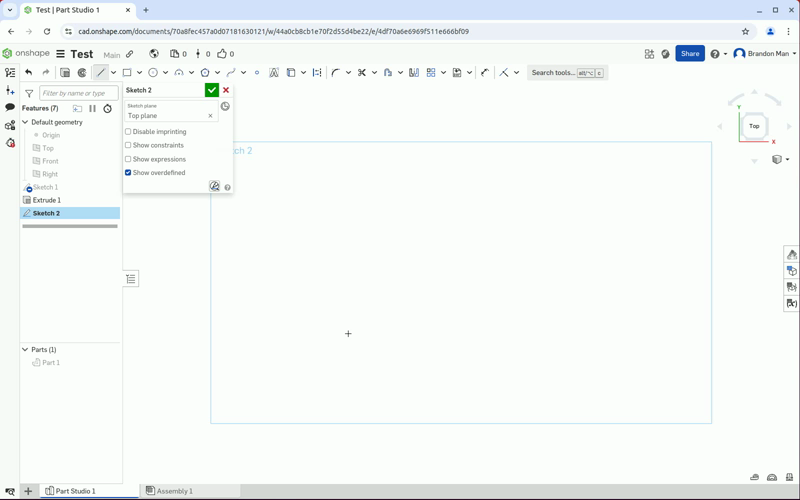
key_up(shift)
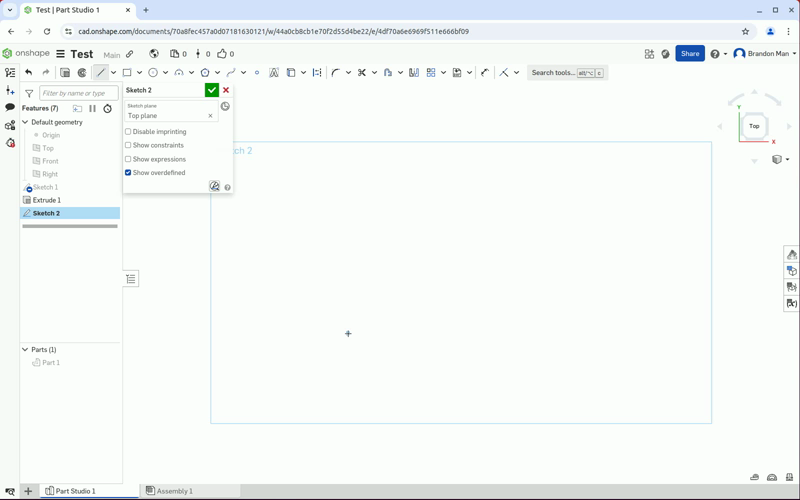
key_down(shift)
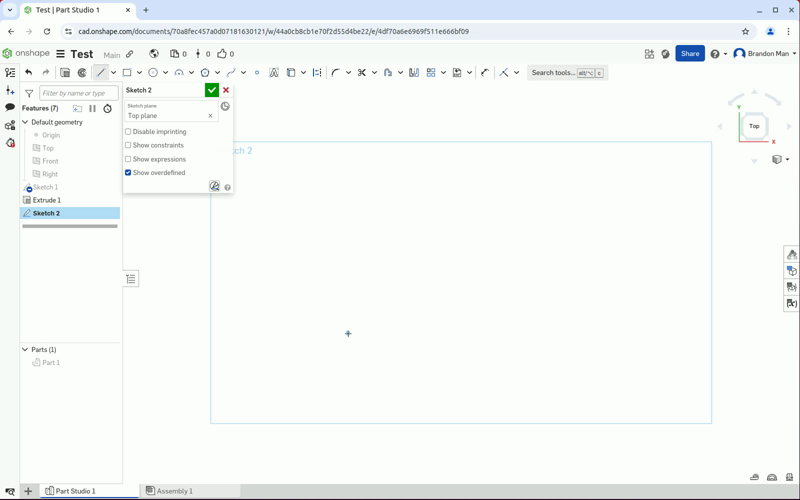
mouse_move(572, 333)
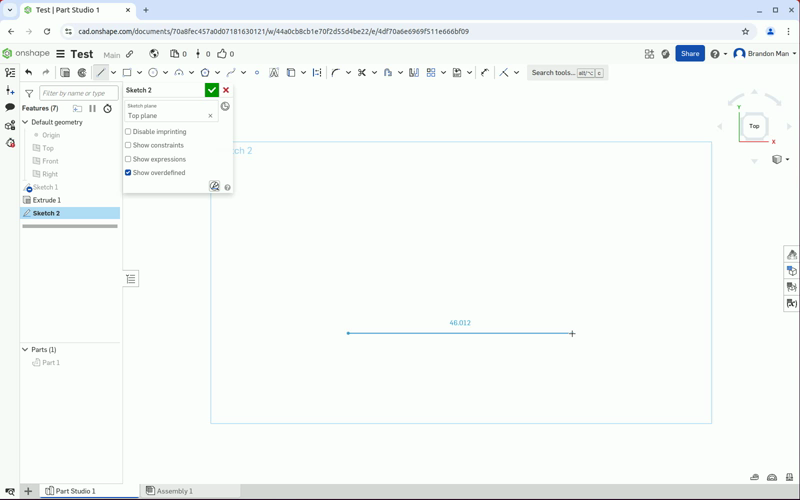
click(572, 333)
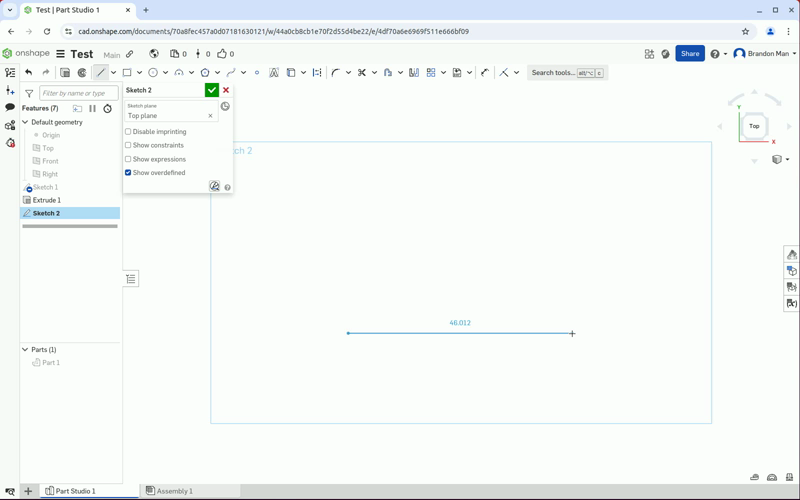
key_up(shift)
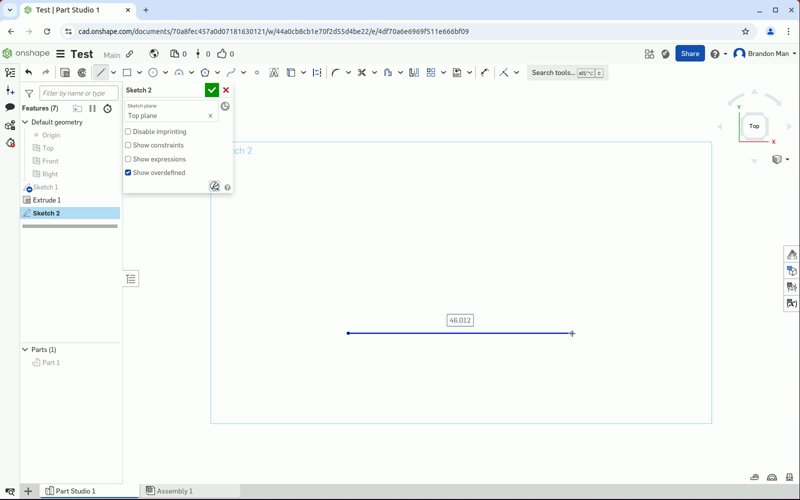
key_down(shift)
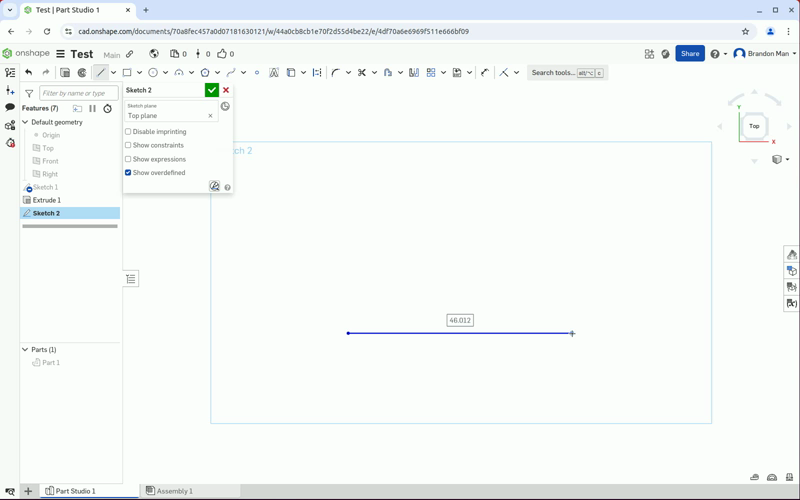
mouse_move(589, 333)
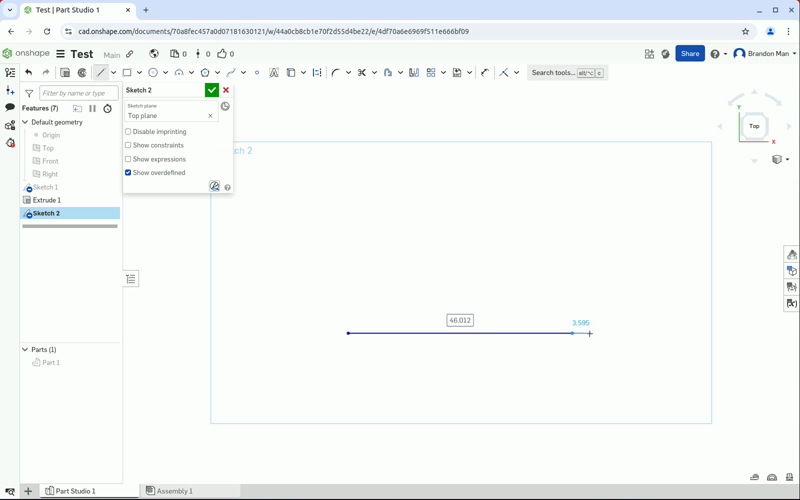
mouse_move(572, 330)
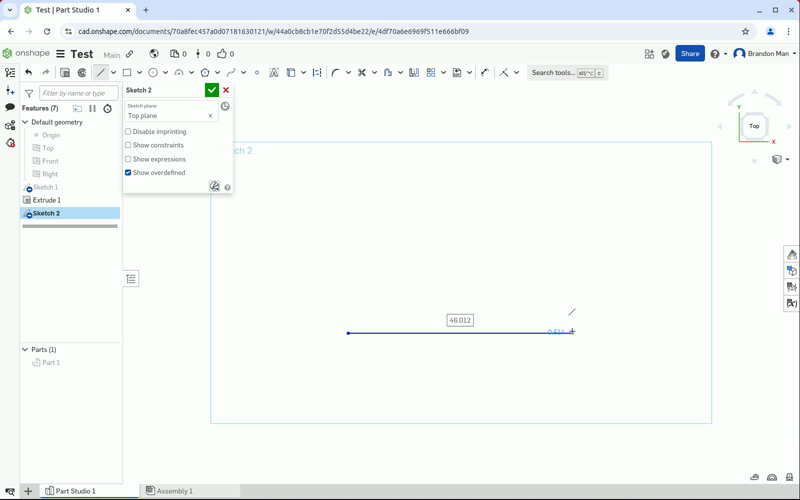
scroll(6)
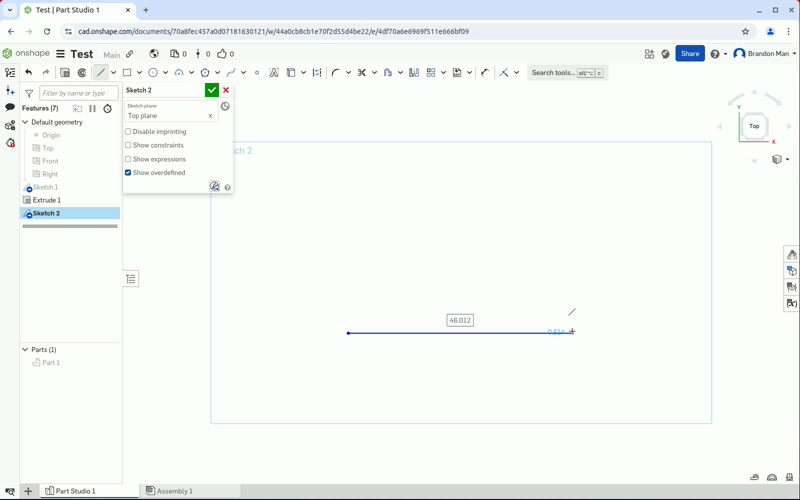
scroll(6)
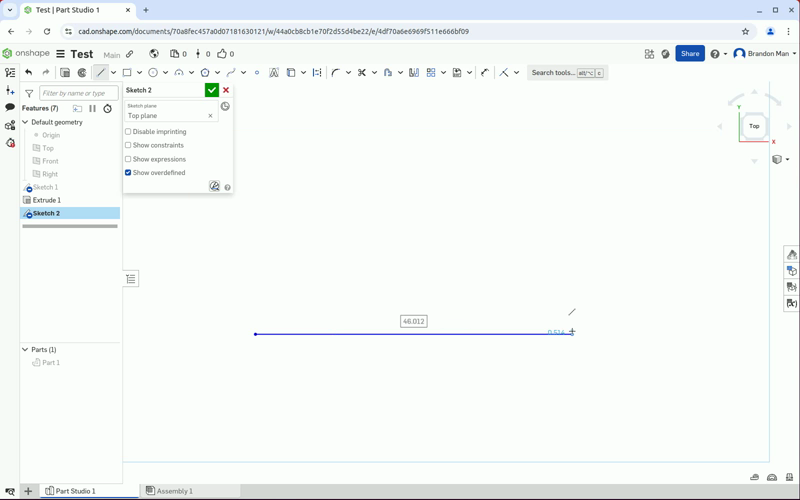
scroll(6)
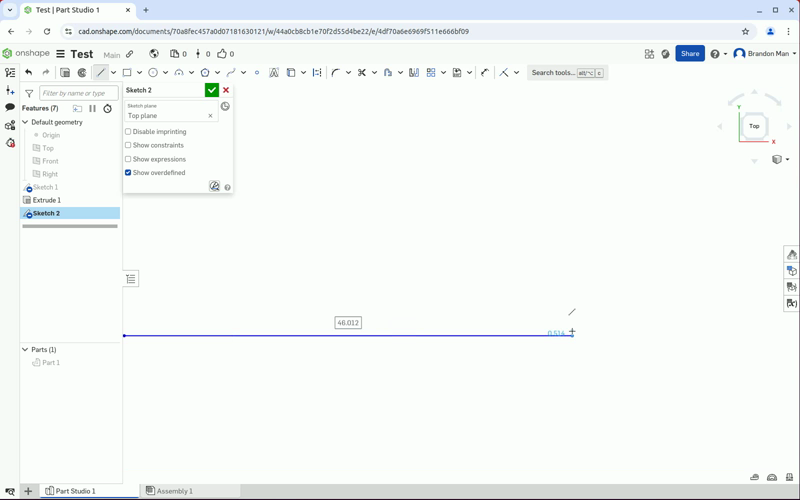
scroll(6)
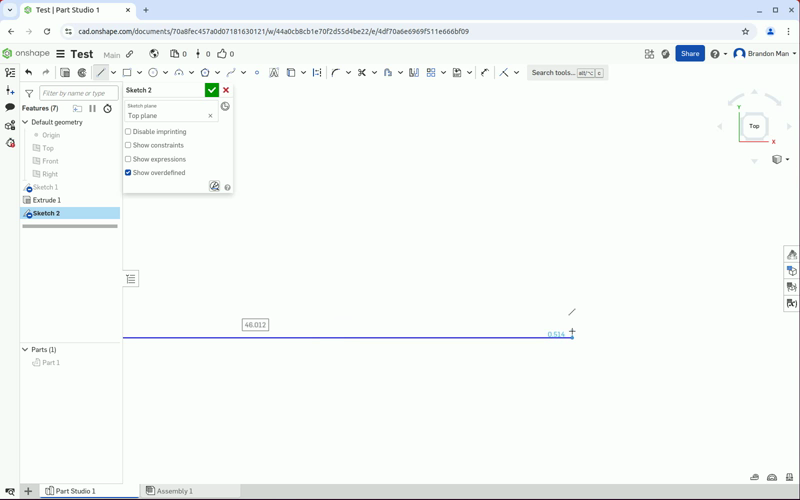
scroll(6)
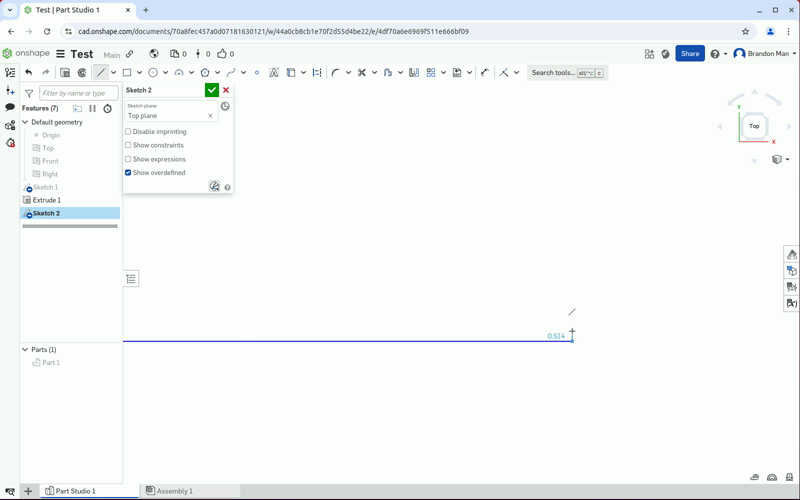
scroll(6)
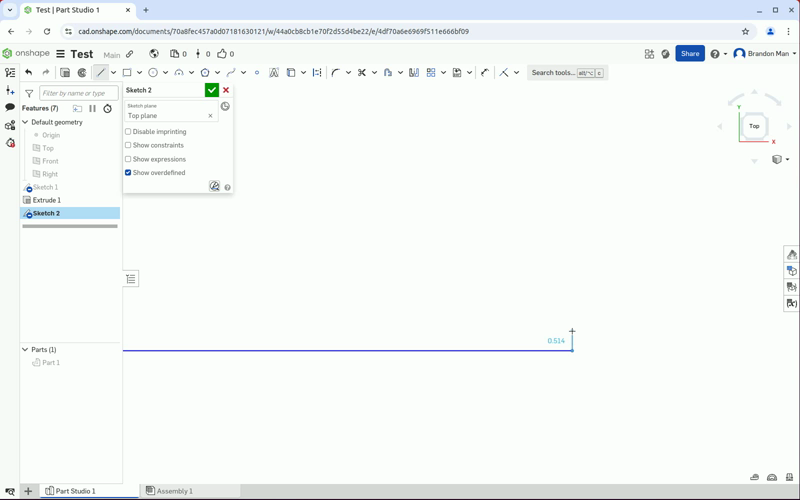
scroll(6)
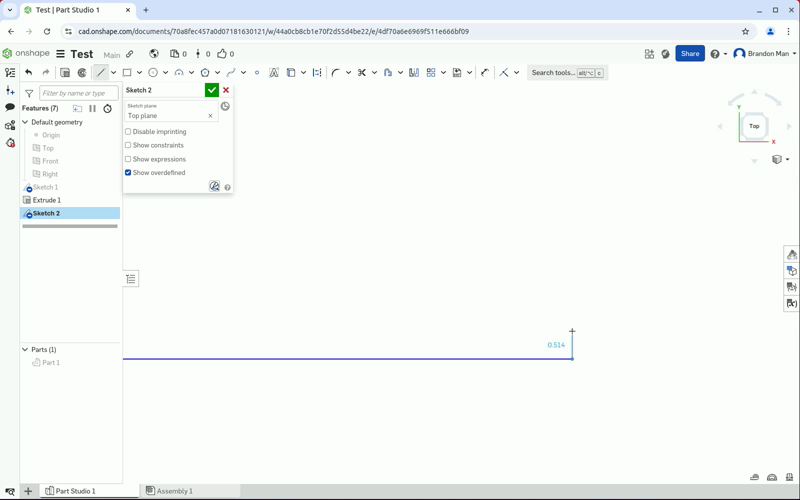
click(572, 330)
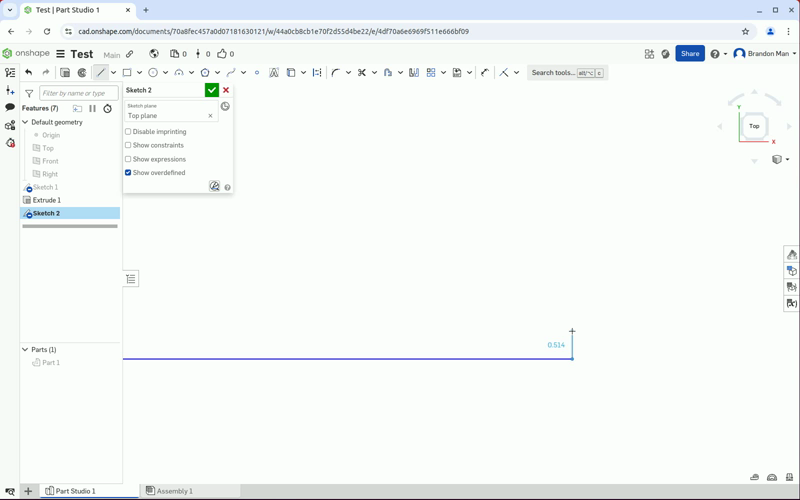
scroll(-6)
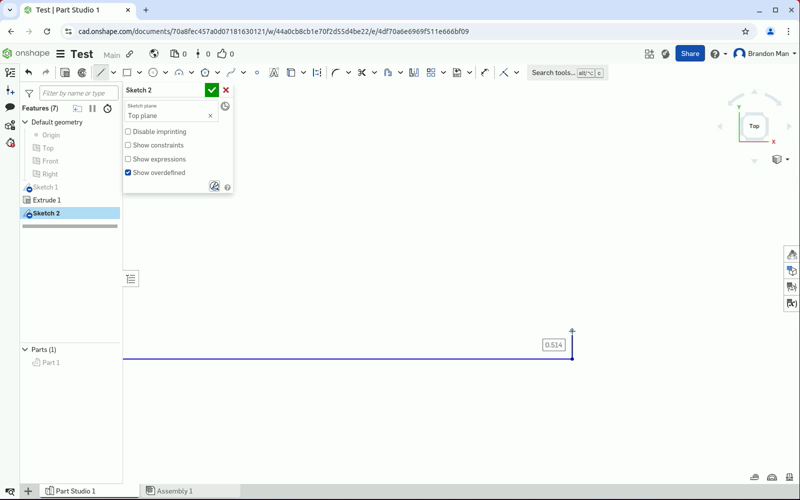
scroll(-6)
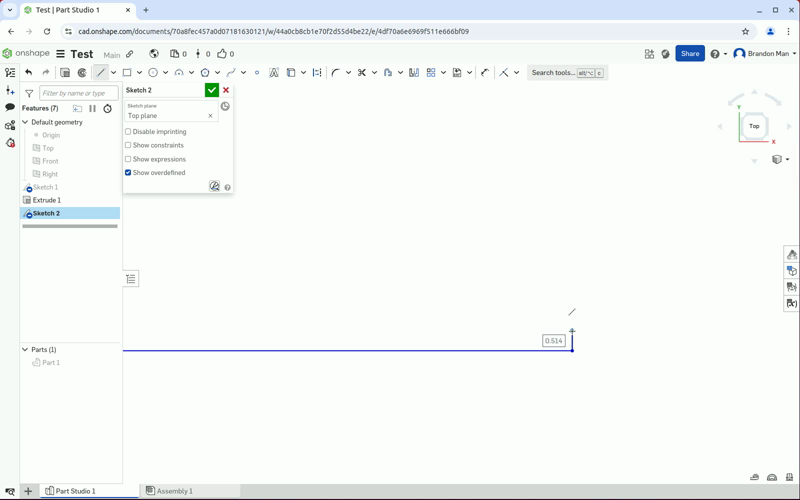
scroll(-6)
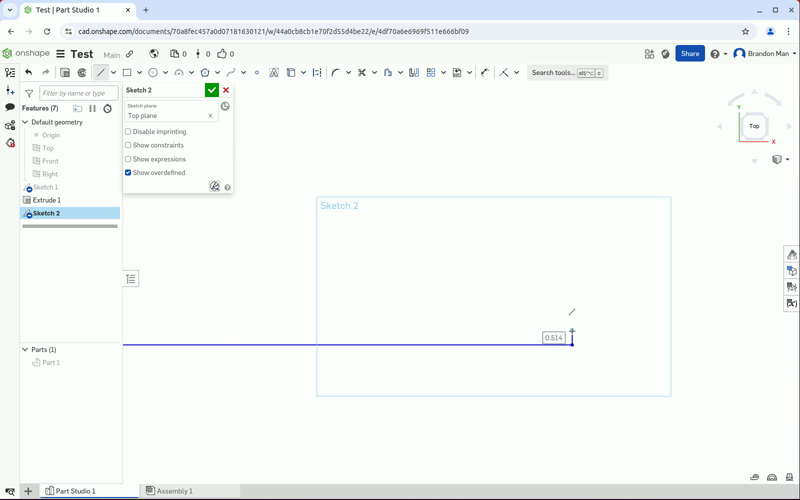
scroll(-6)
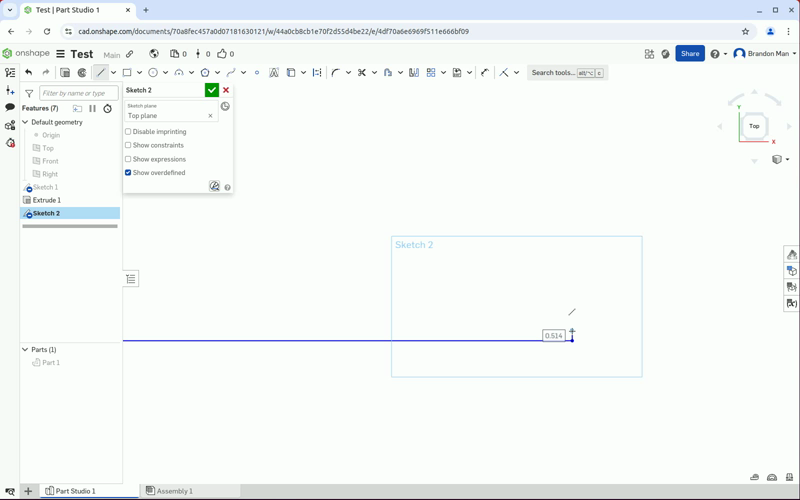
scroll(-6)
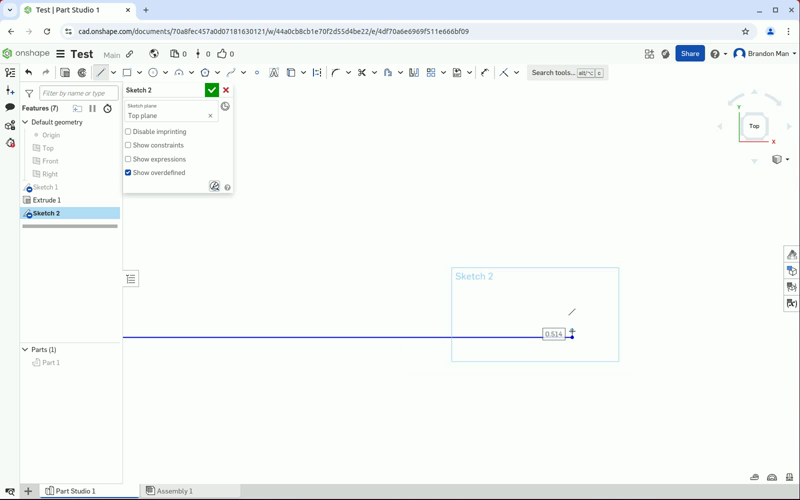
scroll(-6)
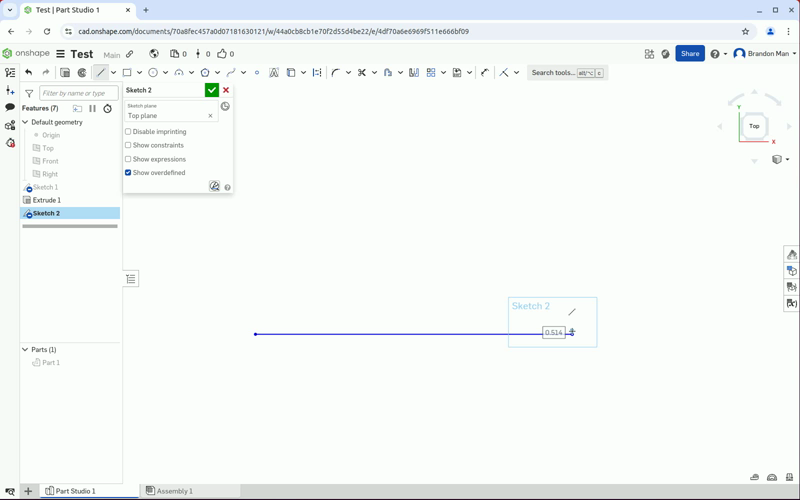
scroll(-6)
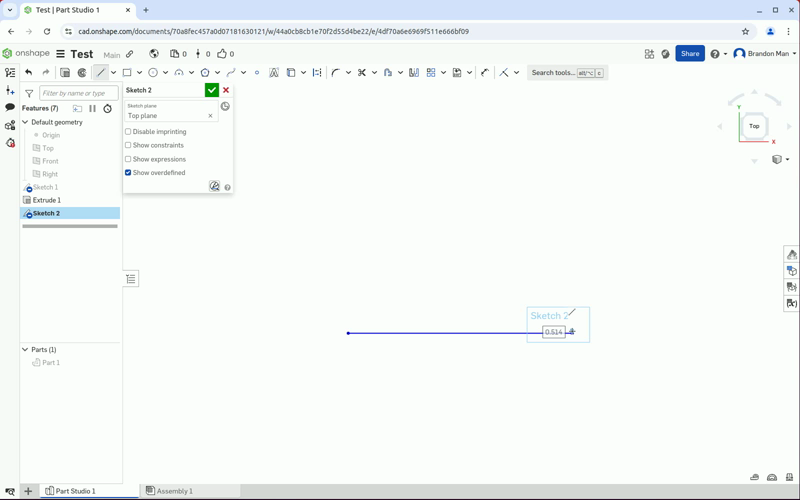
key_up(shift)
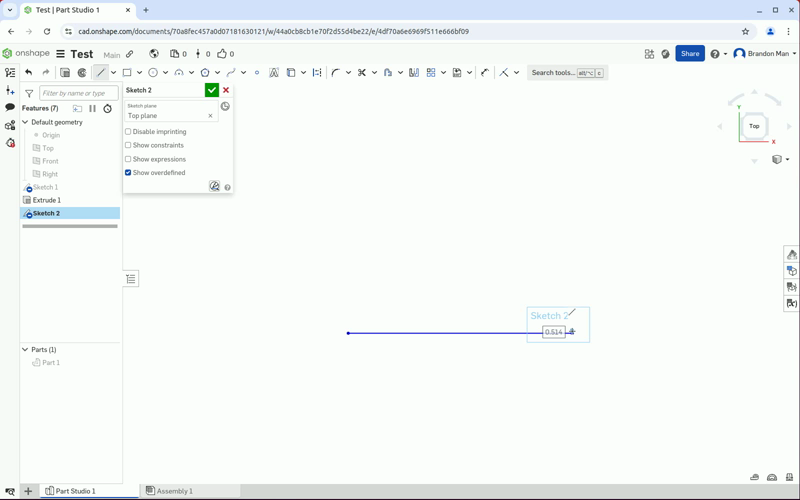
key_down(shift)
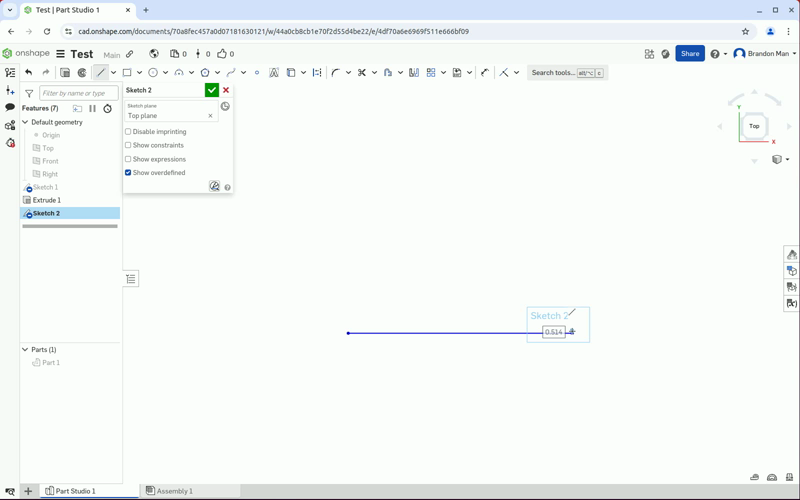
mouse_move(348, 330)
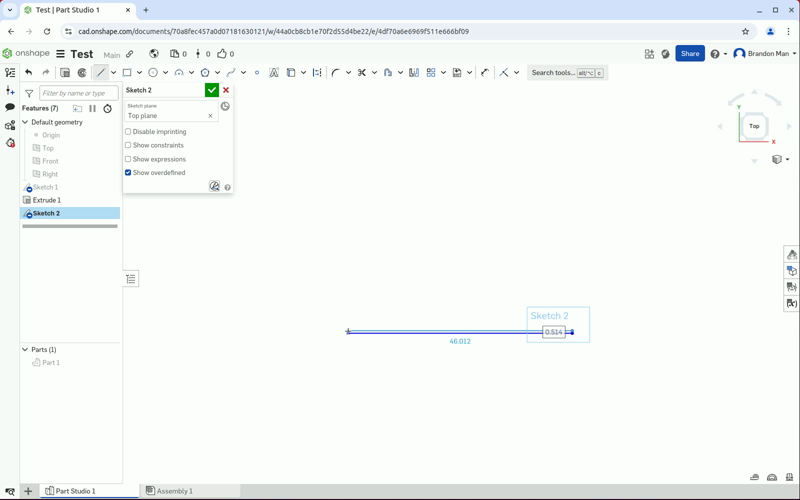
scroll(6)
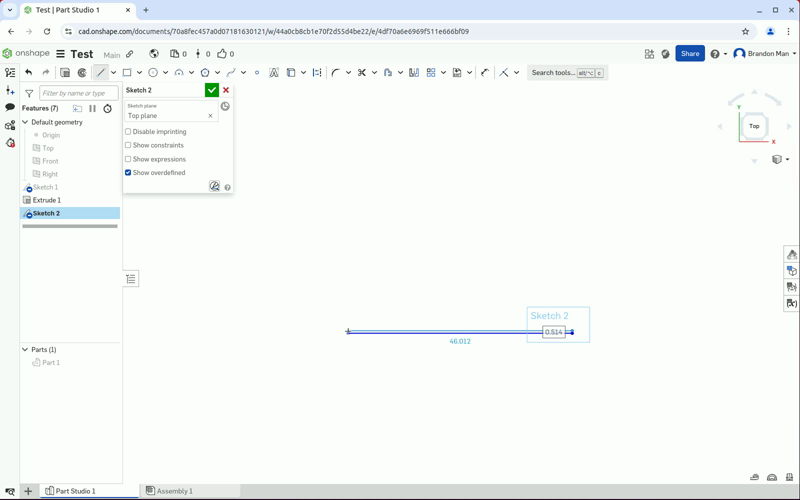
scroll(6)
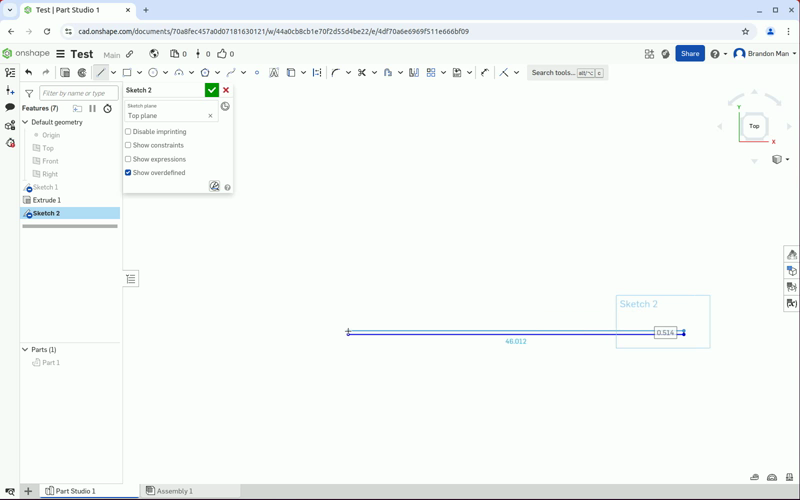
scroll(6)
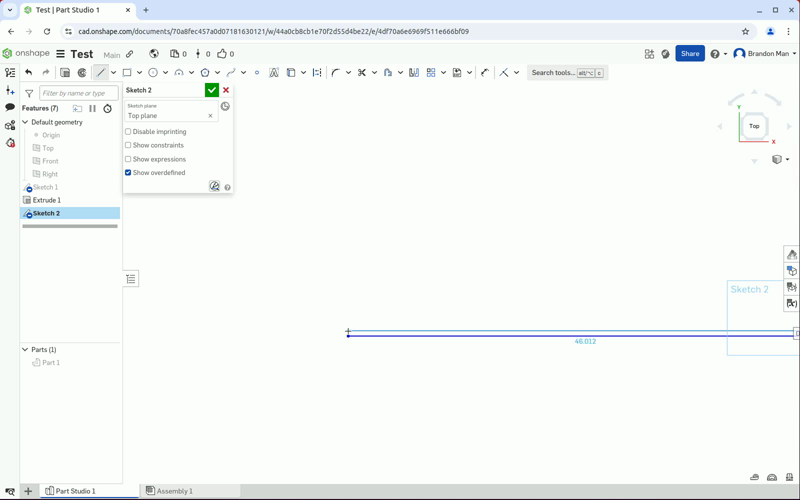
scroll(6)
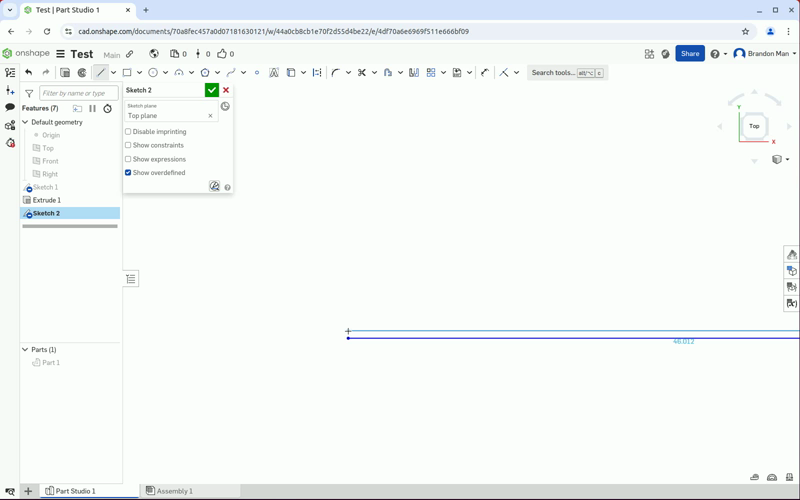
scroll(6)
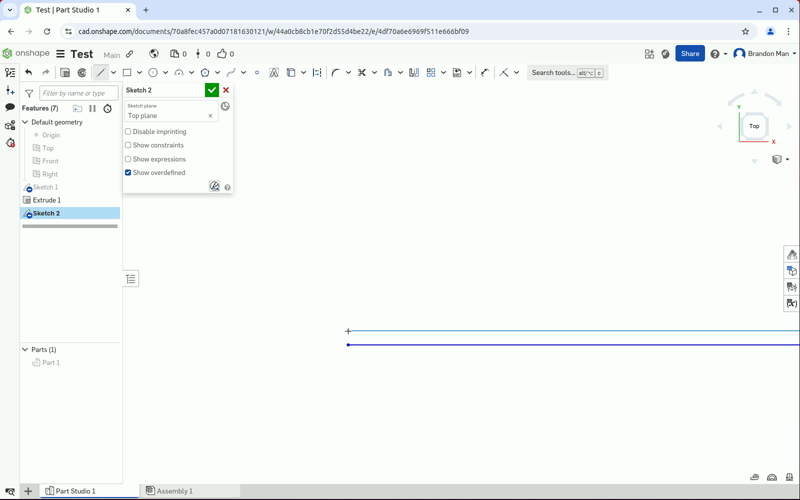
scroll(6)
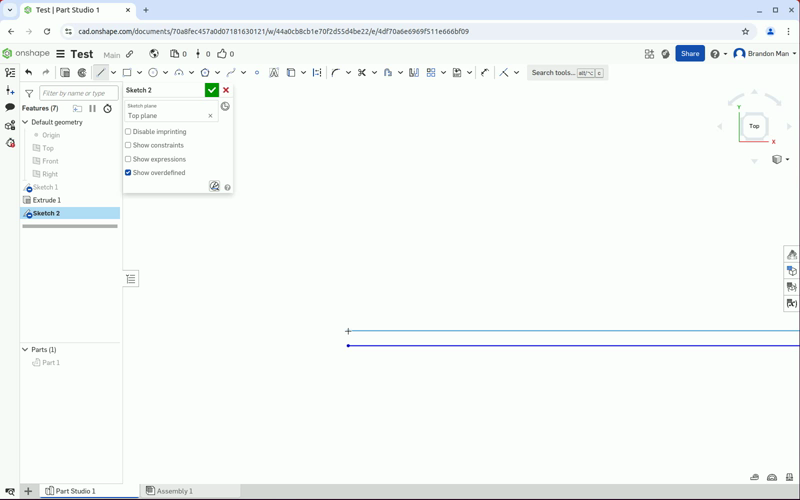
scroll(6)
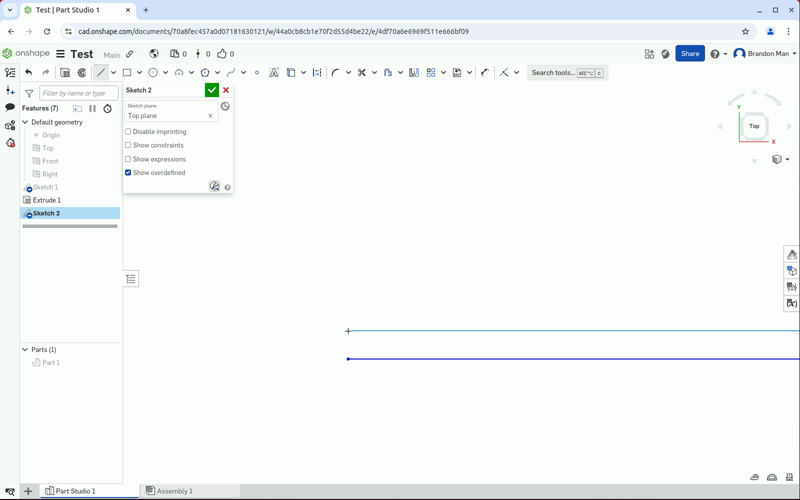
click(348, 330)
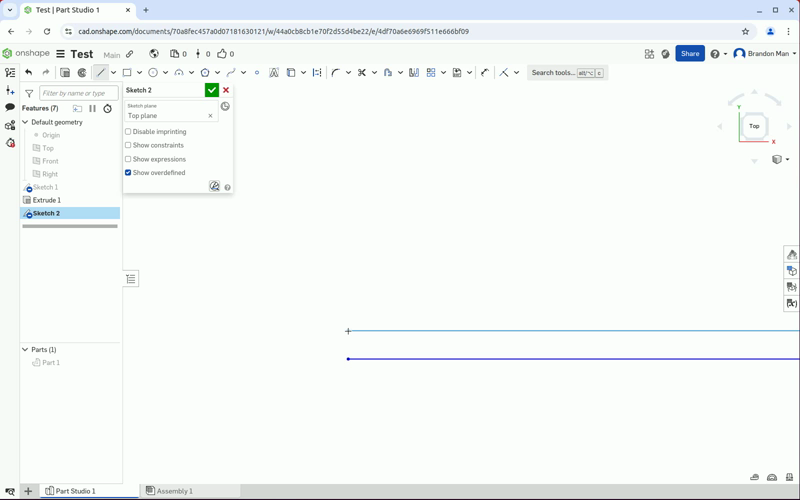
scroll(-6)
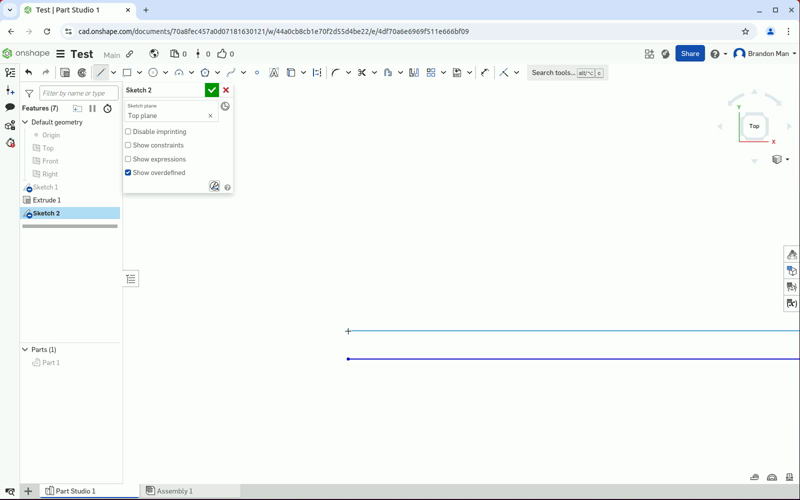
scroll(-6)
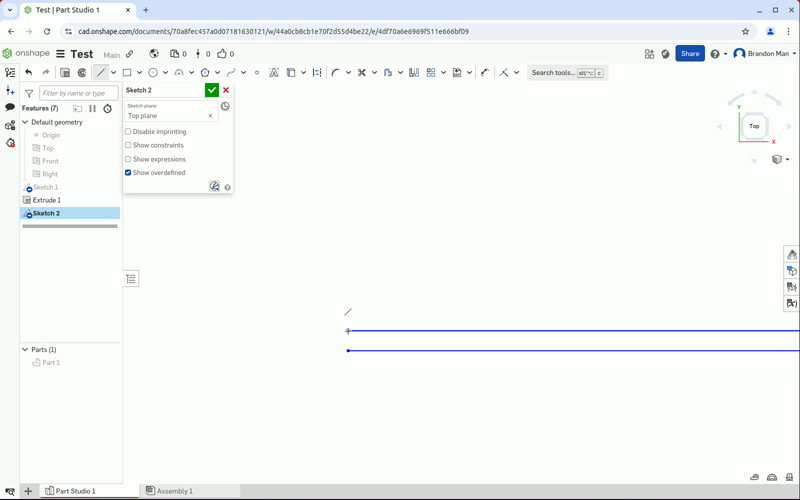
scroll(-6)
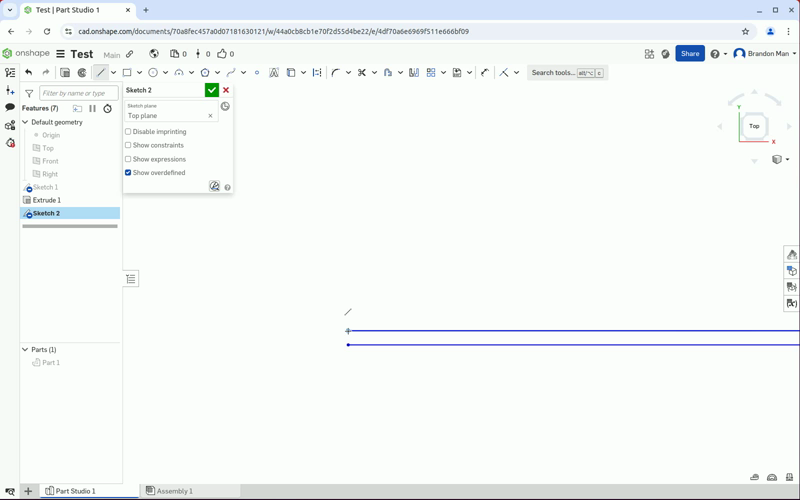
scroll(-6)
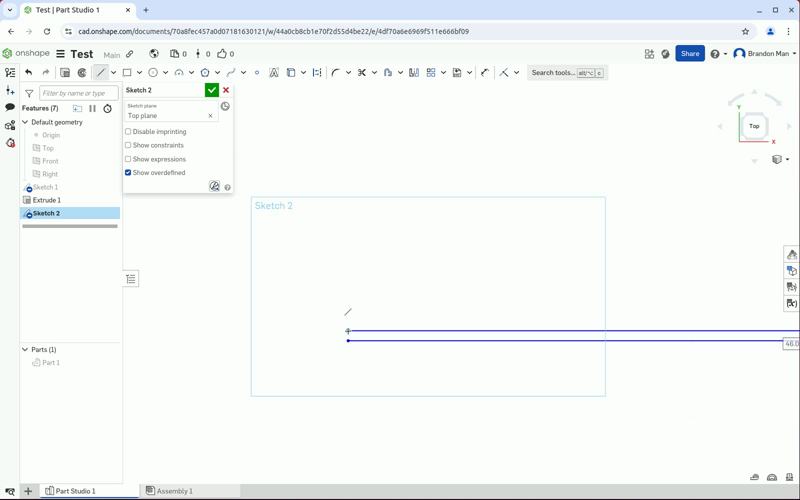
scroll(-6)
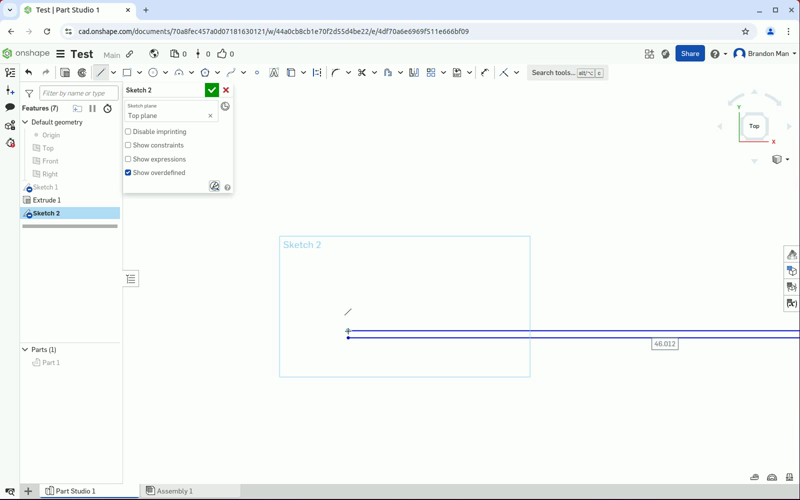
scroll(-6)
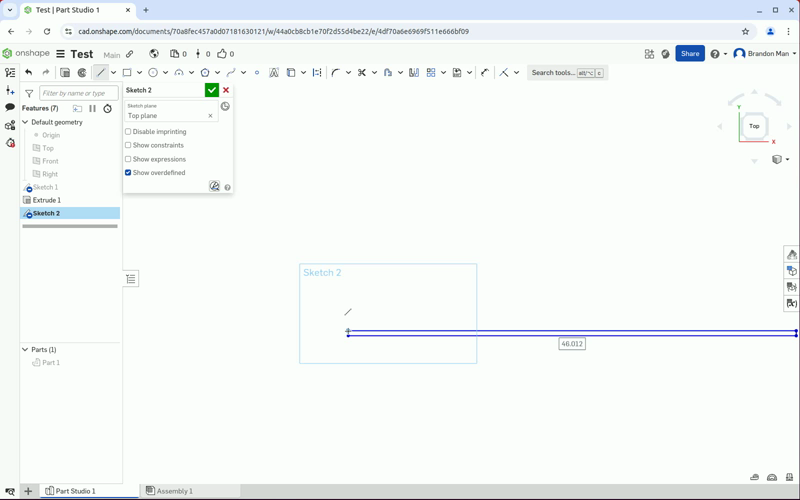
scroll(-6)
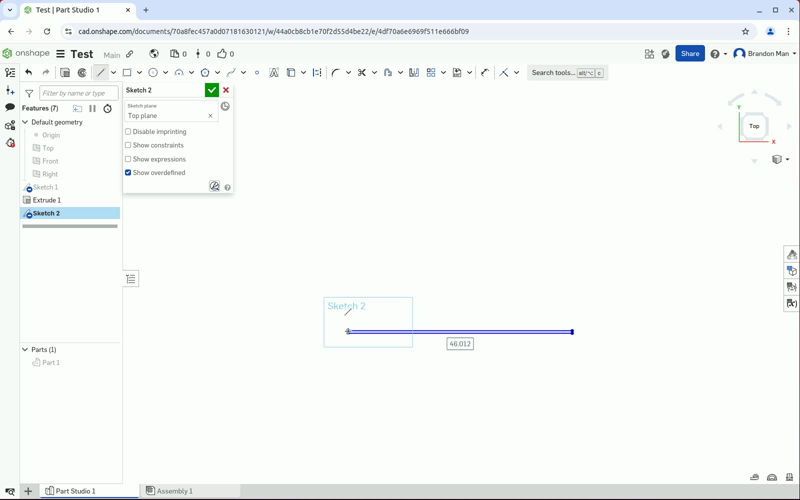
key_up(shift)
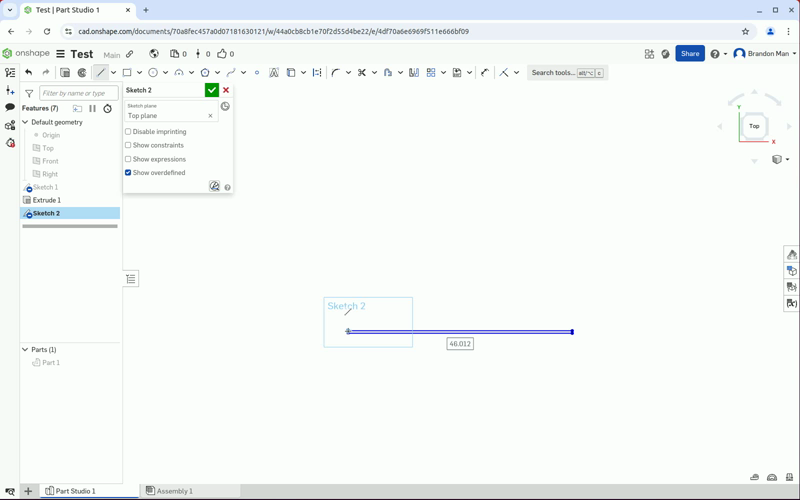
mouse_move(378, 330)
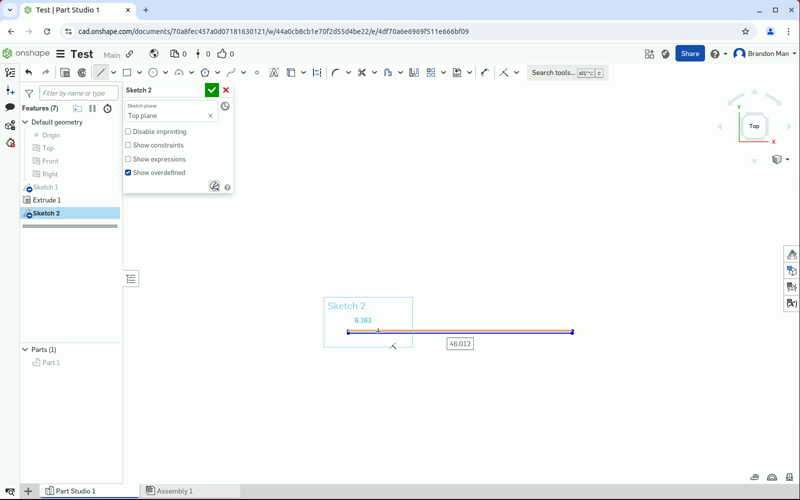
key_down(shift)
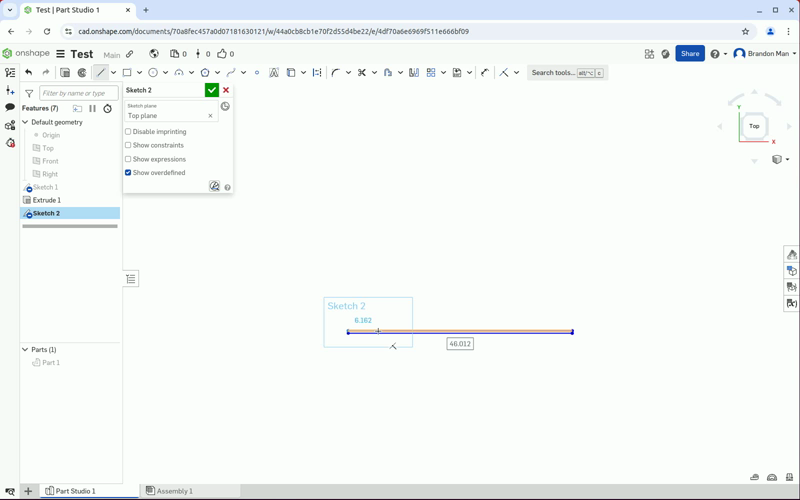
mouse_move(348, 333)
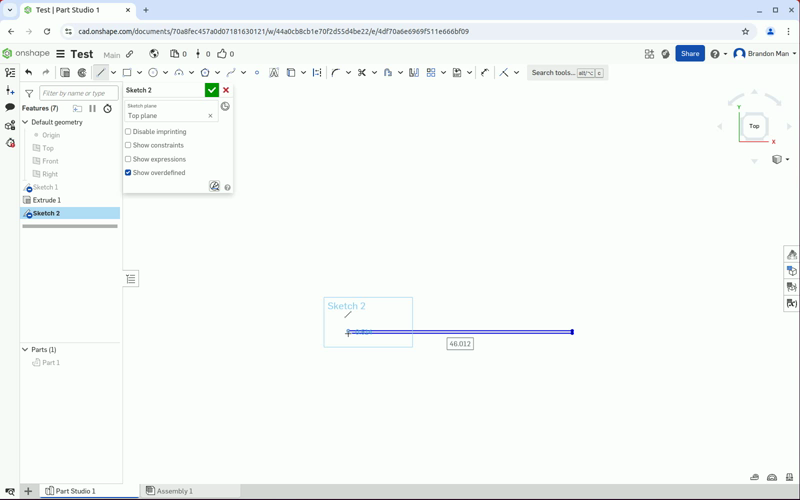
scroll(6)
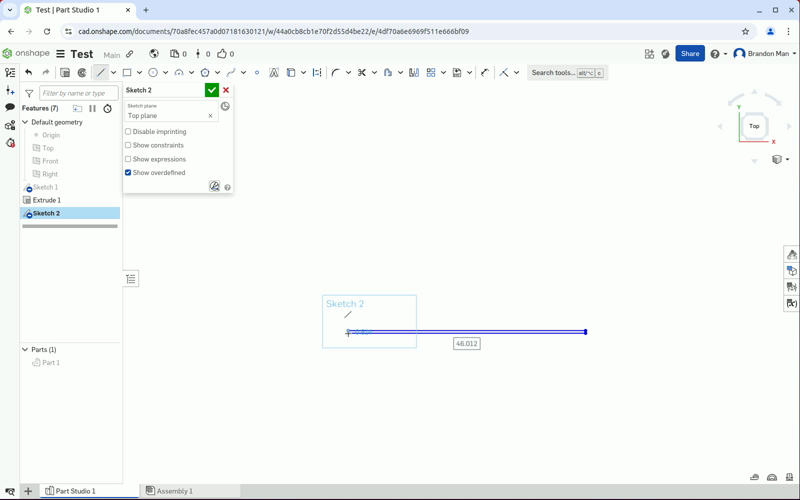
scroll(6)
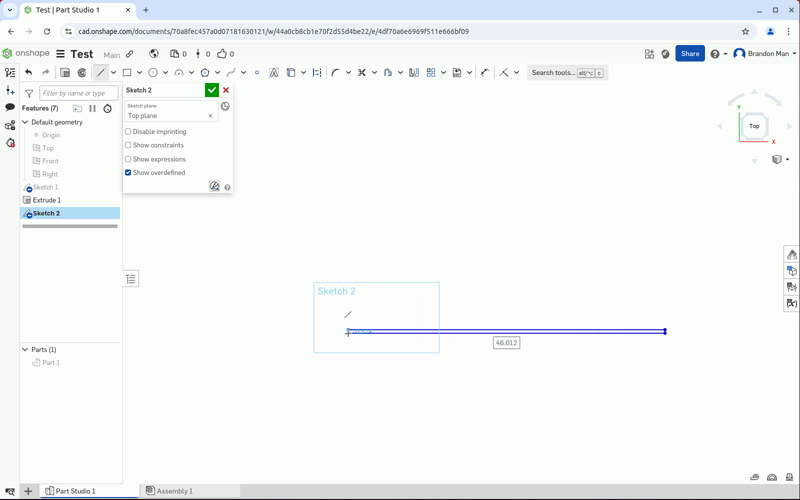
scroll(6)
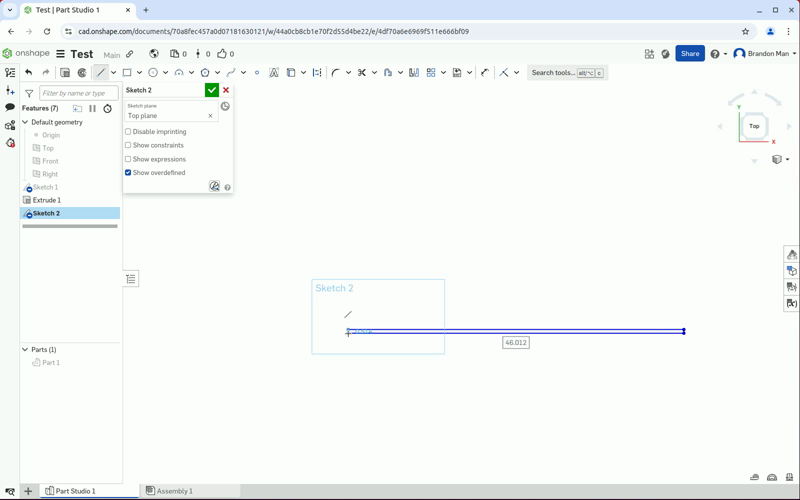
scroll(6)
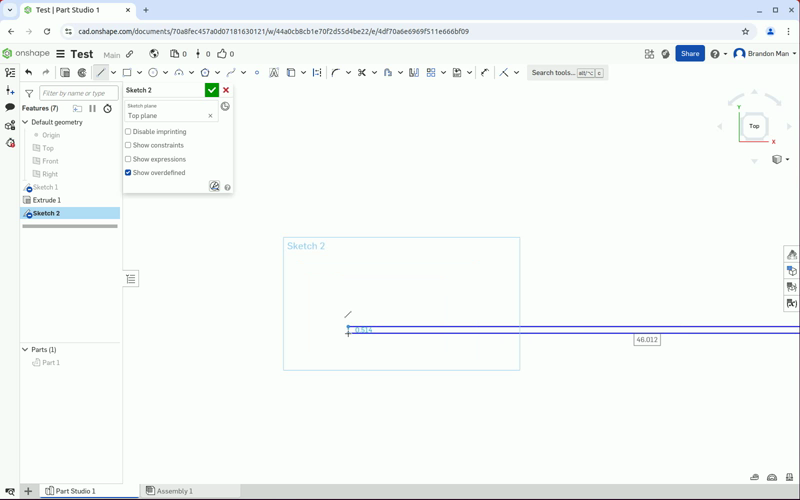
scroll(6)
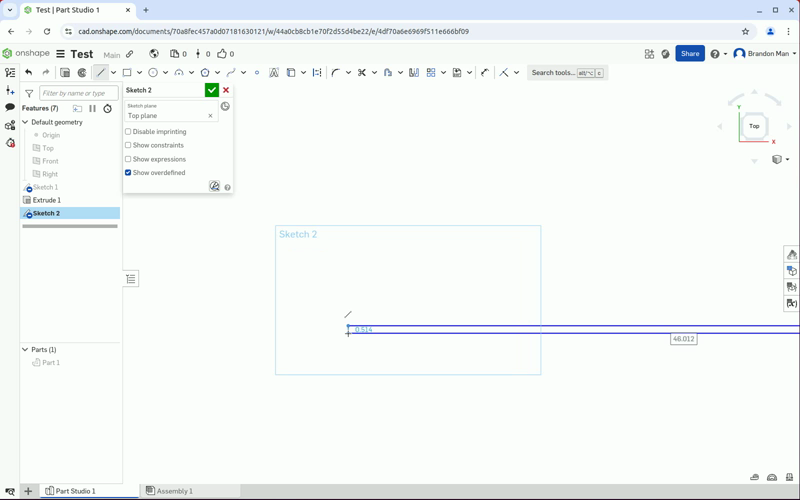
scroll(6)
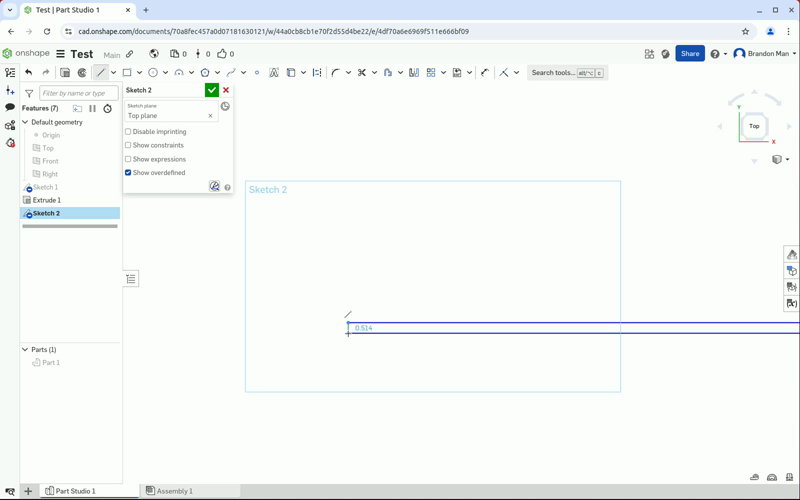
scroll(6)
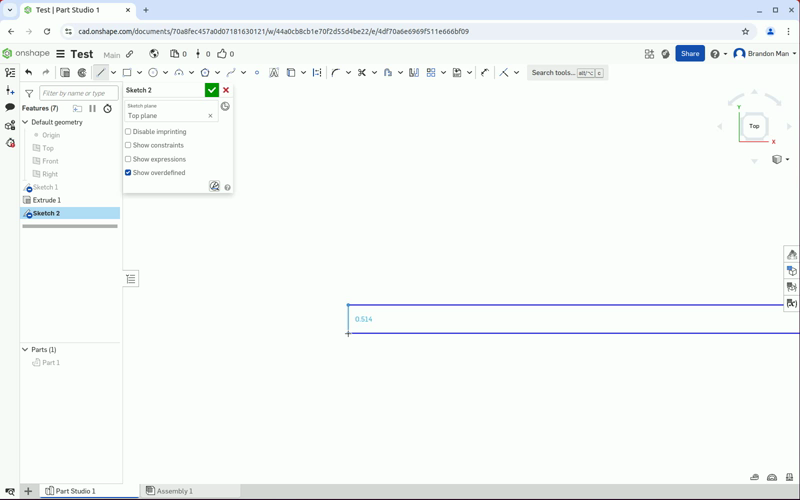
key_up(shift)
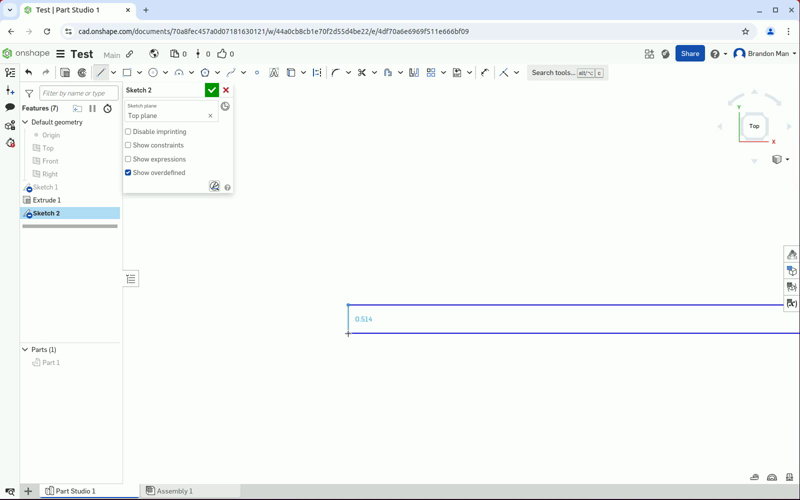
click(348, 333)
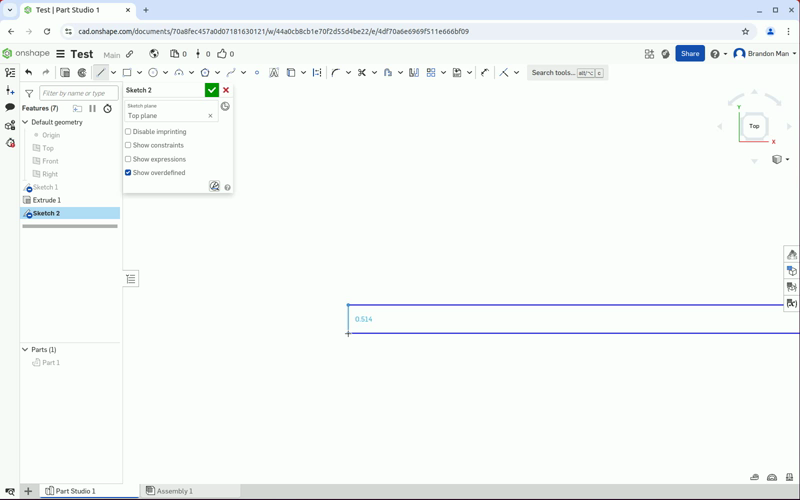
scroll(-6)
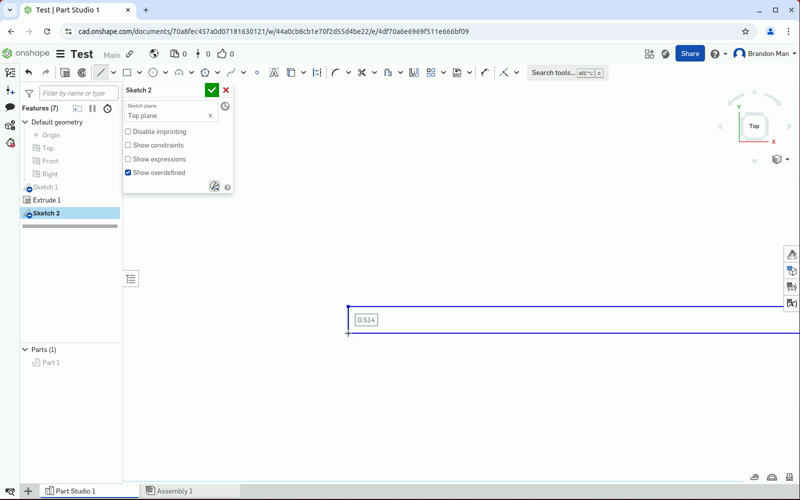
scroll(-6)
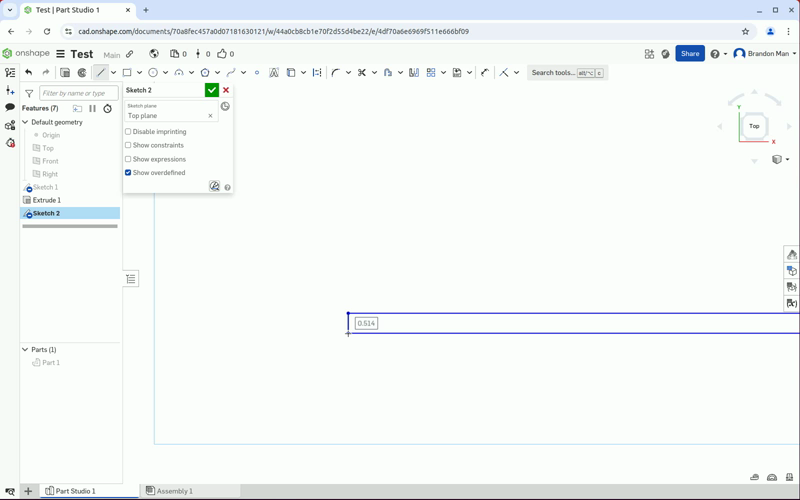
scroll(-6)
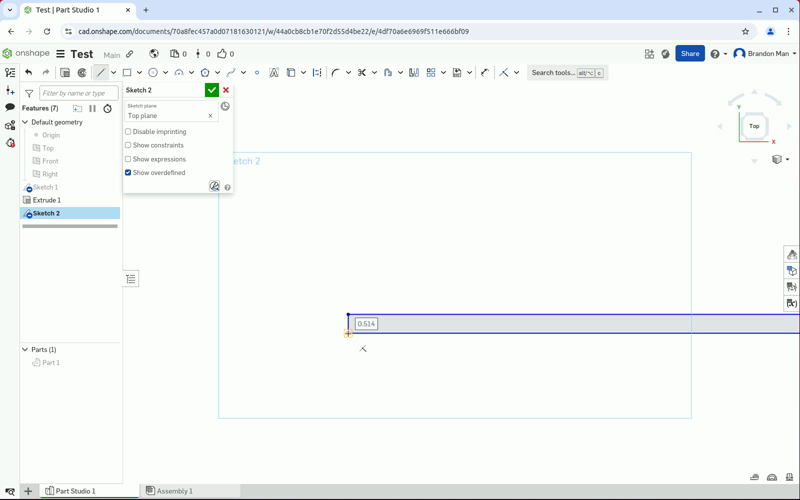
scroll(-6)
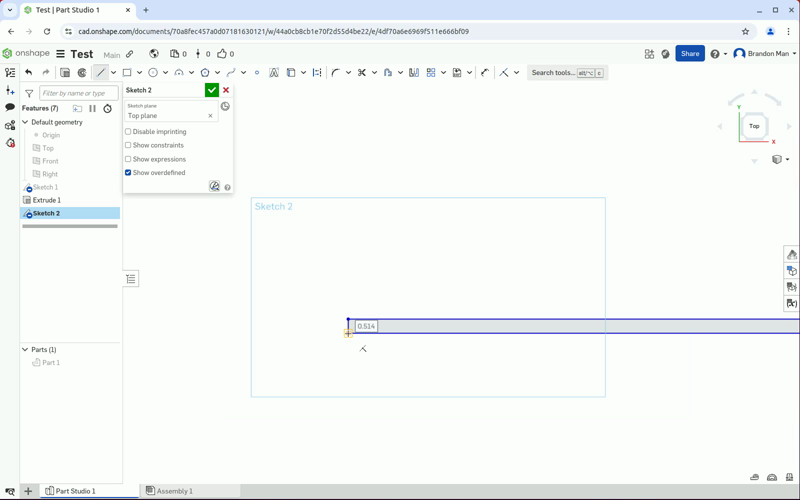
scroll(-6)
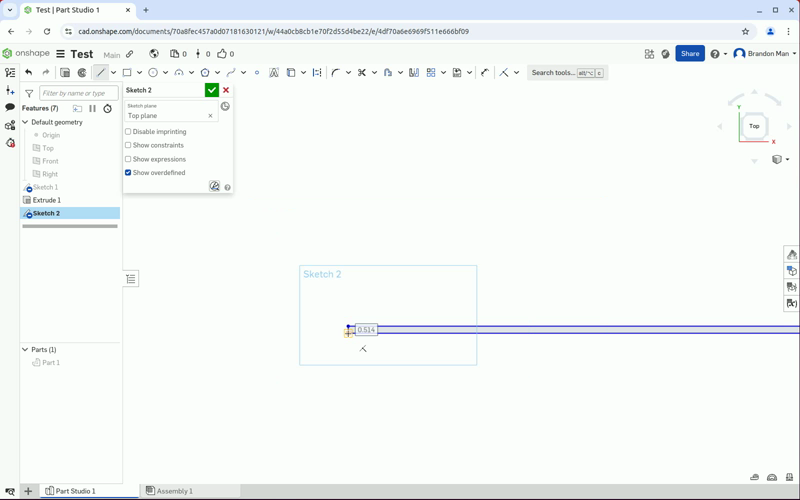
scroll(-6)
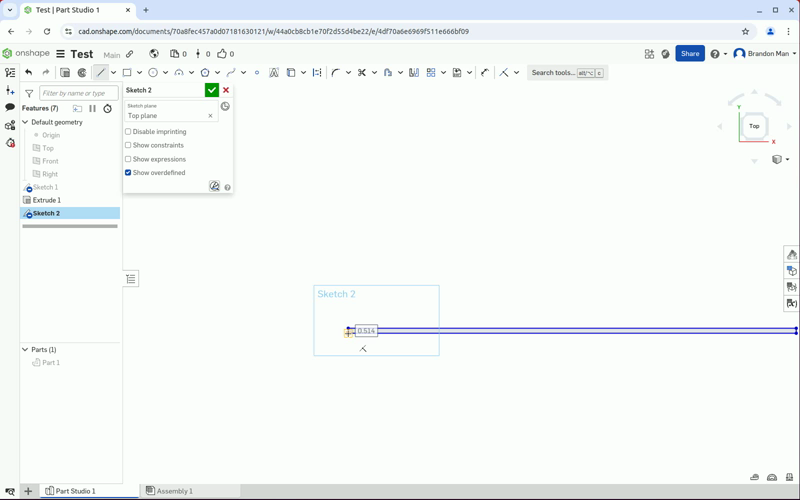
scroll(-6)
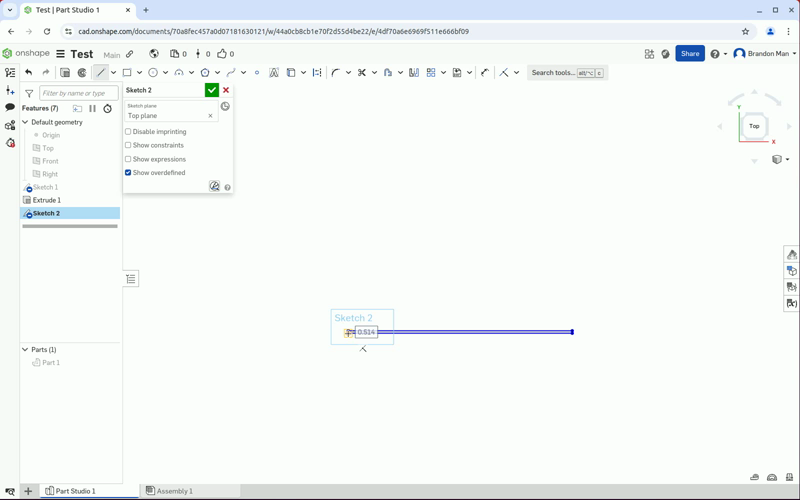
key(esc)
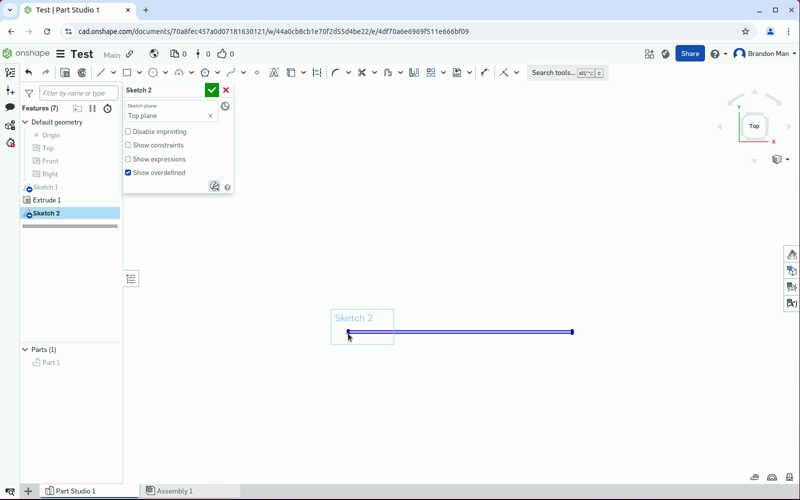
mouse_move(503, 332)
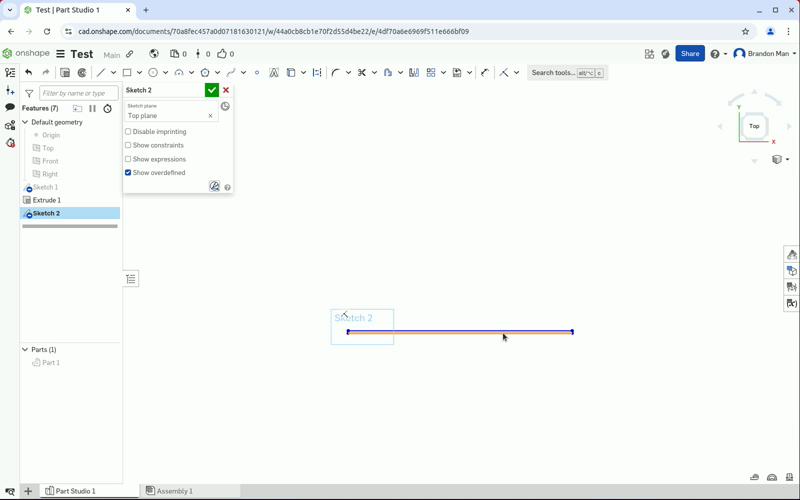
scroll(6)
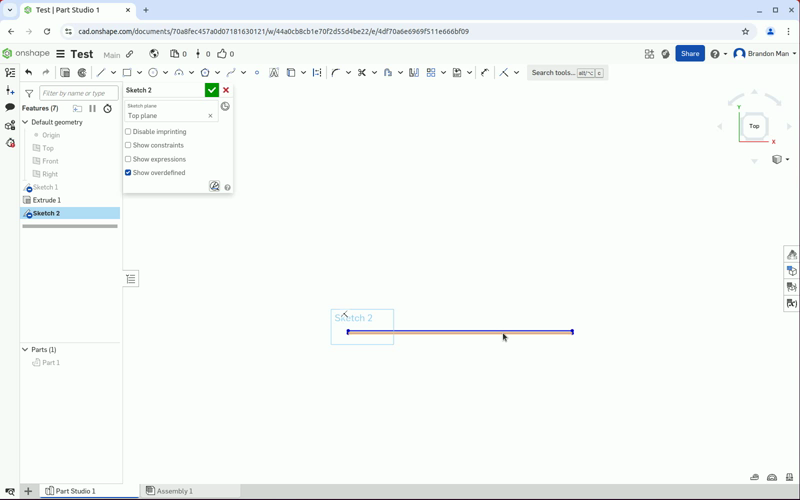
scroll(6)
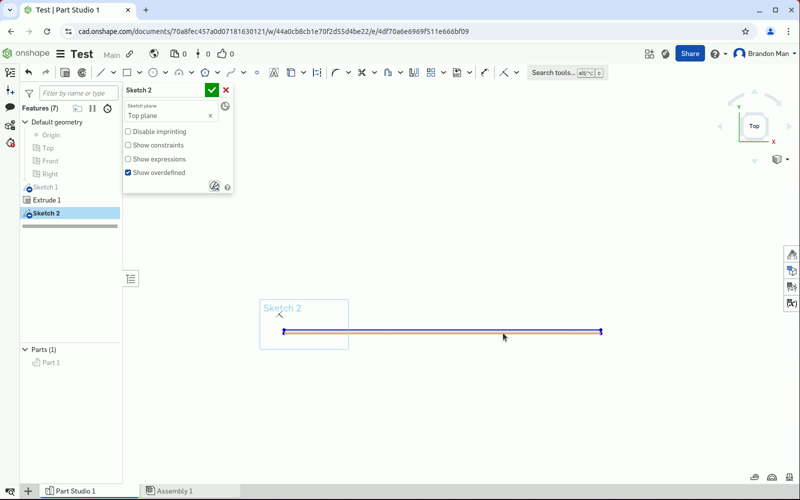
scroll(6)
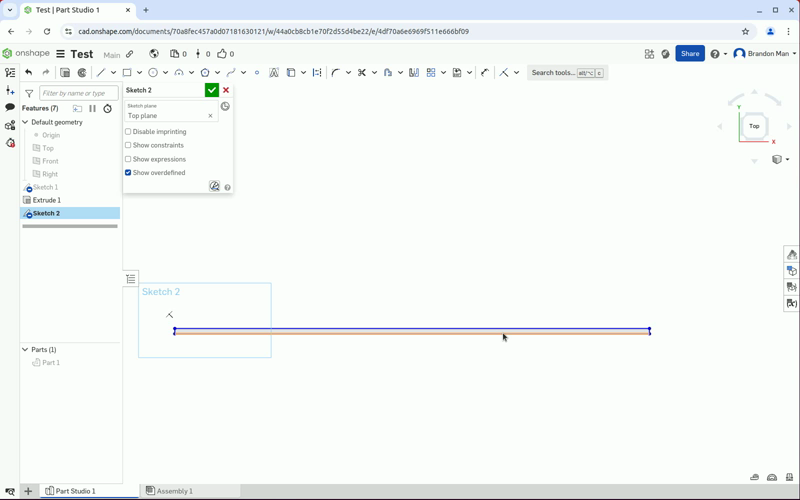
scroll(6)
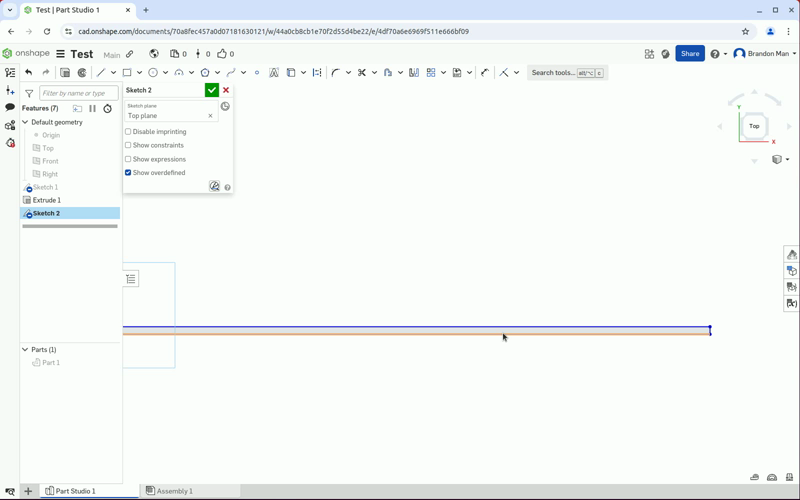
scroll(6)
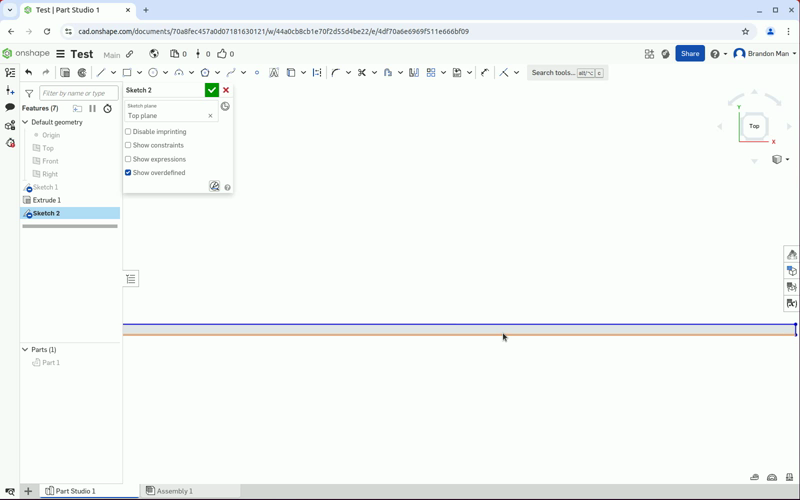
scroll(6)
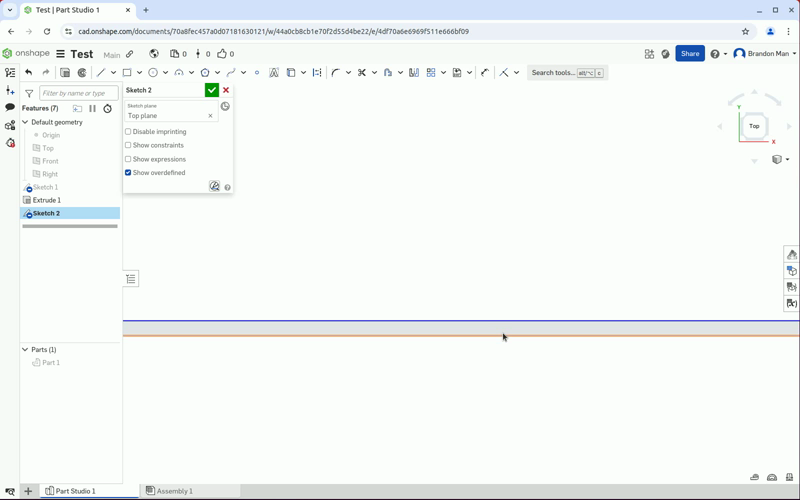
scroll(6)
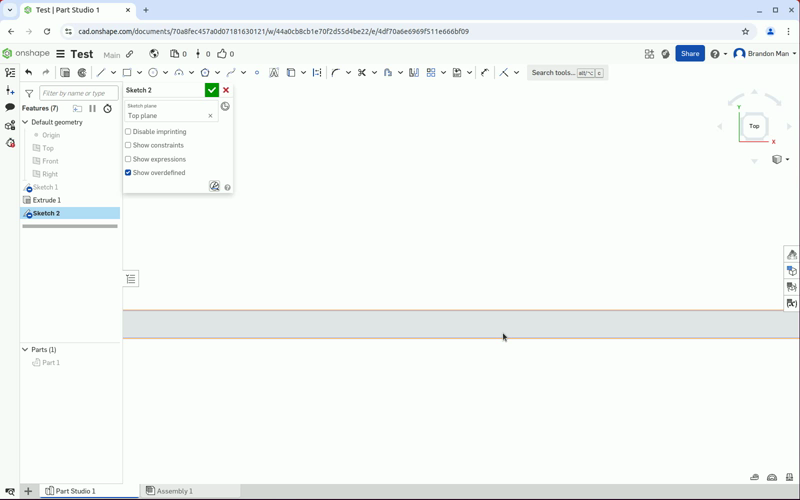
click(503, 332)
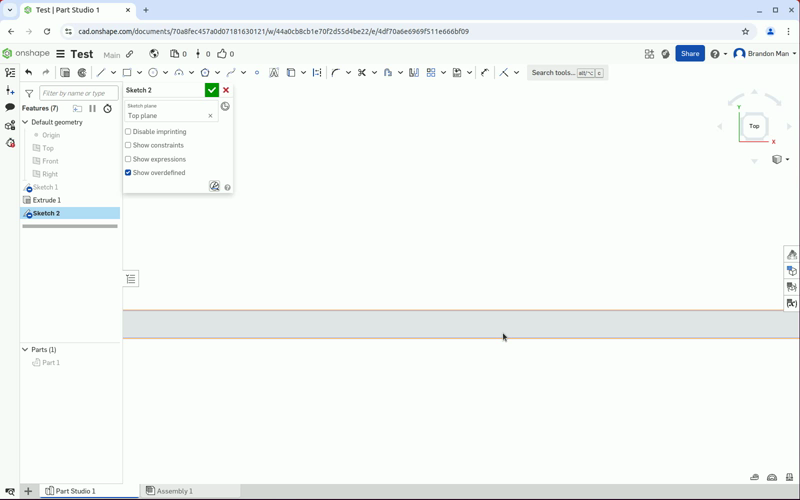
scroll(-6)
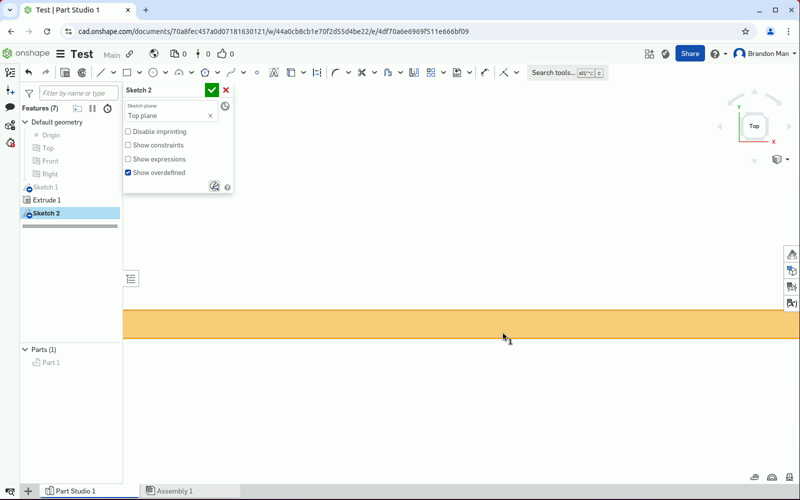
scroll(-6)
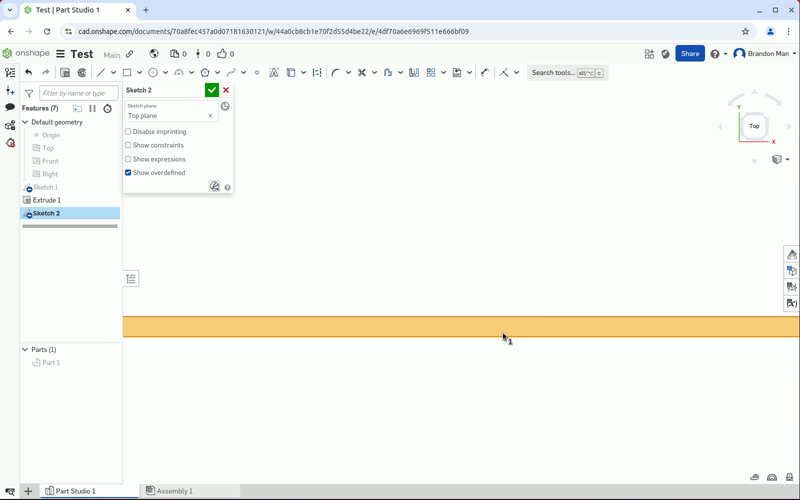
scroll(-6)
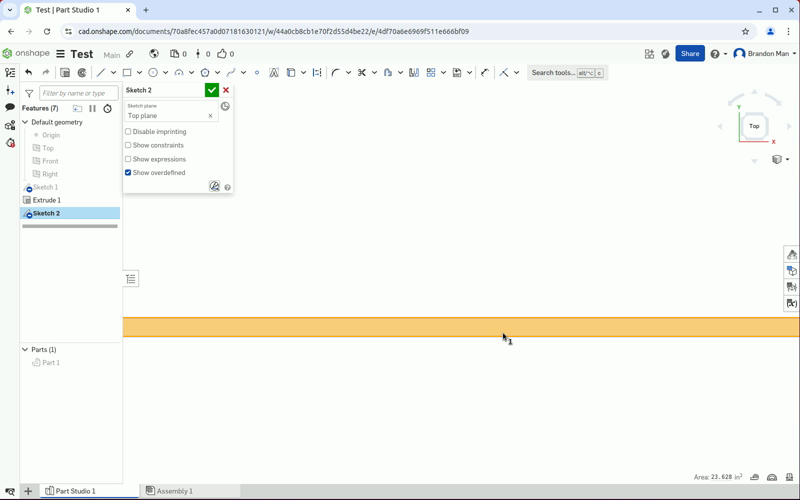
scroll(-6)
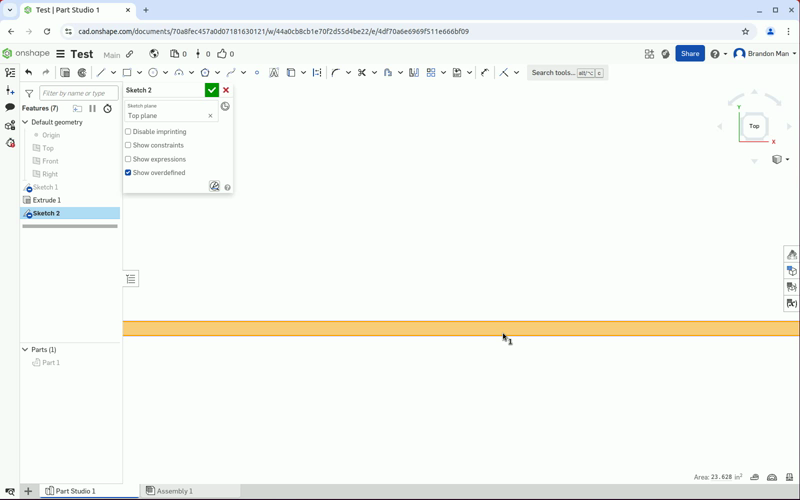
scroll(-6)
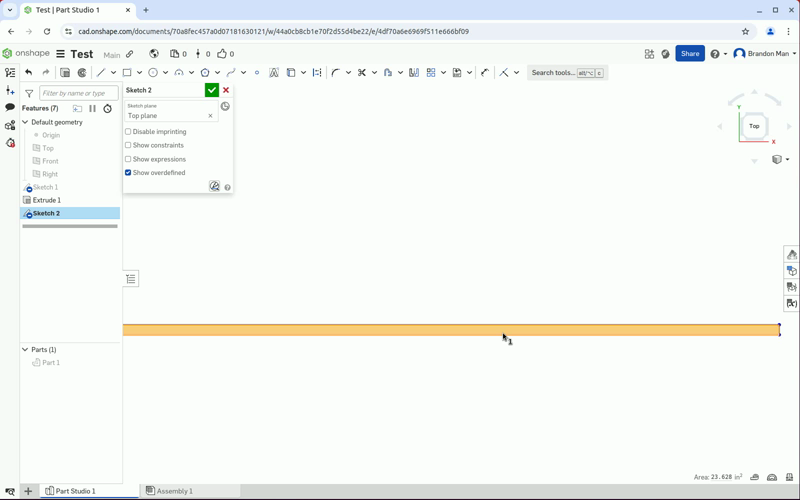
scroll(-6)
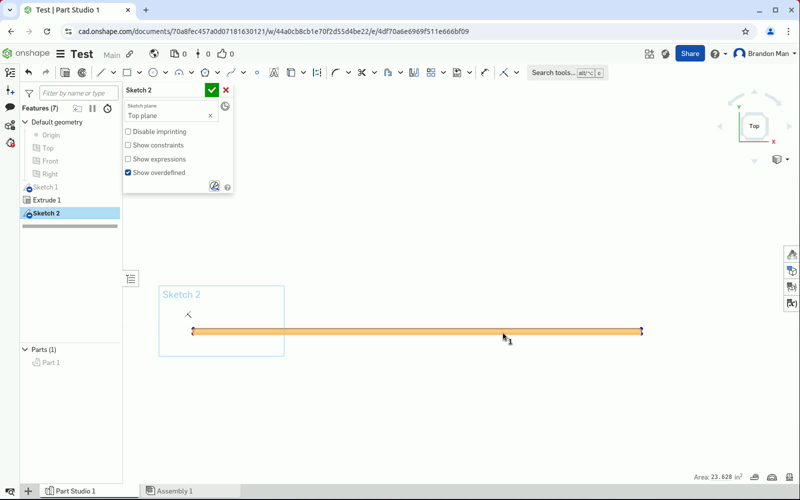
scroll(-6)
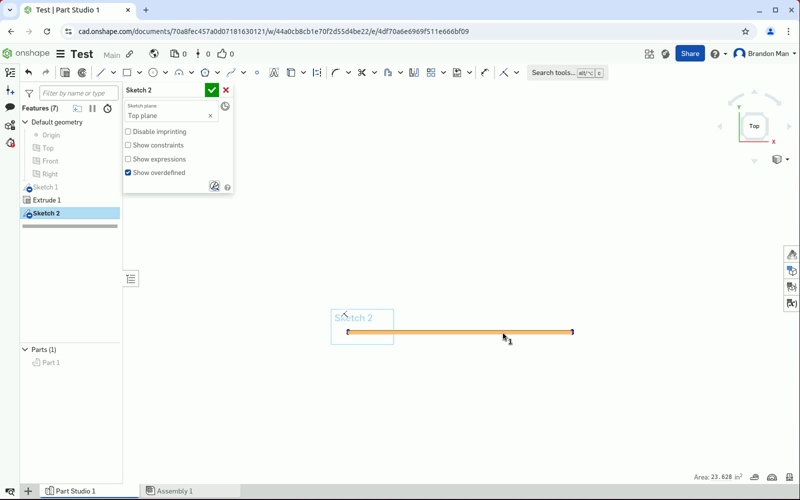
mouse_move(73, 352)
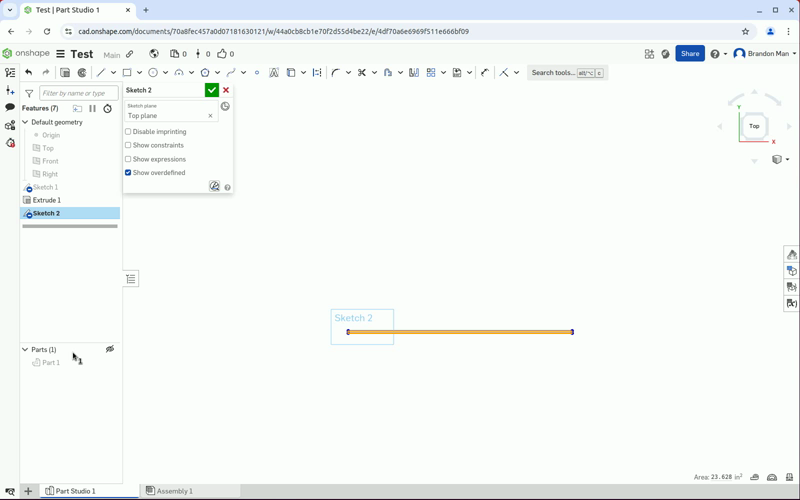
key(shift+y)
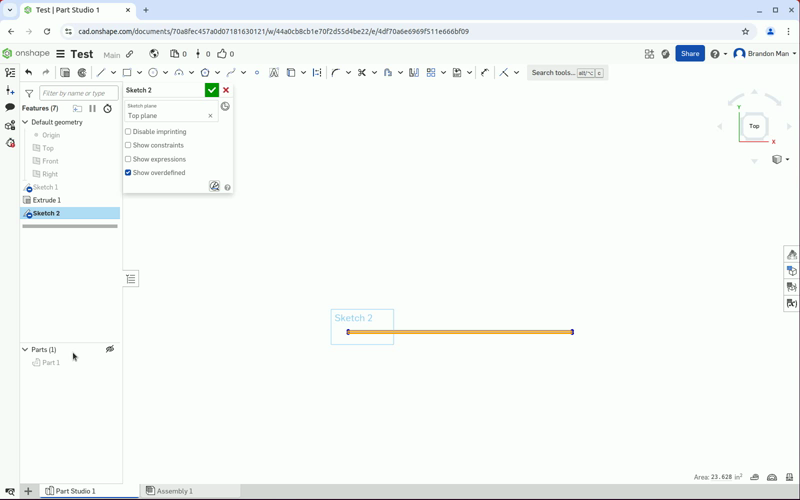
key(shift+e)
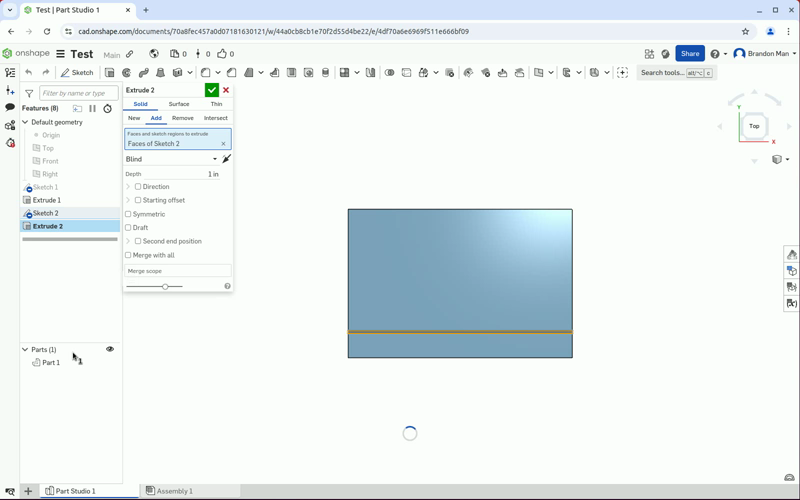
mouse_move(143, 106)
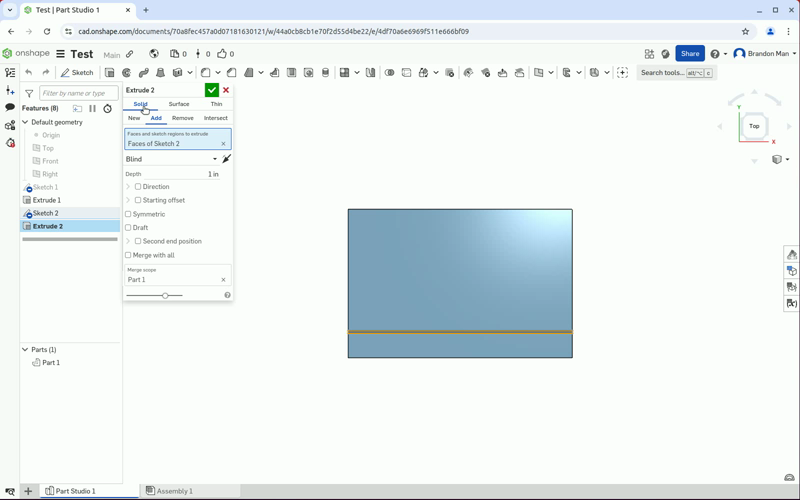
click(143, 106)
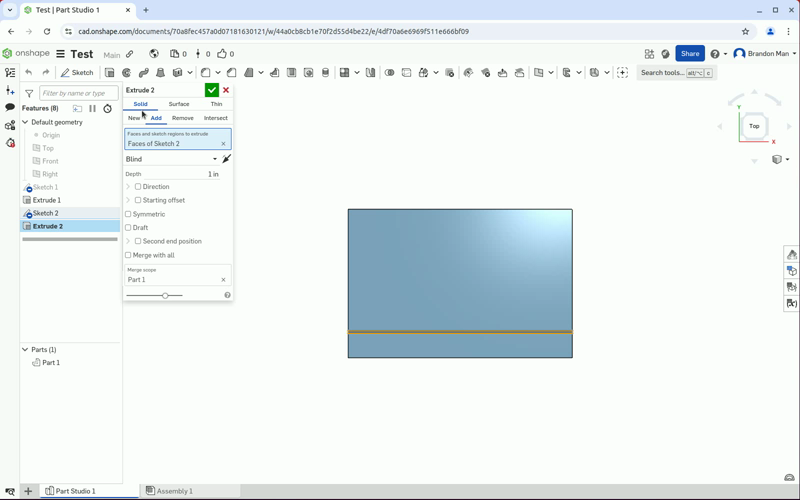
mouse_move(137, 120)
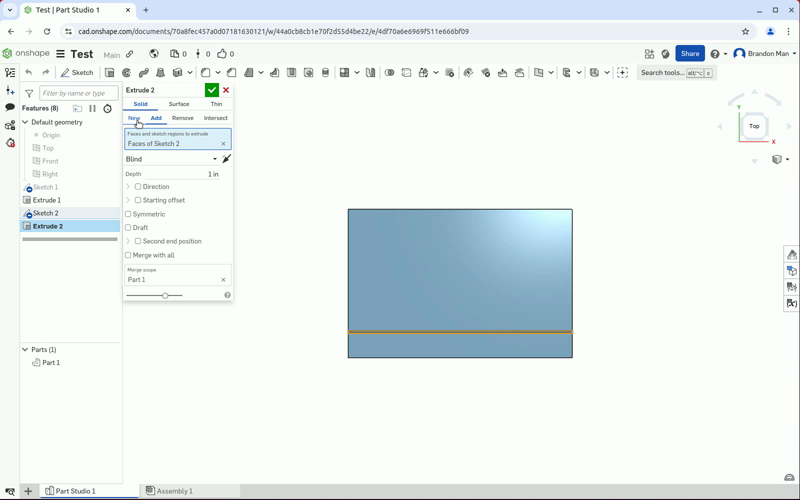
click(137, 120)
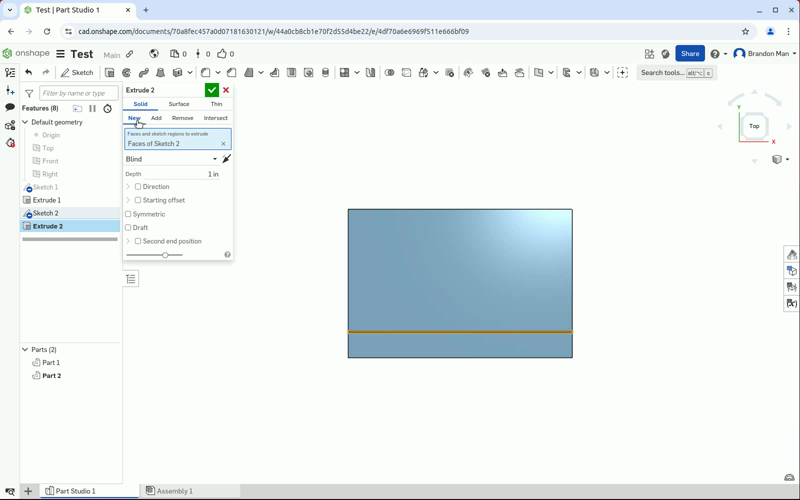
key(tab, 4)
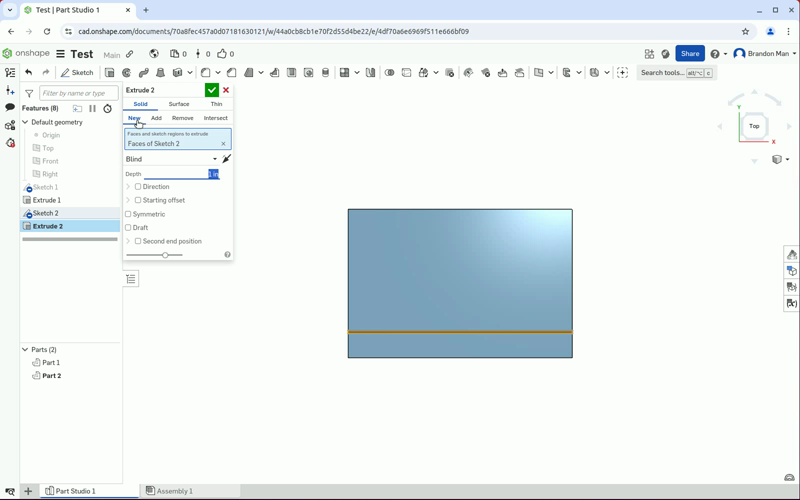
text(1.926)
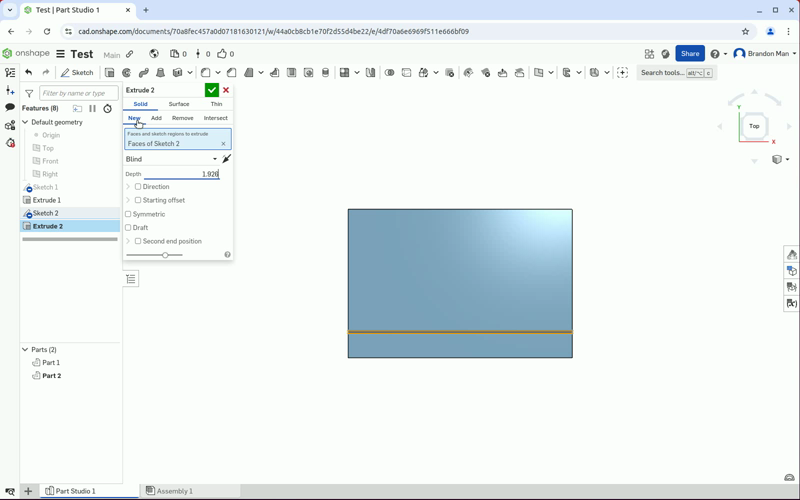
key(enter)
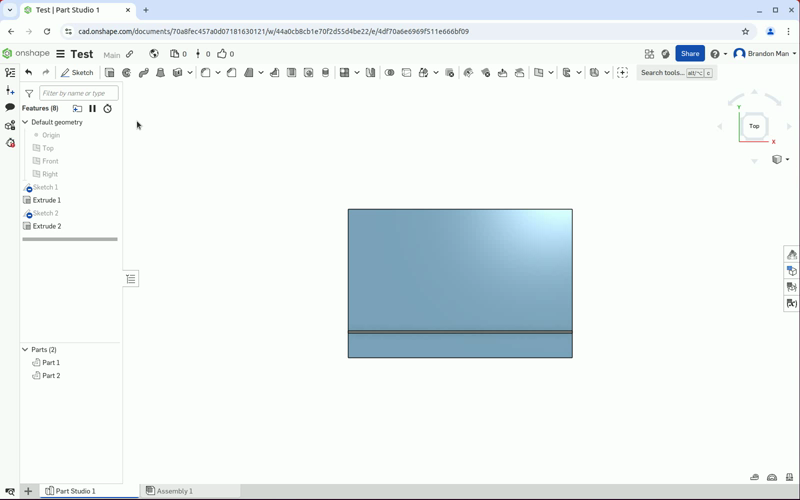
key(shift+h)
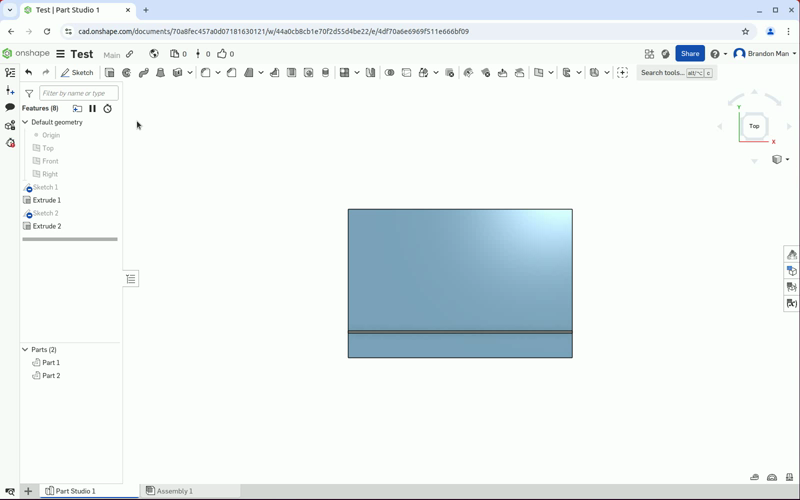
key(shift+h)
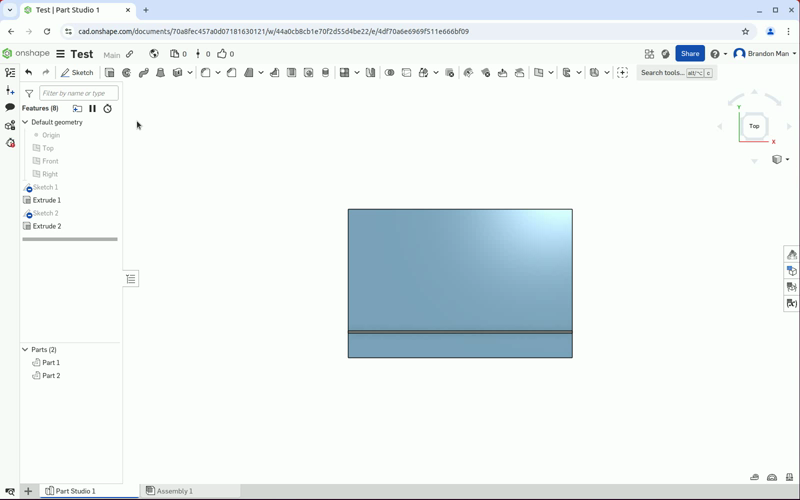
mouse_move(73, 189)
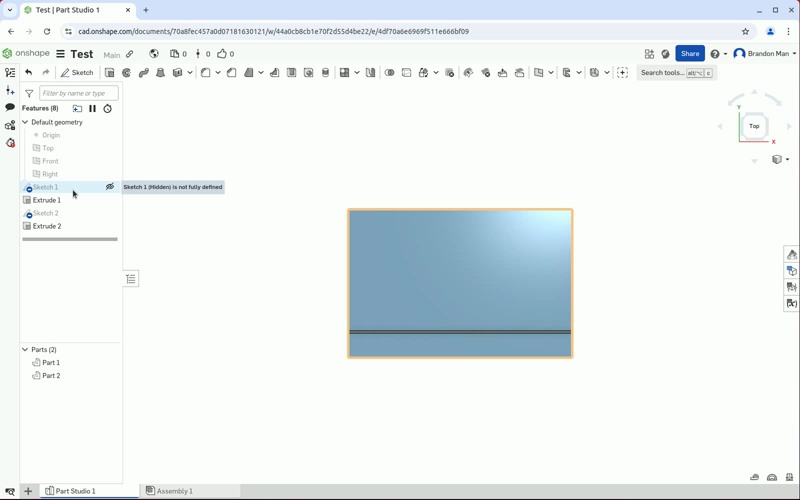
click(73, 189)
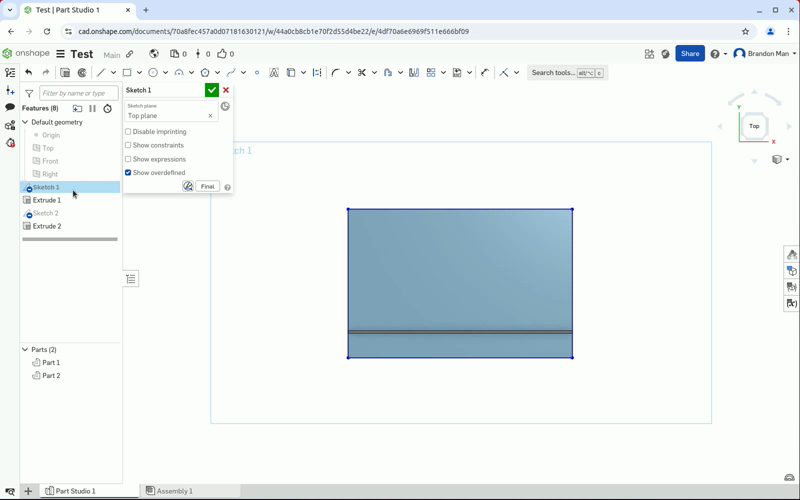
mouse_move(229, 92)
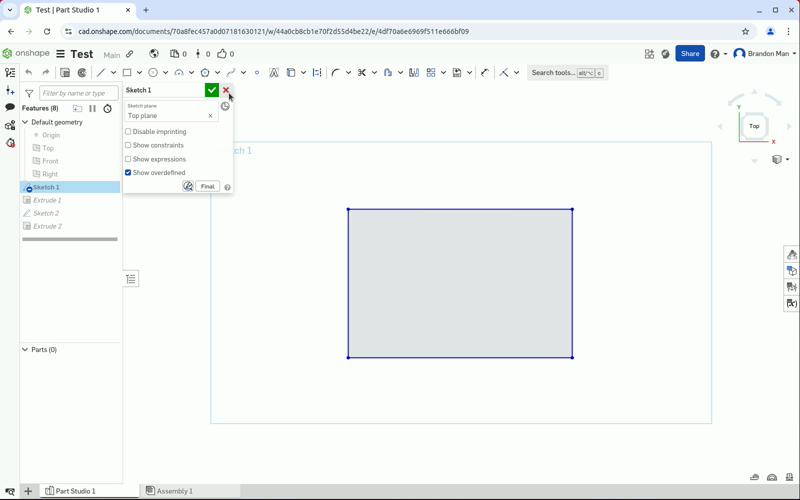
click(229, 92)
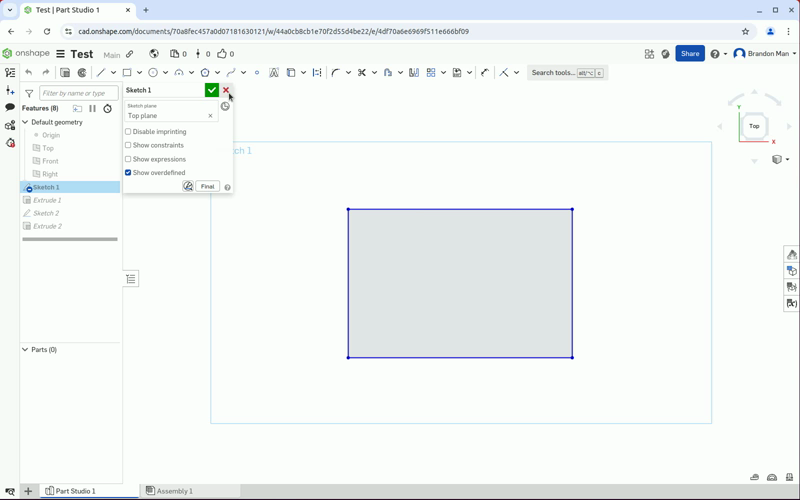
key(shift+s)
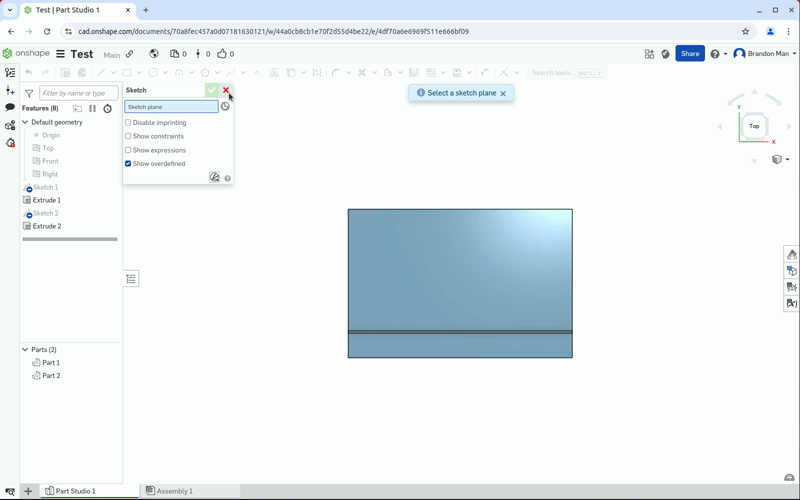
mouse_move(73, 150)
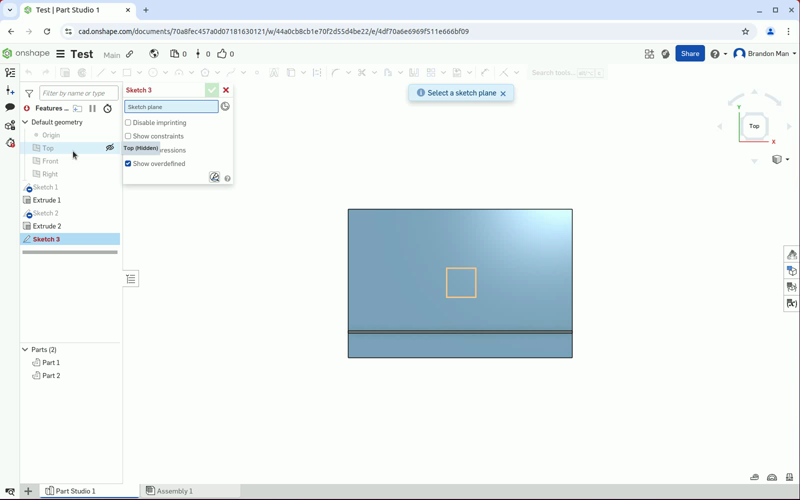
click(73, 150)
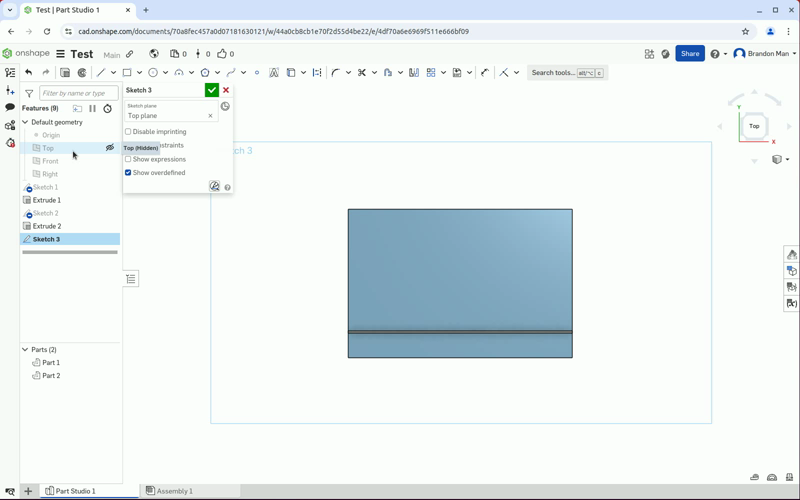
mouse_move(73, 352)
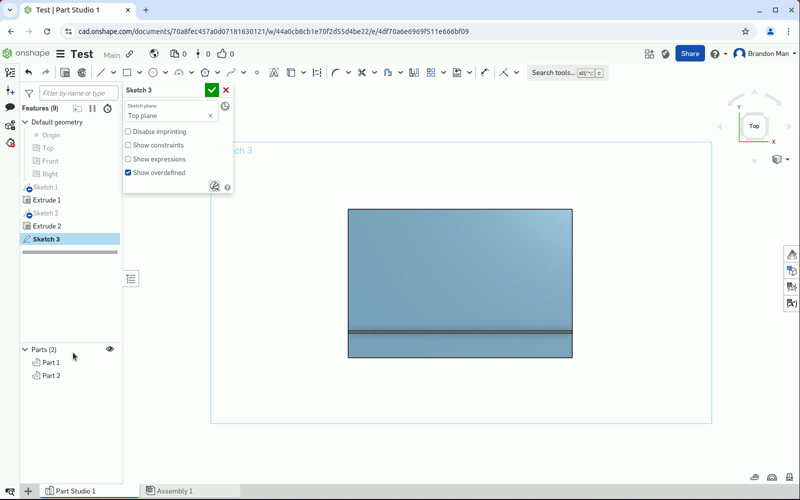
key(y)
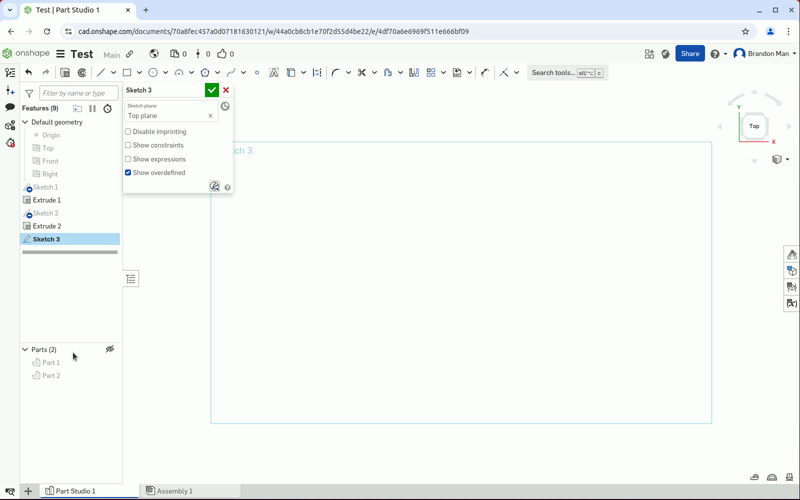
key(l)
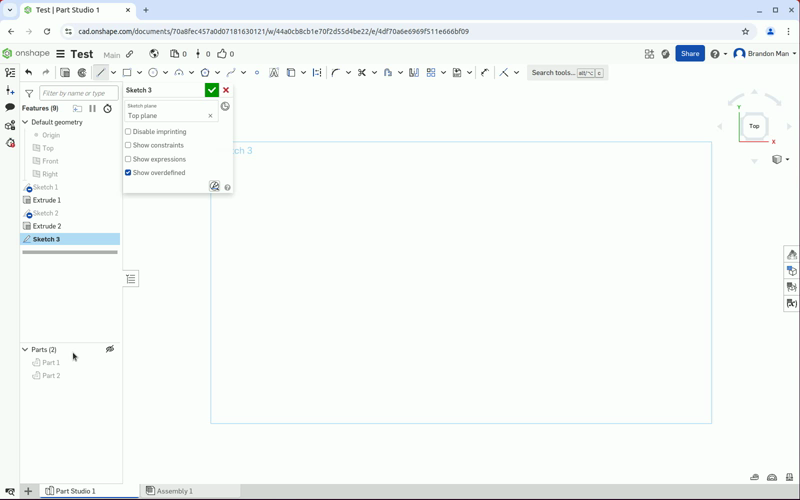
key_down(shift)
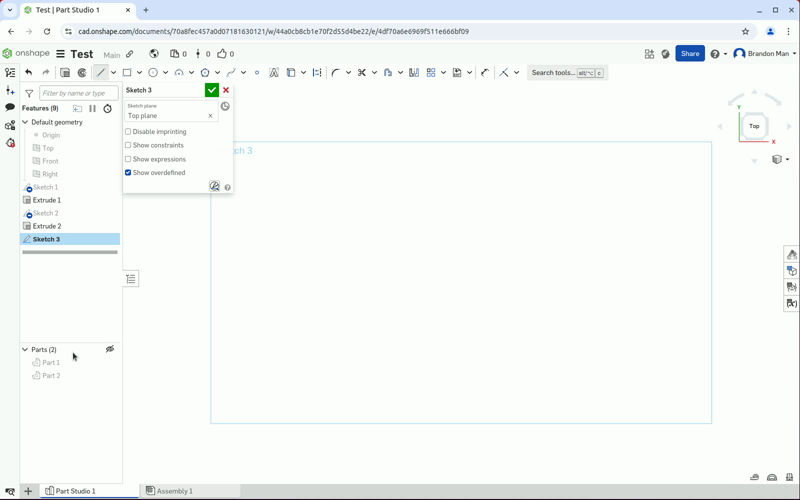
mouse_move(348, 308)
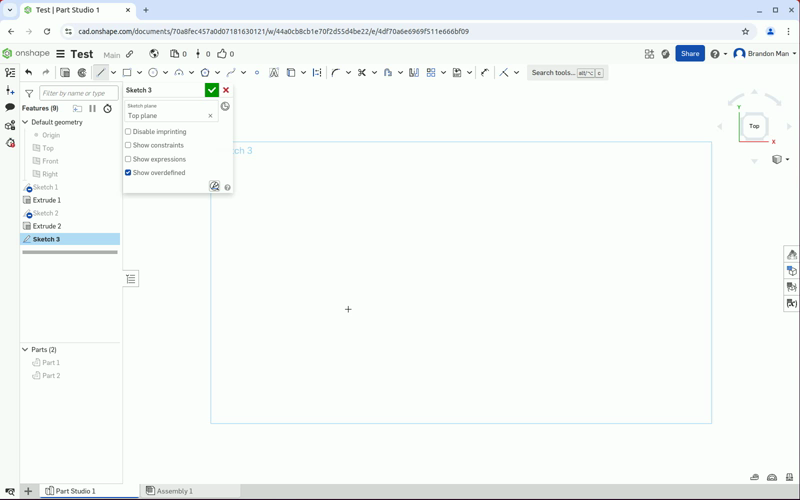
click(348, 308)
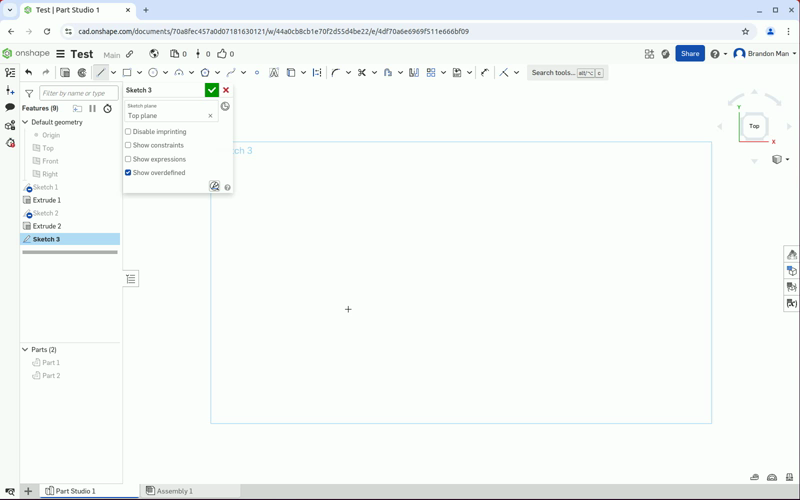
key_up(shift)
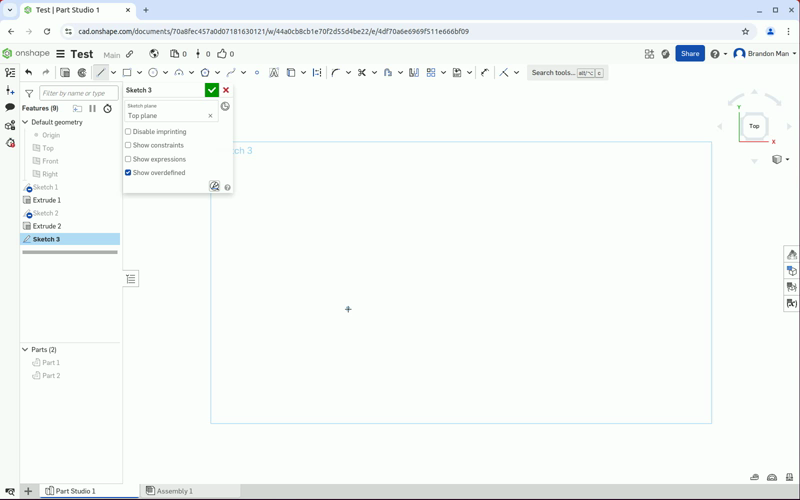
key_down(shift)
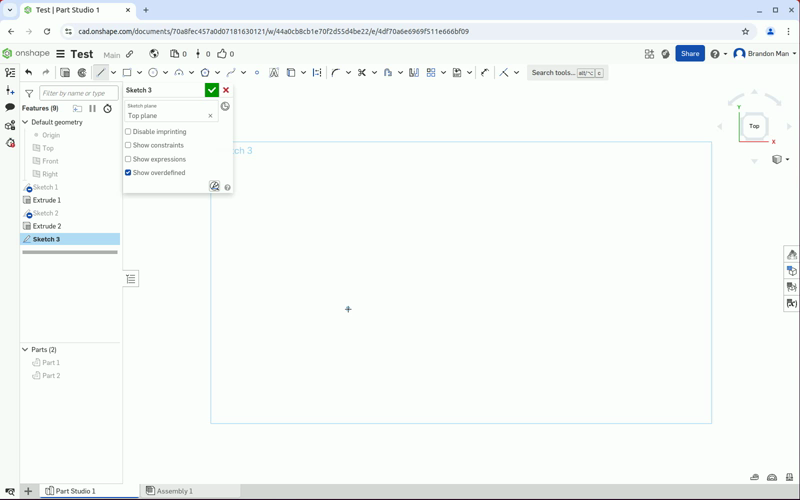
mouse_move(572, 308)
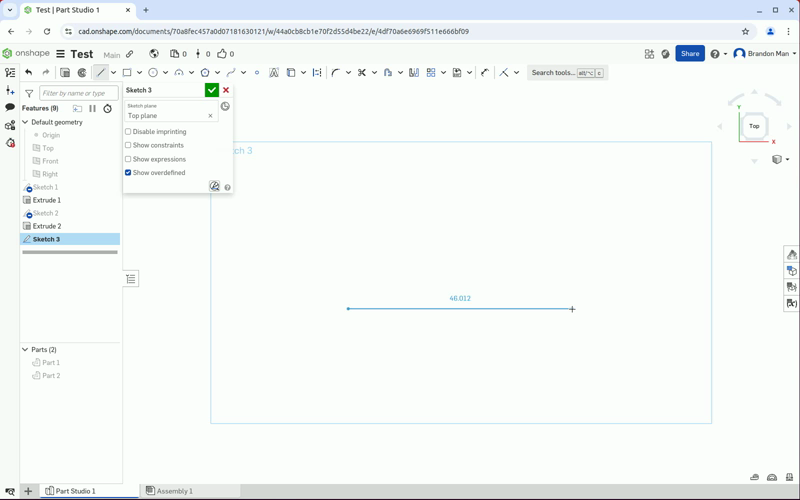
click(572, 308)
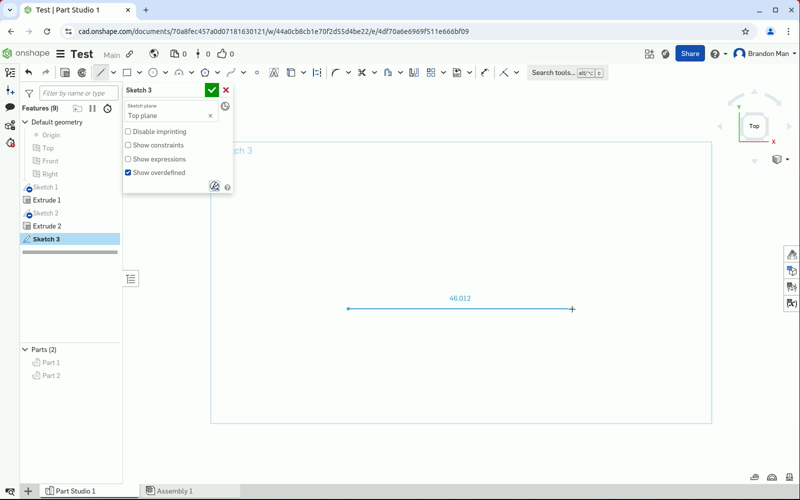
key_up(shift)
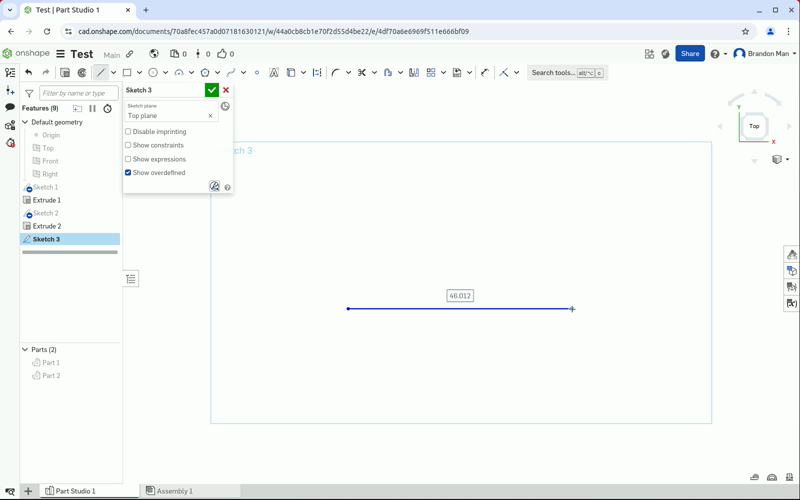
key_down(shift)
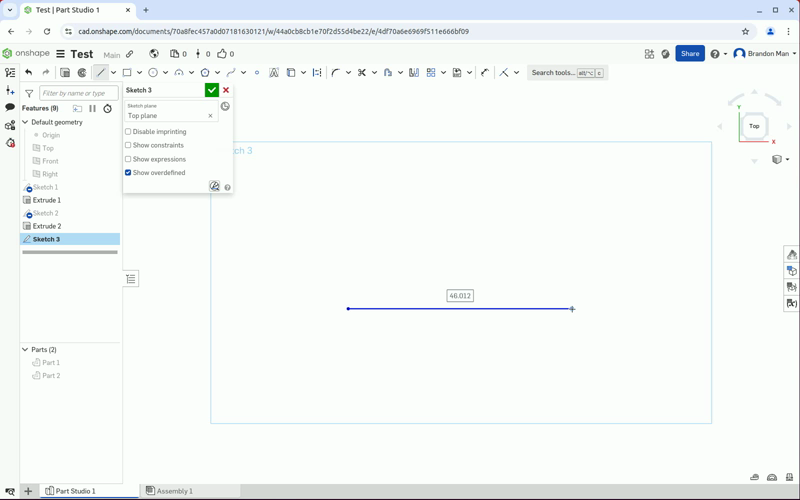
mouse_move(589, 308)
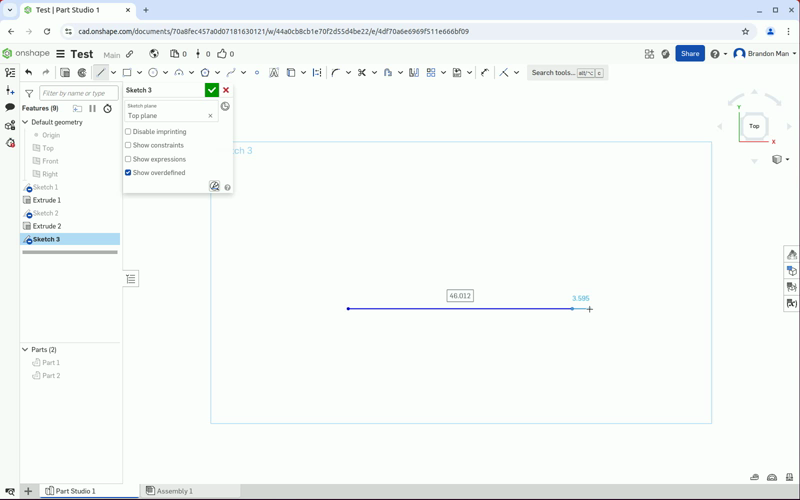
mouse_move(572, 306)
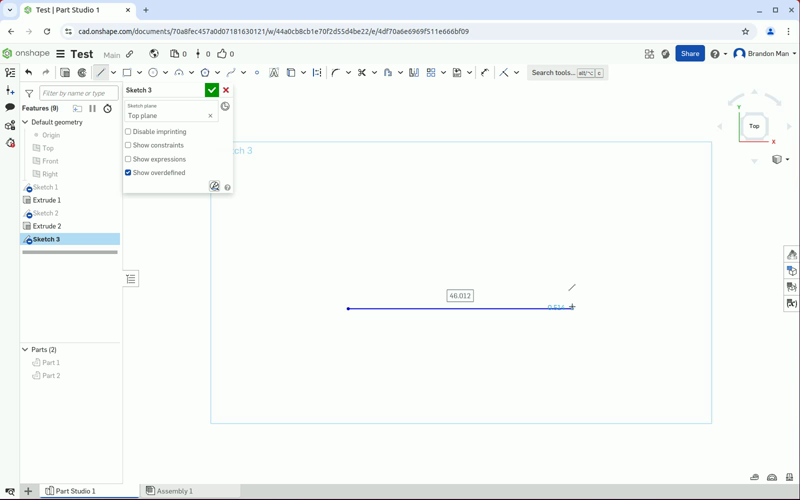
scroll(6)
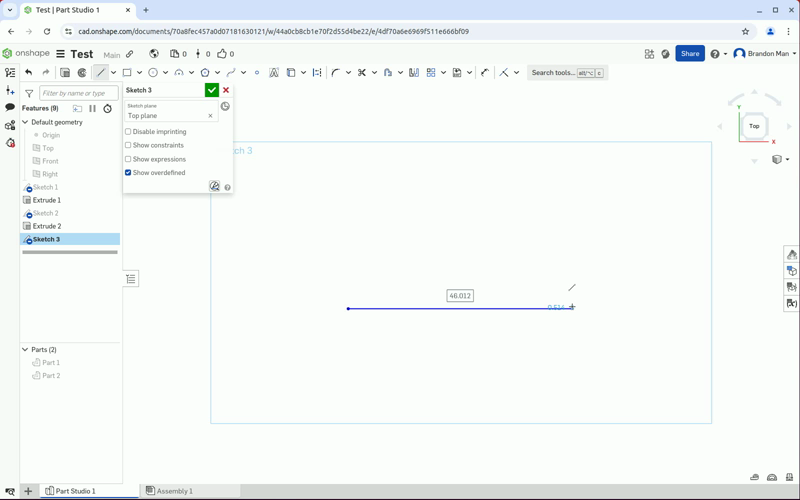
scroll(6)
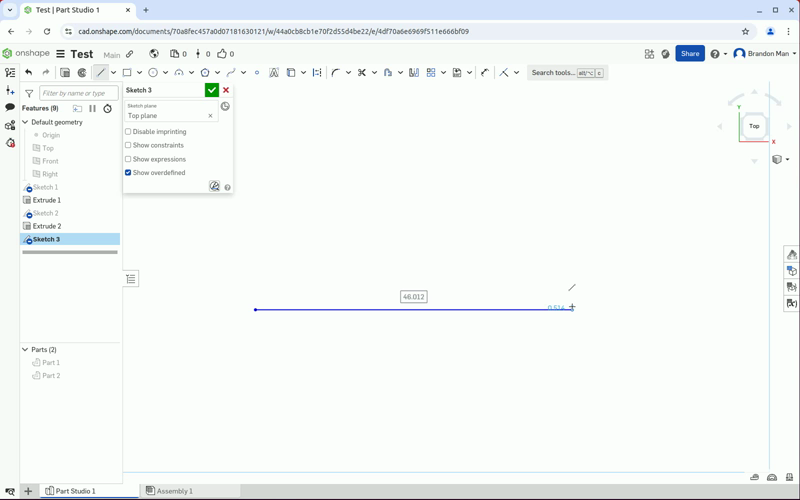
scroll(6)
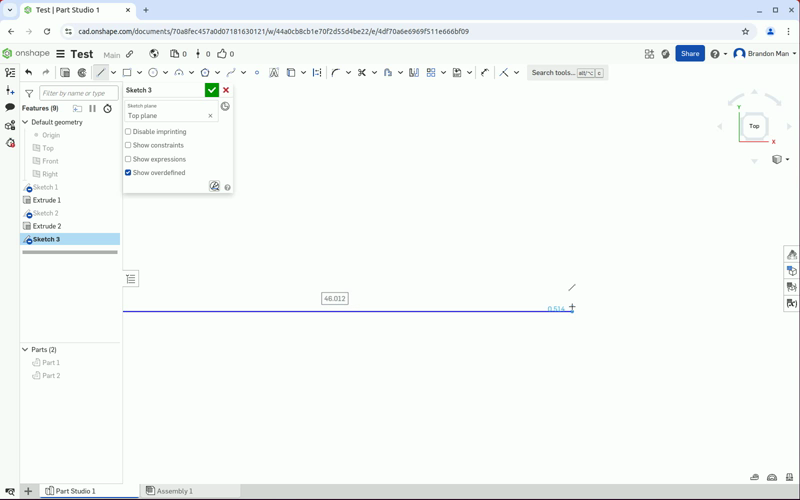
scroll(6)
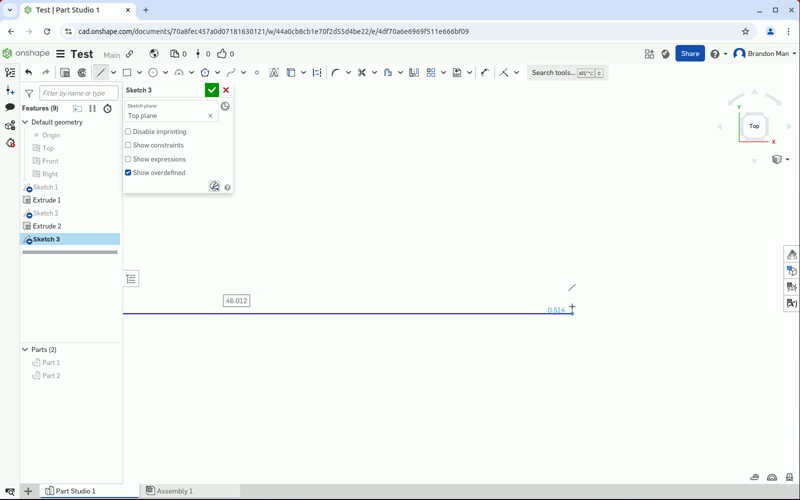
scroll(6)
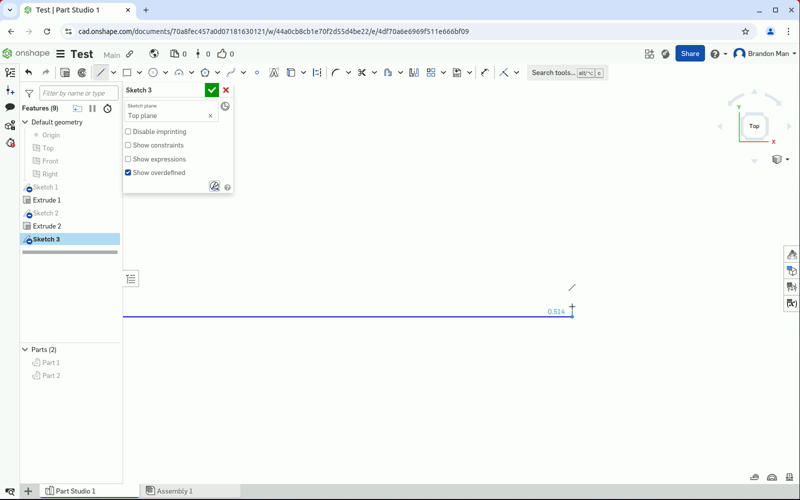
scroll(6)
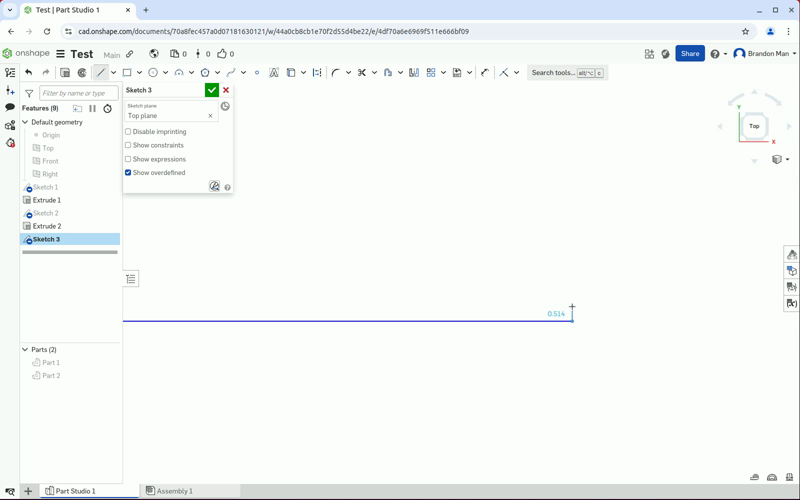
scroll(6)
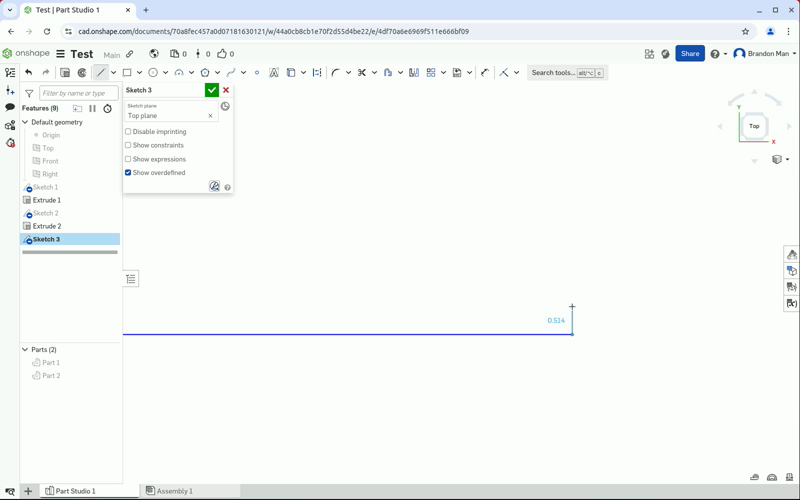
click(572, 306)
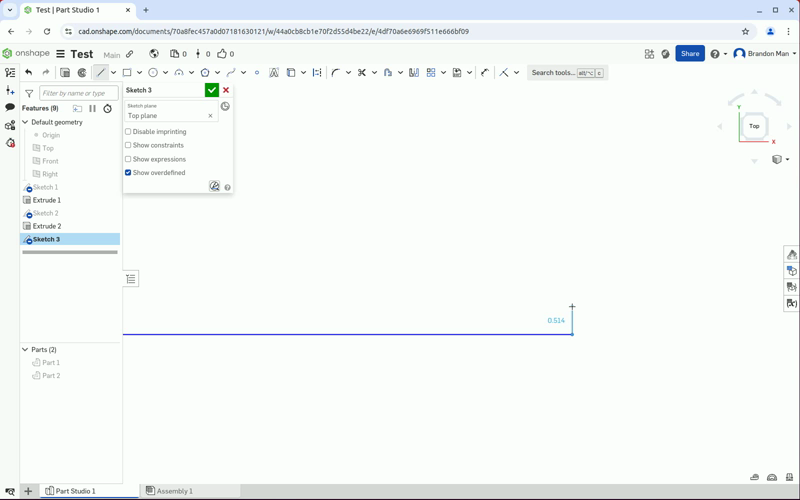
scroll(-6)
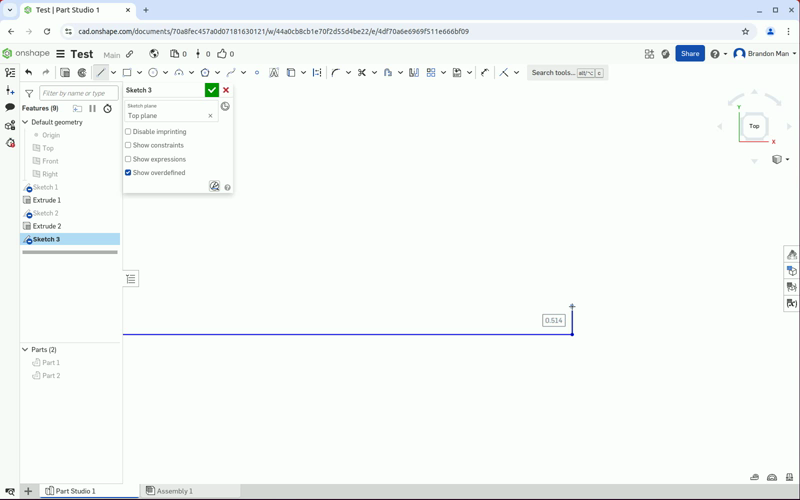
scroll(-6)
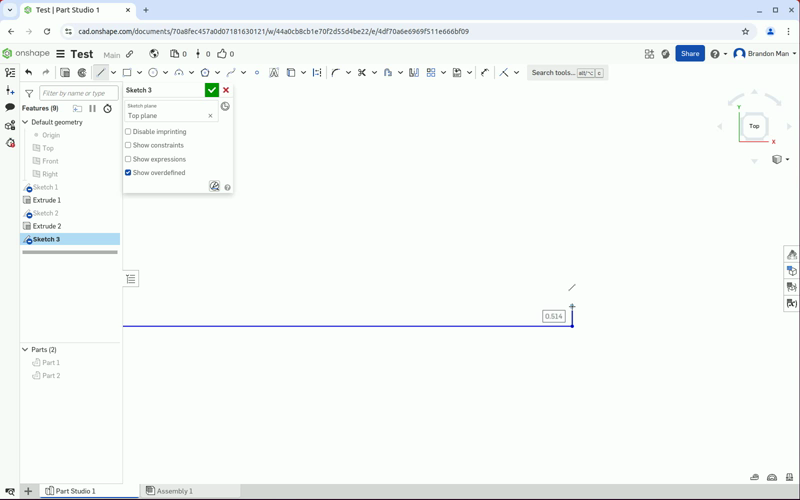
scroll(-6)
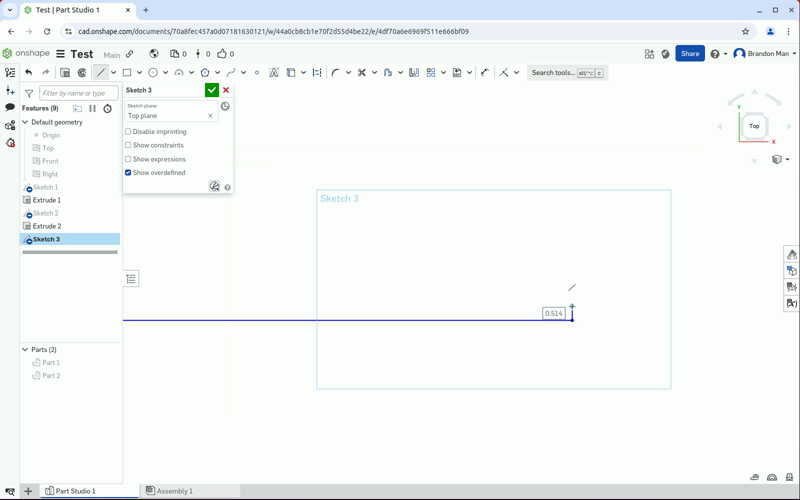
scroll(-6)
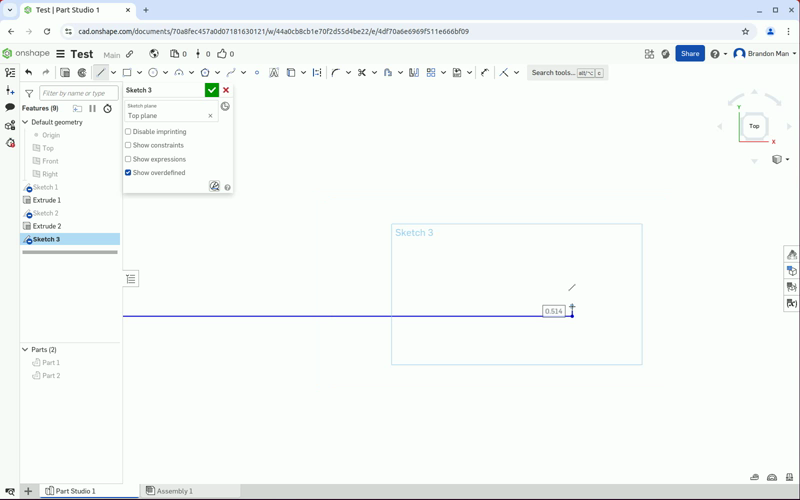
scroll(-6)
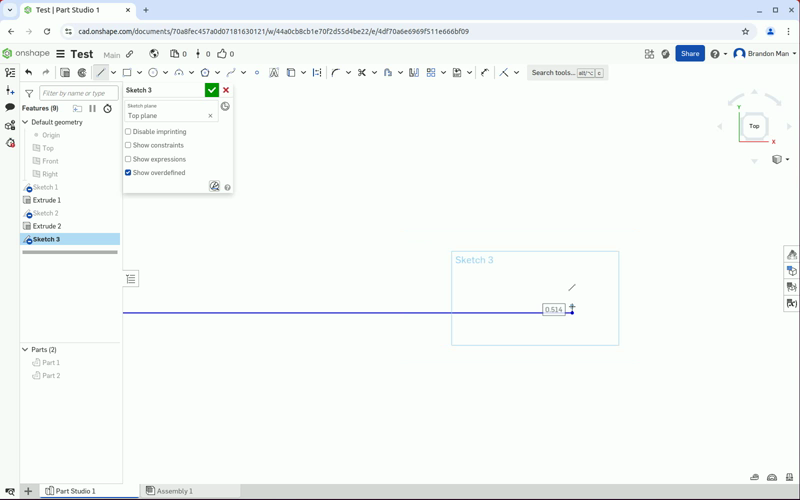
scroll(-6)
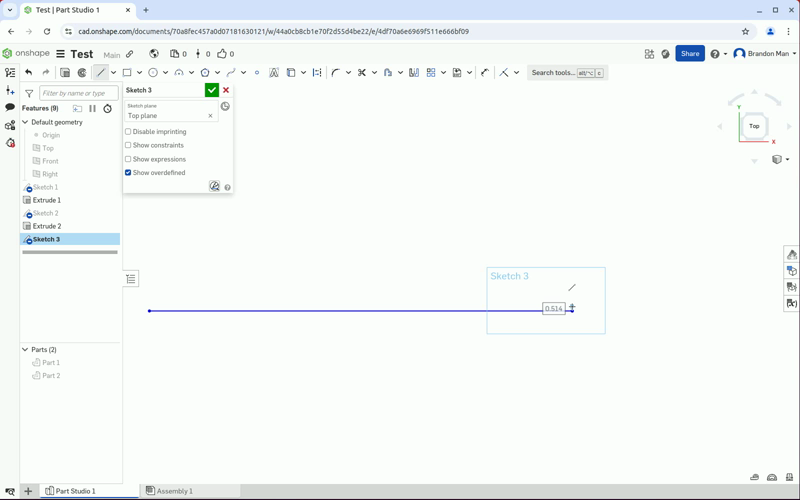
scroll(-6)
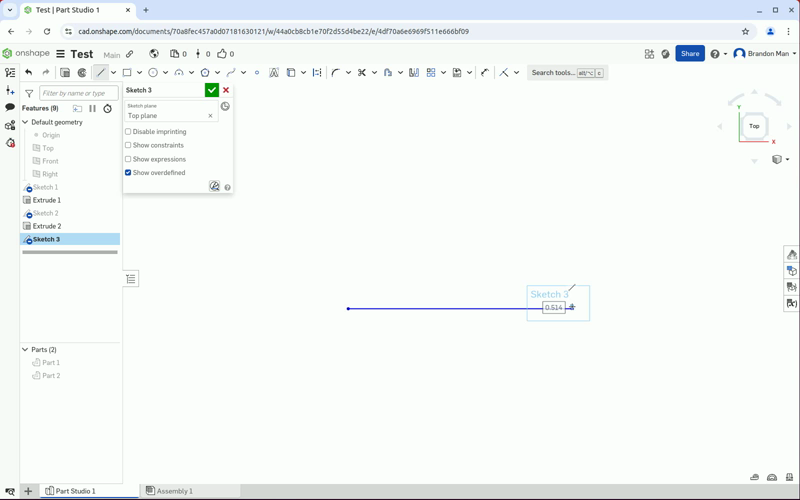
key_up(shift)
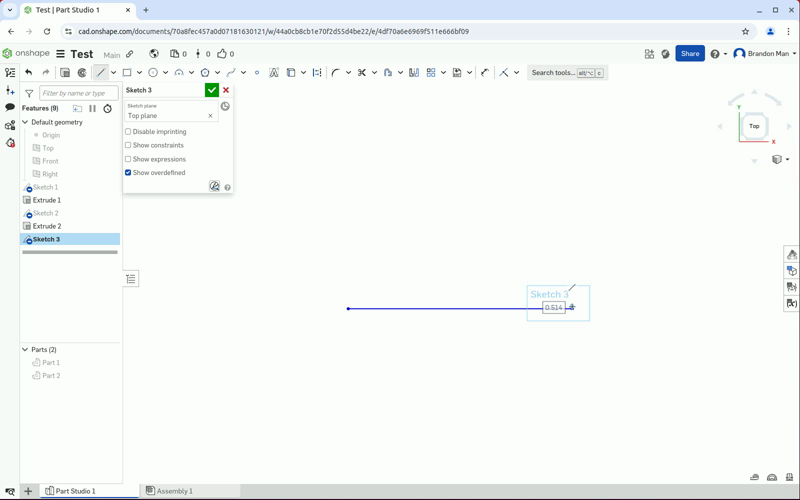
key_down(shift)
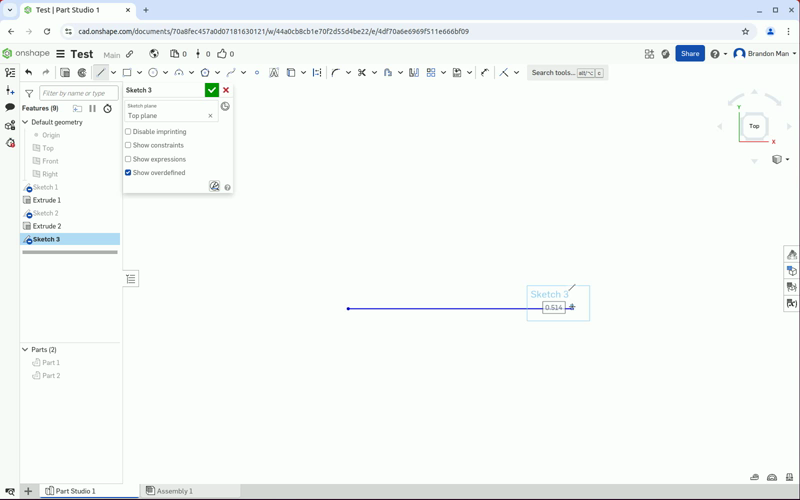
mouse_move(348, 306)
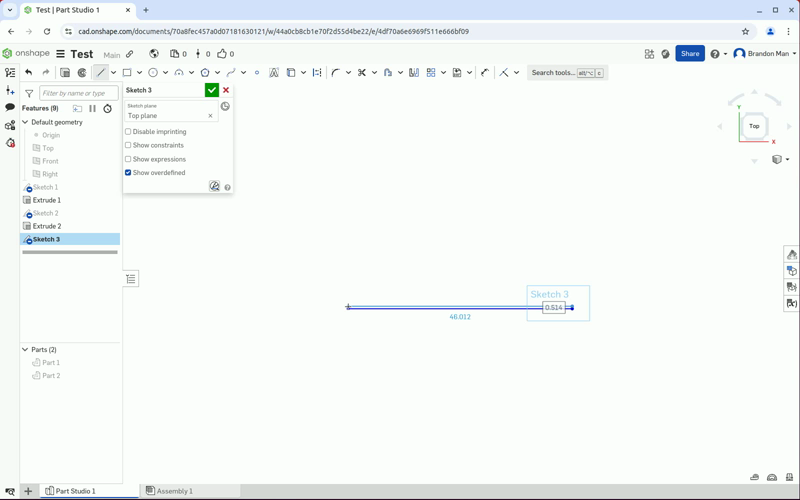
scroll(6)
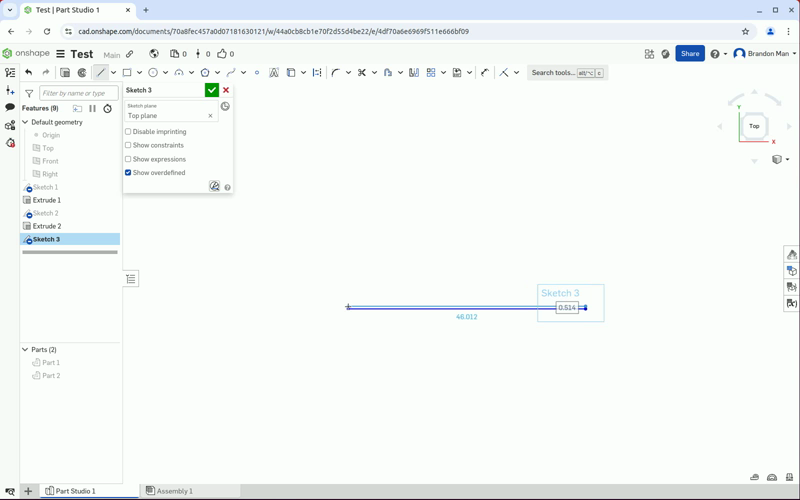
scroll(6)
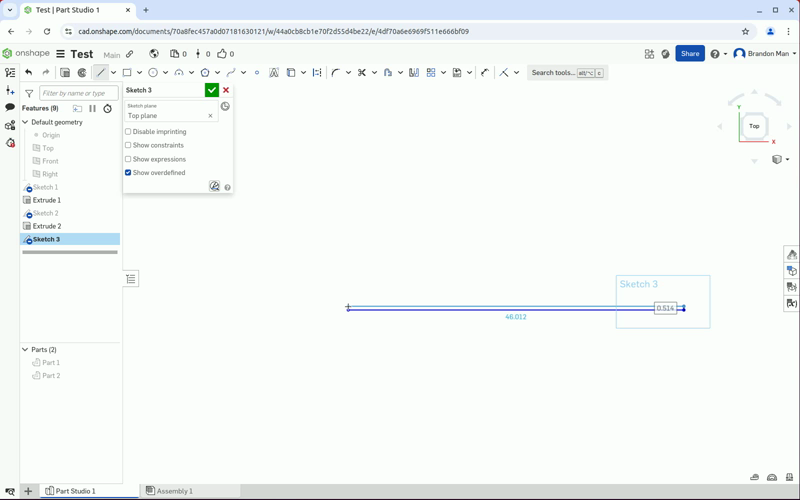
scroll(6)
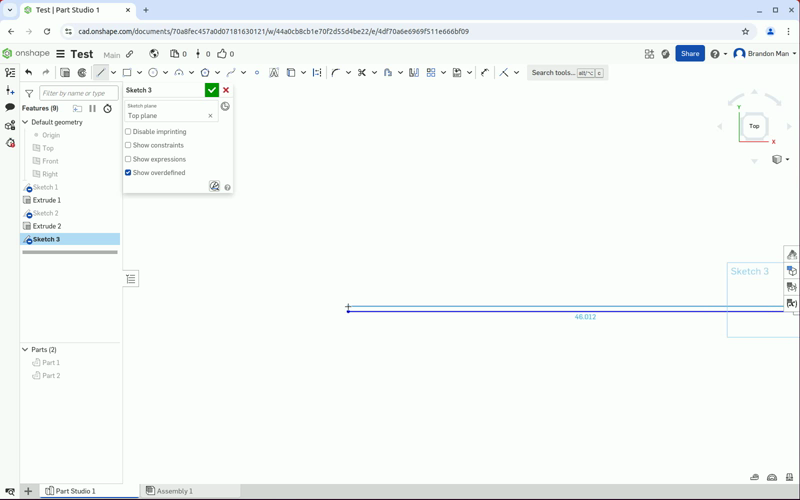
scroll(6)
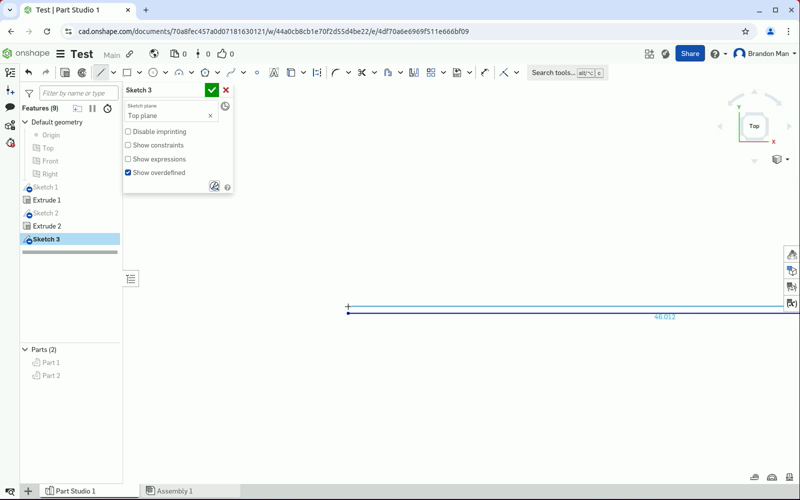
scroll(6)
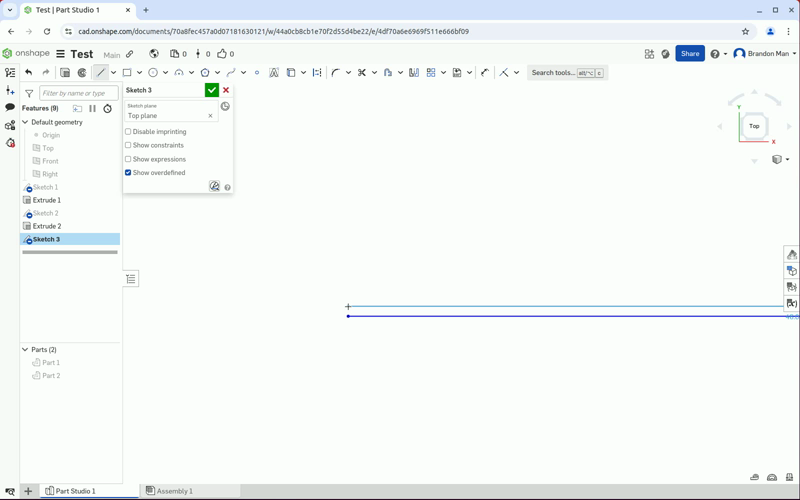
scroll(6)
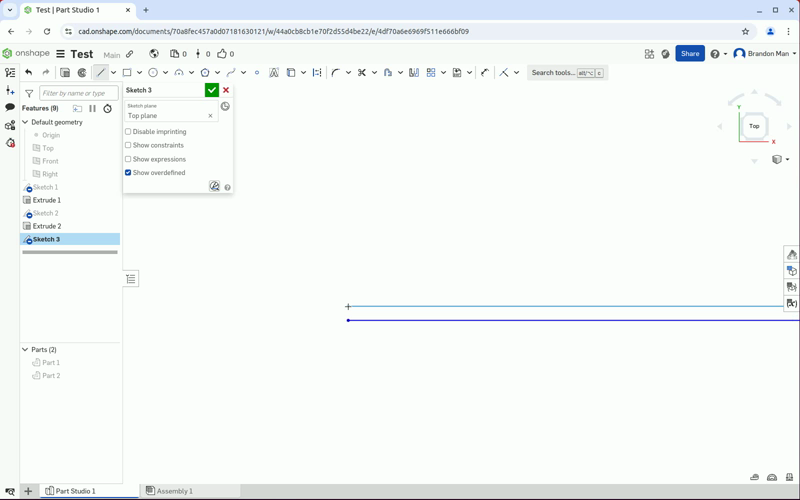
scroll(6)
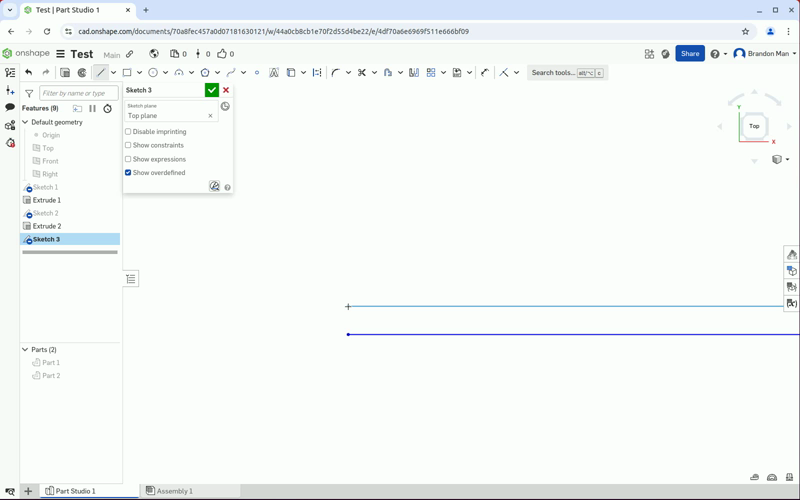
click(348, 306)
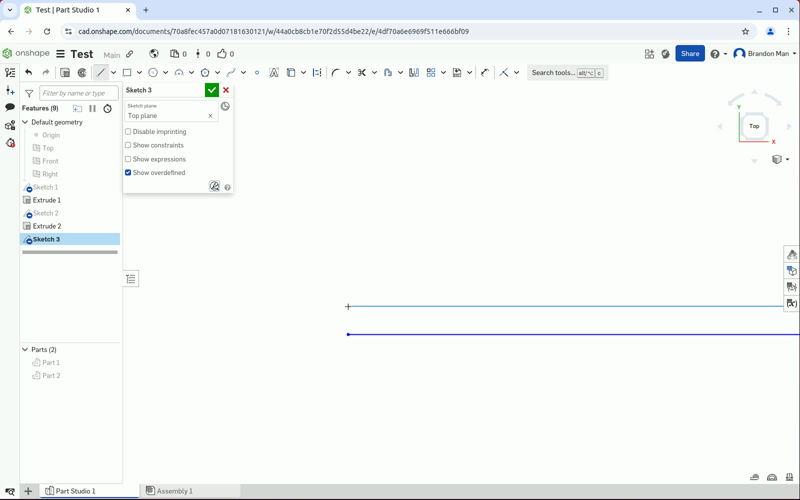
scroll(-6)
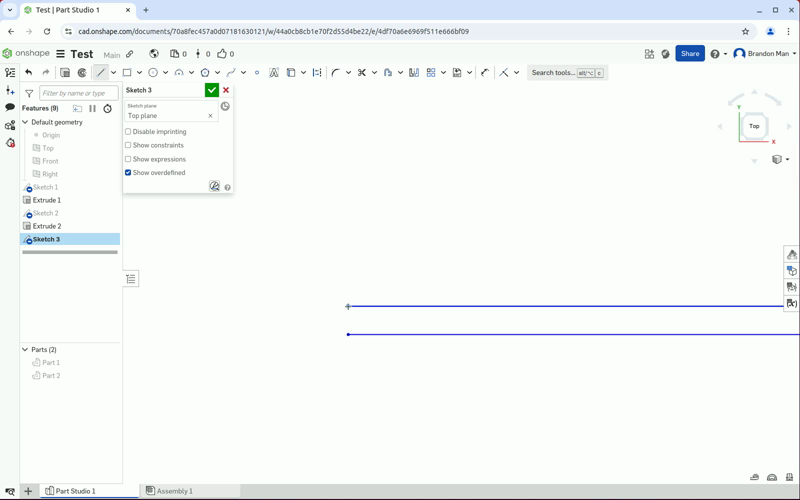
scroll(-6)
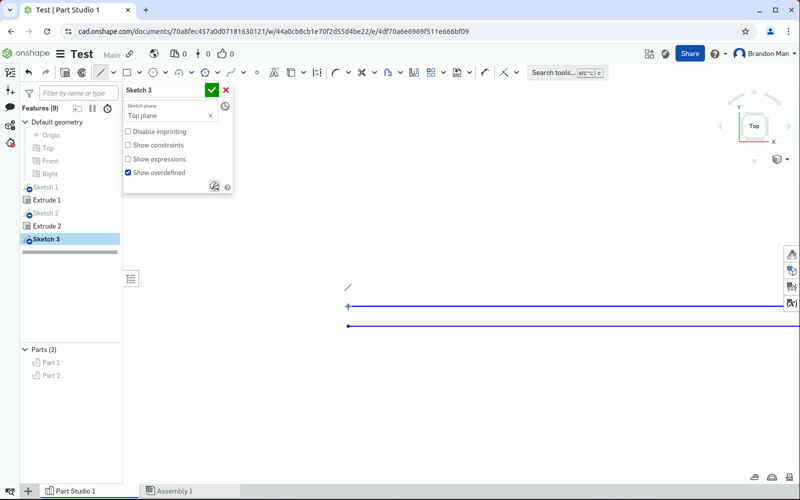
scroll(-6)
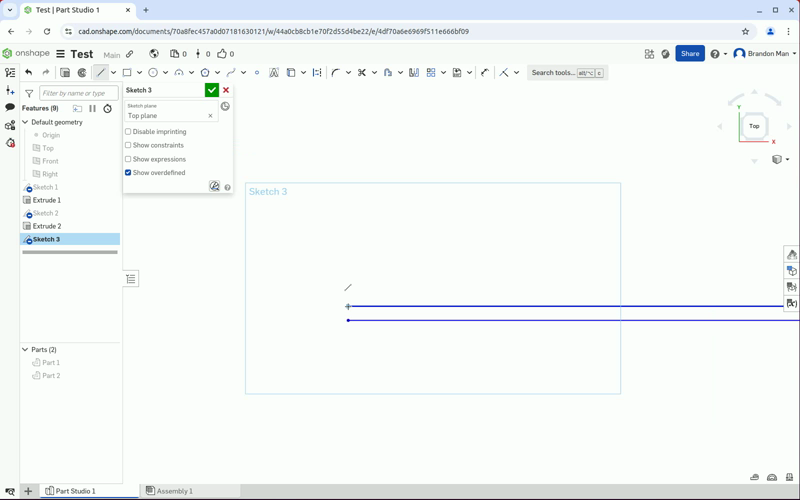
scroll(-6)
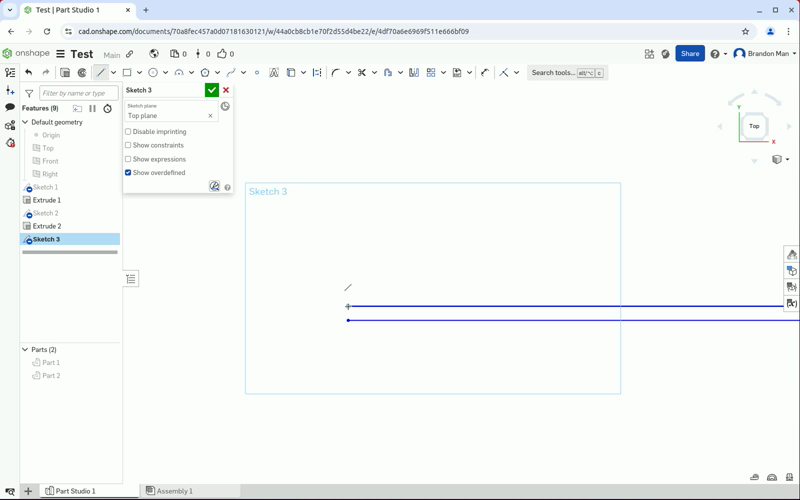
scroll(-6)
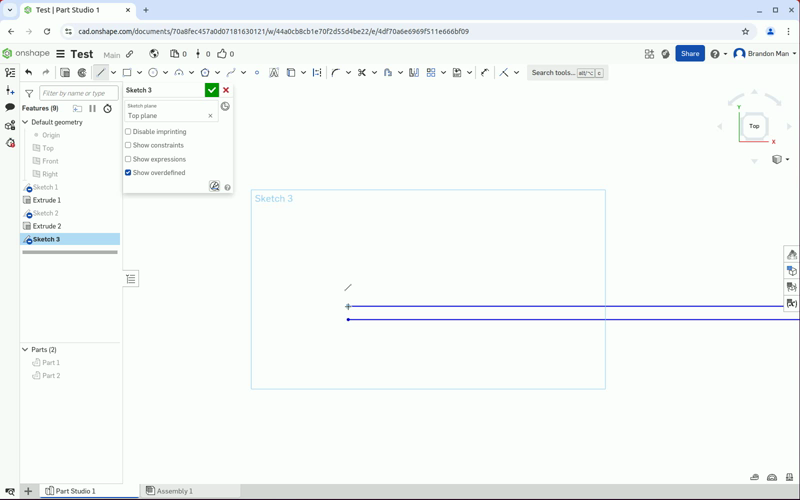
scroll(-6)
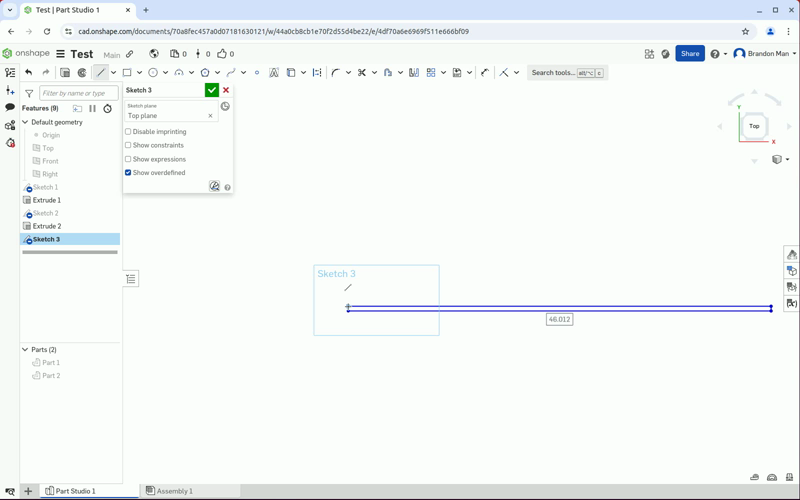
scroll(-6)
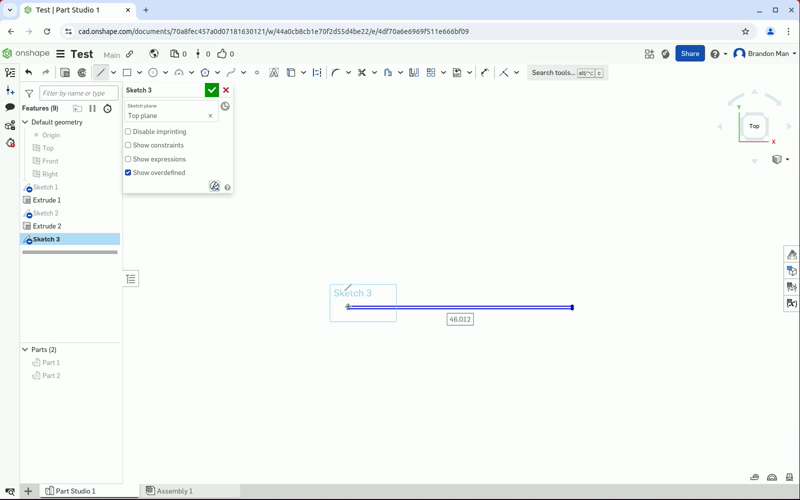
key_up(shift)
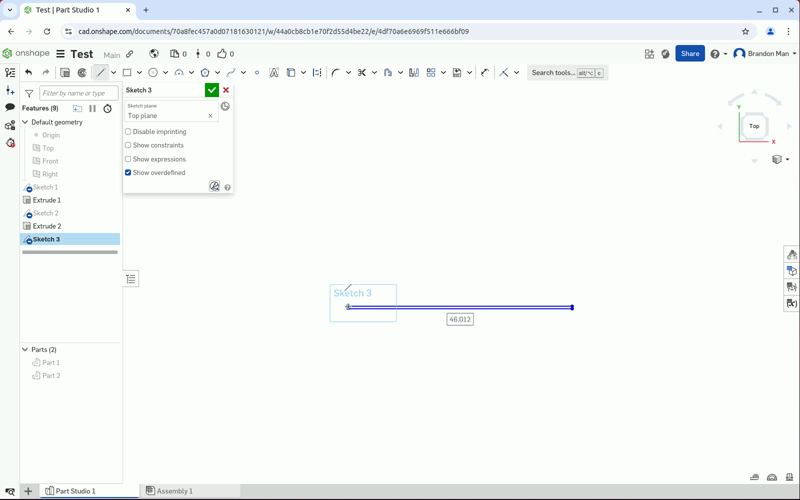
mouse_move(378, 306)
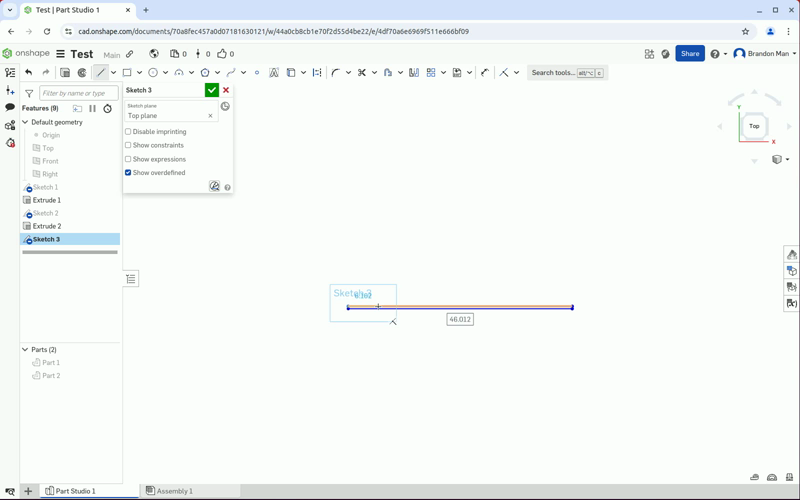
key_down(shift)
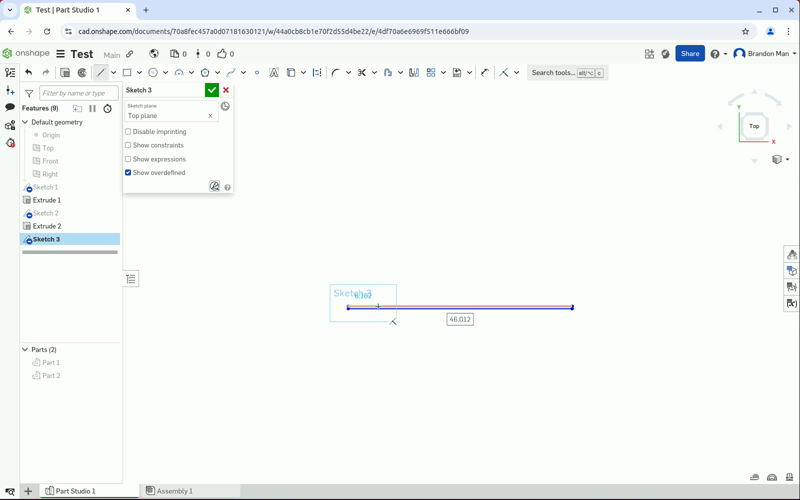
mouse_move(348, 308)
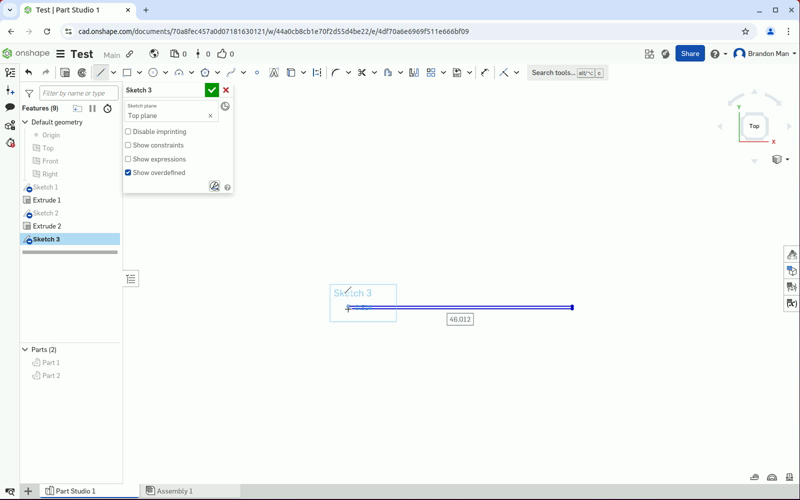
scroll(6)
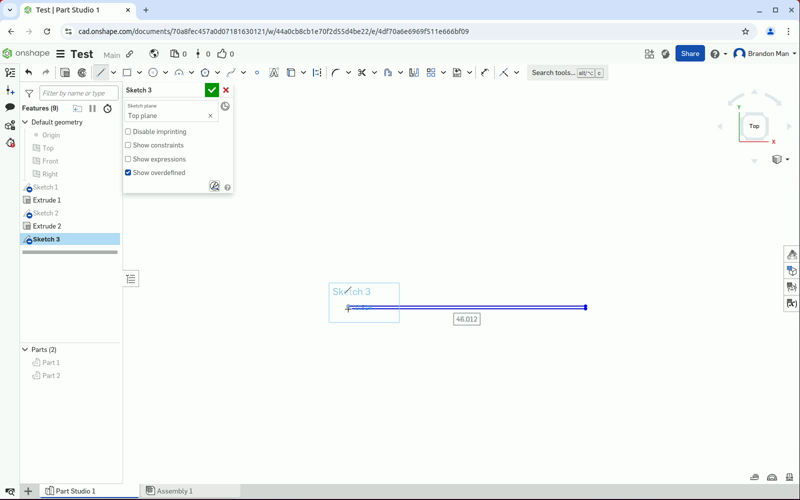
scroll(6)
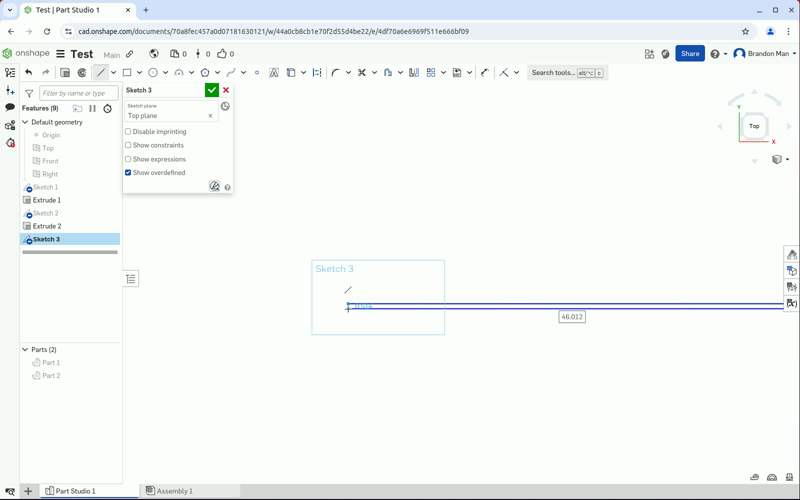
scroll(6)
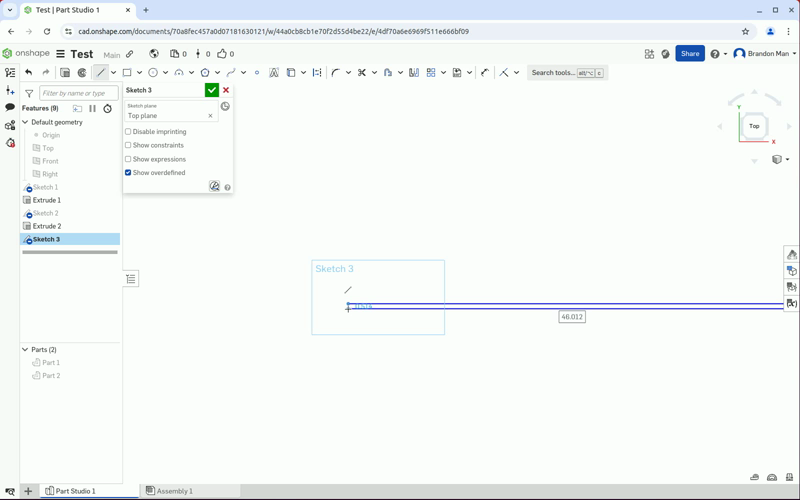
scroll(6)
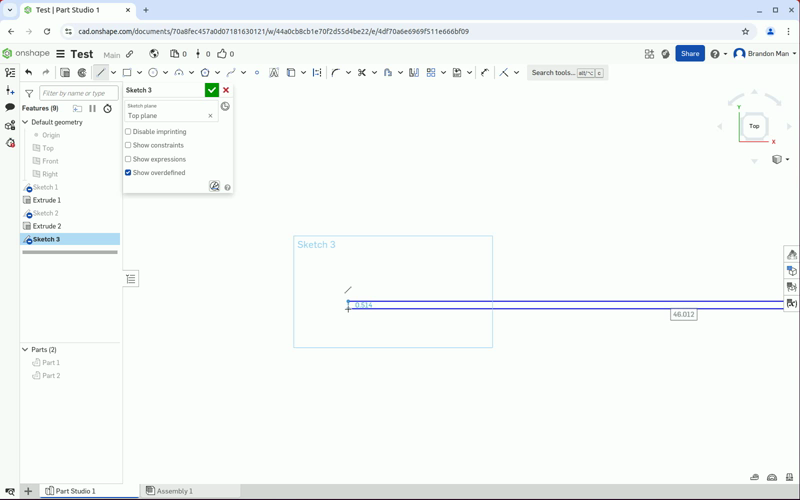
scroll(6)
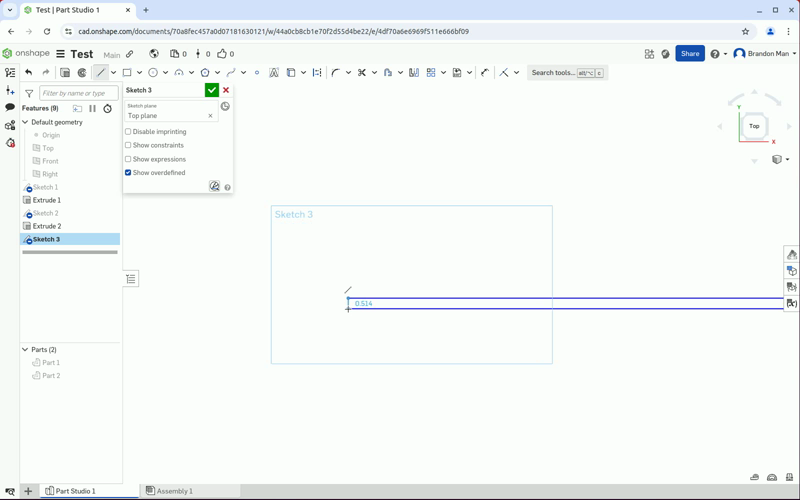
scroll(6)
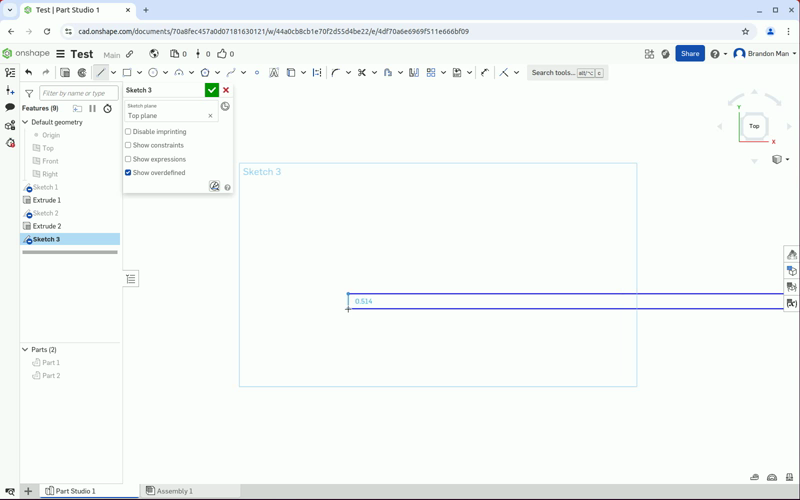
scroll(6)
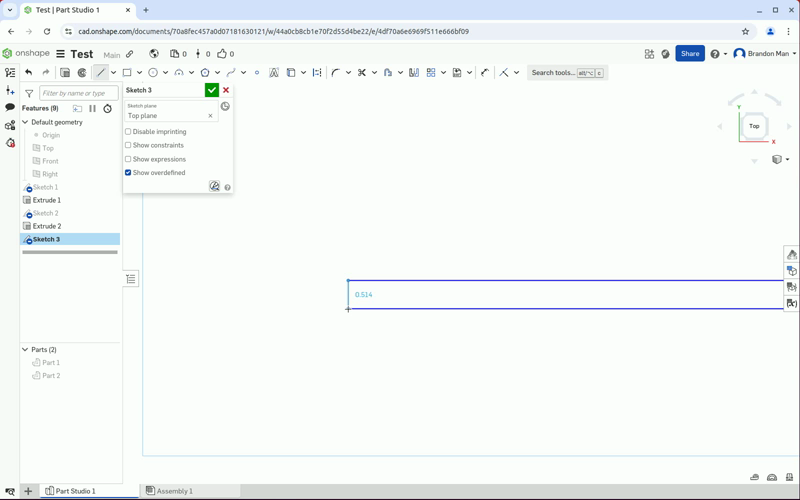
key_up(shift)
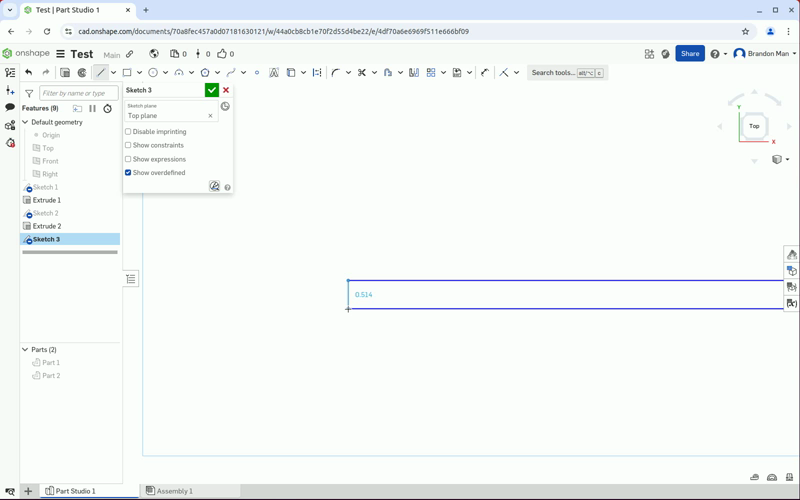
click(348, 308)
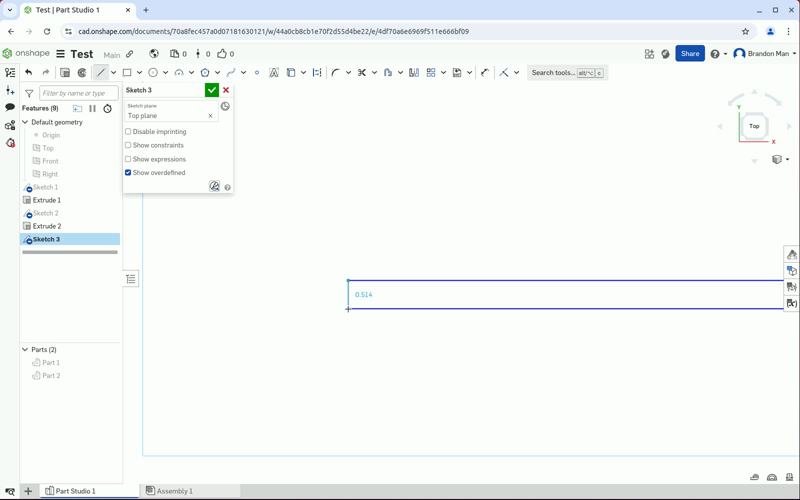
scroll(-6)
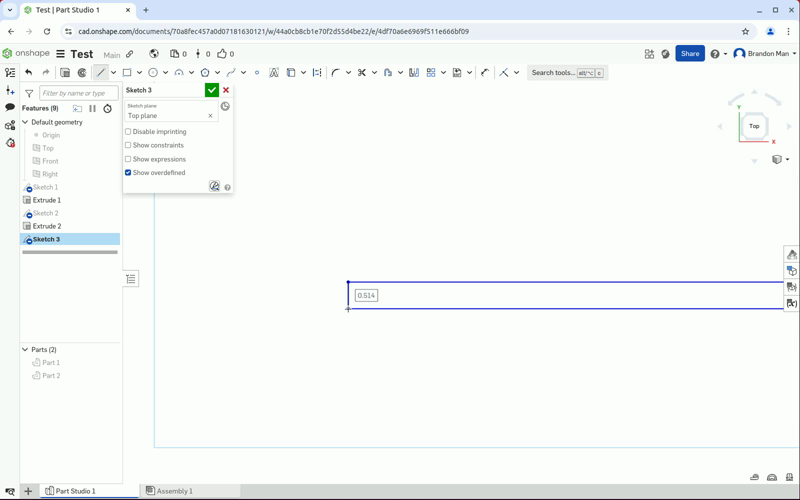
scroll(-6)
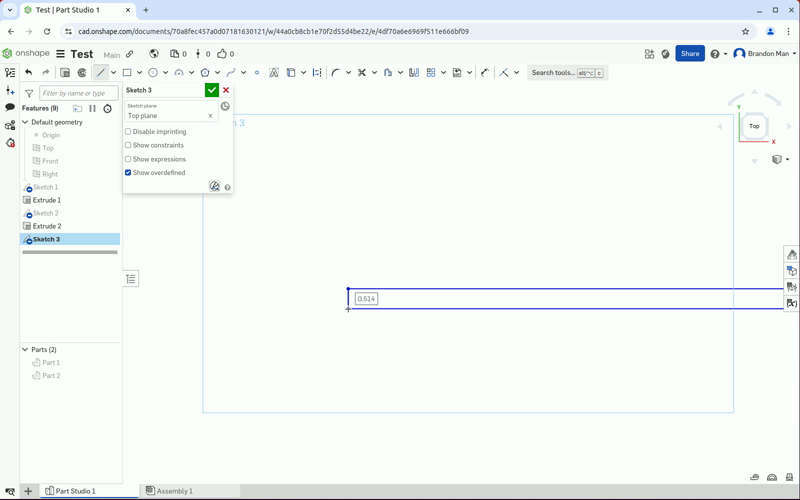
scroll(-6)
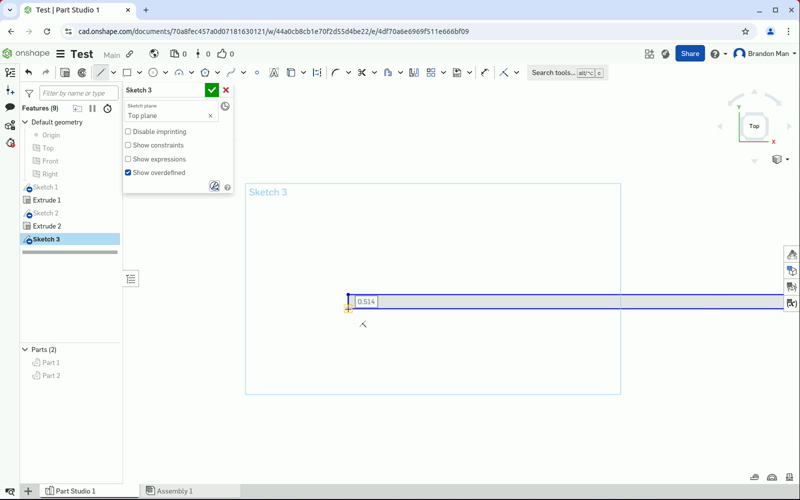
scroll(-6)
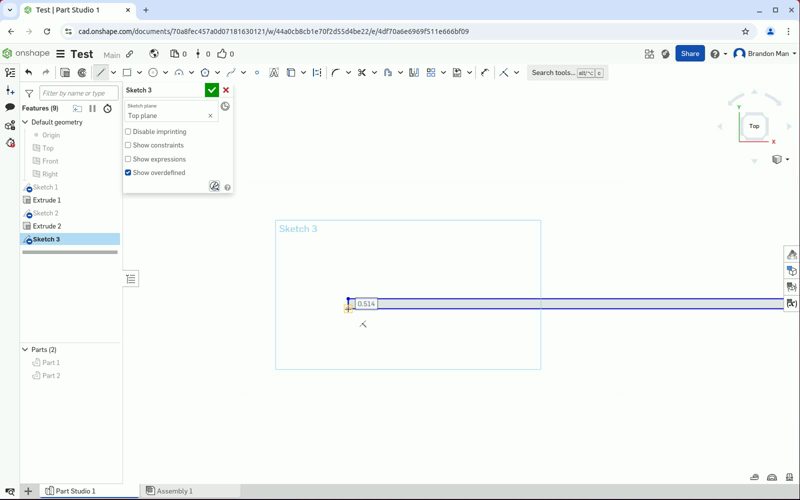
scroll(-6)
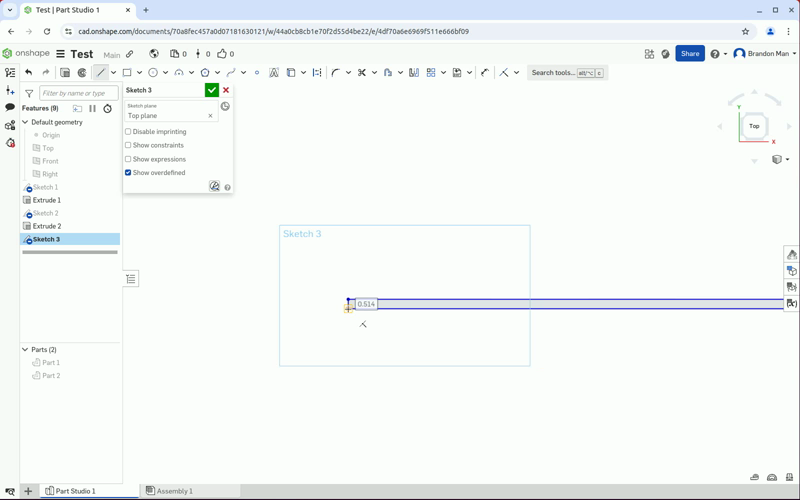
scroll(-6)
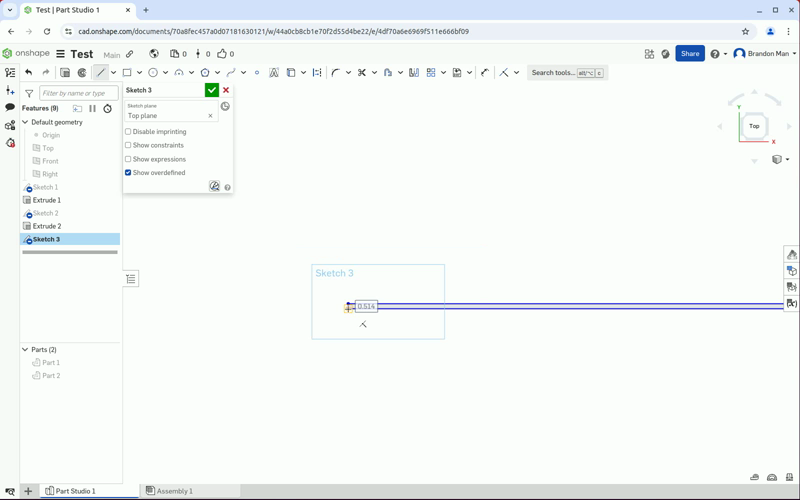
scroll(-6)
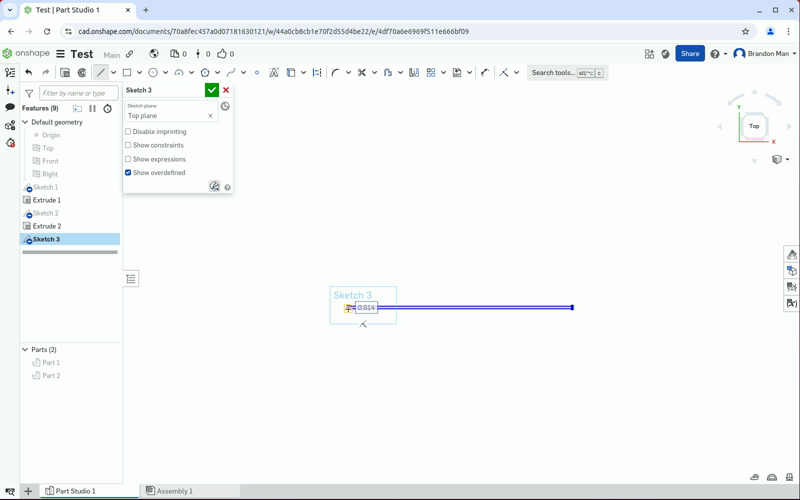
key(esc)
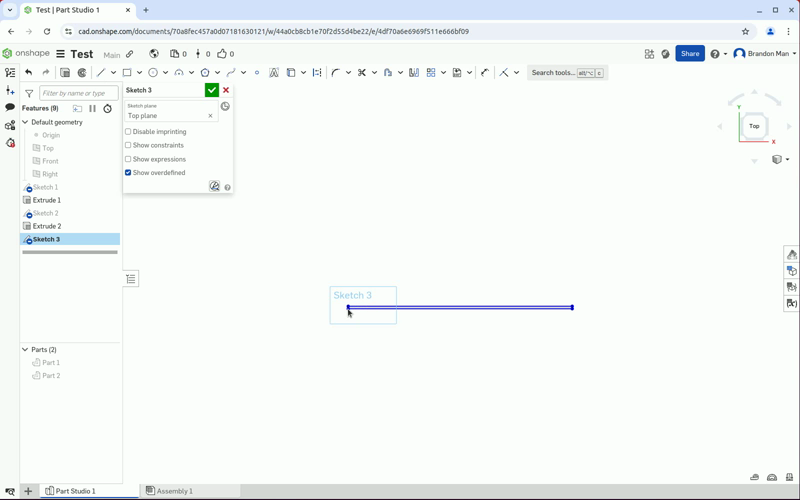
mouse_move(489, 307)
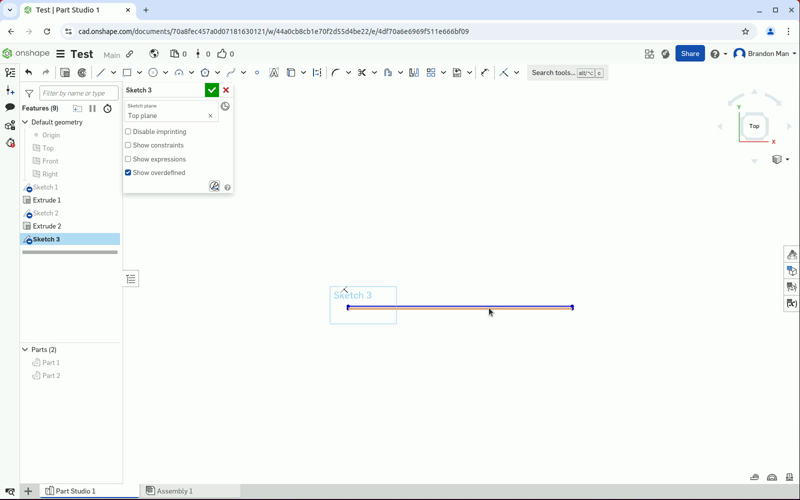
scroll(6)
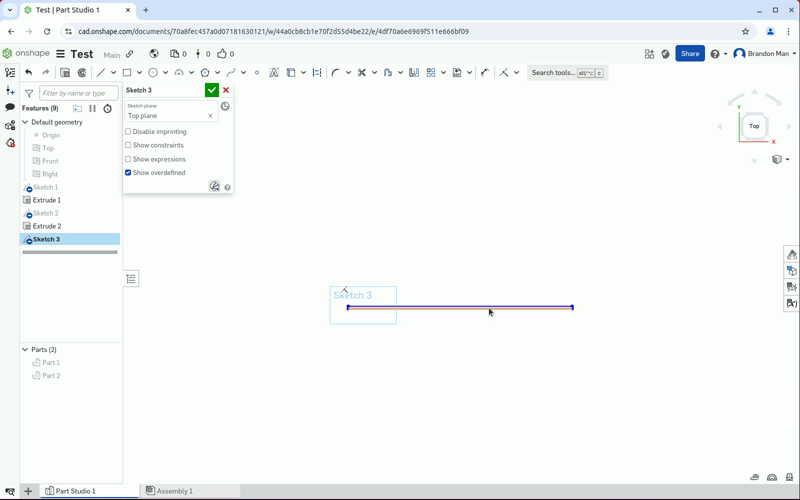
scroll(6)
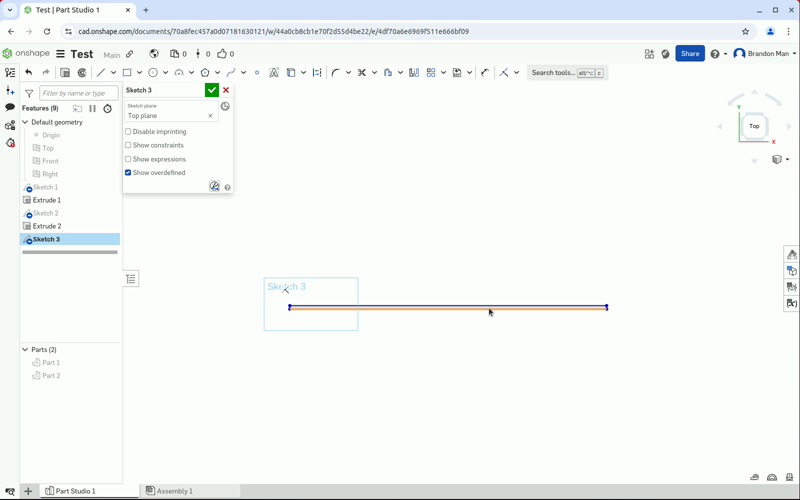
scroll(6)
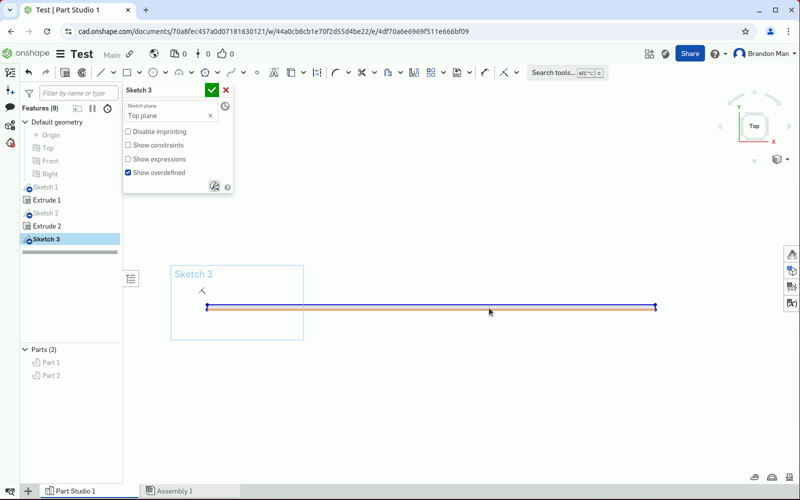
scroll(6)
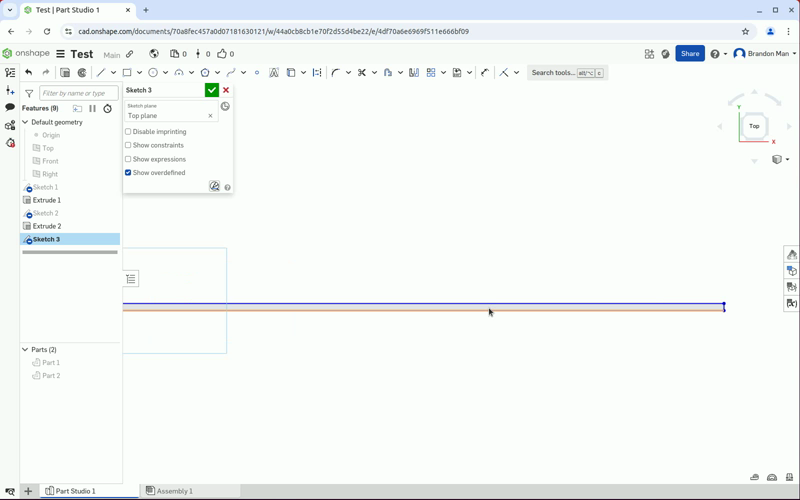
scroll(6)
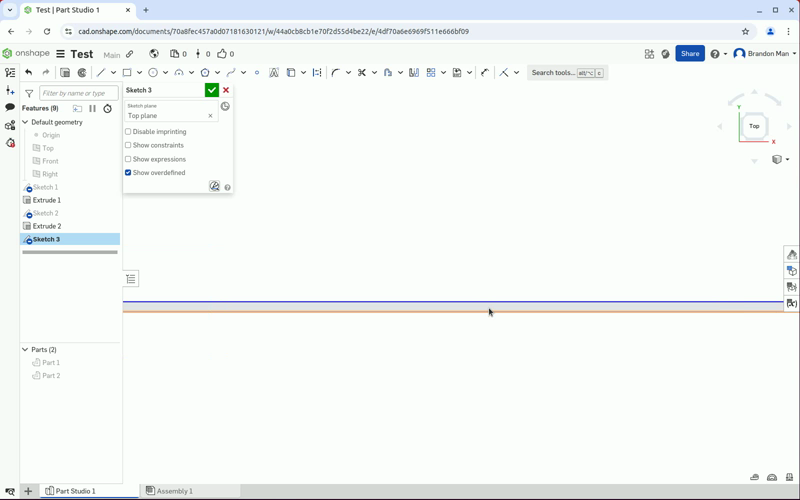
scroll(6)
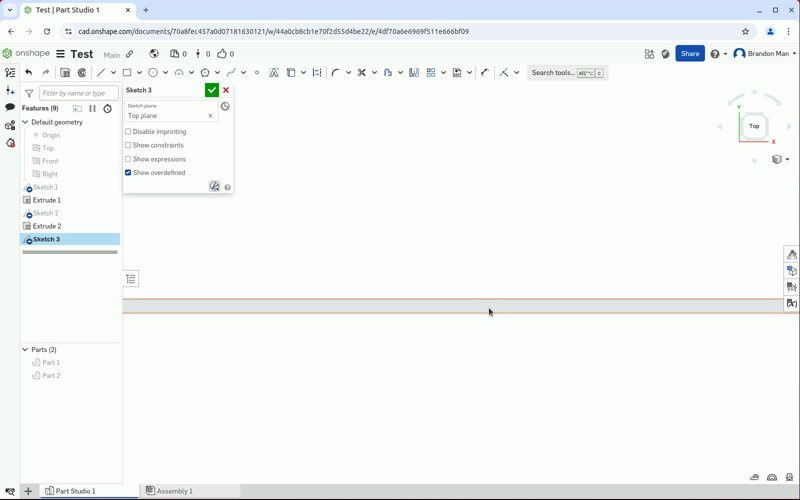
scroll(6)
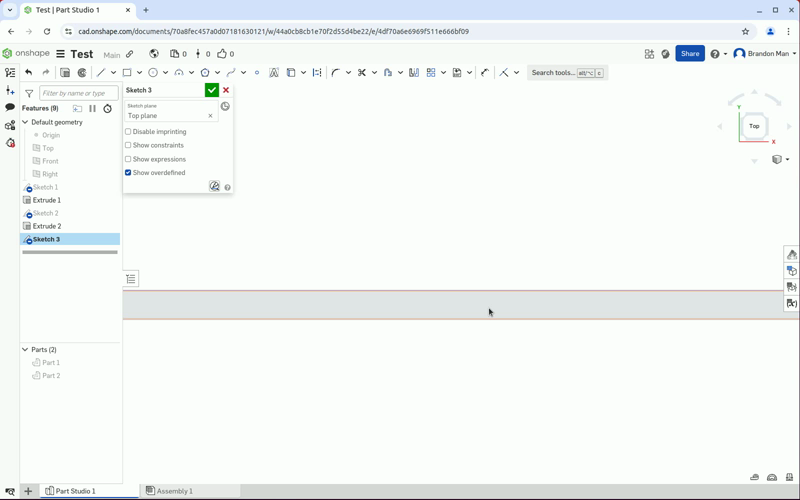
click(489, 307)
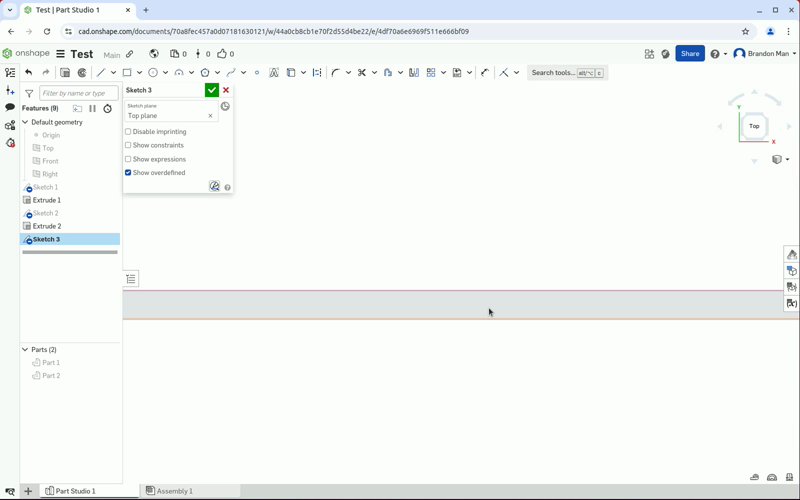
scroll(-6)
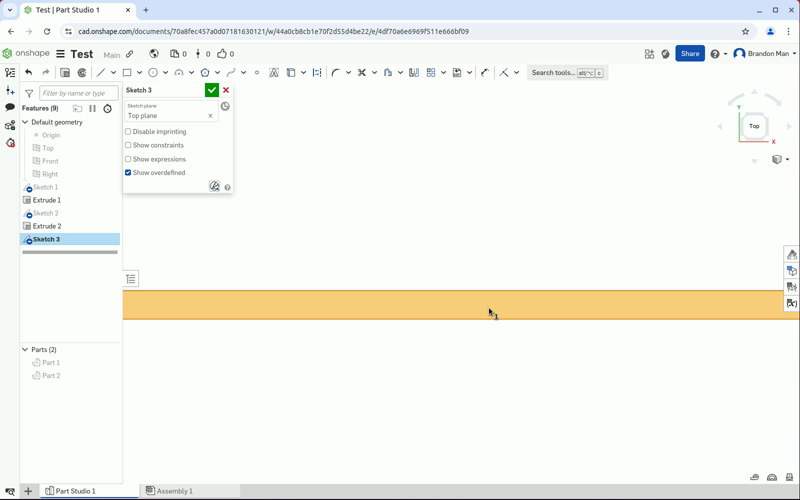
scroll(-6)
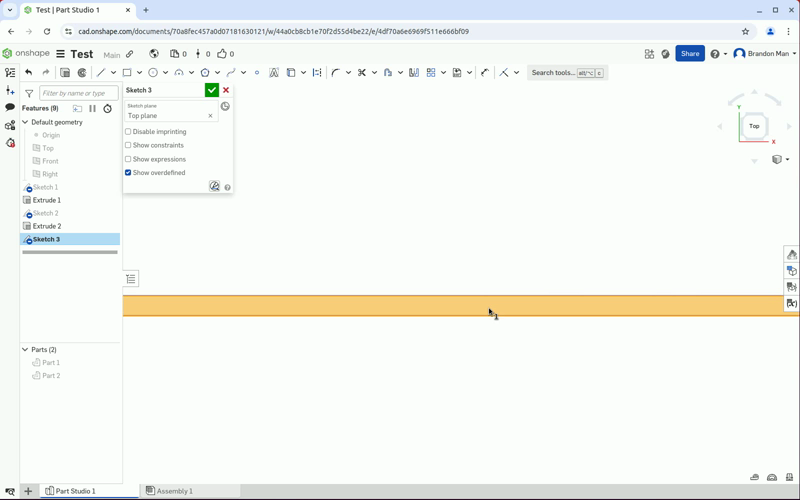
scroll(-6)
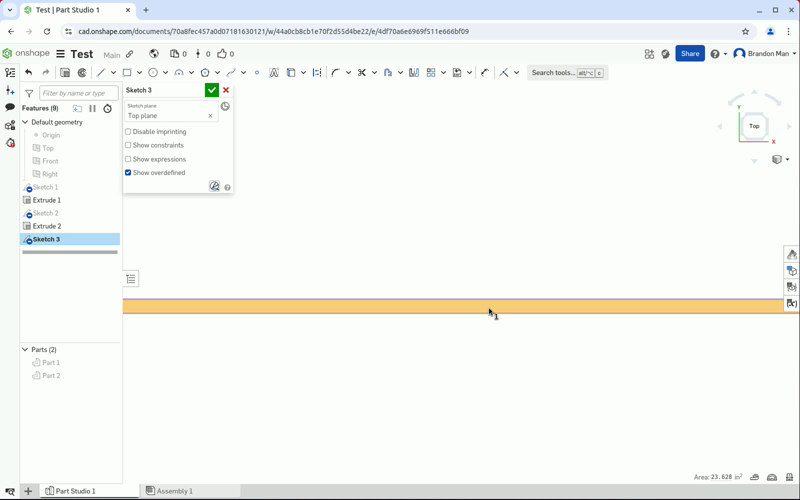
scroll(-6)
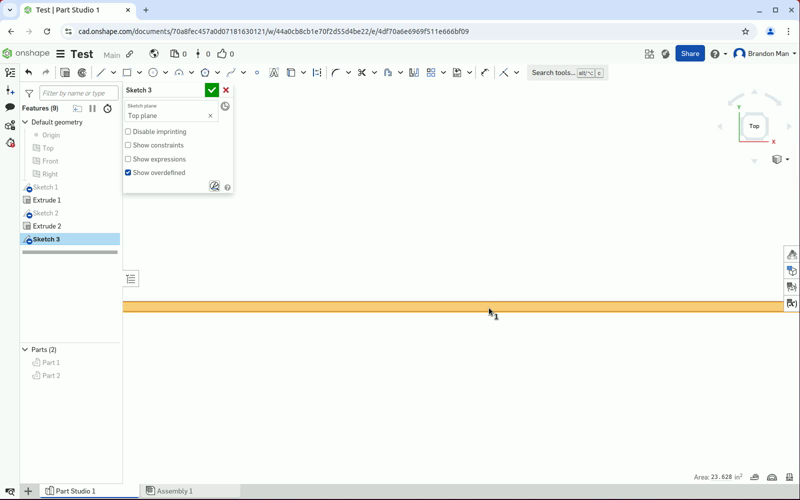
scroll(-6)
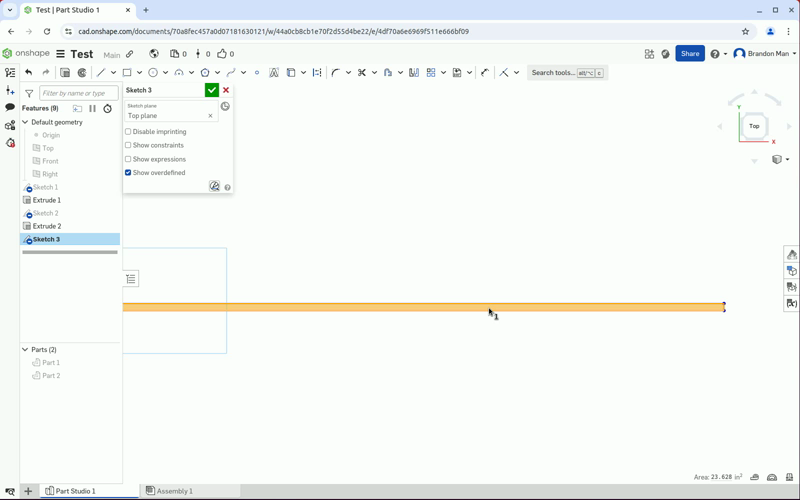
scroll(-6)
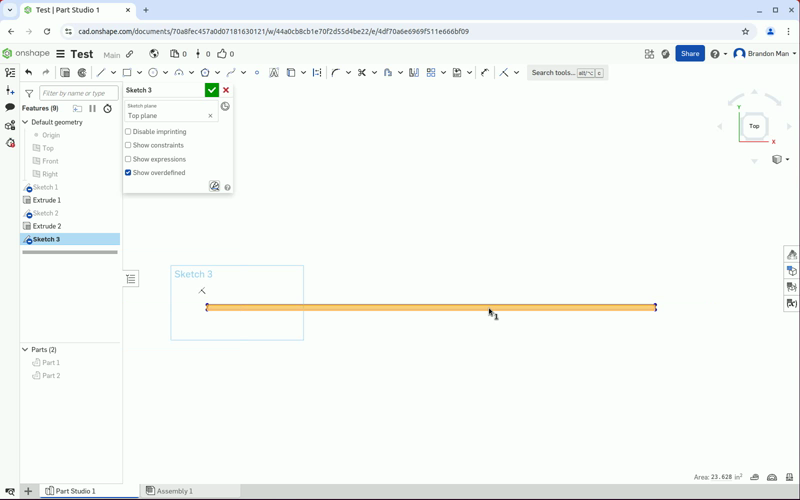
scroll(-6)
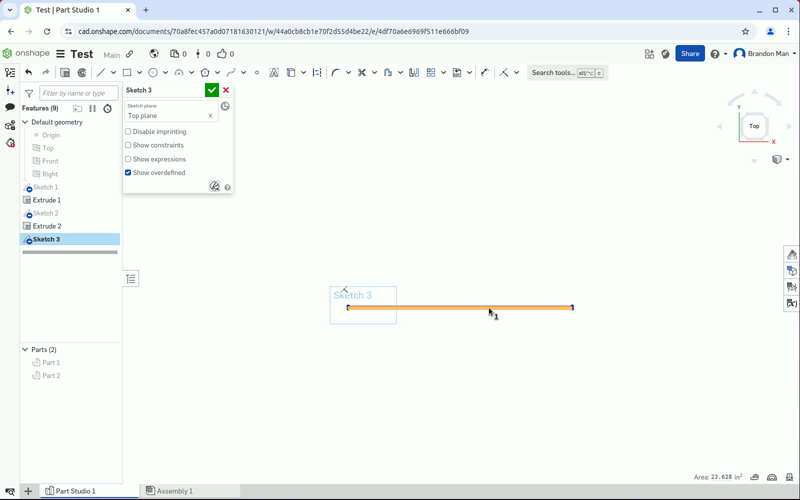
mouse_move(73, 352)
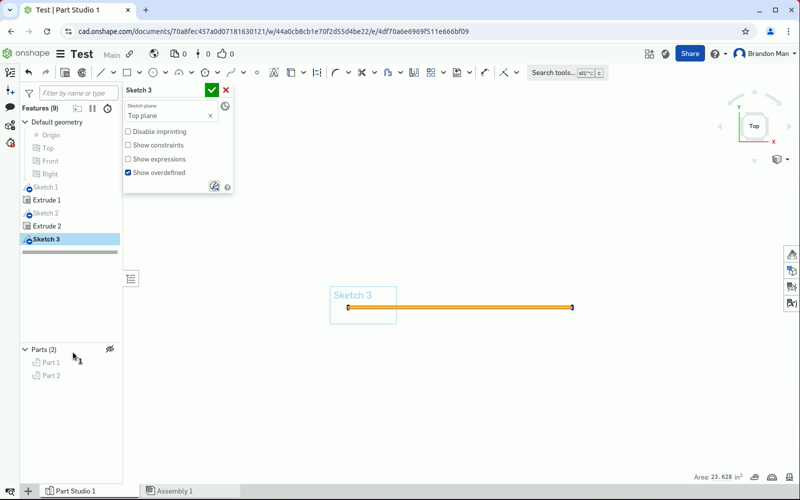
key(shift+y)
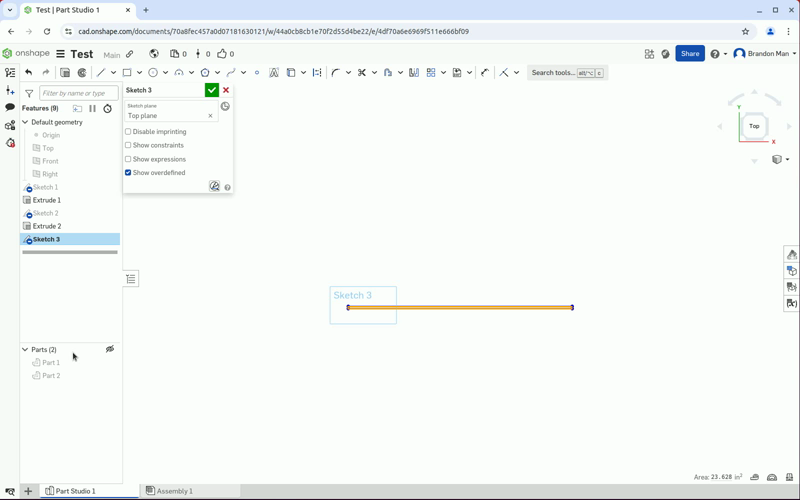
key(shift+e)
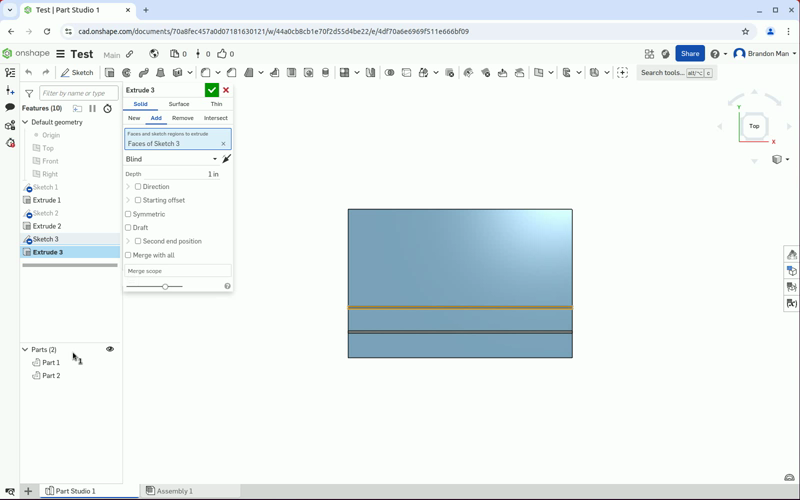
mouse_move(143, 106)
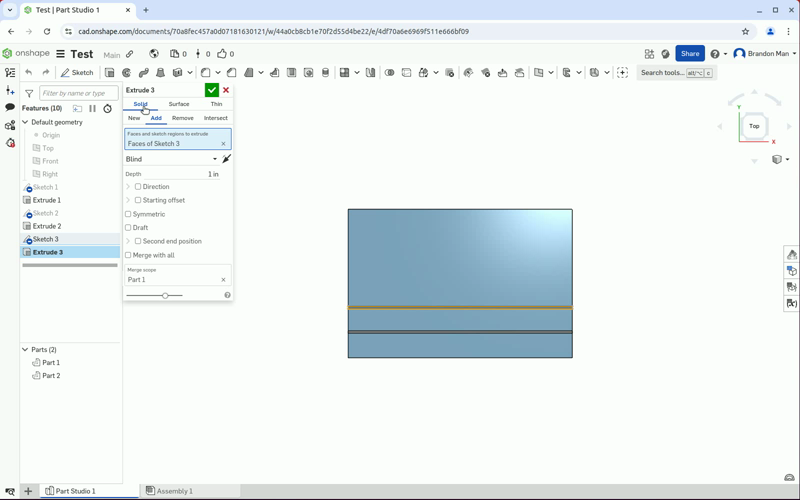
click(143, 106)
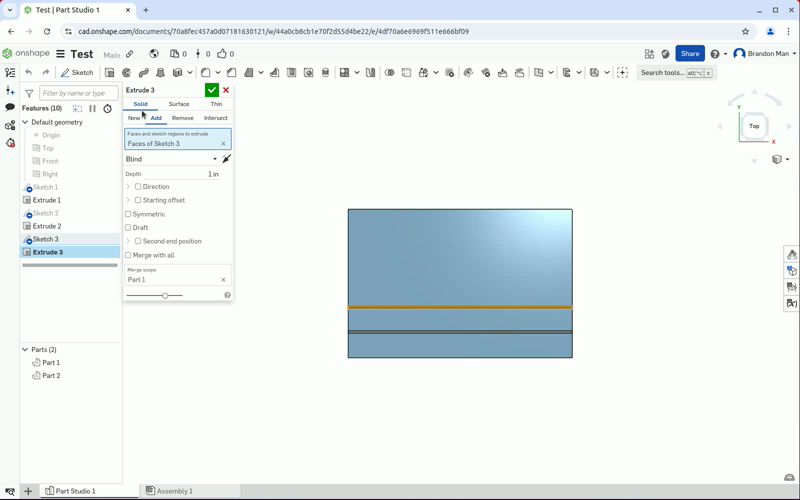
mouse_move(137, 120)
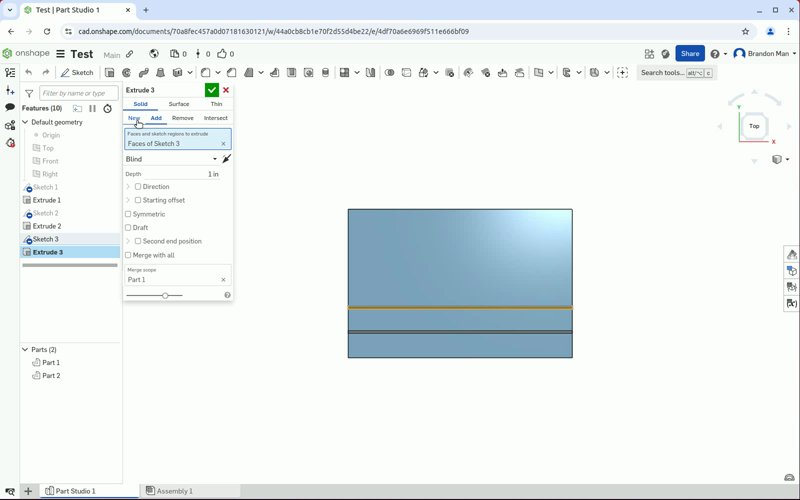
click(137, 120)
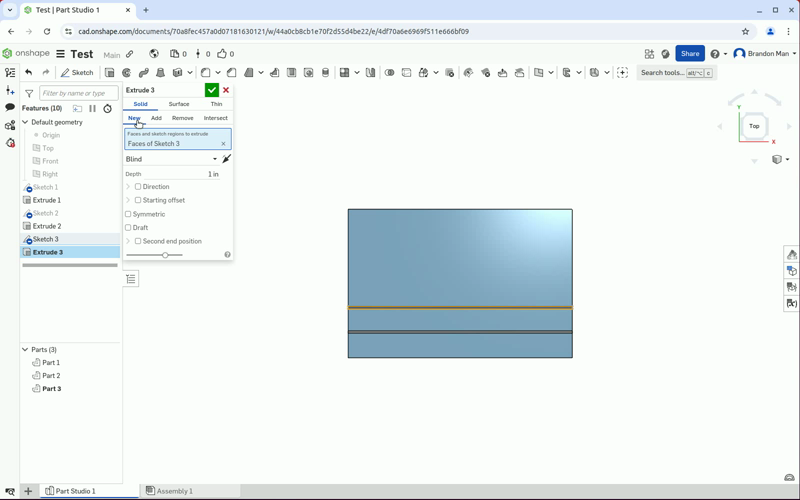
key(tab, 4)
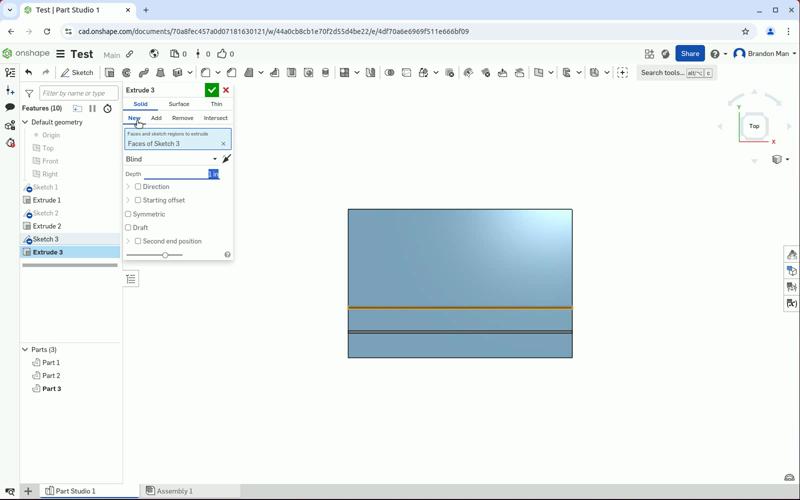
text(1.926)
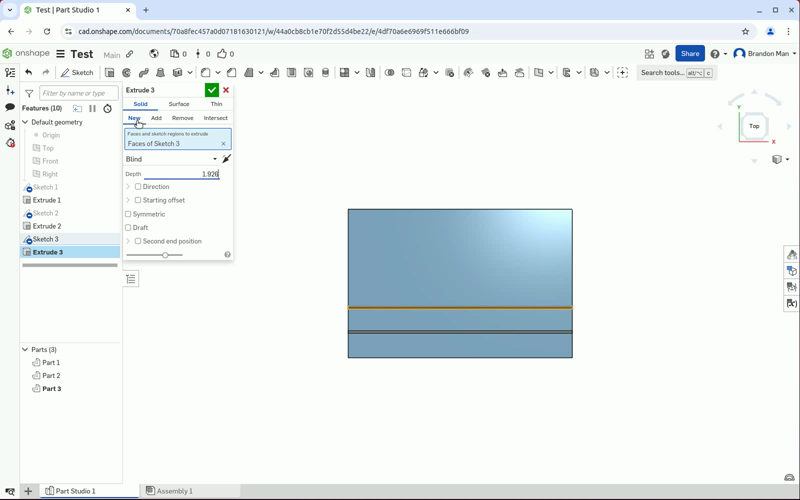
key(enter)
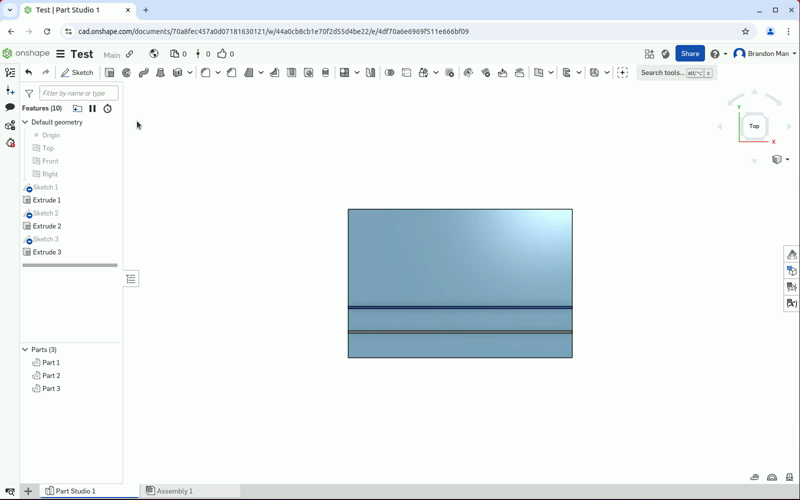
key(shift+h)
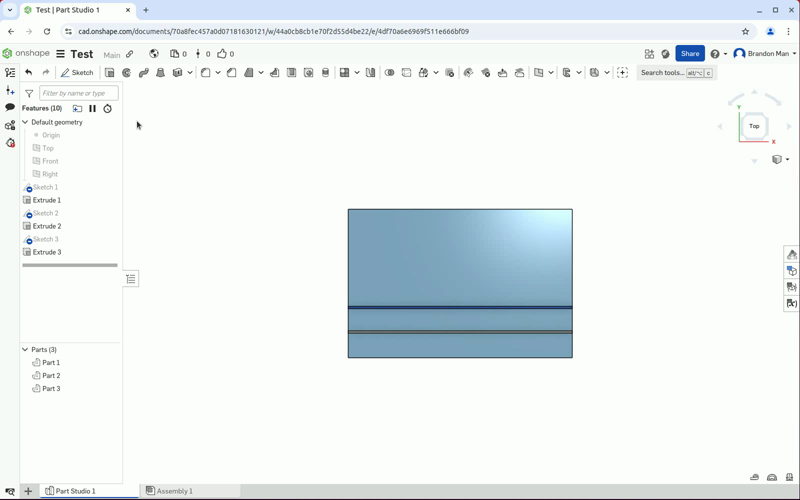
key(shift+h)
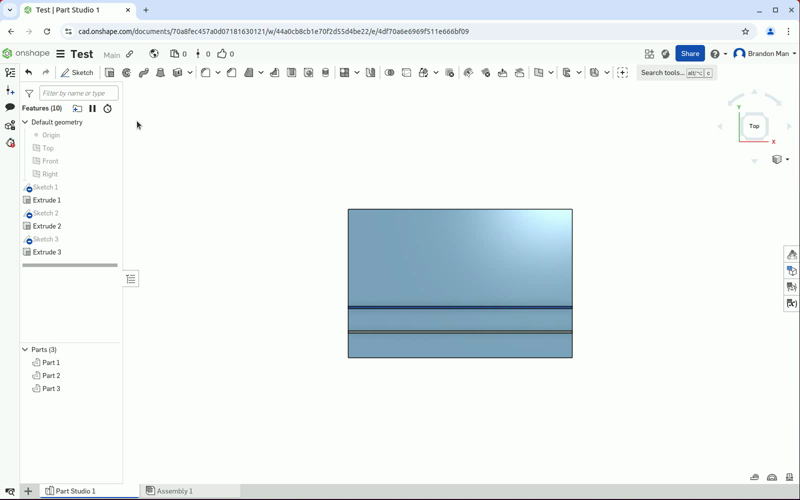
mouse_move(73, 189)
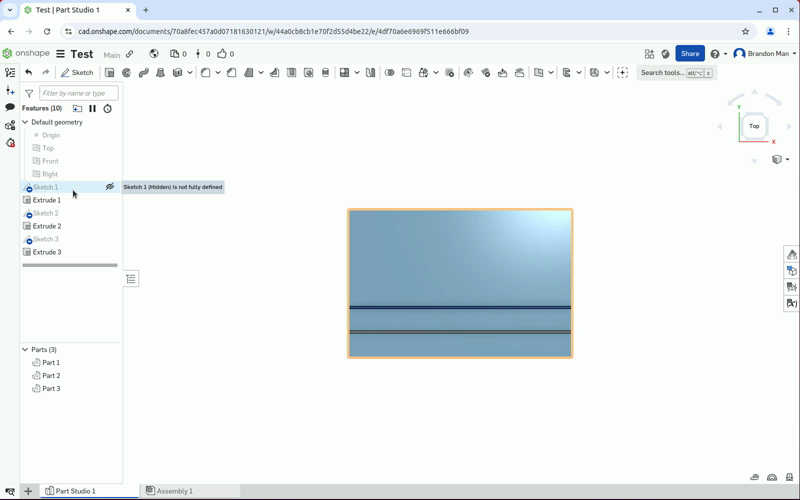
click(73, 189)
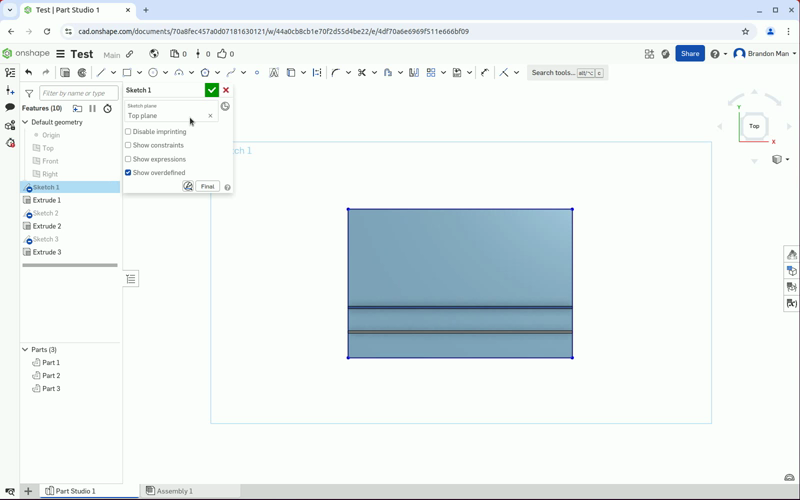
mouse_move(229, 92)
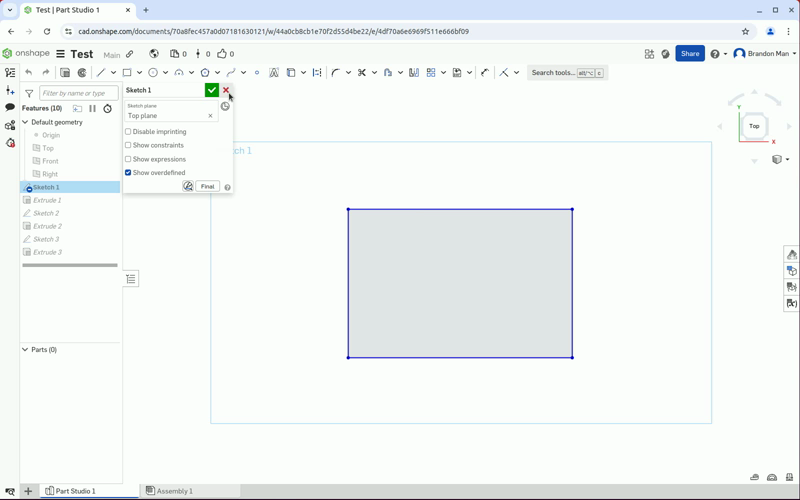
click(229, 92)
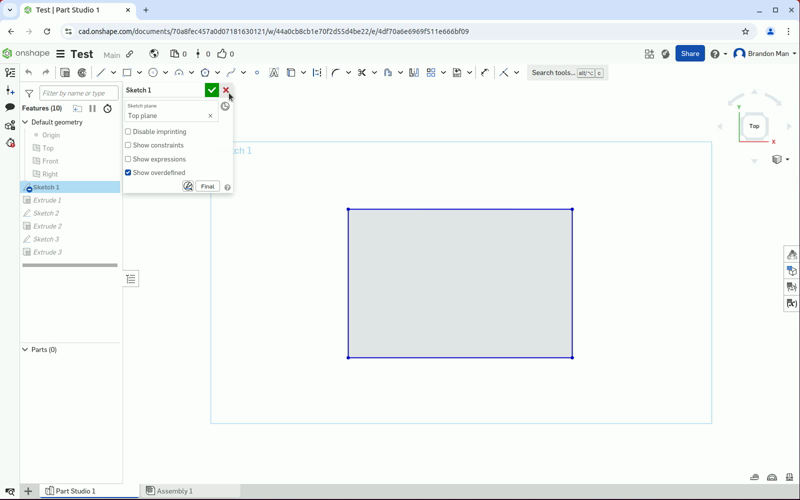
key(shift+s)
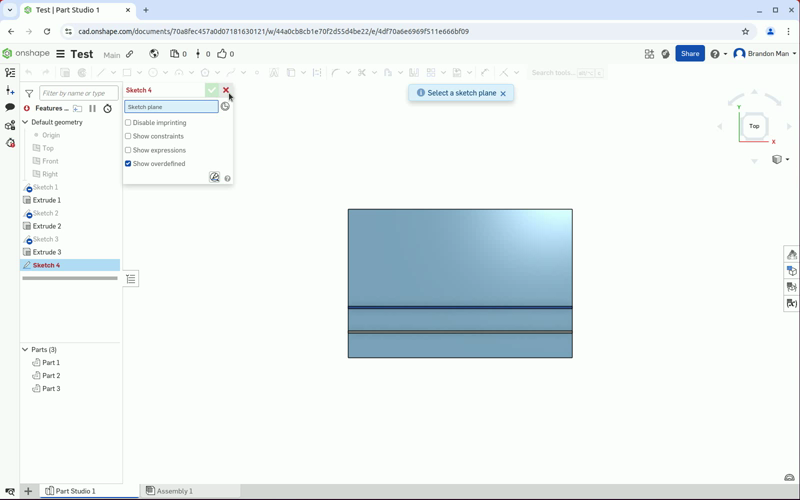
mouse_move(73, 150)
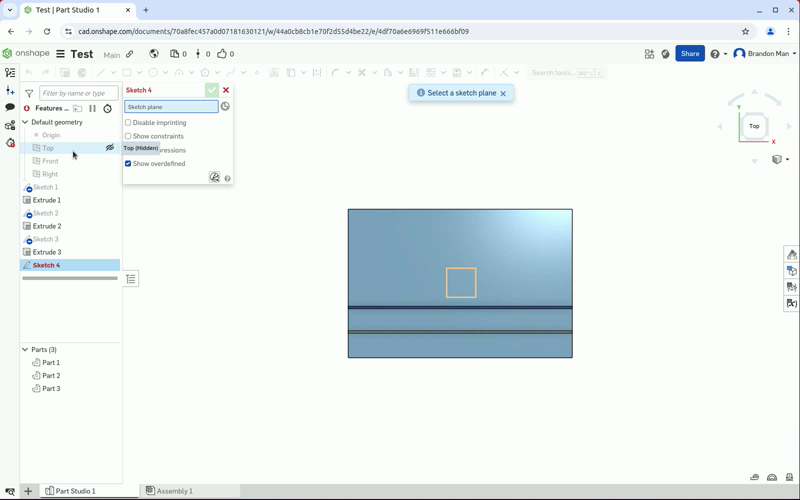
click(73, 150)
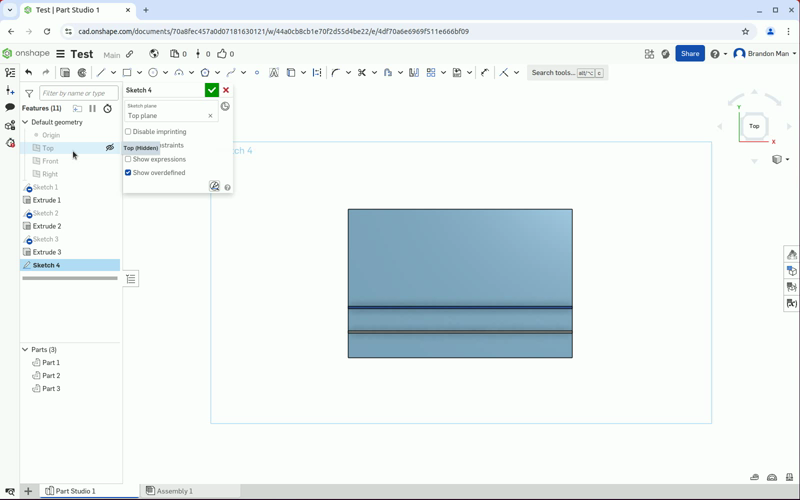
mouse_move(73, 352)
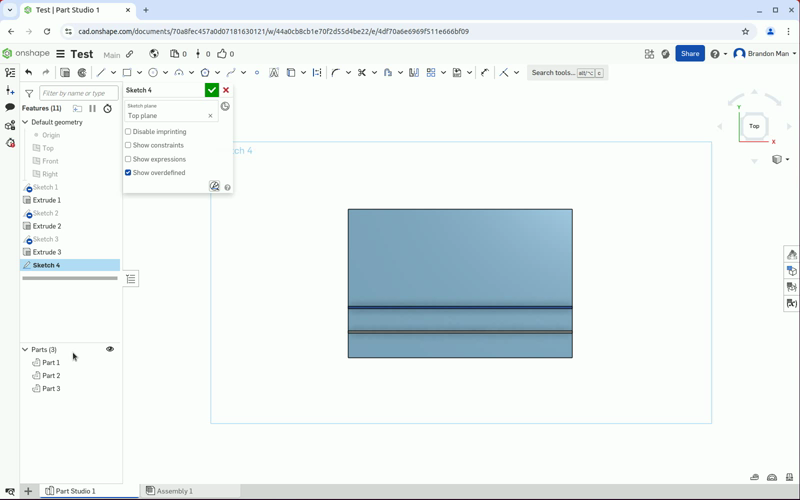
key(y)
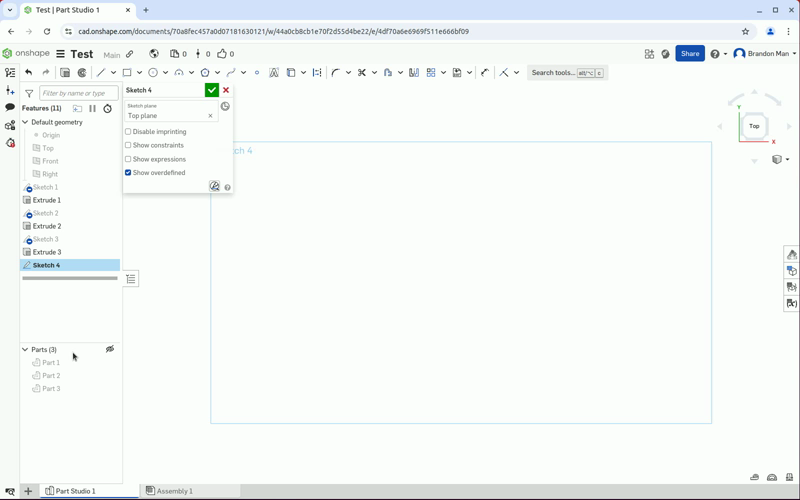
key(l)
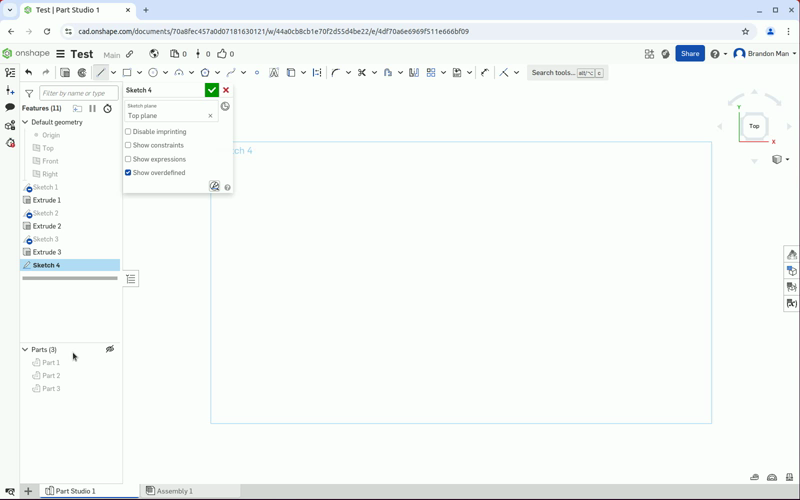
key_down(shift)
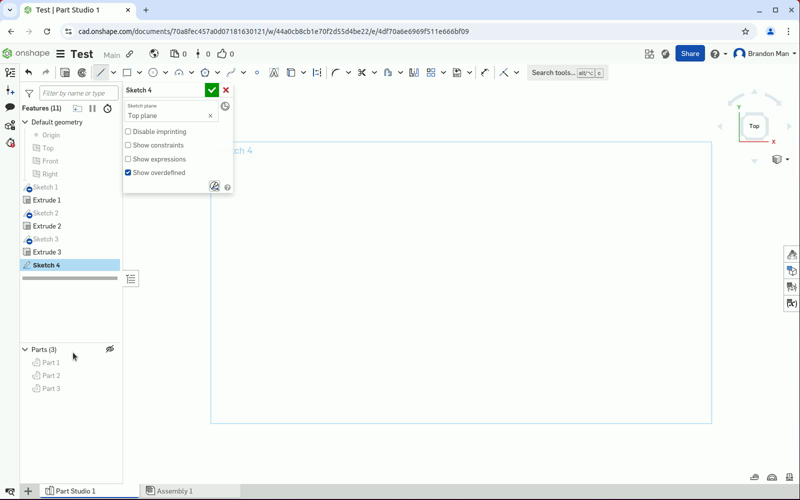
mouse_move(348, 284)
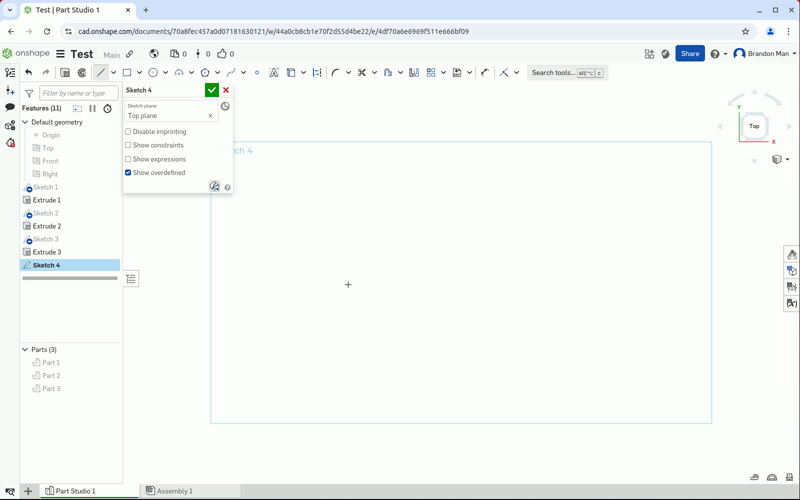
click(348, 284)
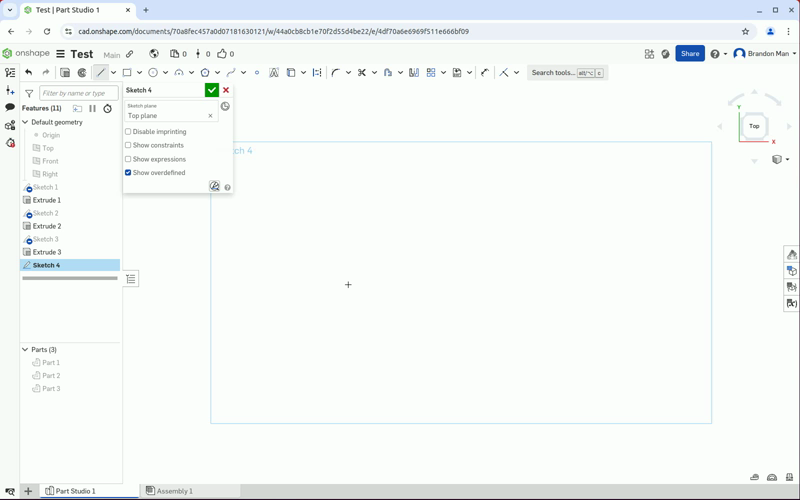
key_up(shift)
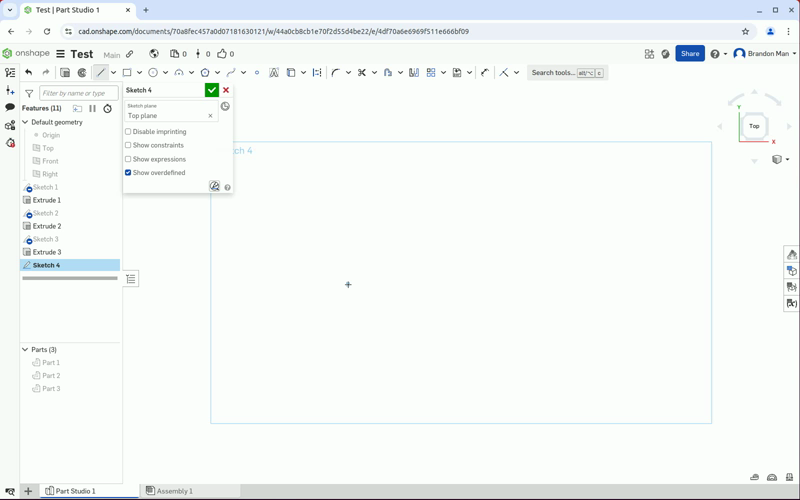
key_down(shift)
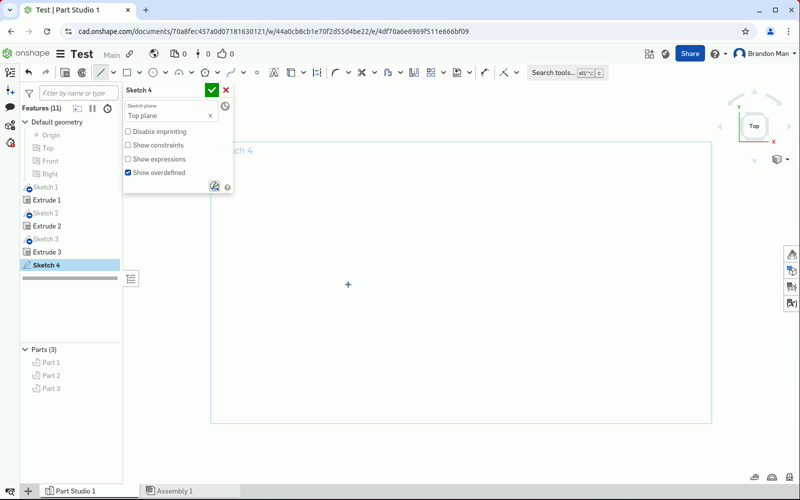
mouse_move(572, 284)
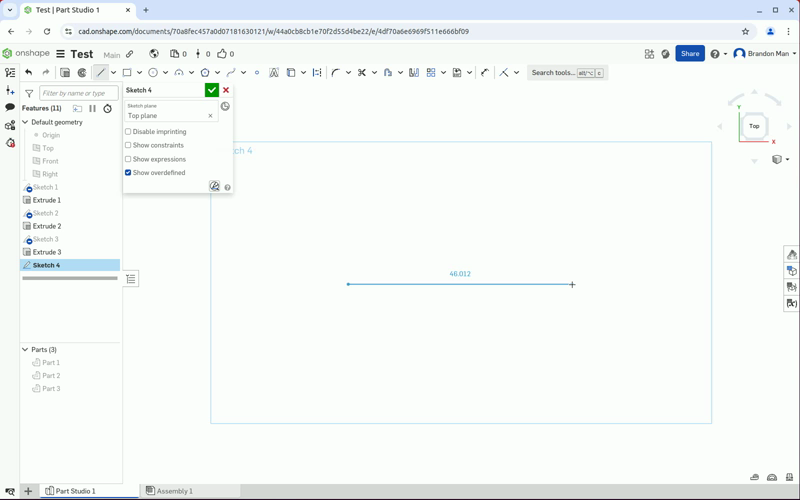
click(572, 284)
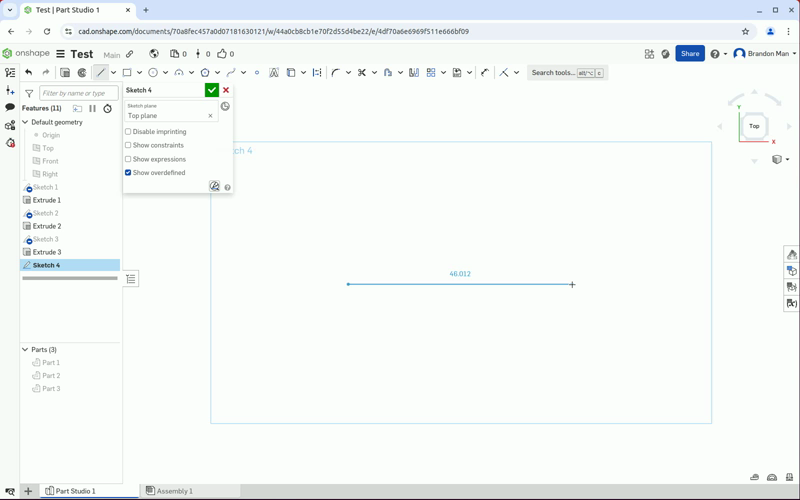
key_up(shift)
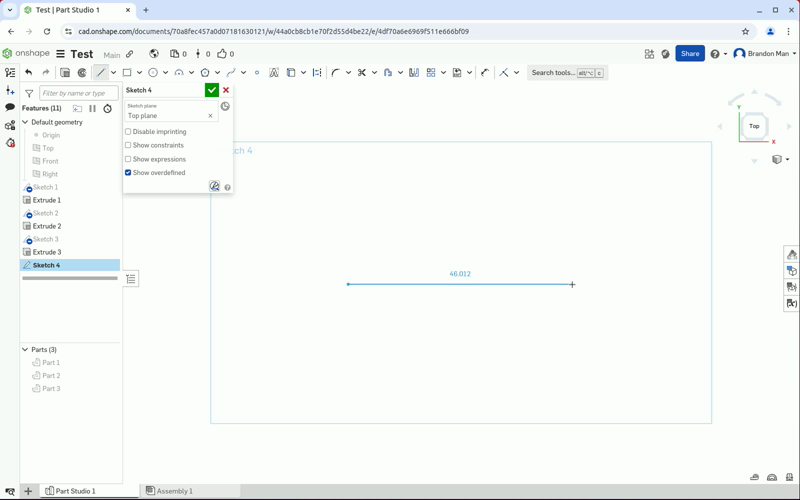
key_down(shift)
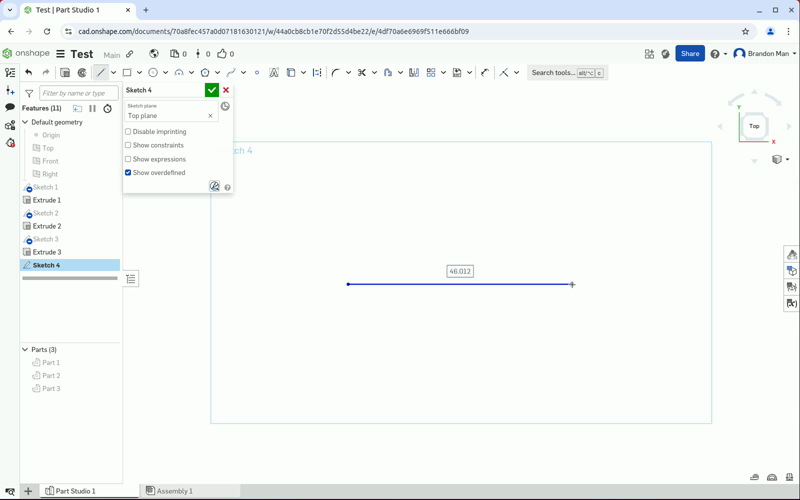
mouse_move(589, 284)
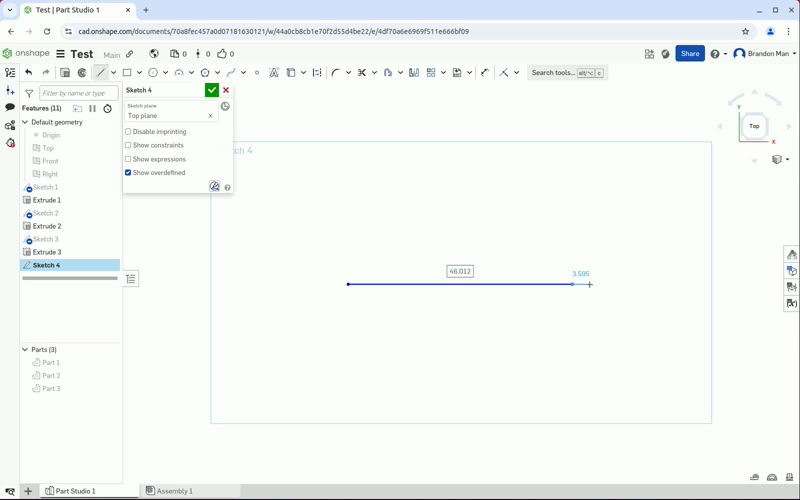
mouse_move(572, 281)
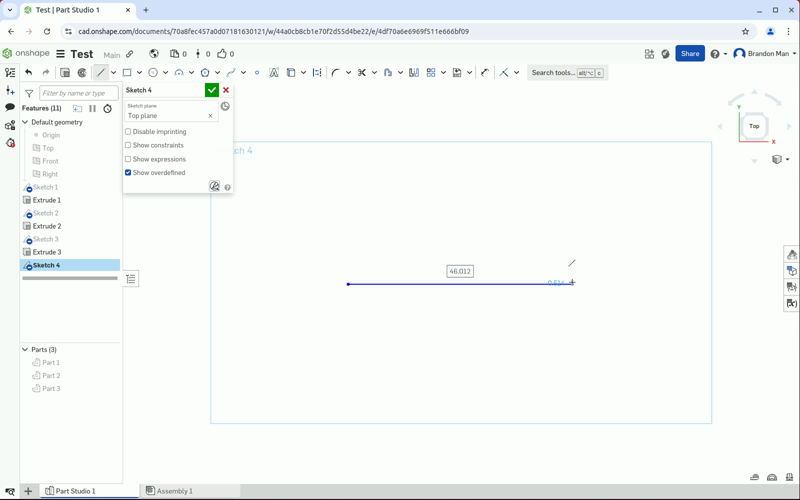
scroll(6)
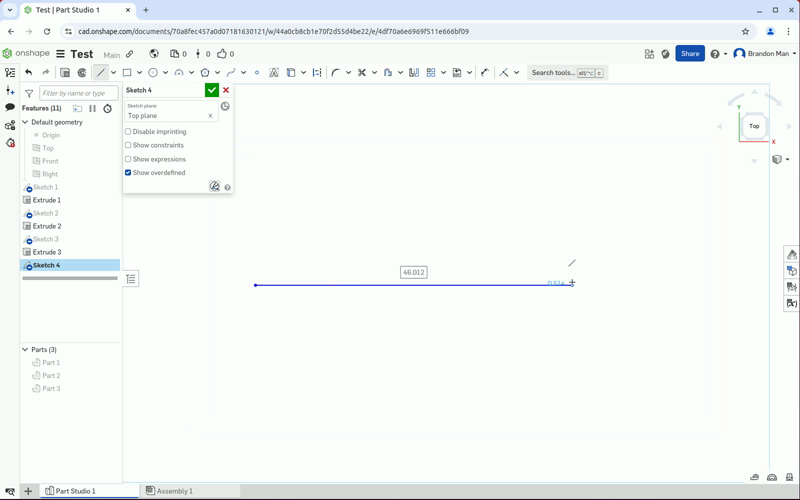
scroll(6)
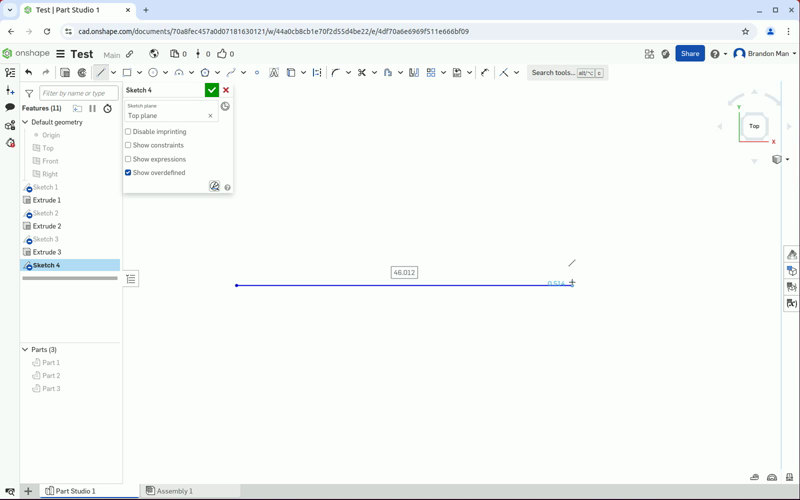
scroll(6)
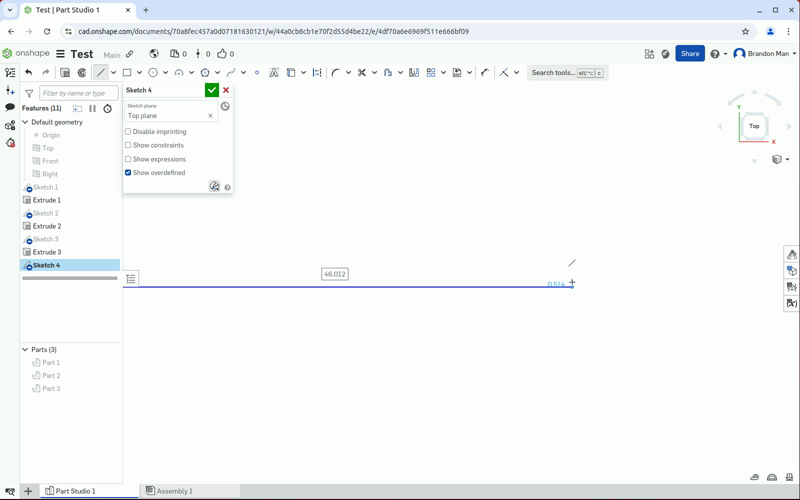
scroll(6)
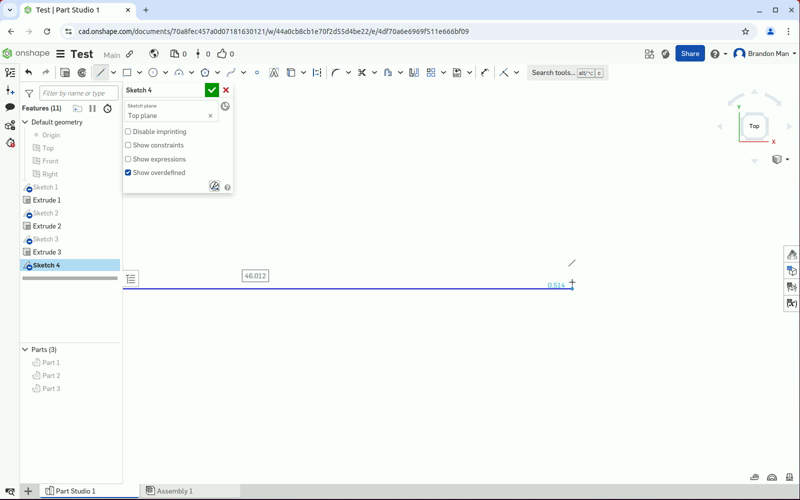
scroll(6)
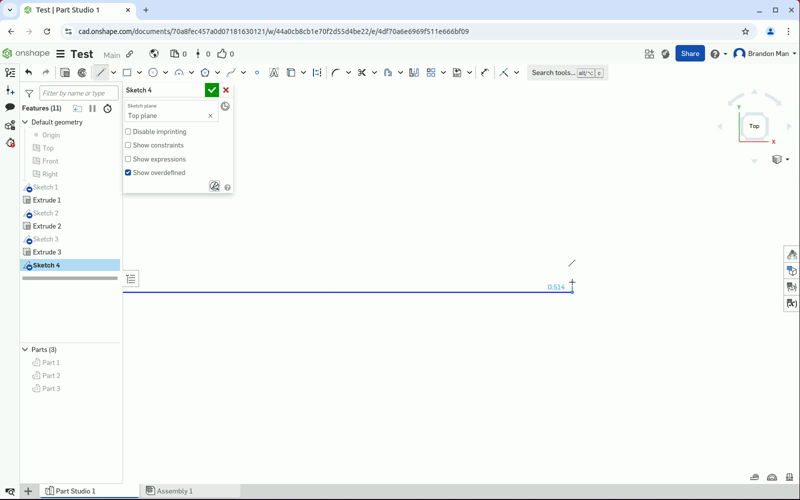
scroll(6)
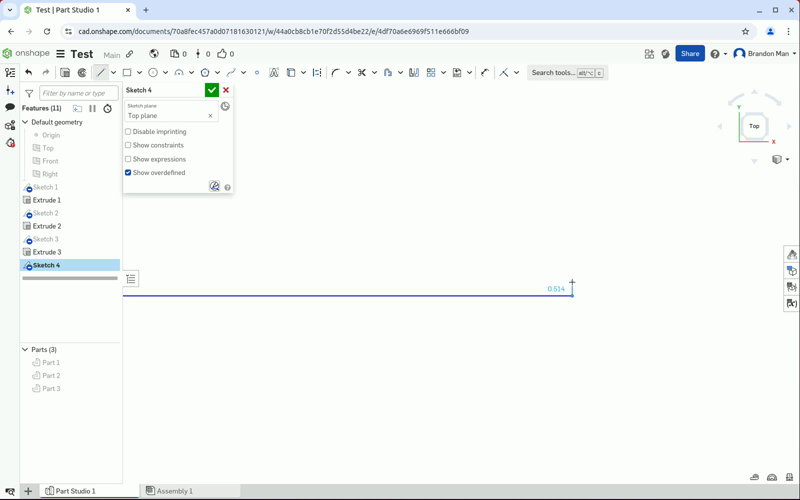
scroll(6)
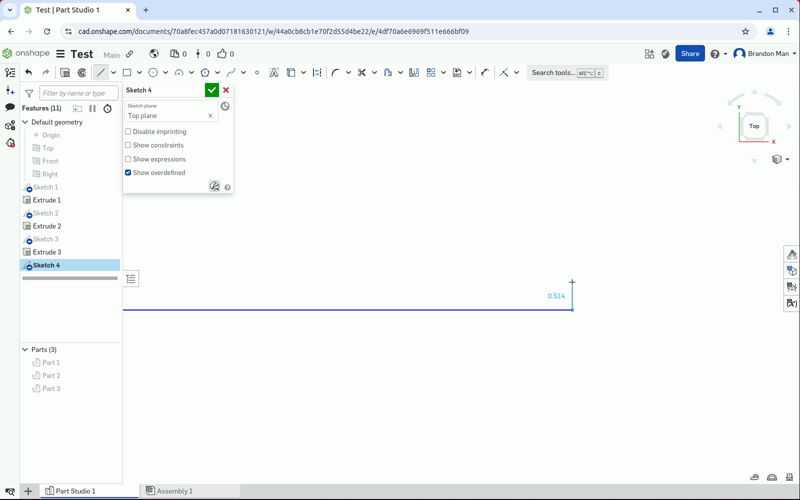
click(572, 281)
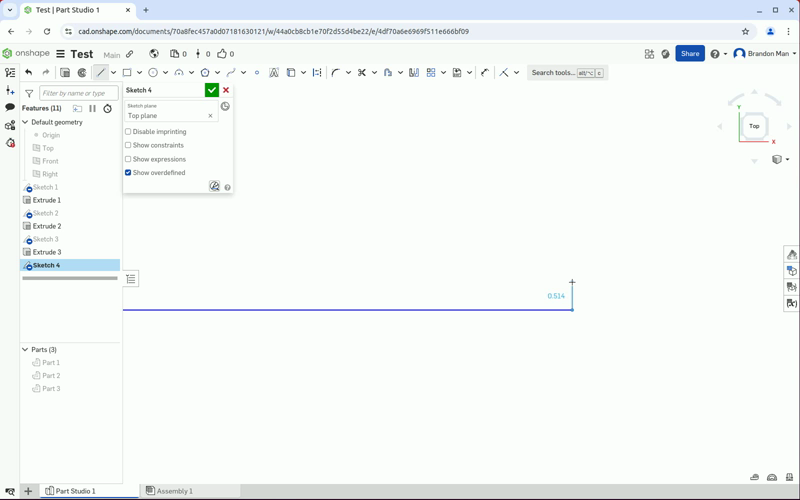
scroll(-6)
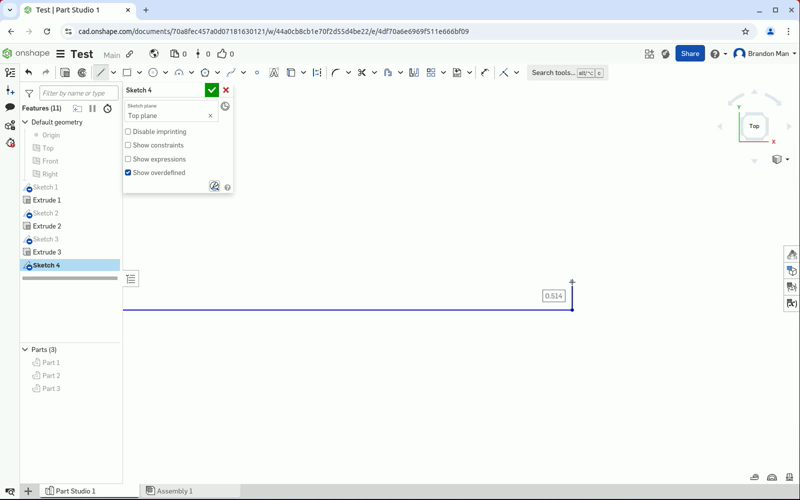
scroll(-6)
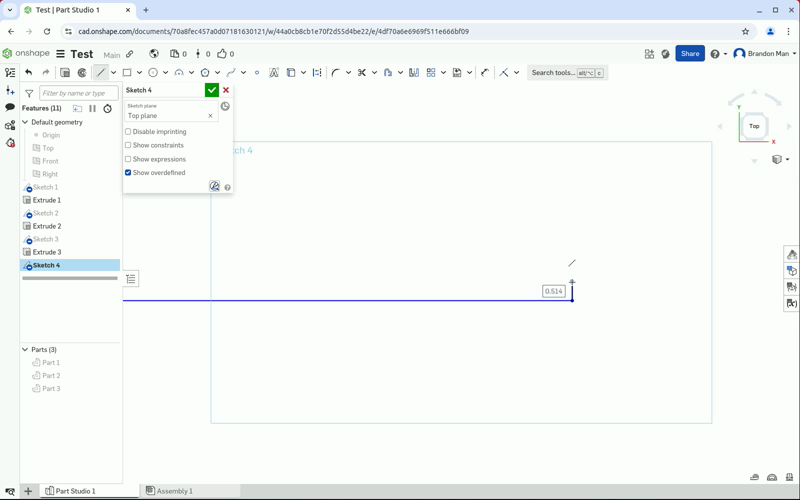
scroll(-6)
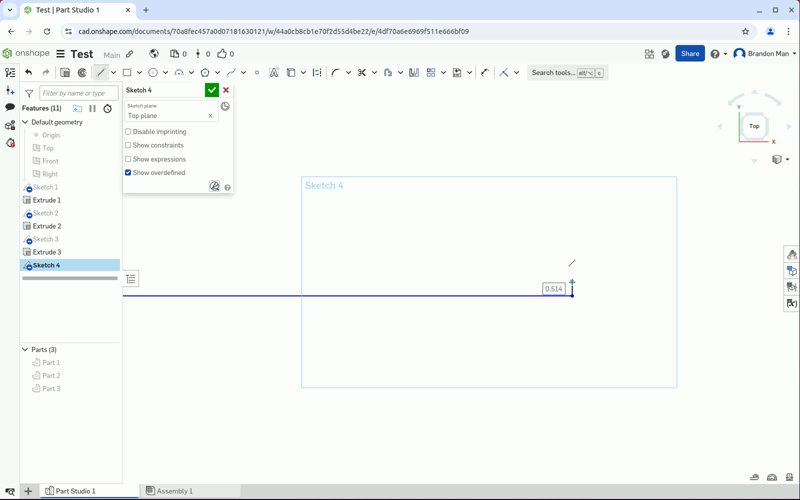
scroll(-6)
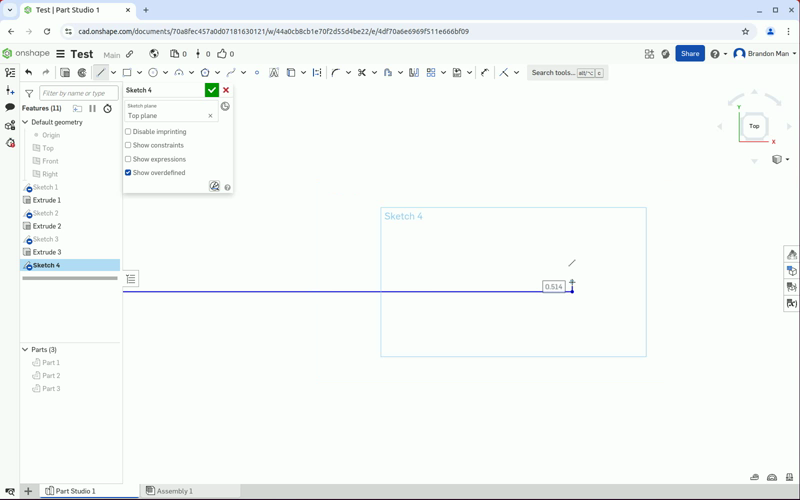
scroll(-6)
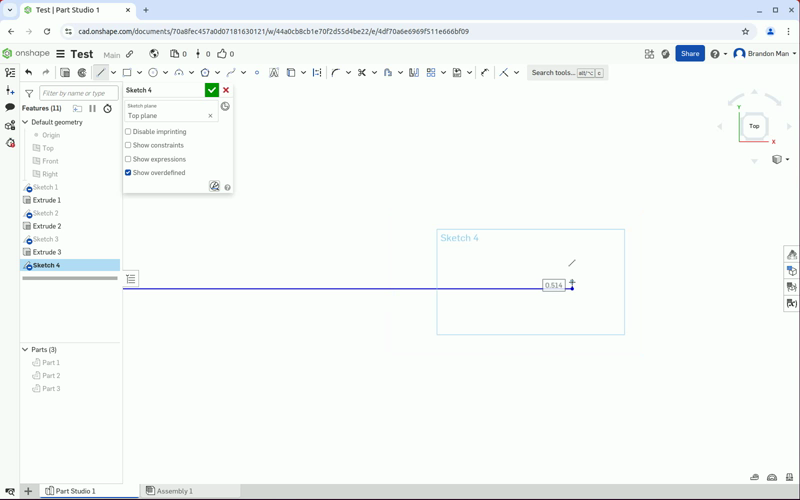
scroll(-6)
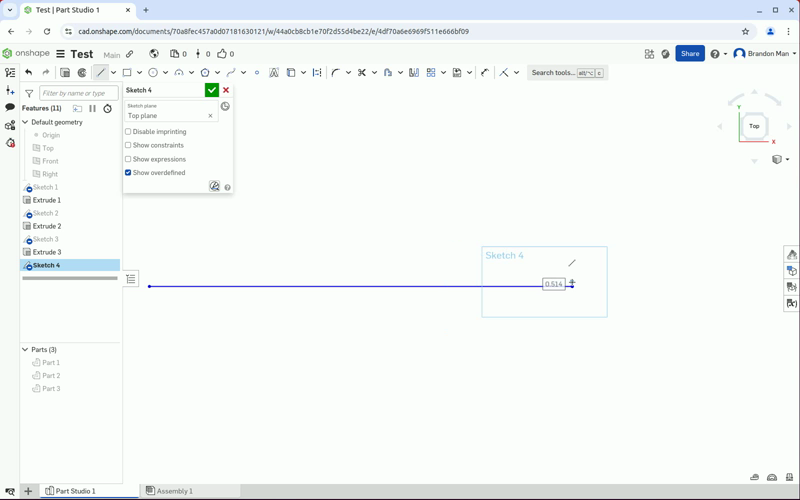
scroll(-6)
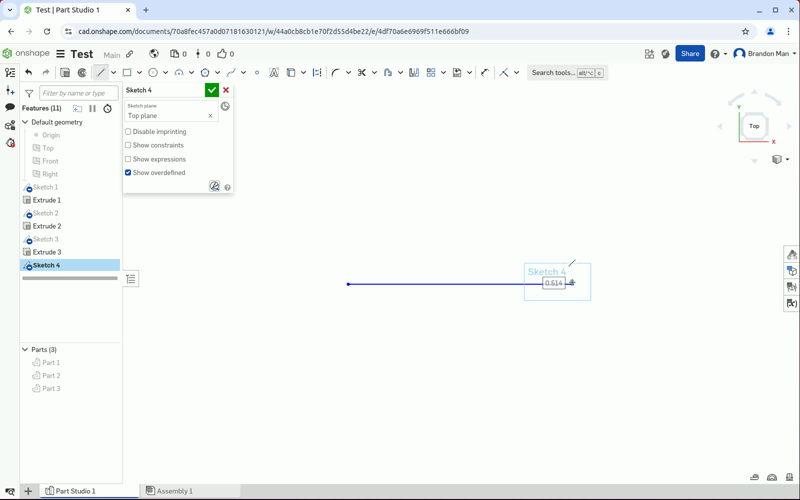
key_up(shift)
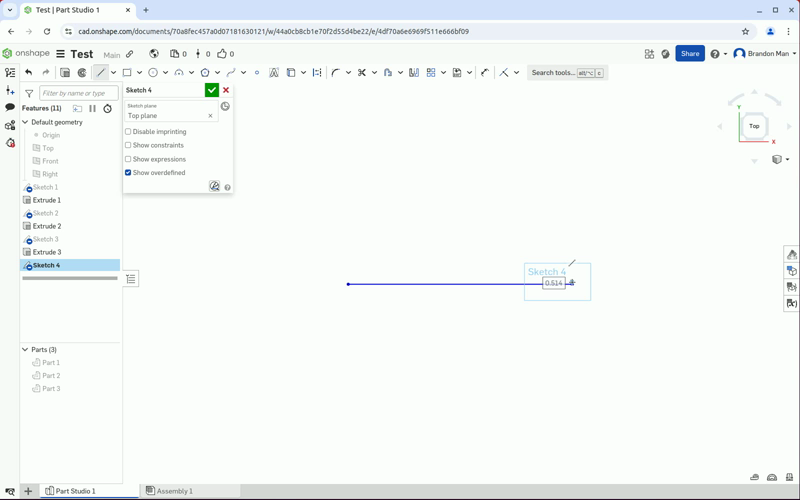
key_down(shift)
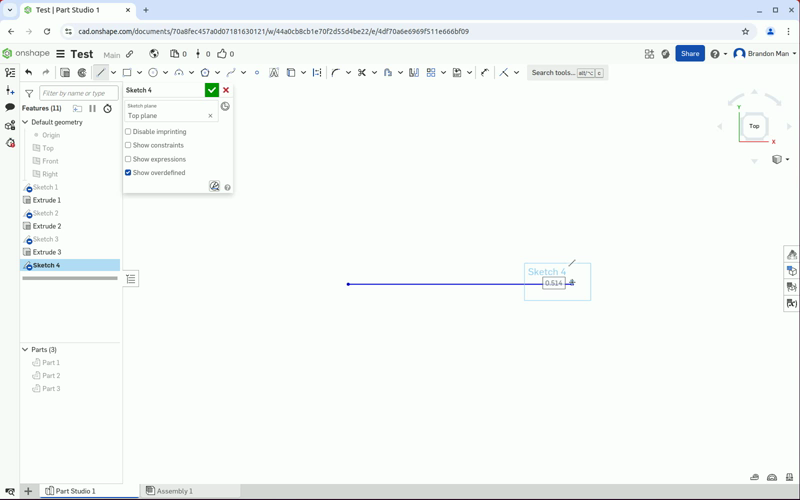
mouse_move(348, 281)
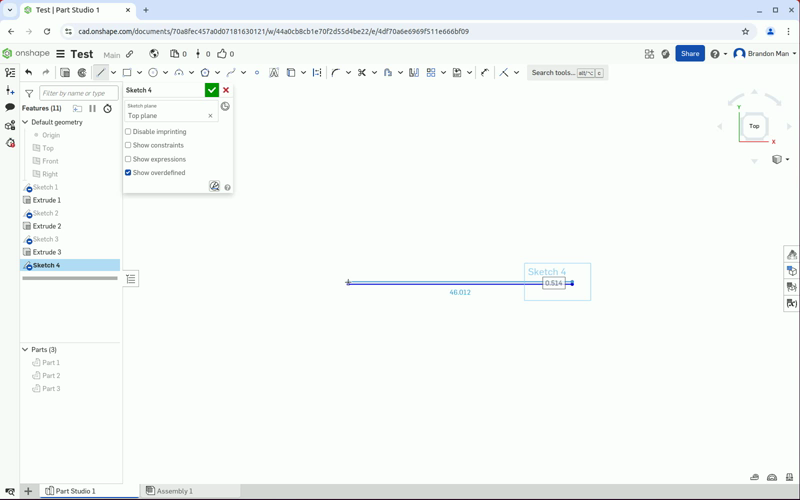
scroll(6)
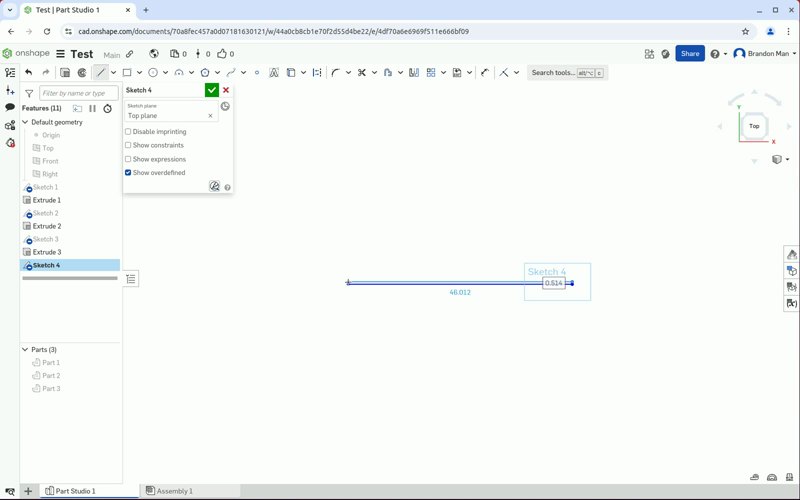
scroll(6)
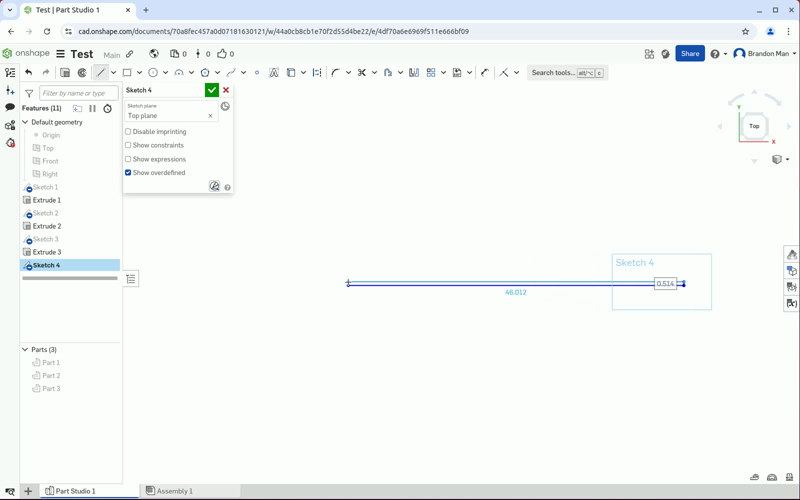
scroll(6)
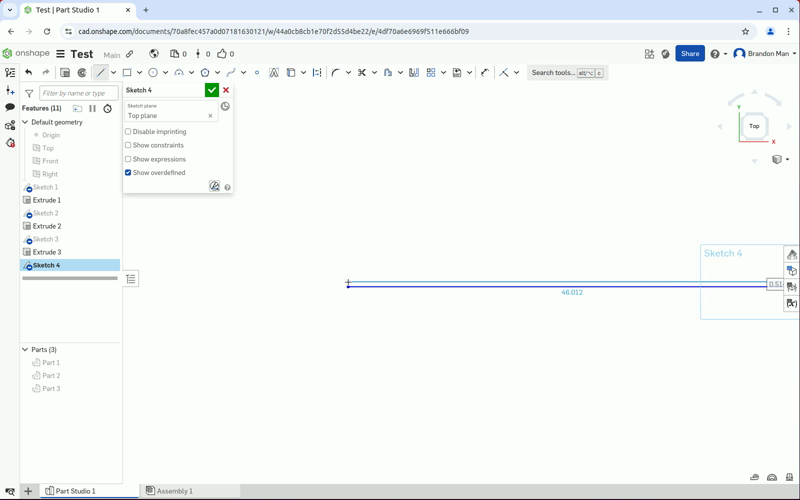
scroll(6)
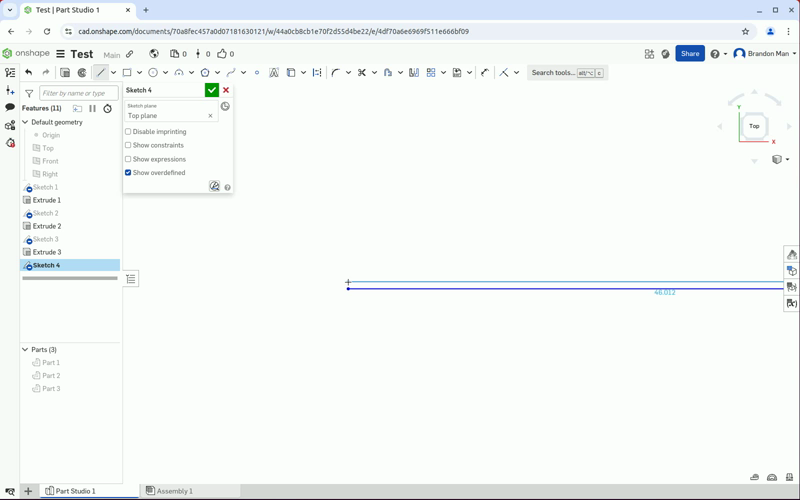
scroll(6)
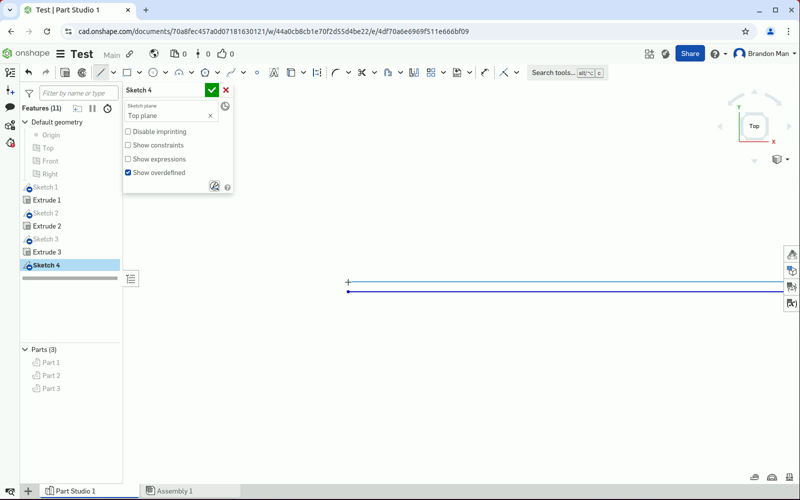
scroll(6)
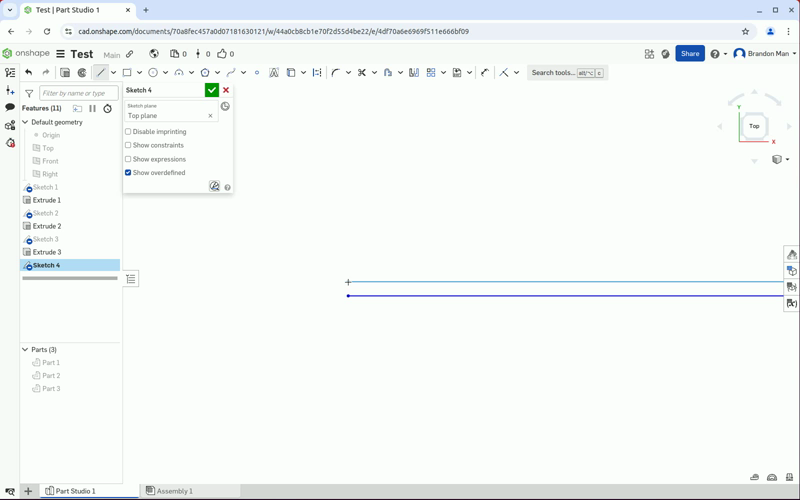
scroll(6)
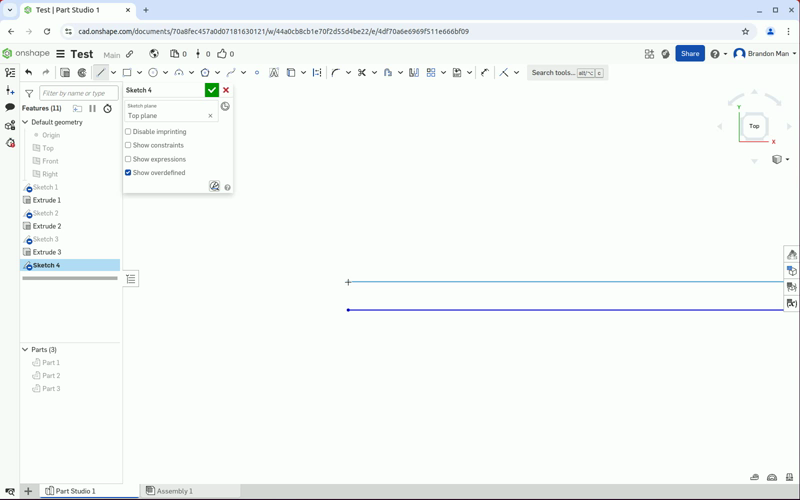
click(348, 281)
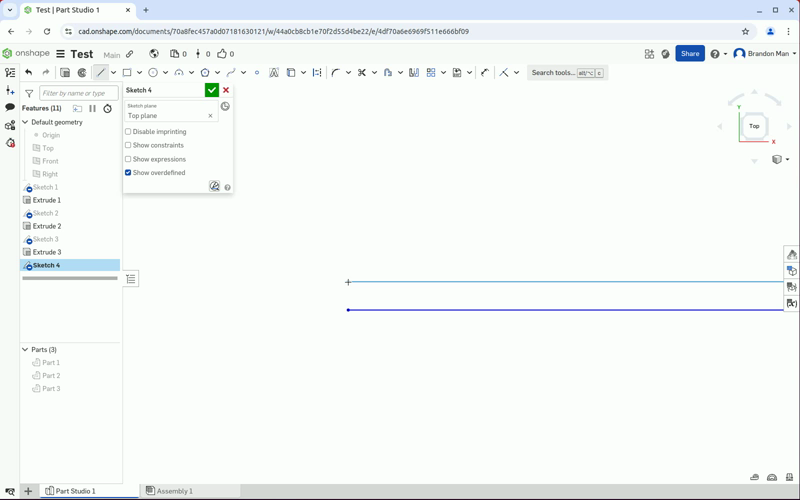
scroll(-6)
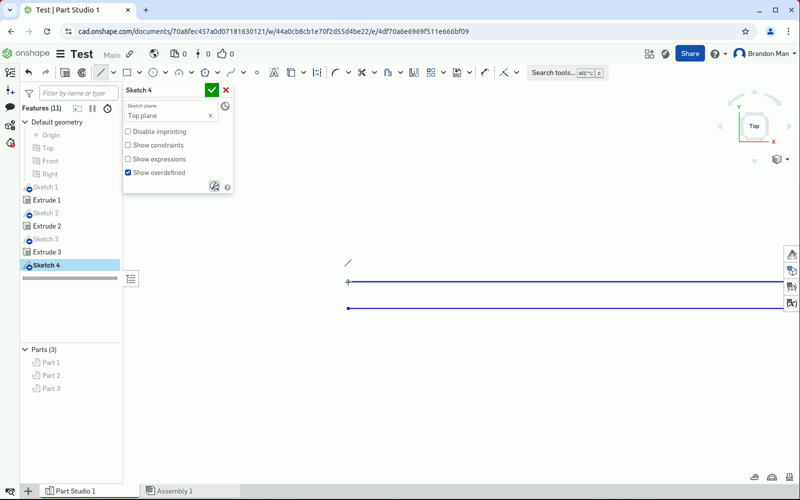
scroll(-6)
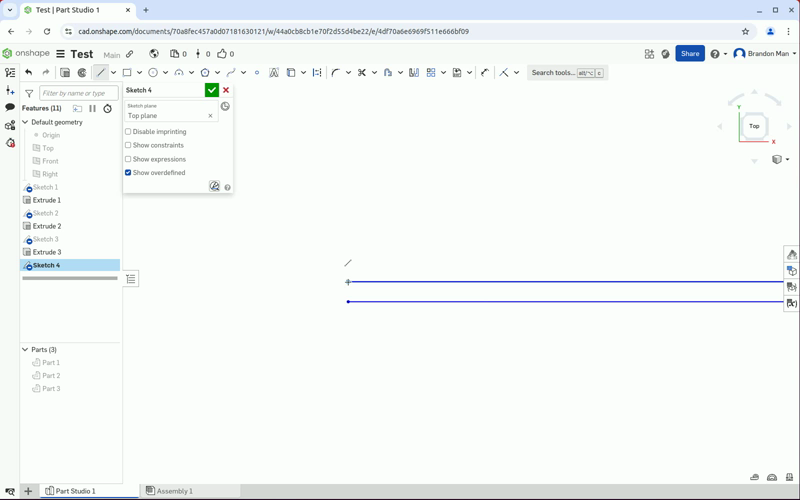
scroll(-6)
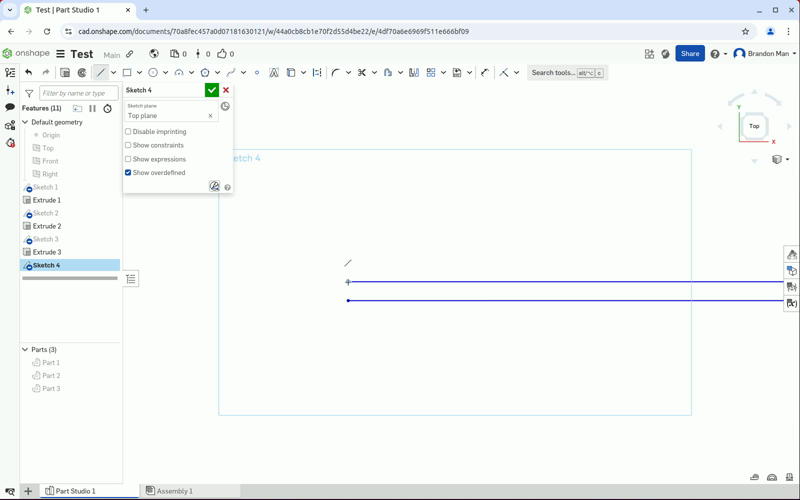
scroll(-6)
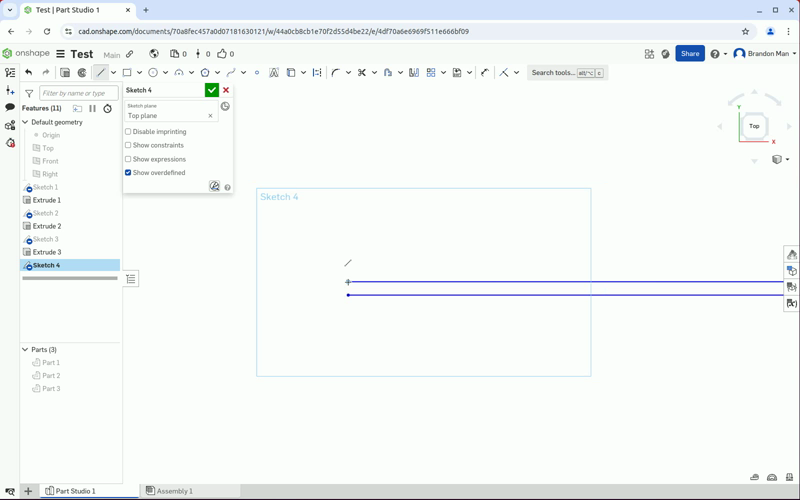
scroll(-6)
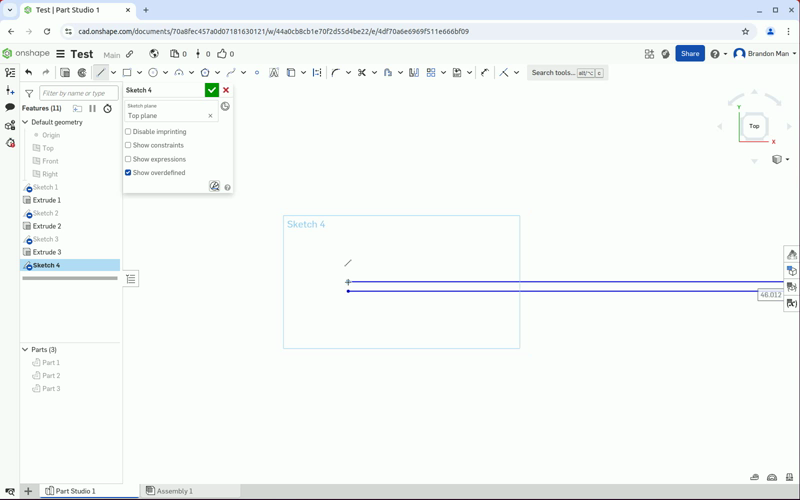
scroll(-6)
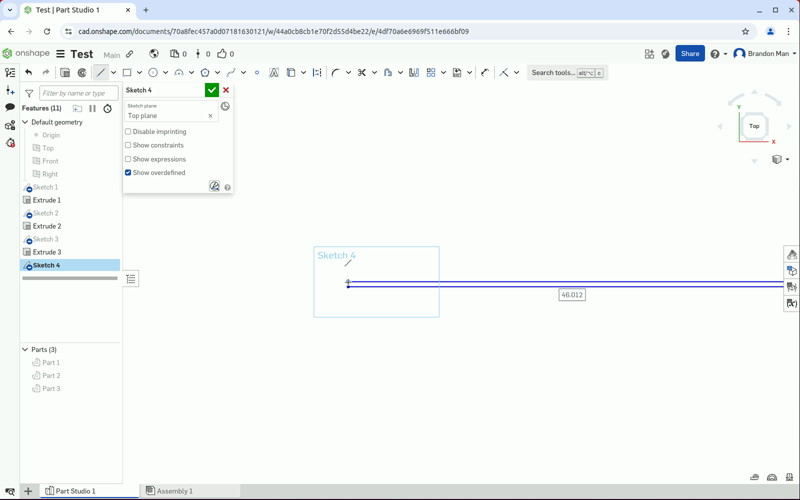
scroll(-6)
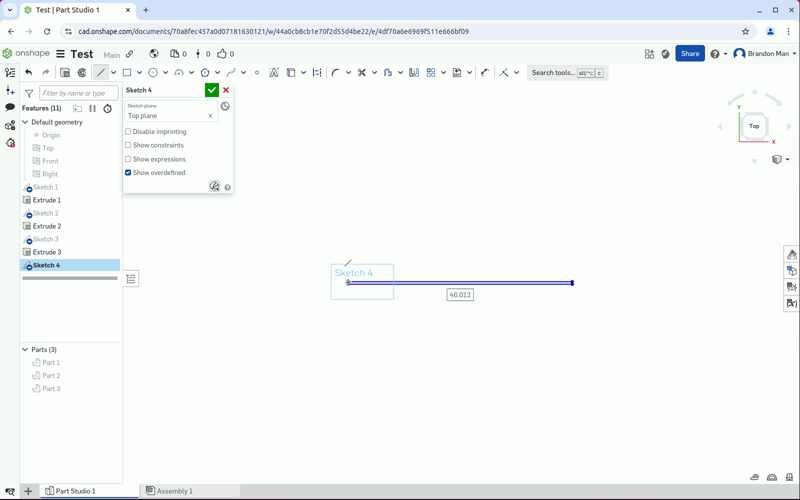
key_up(shift)
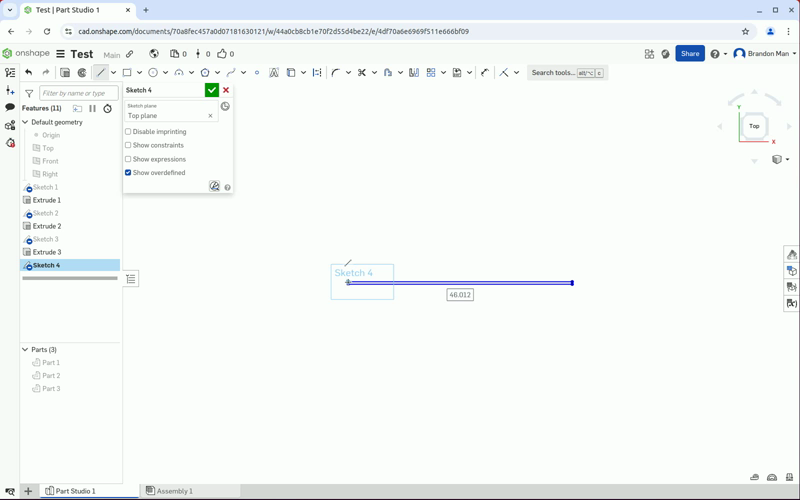
mouse_move(378, 281)
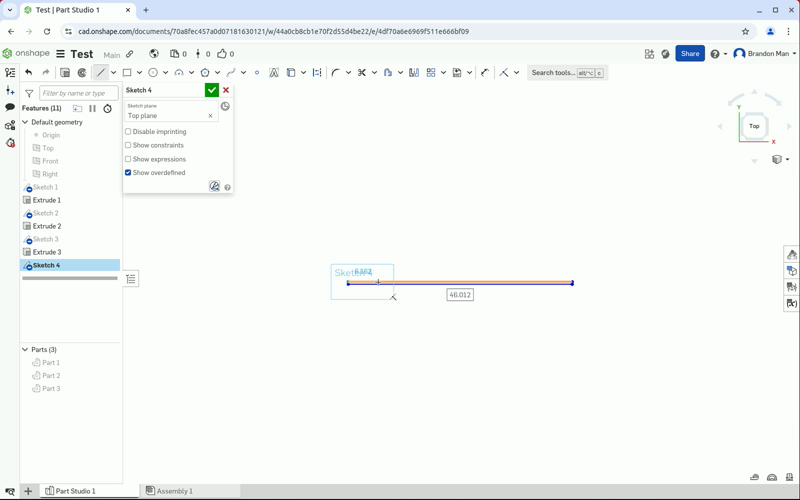
key_down(shift)
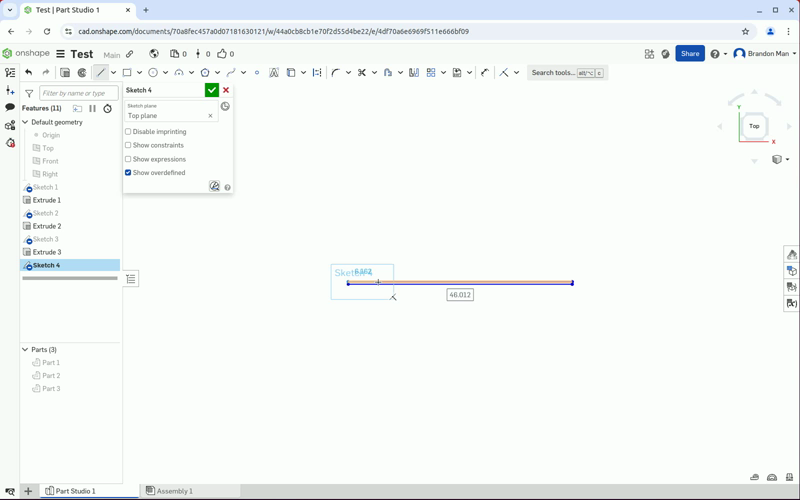
mouse_move(348, 284)
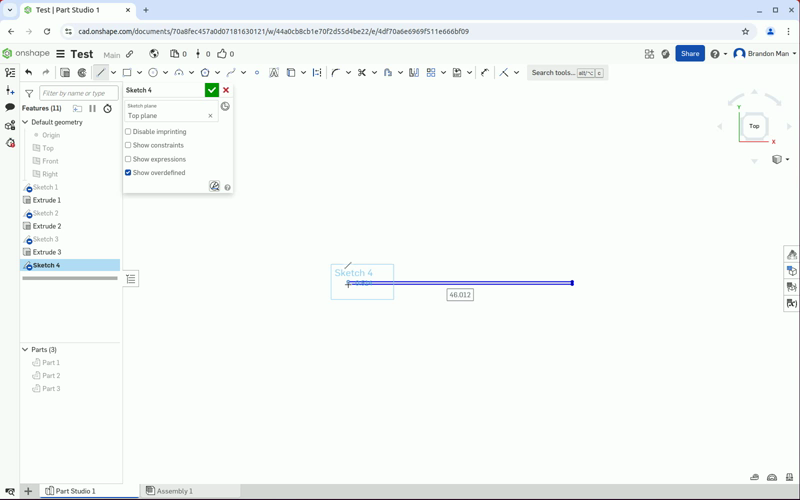
scroll(6)
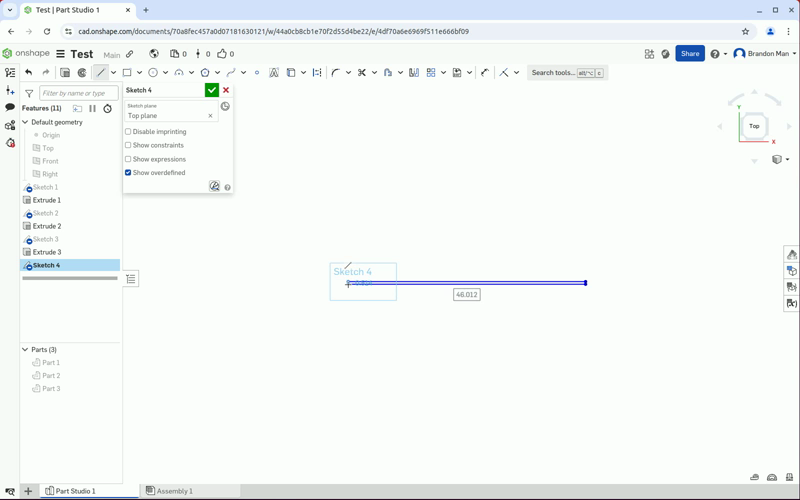
scroll(6)
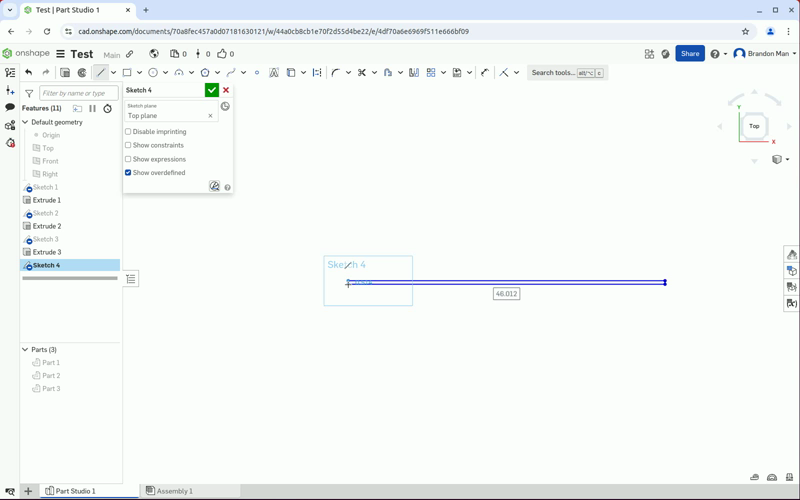
scroll(6)
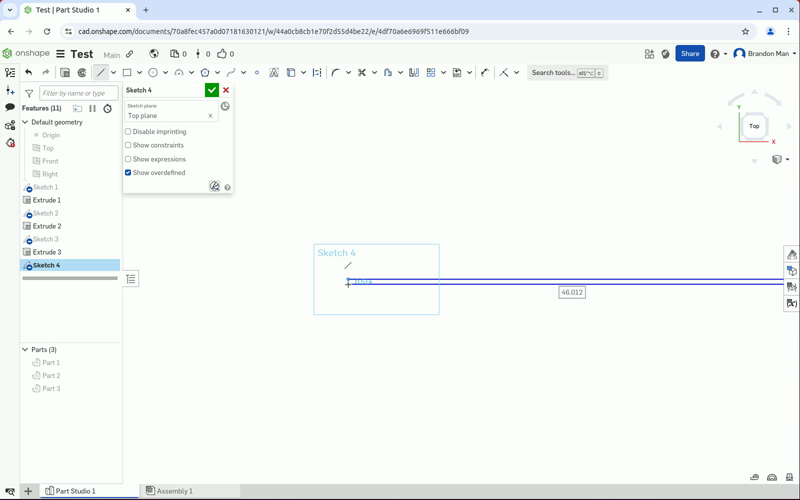
scroll(6)
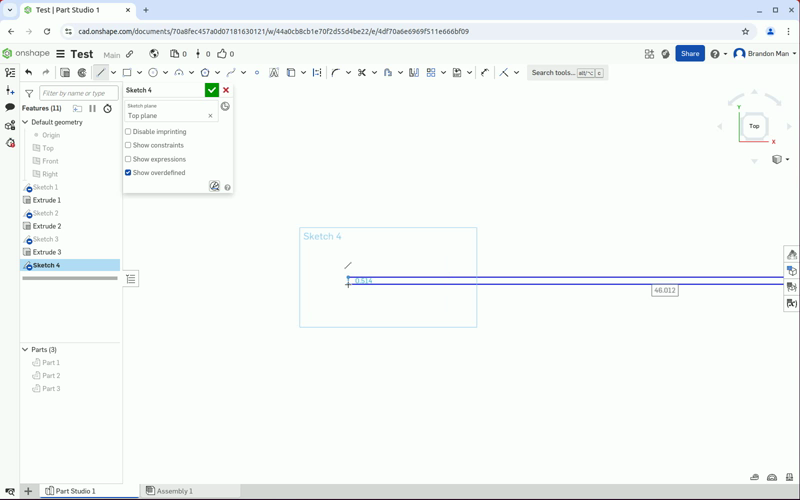
scroll(6)
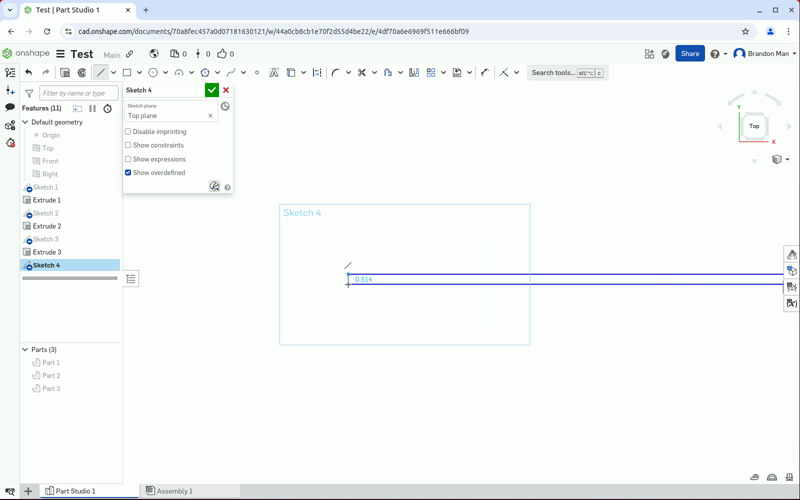
scroll(6)
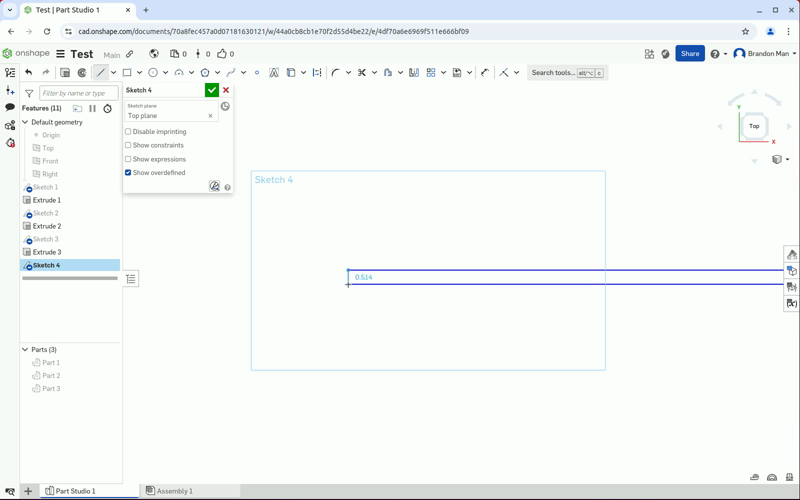
scroll(6)
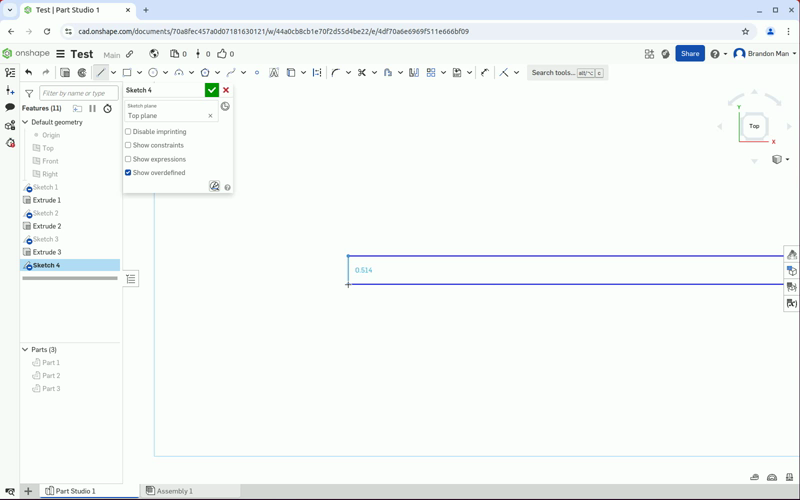
key_up(shift)
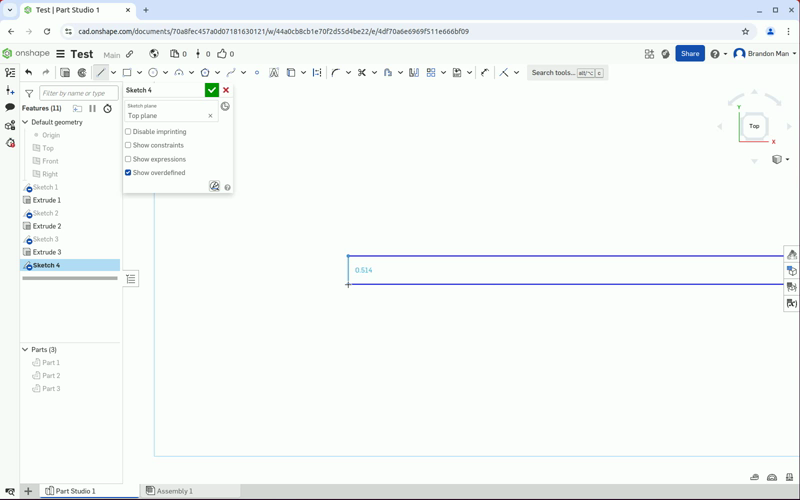
click(348, 284)
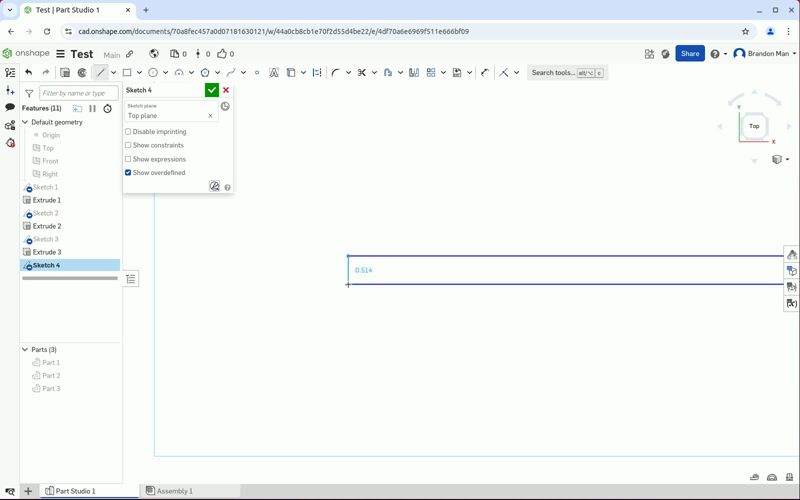
scroll(-6)
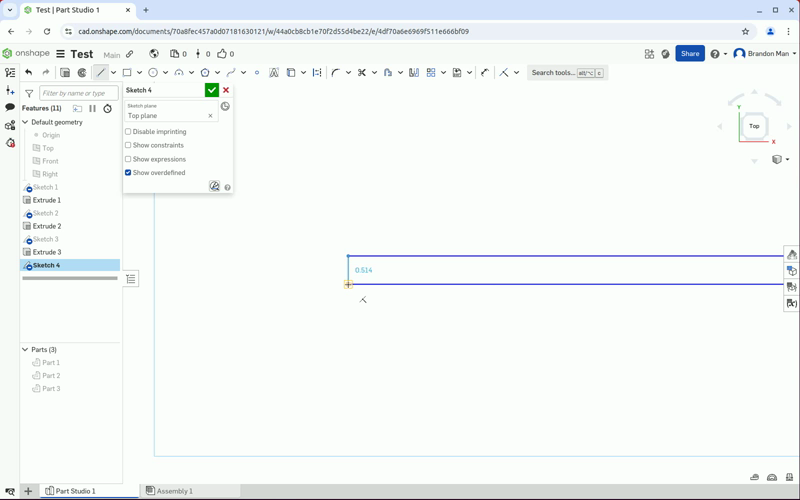
scroll(-6)
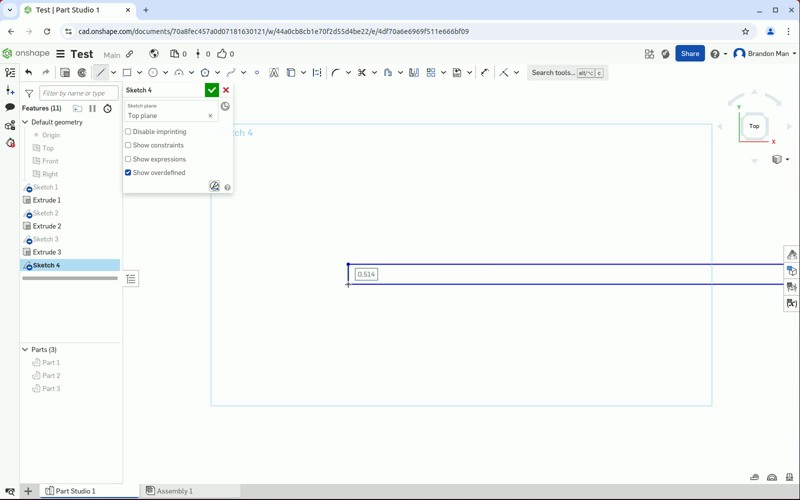
scroll(-6)
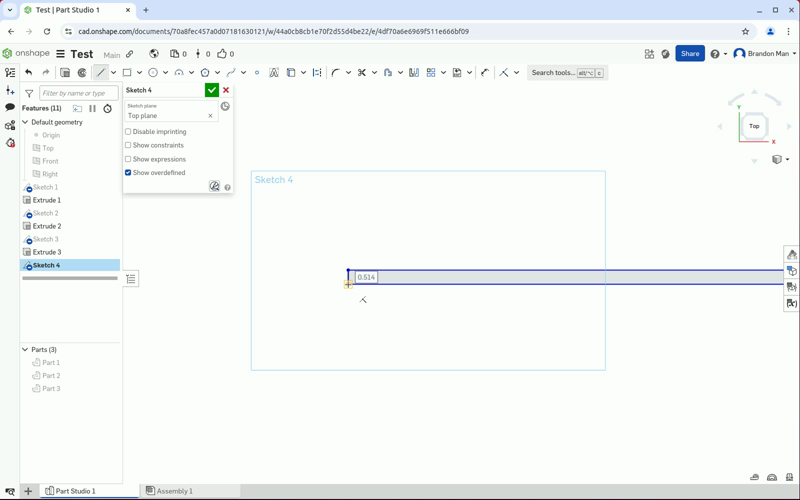
scroll(-6)
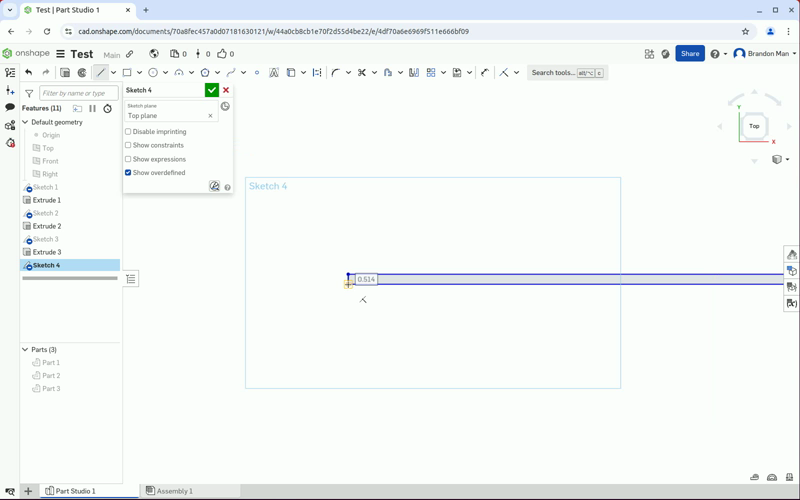
scroll(-6)
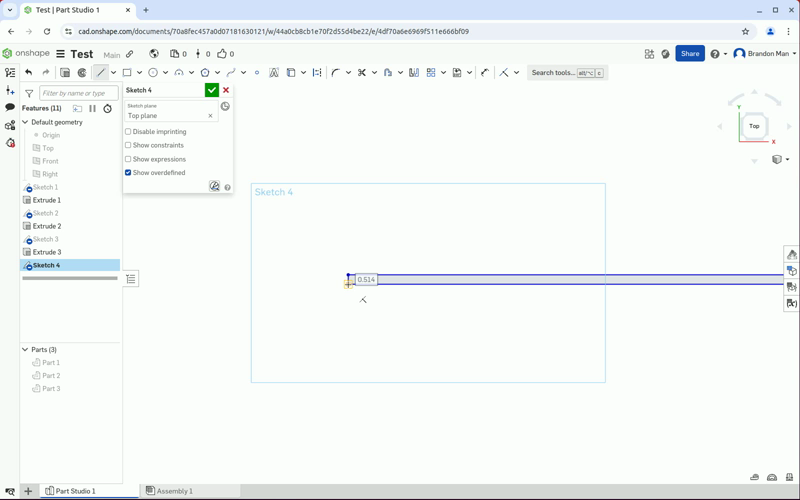
scroll(-6)
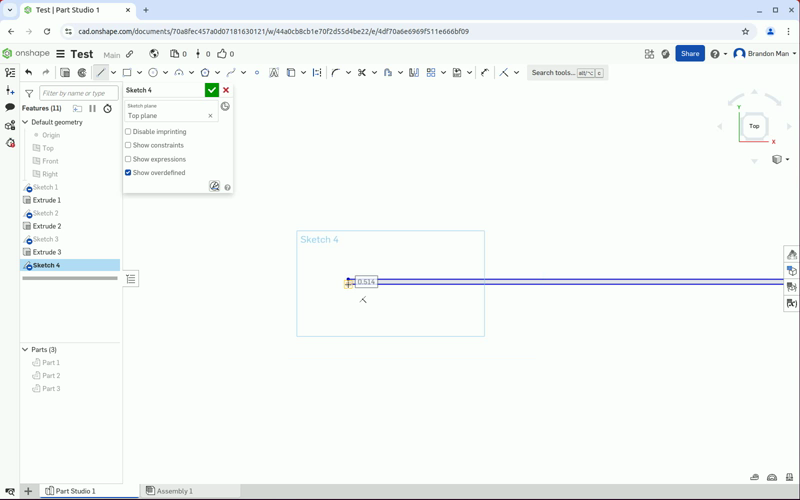
scroll(-6)
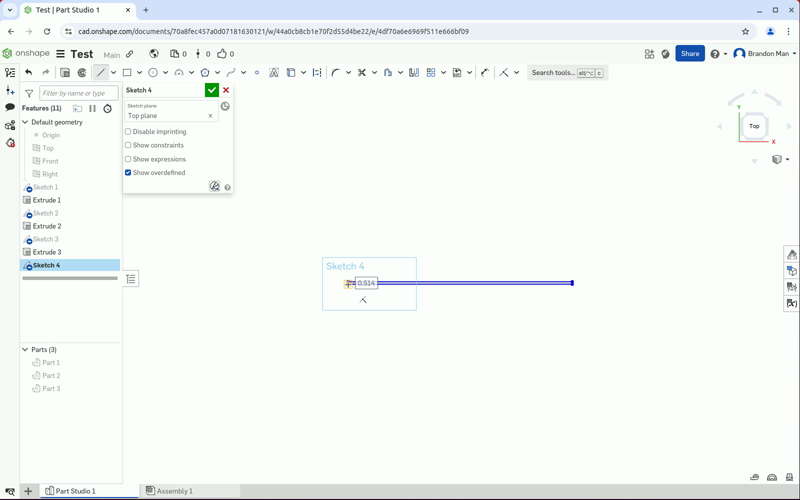
key(esc)
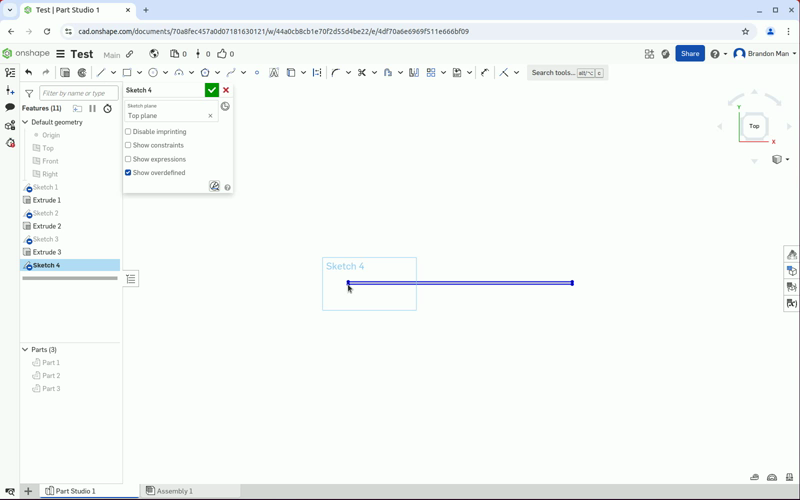
mouse_move(408, 282)
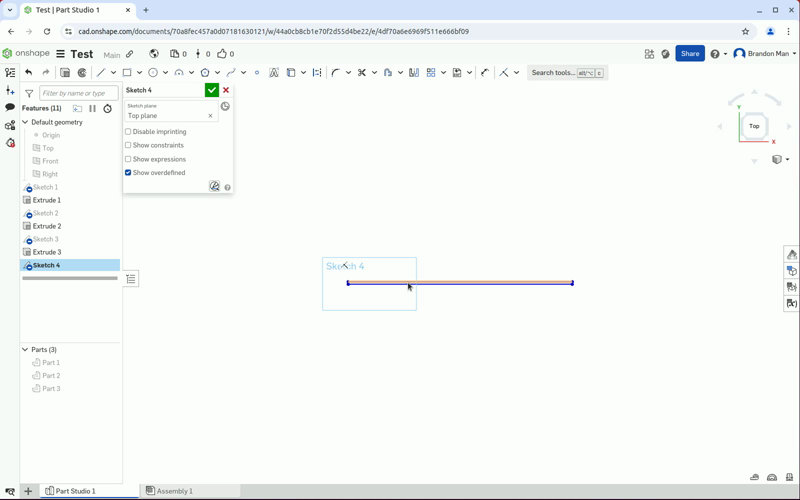
scroll(6)
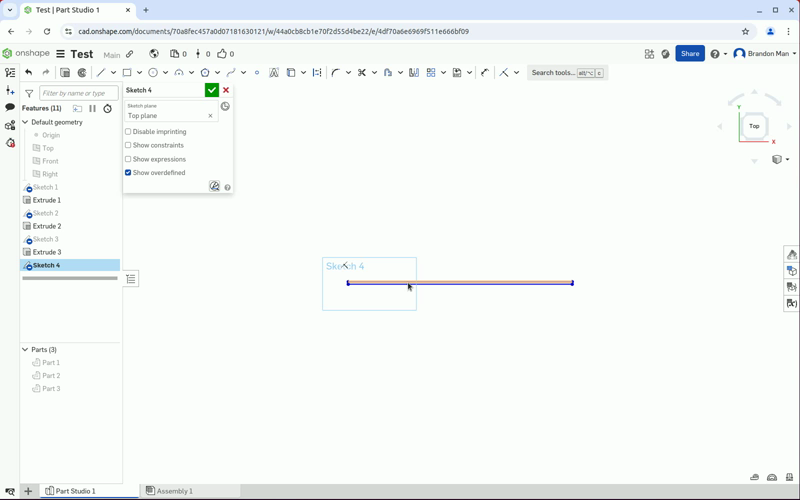
scroll(6)
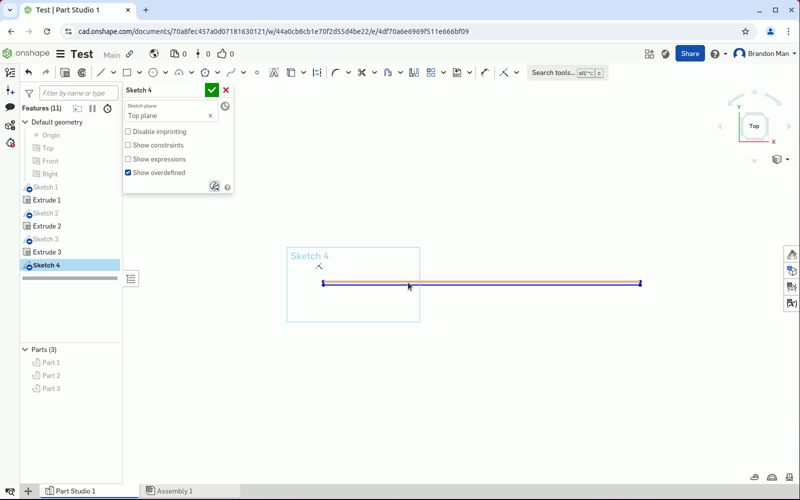
scroll(6)
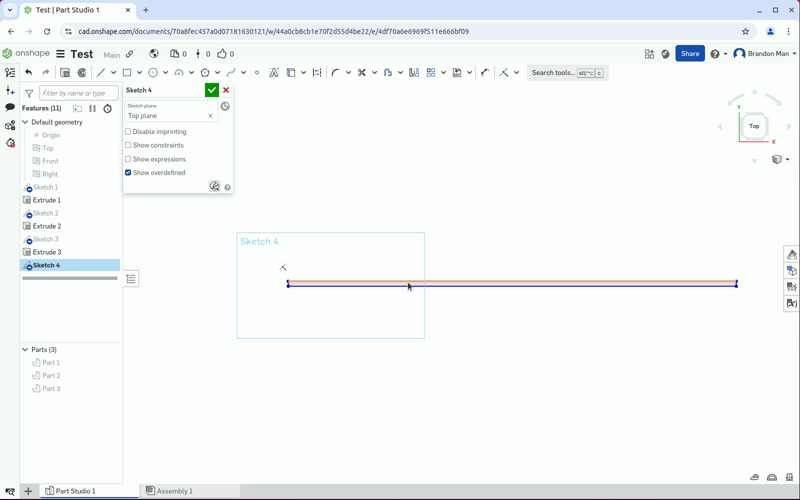
scroll(6)
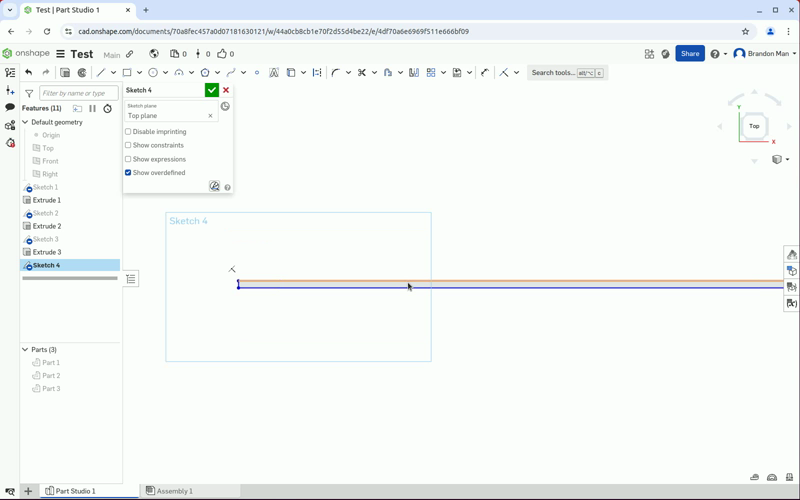
scroll(6)
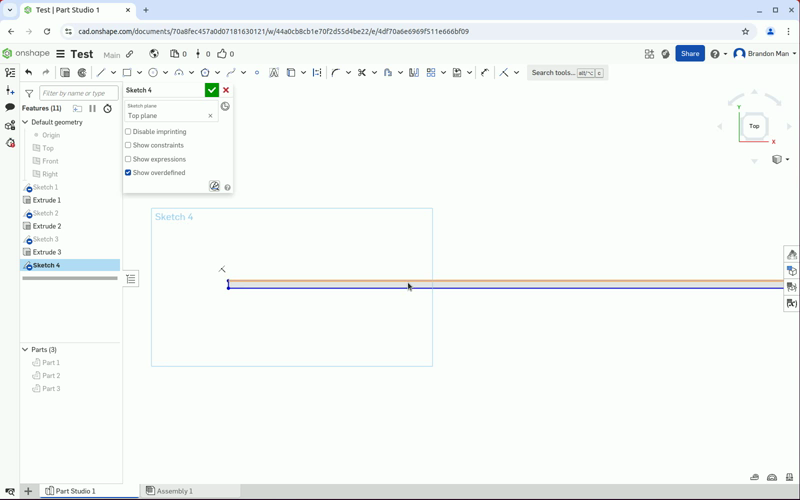
scroll(6)
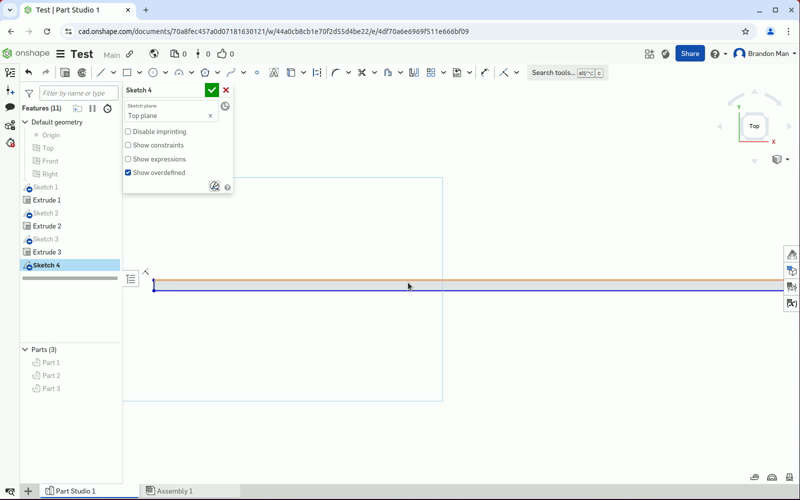
scroll(6)
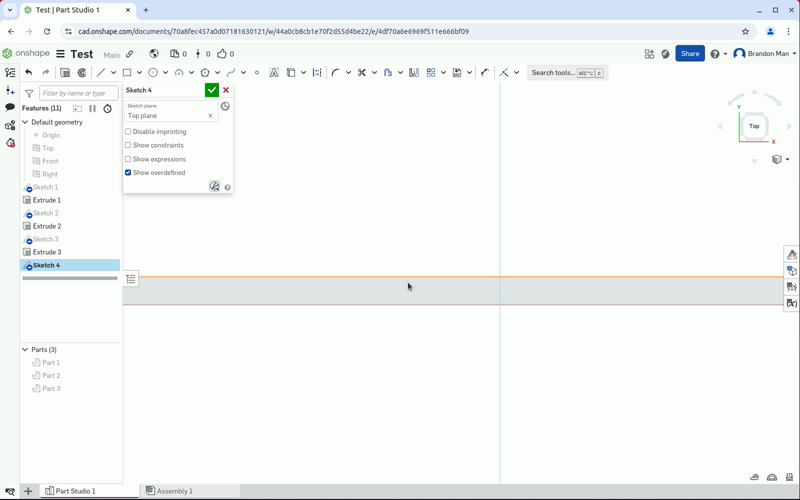
click(408, 282)
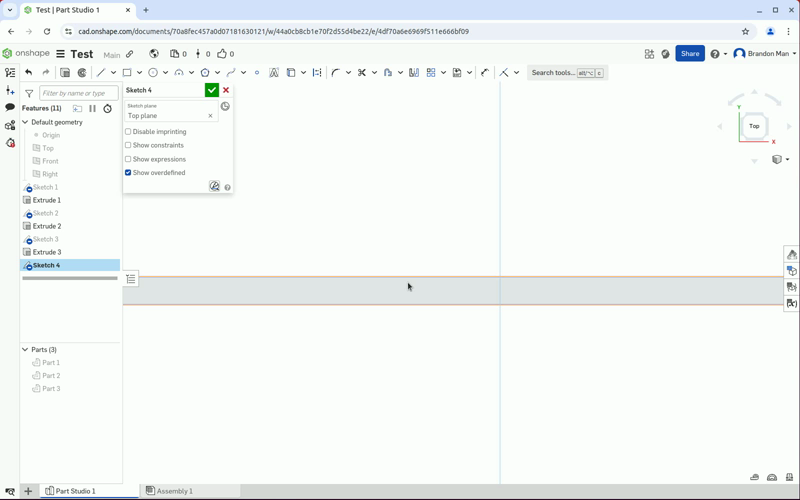
scroll(-6)
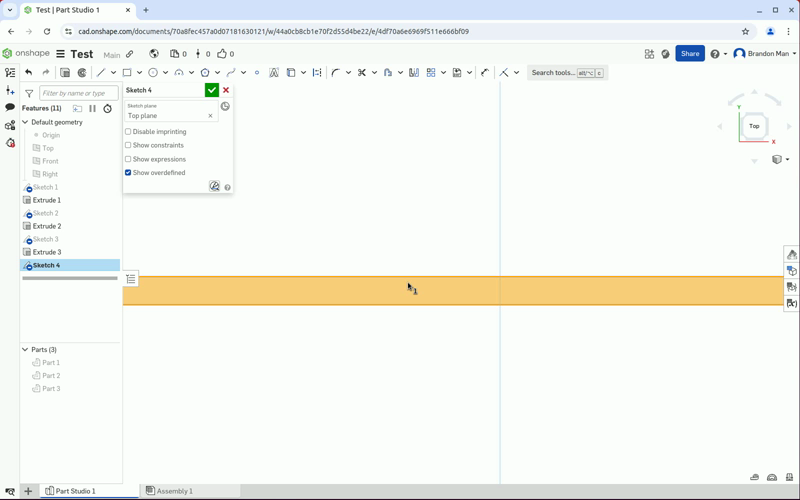
scroll(-6)
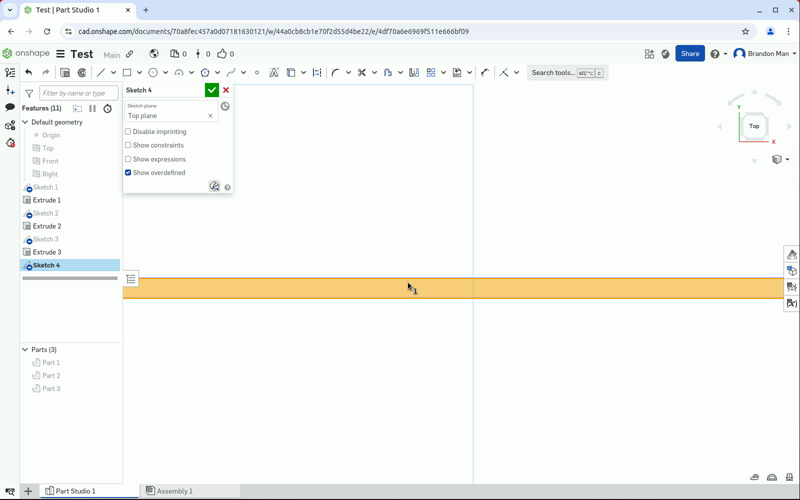
scroll(-6)
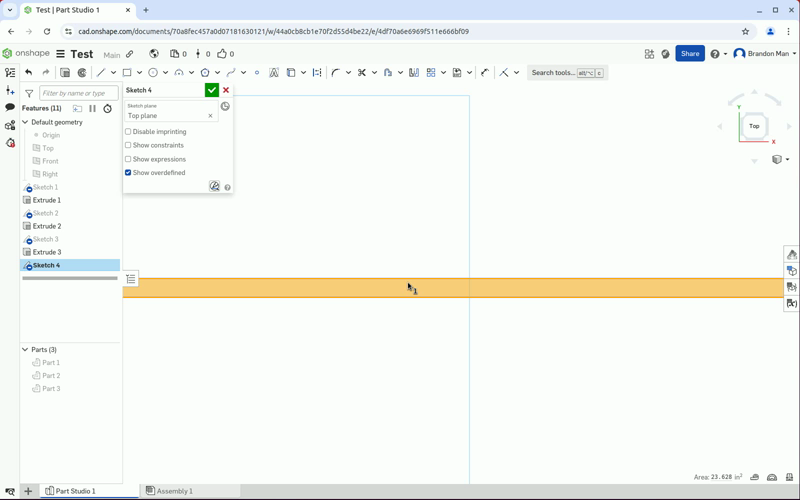
scroll(-6)
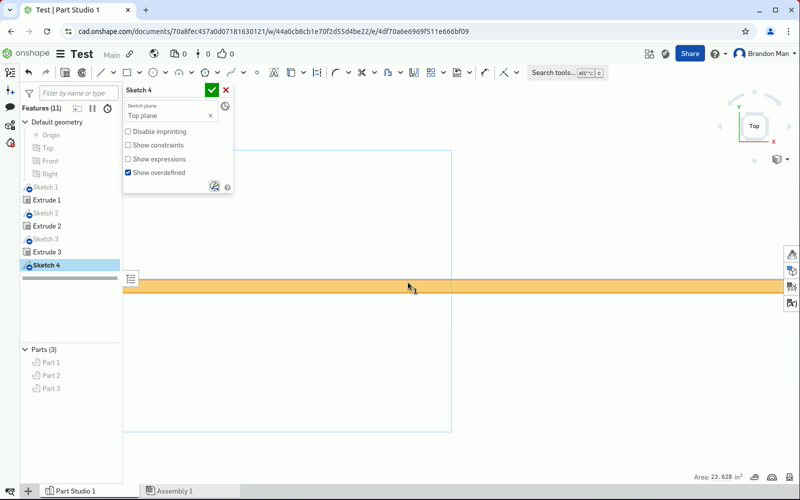
scroll(-6)
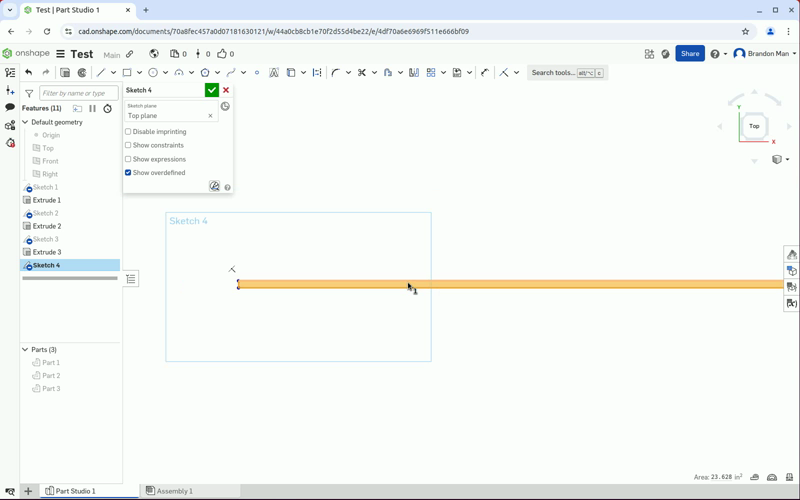
scroll(-6)
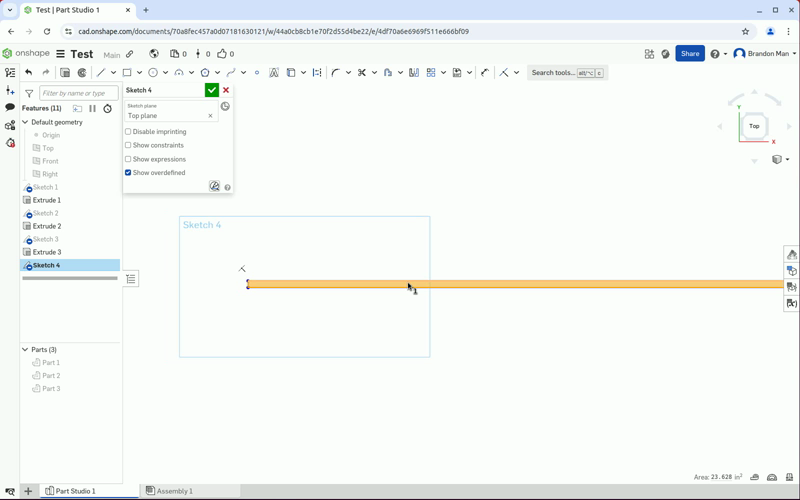
scroll(-6)
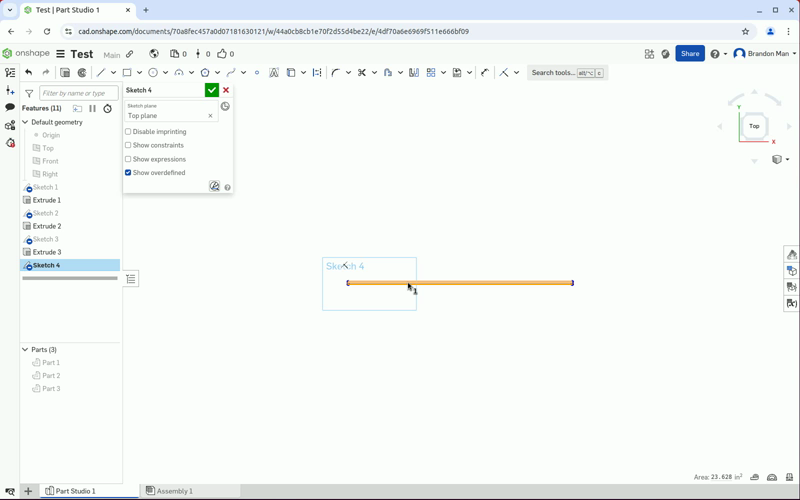
mouse_move(73, 352)
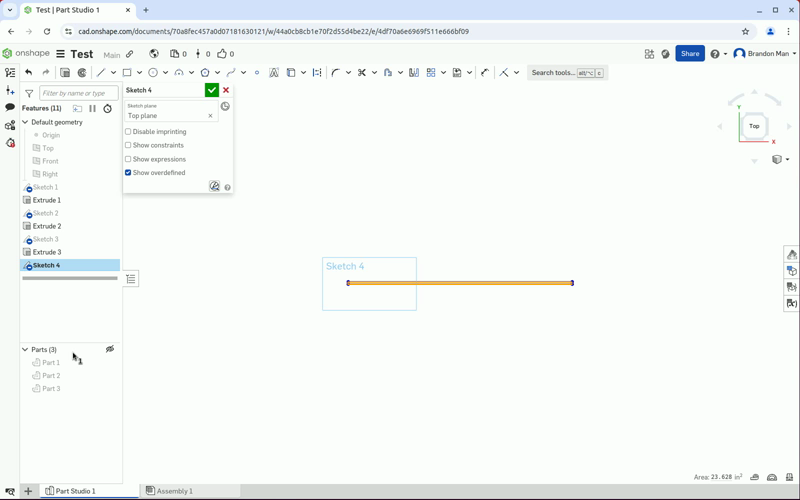
key(shift+y)
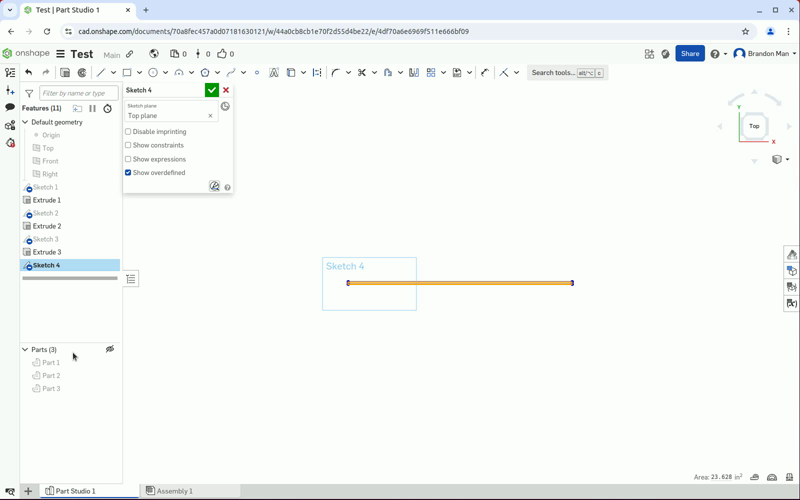
key(shift+e)
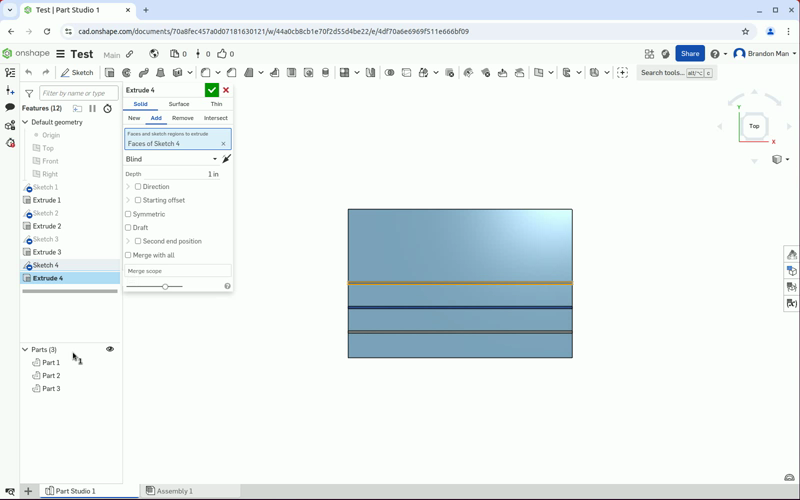
mouse_move(143, 106)
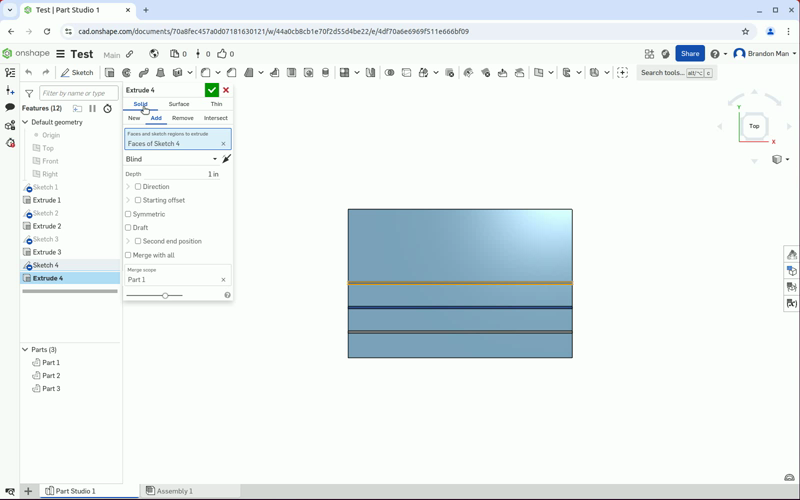
click(143, 106)
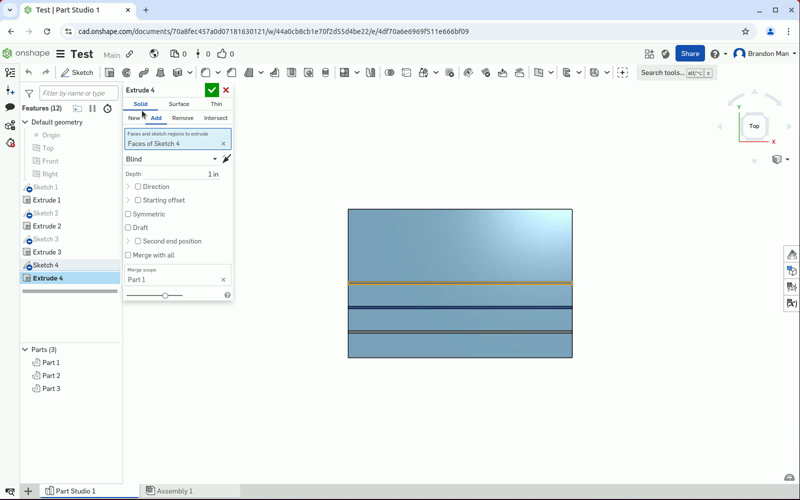
mouse_move(137, 120)
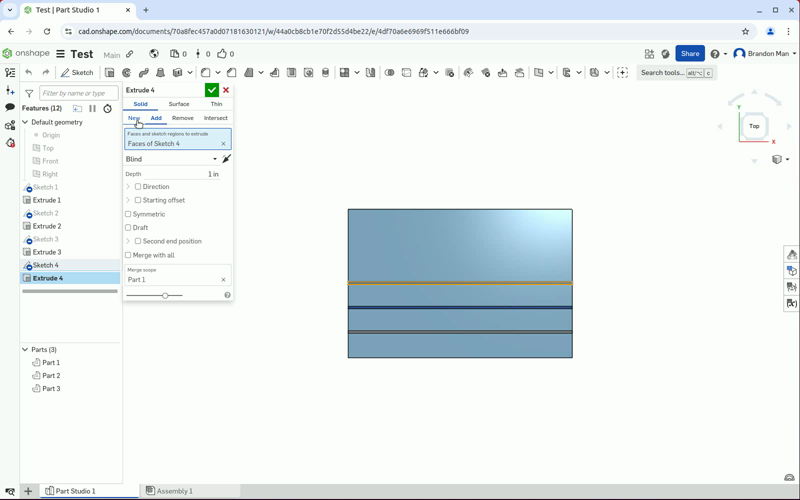
click(137, 120)
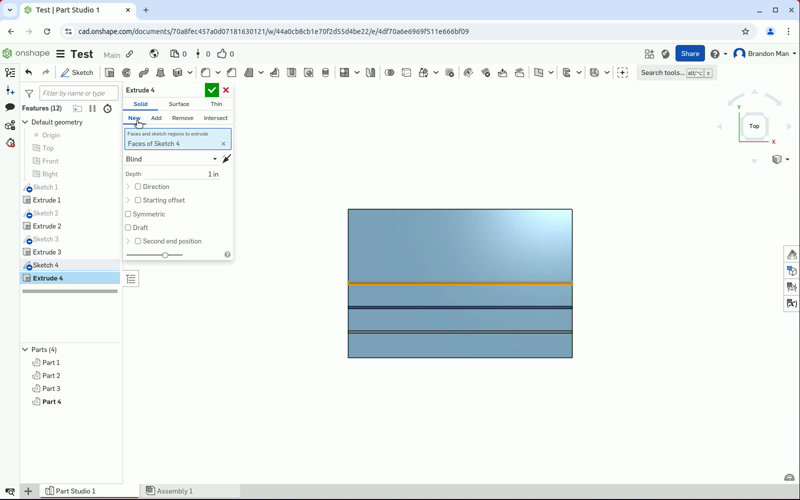
key(tab, 4)
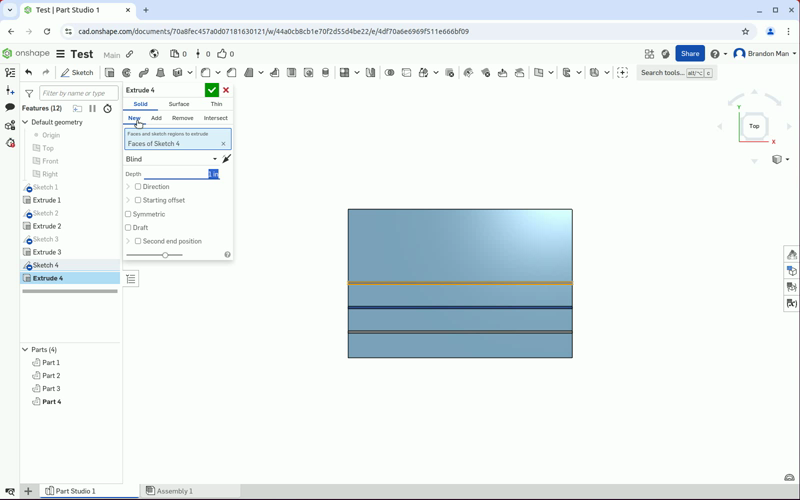
text(1.926)
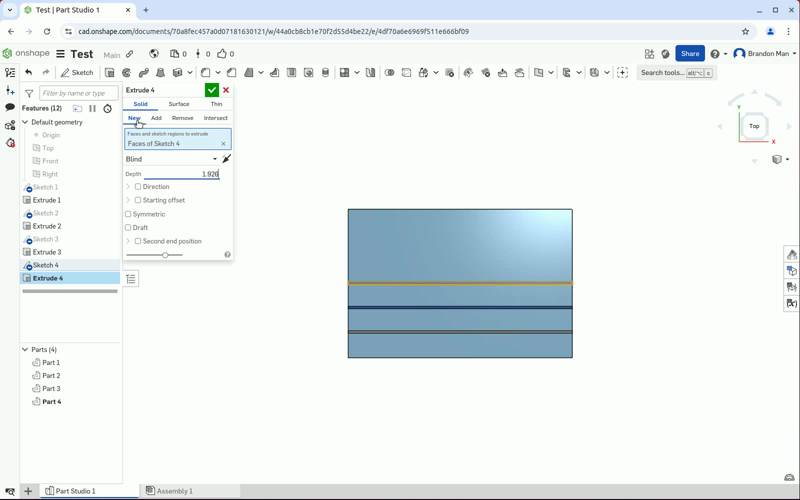
key(enter)
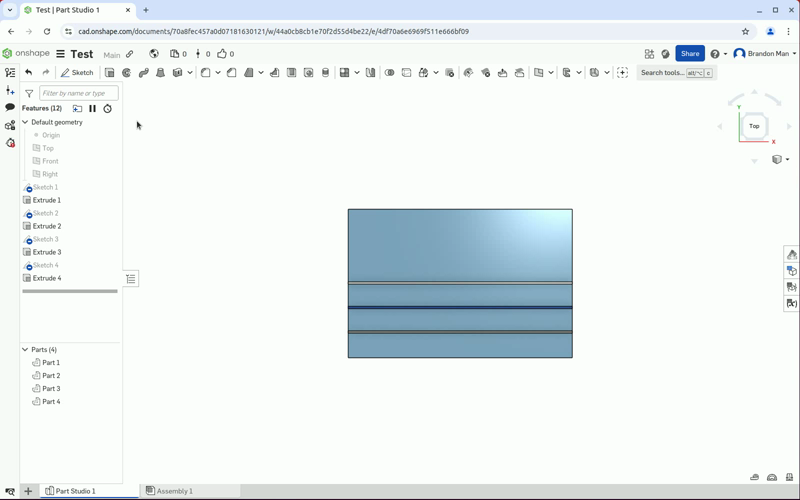
key(shift+h)
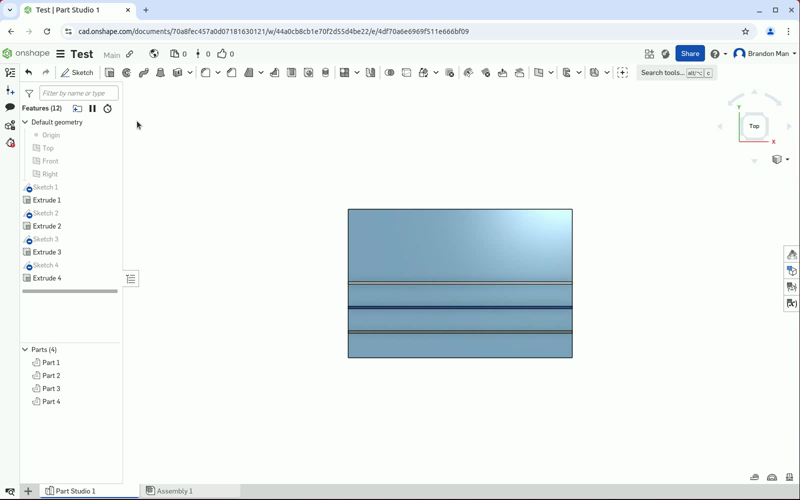
key(shift+h)
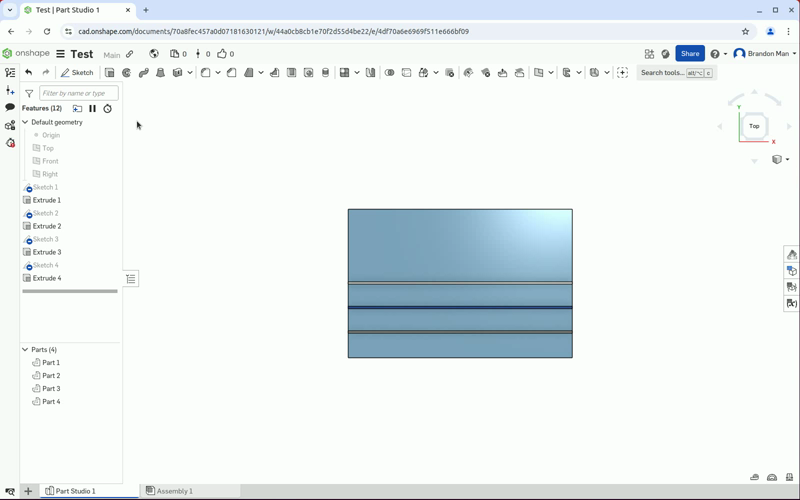
mouse_move(73, 189)
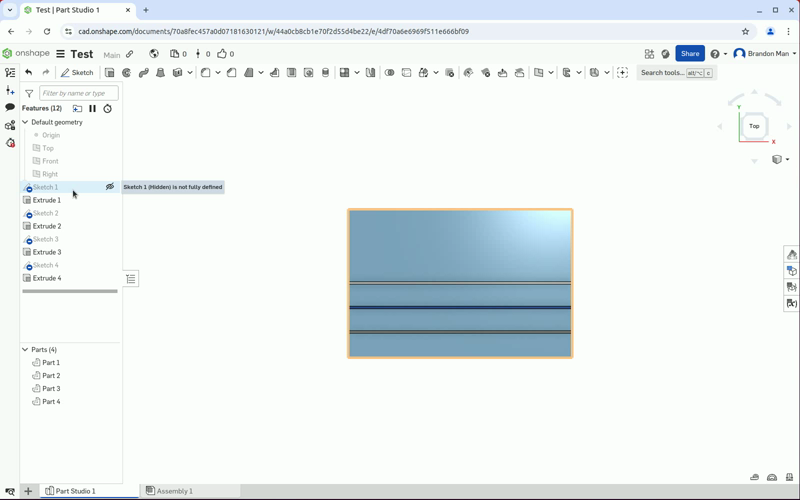
click(73, 189)
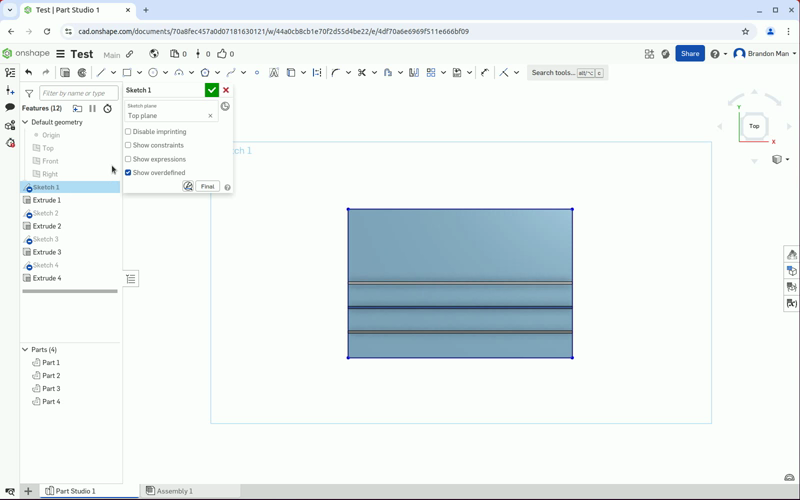
mouse_move(229, 92)
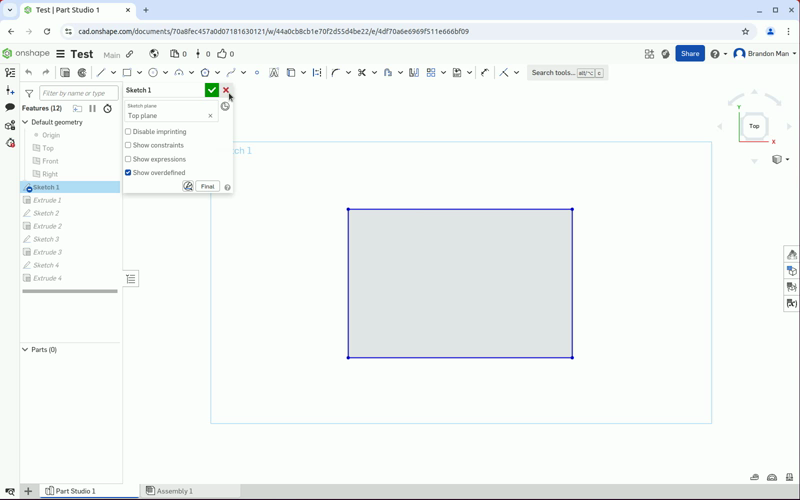
click(229, 92)
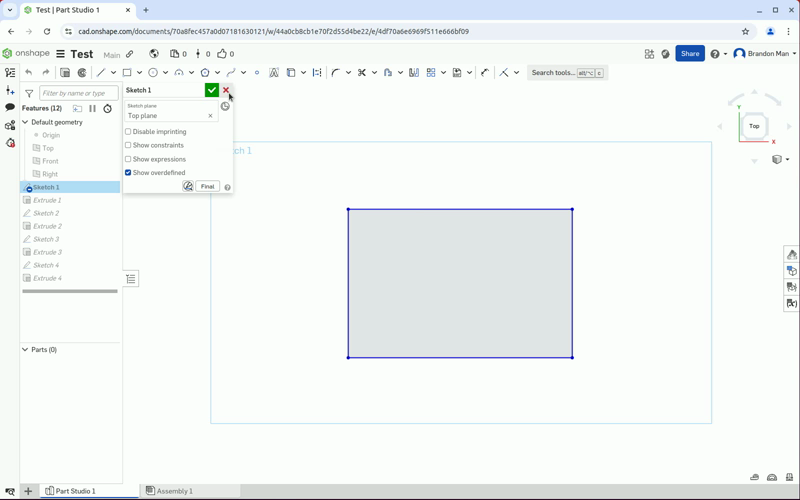
key(shift+s)
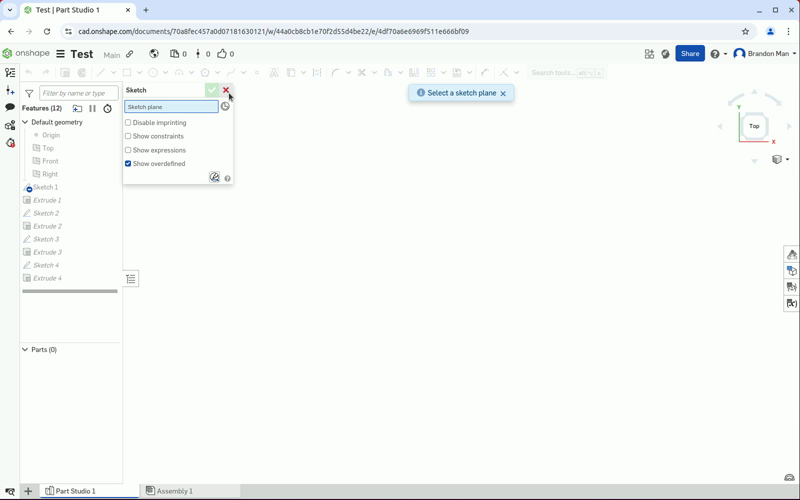
mouse_move(73, 150)
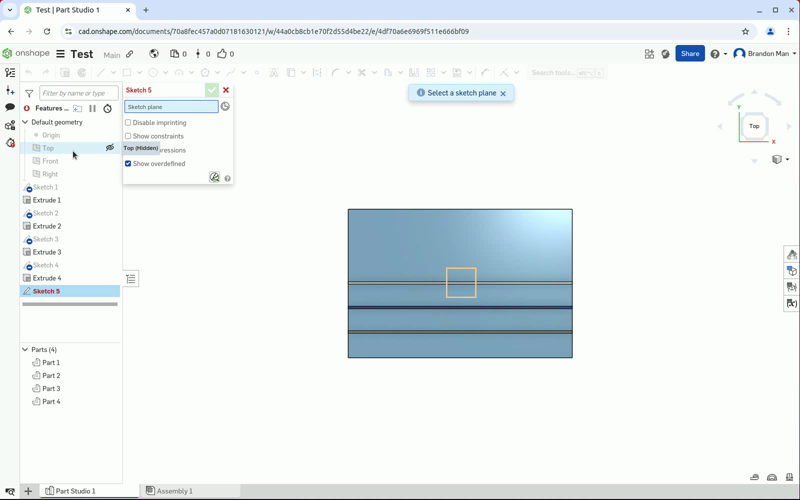
click(73, 150)
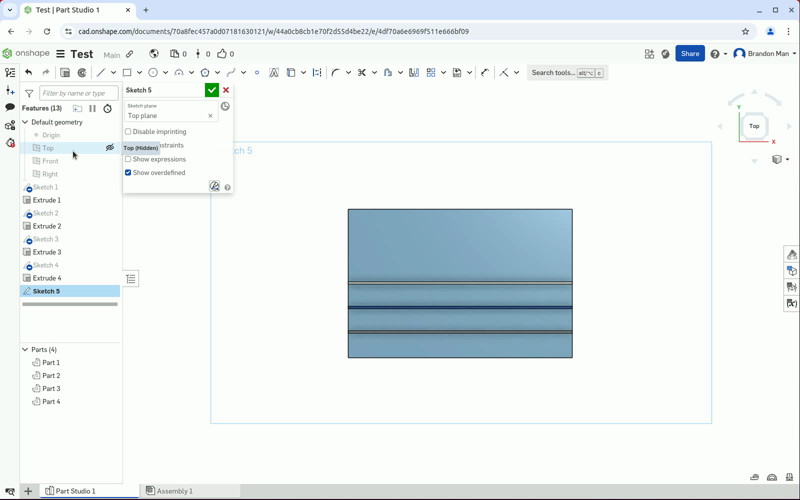
mouse_move(73, 352)
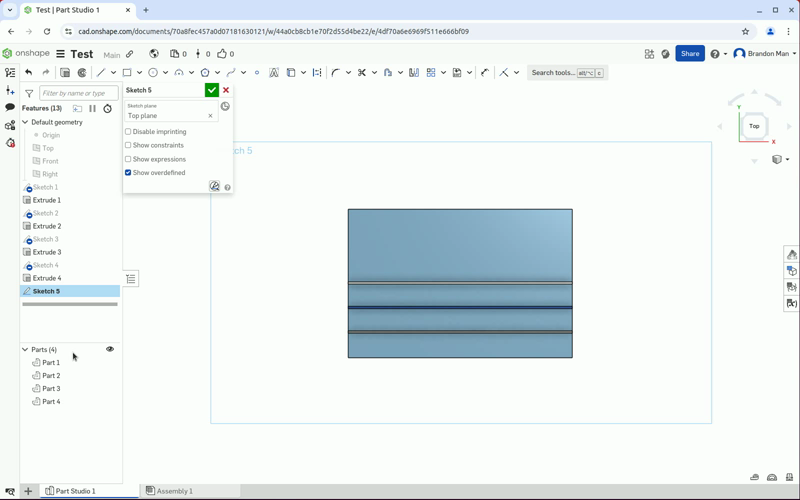
key(y)
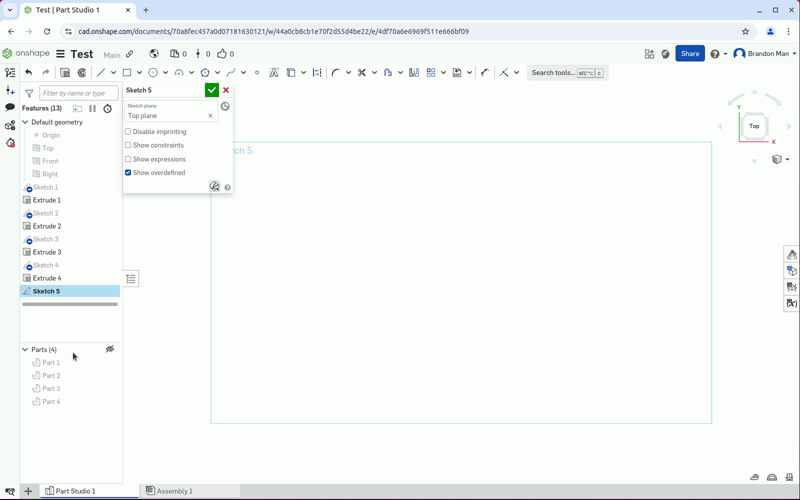
key(l)
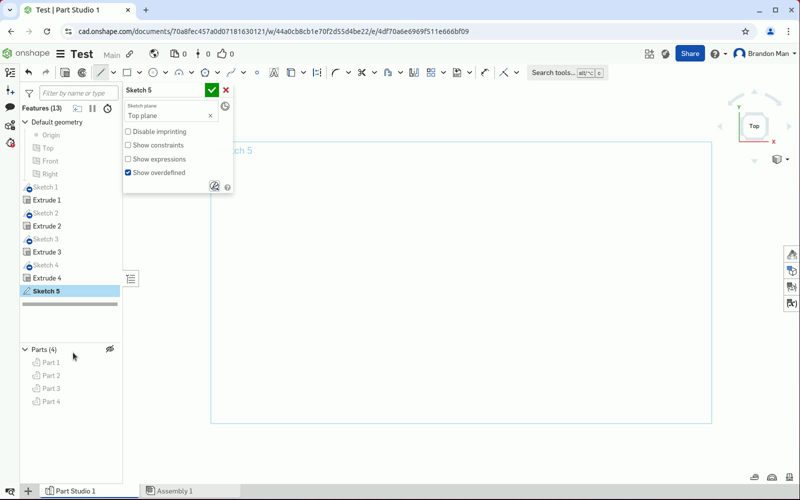
key_down(shift)
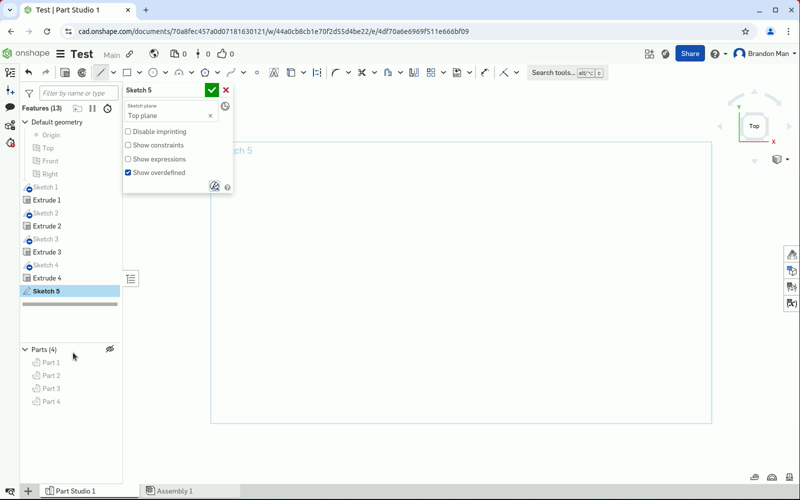
mouse_move(348, 259)
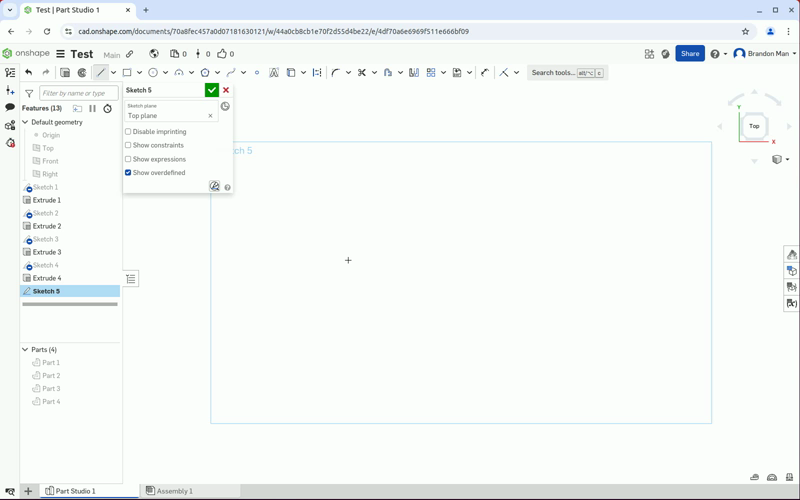
click(348, 259)
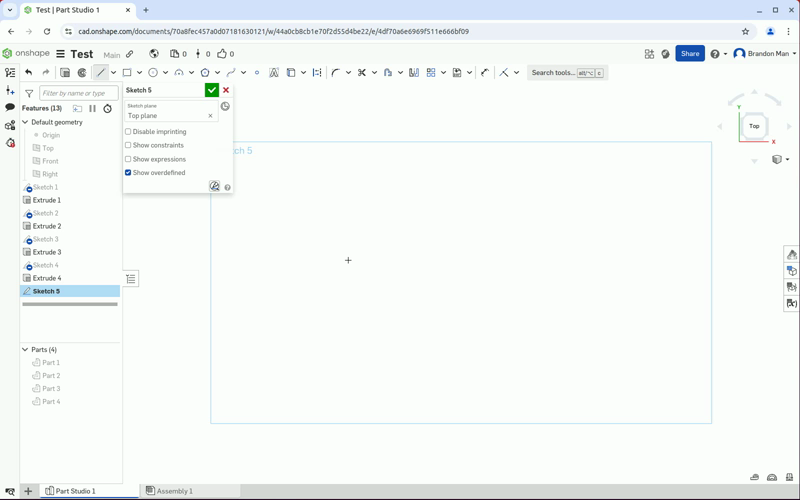
key_up(shift)
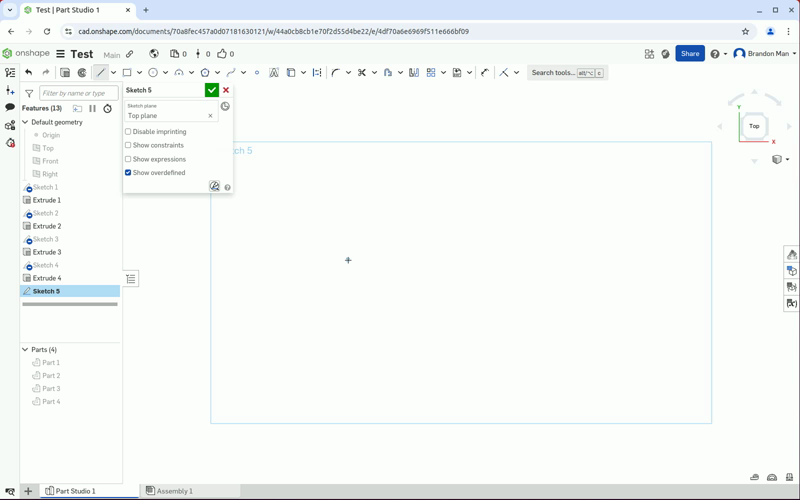
key_down(shift)
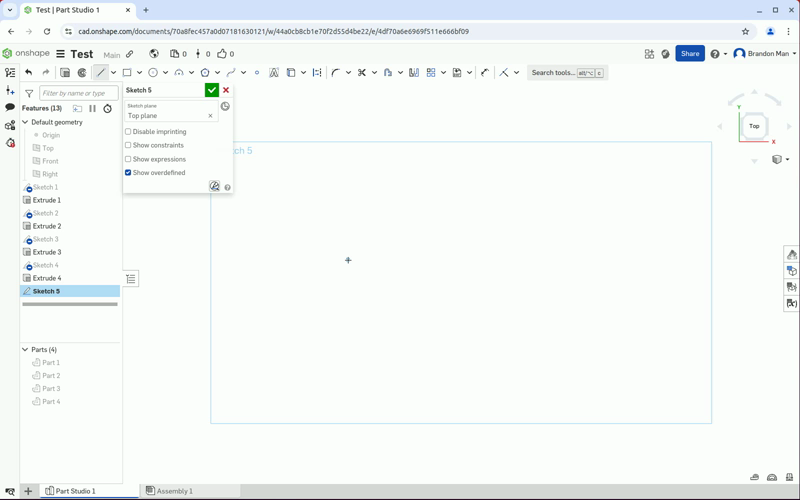
mouse_move(572, 259)
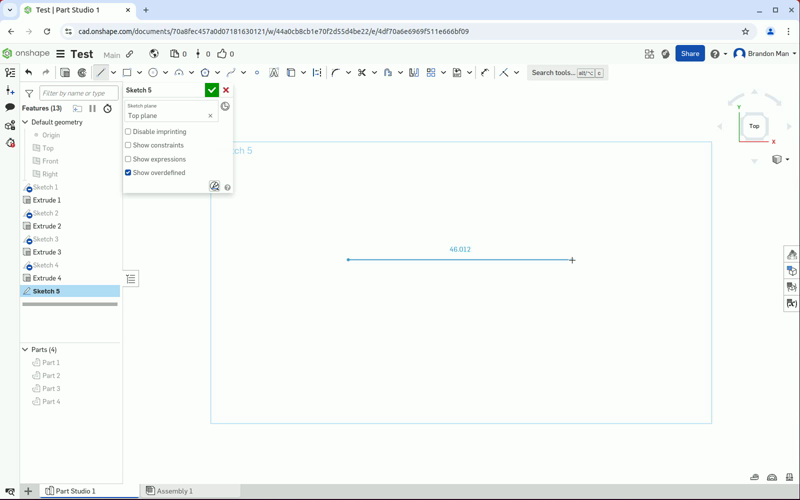
click(572, 259)
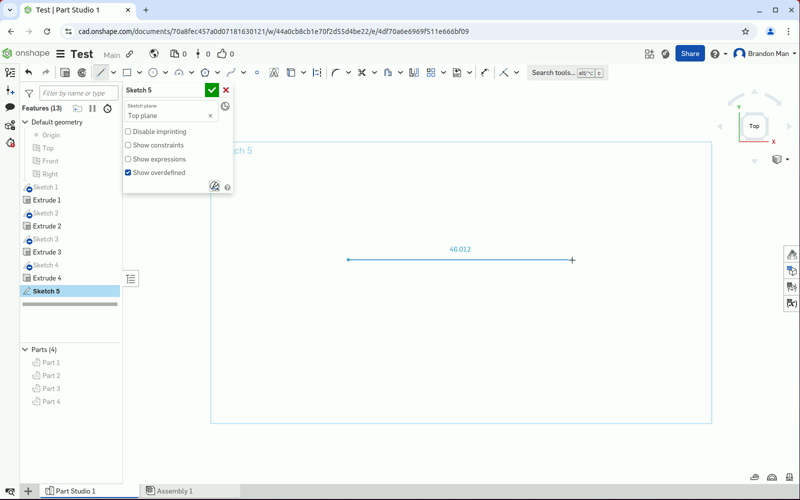
key_up(shift)
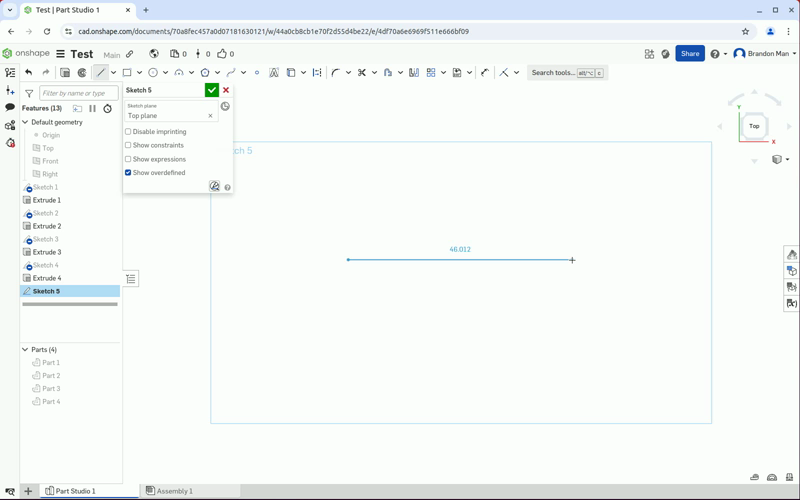
key_down(shift)
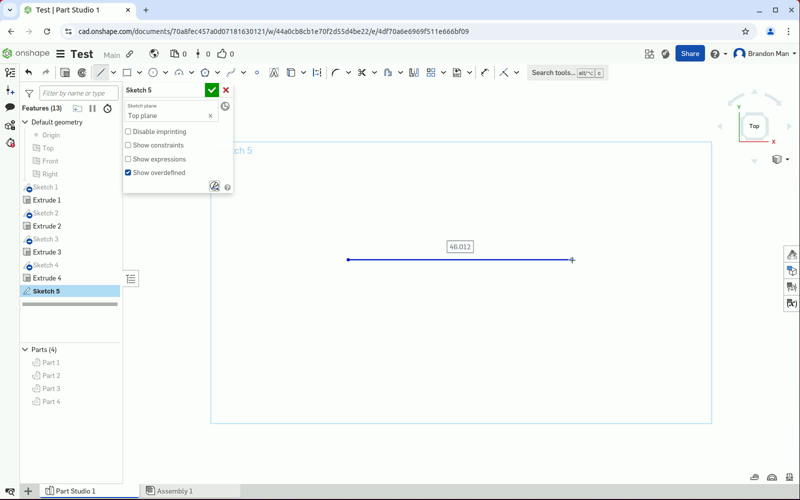
mouse_move(589, 259)
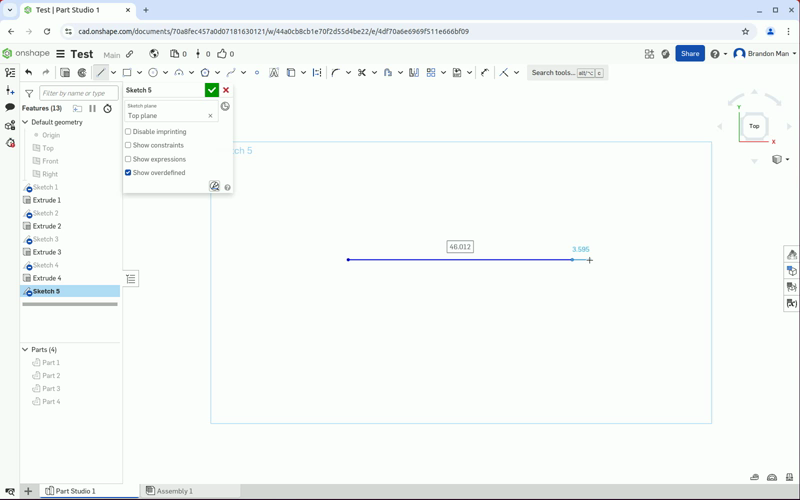
mouse_move(572, 257)
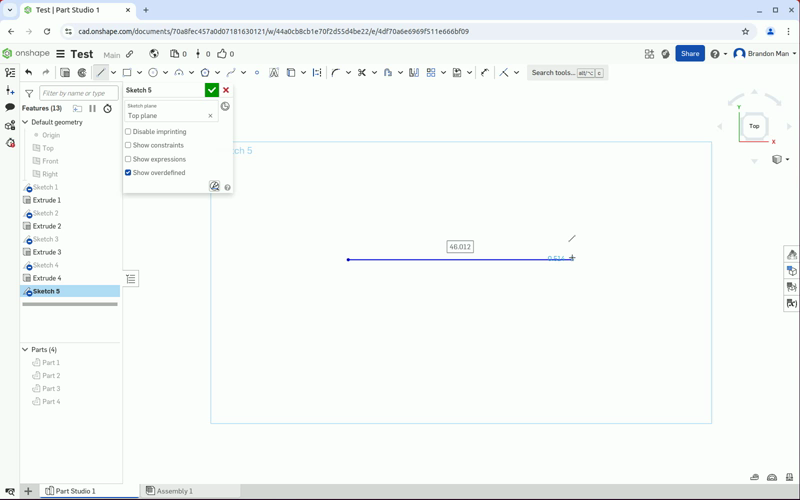
scroll(6)
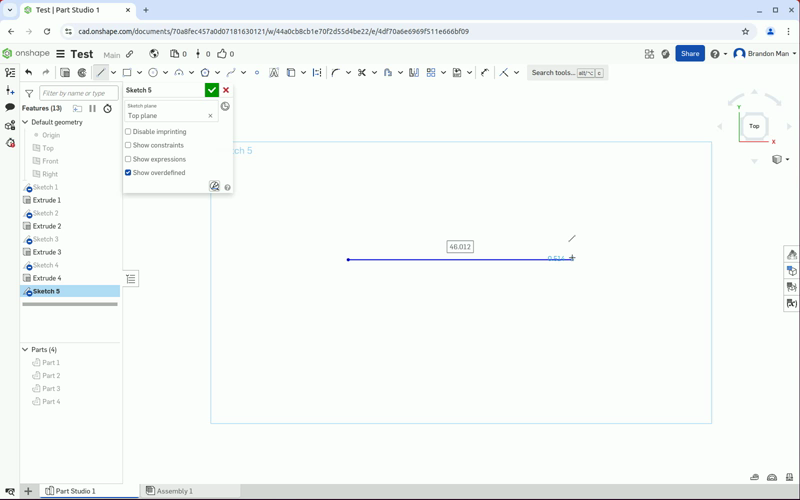
scroll(6)
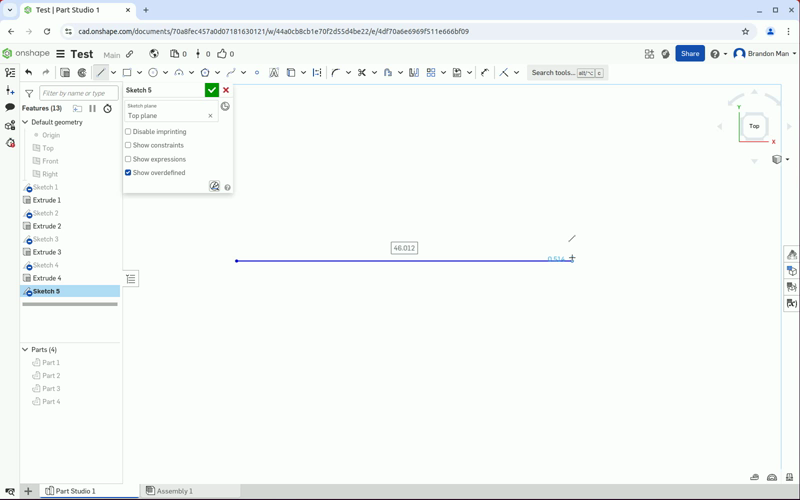
scroll(6)
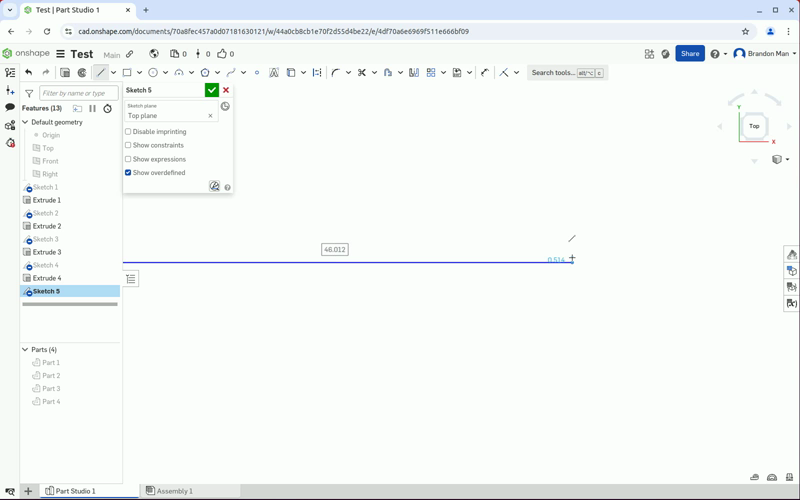
scroll(6)
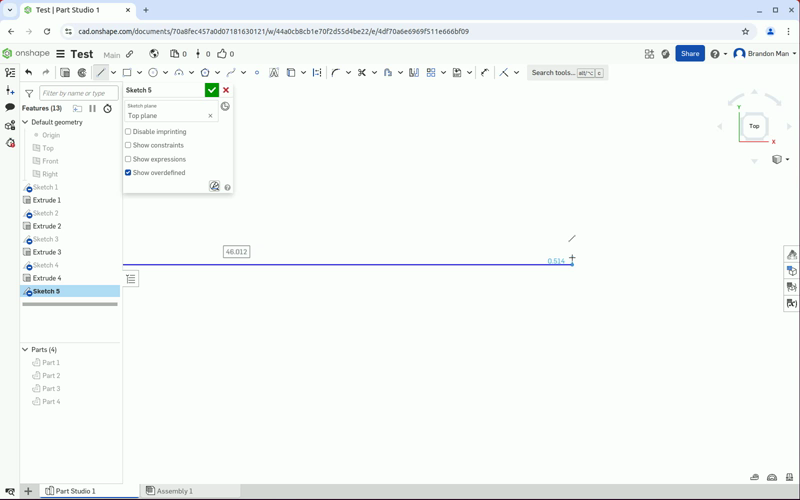
scroll(6)
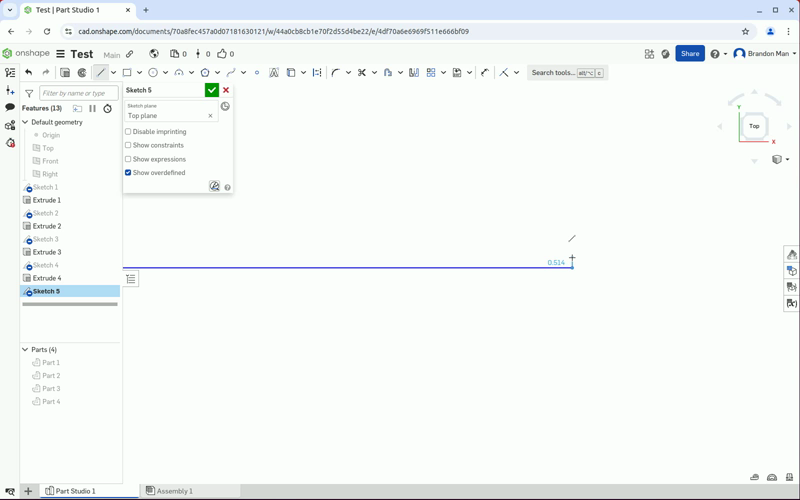
scroll(6)
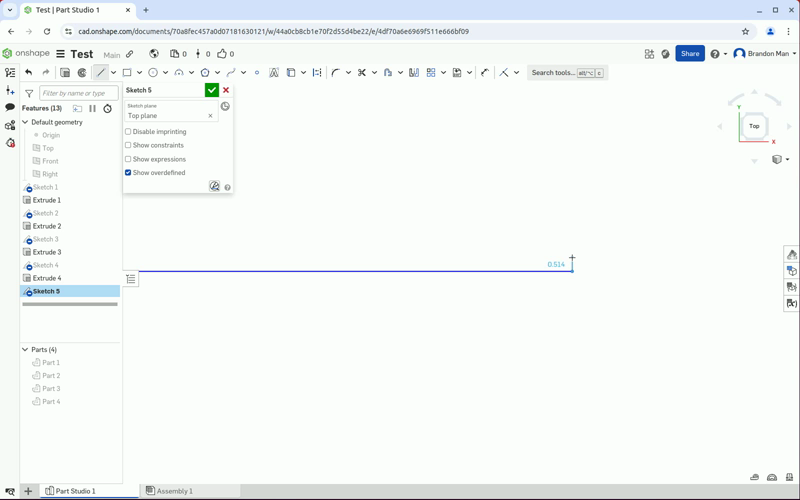
scroll(6)
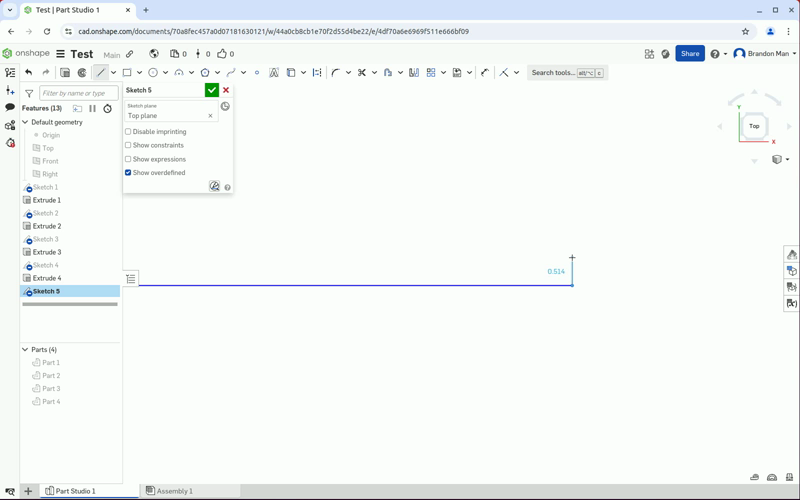
click(572, 257)
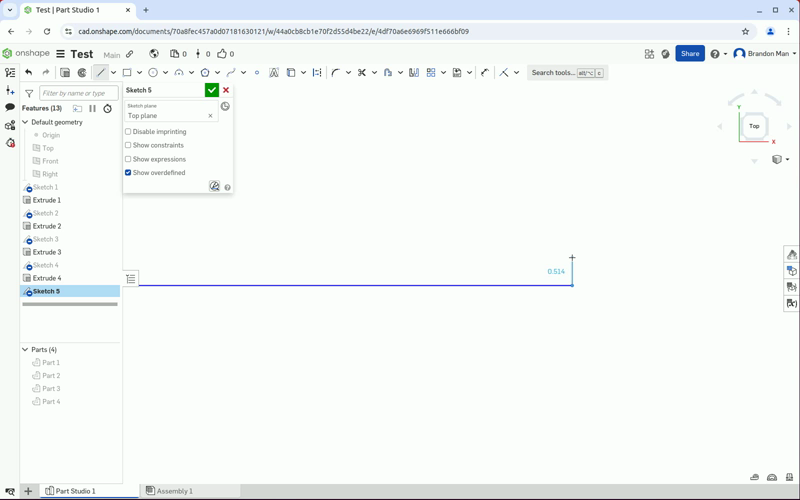
scroll(-6)
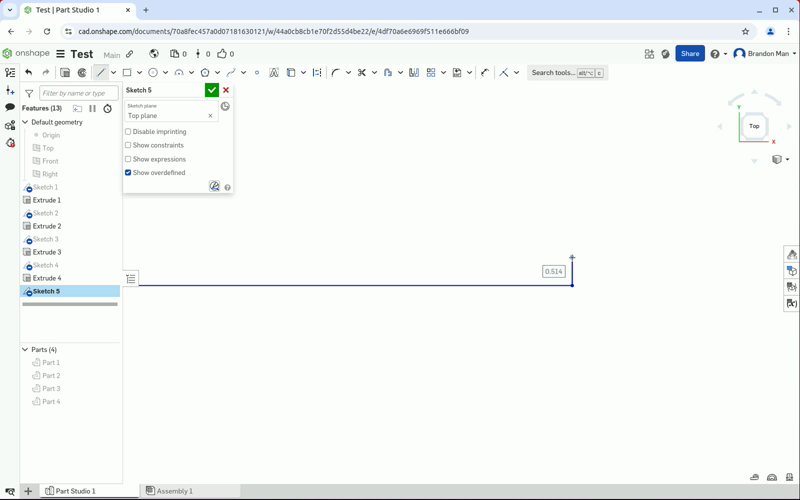
scroll(-6)
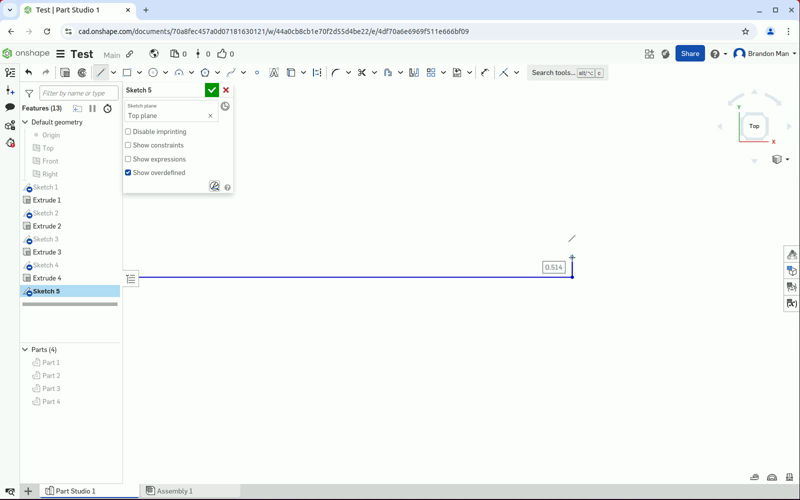
scroll(-6)
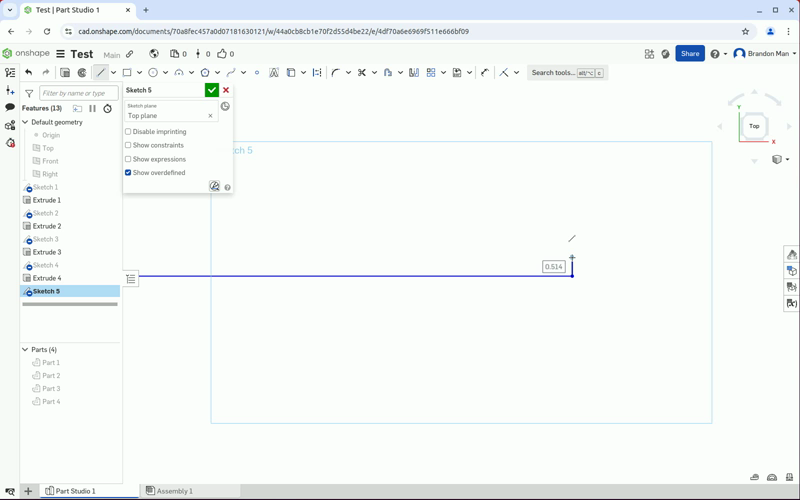
scroll(-6)
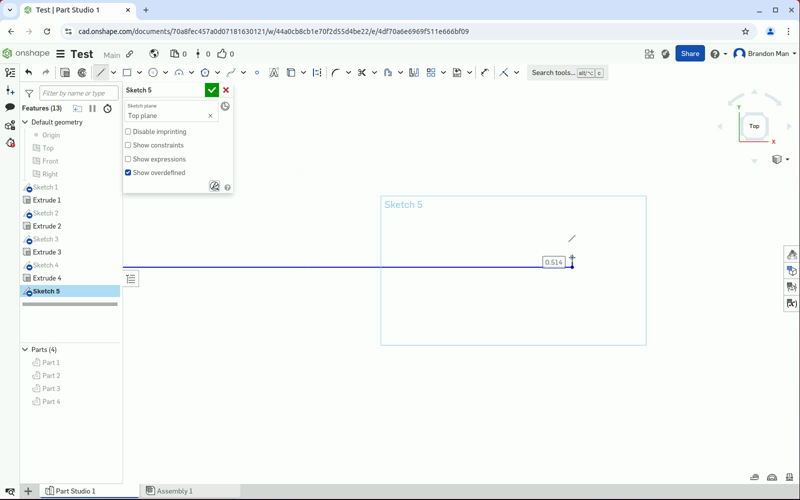
scroll(-6)
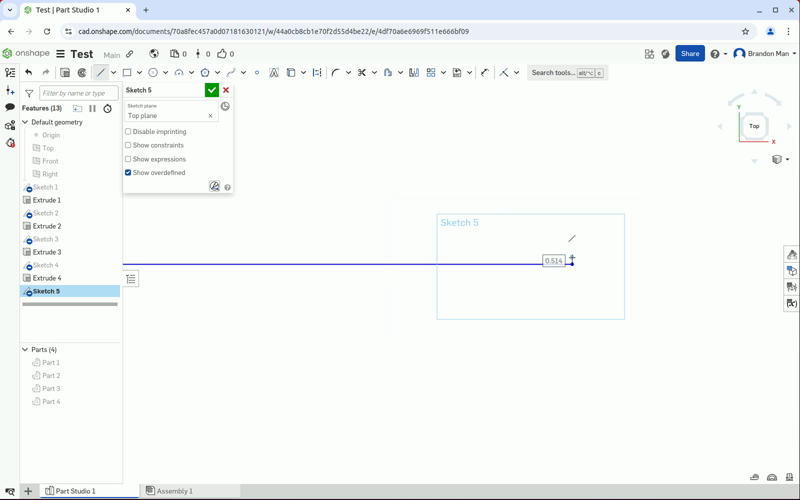
scroll(-6)
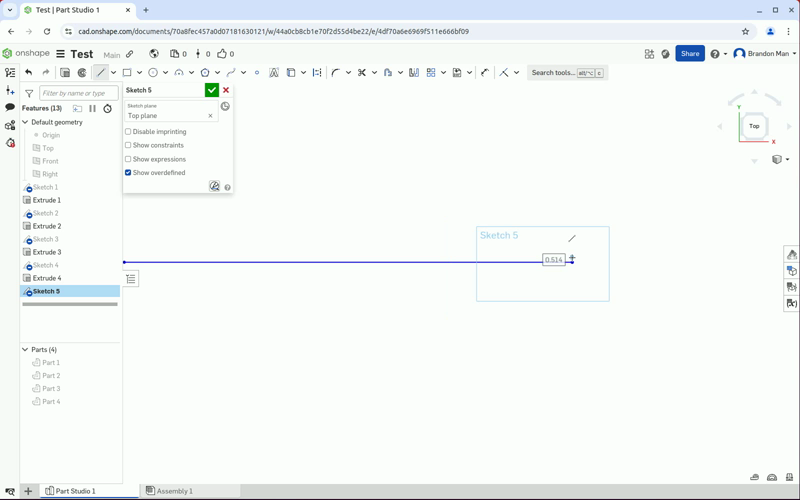
scroll(-6)
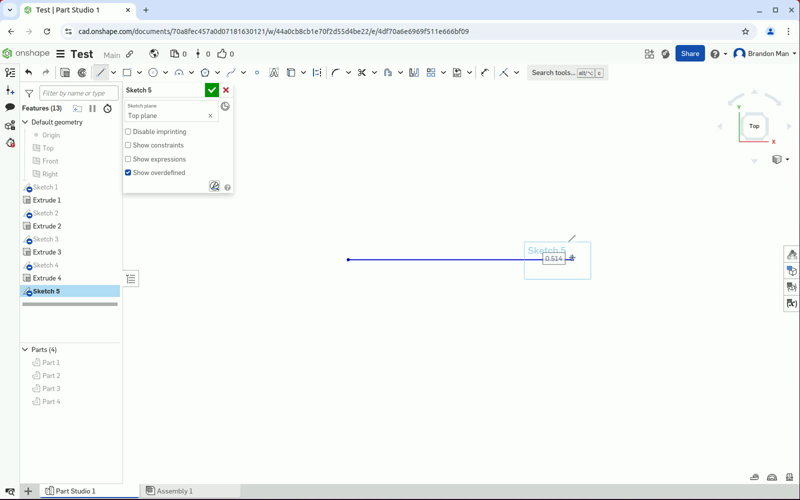
key_up(shift)
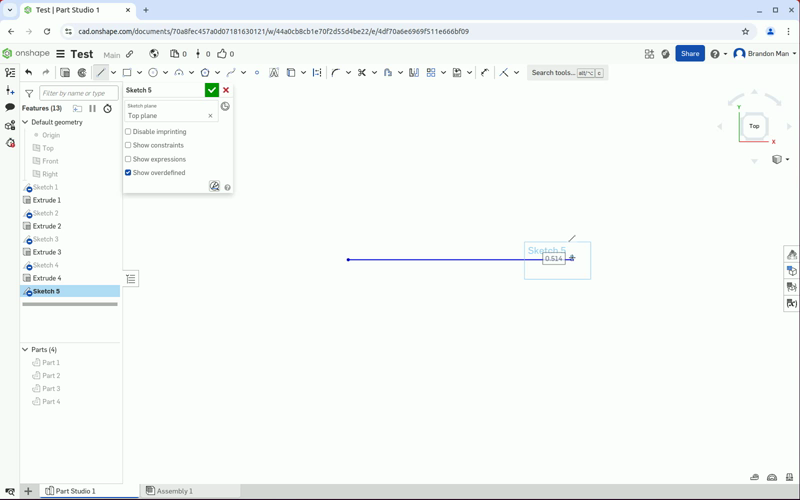
key_down(shift)
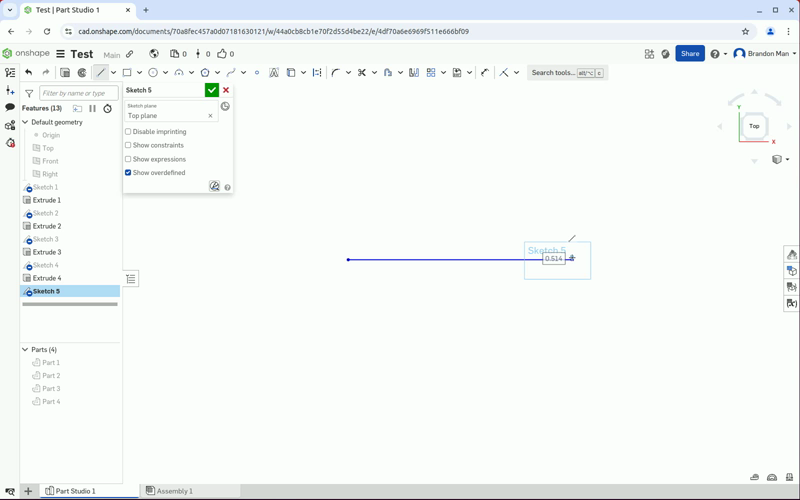
mouse_move(348, 257)
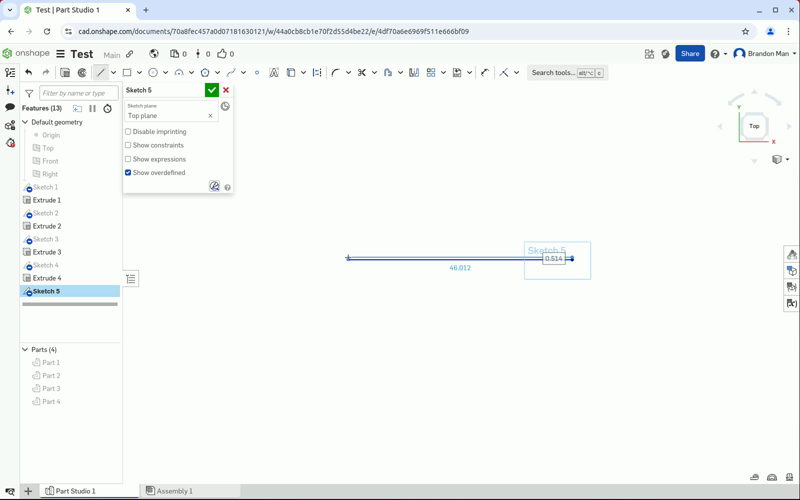
scroll(6)
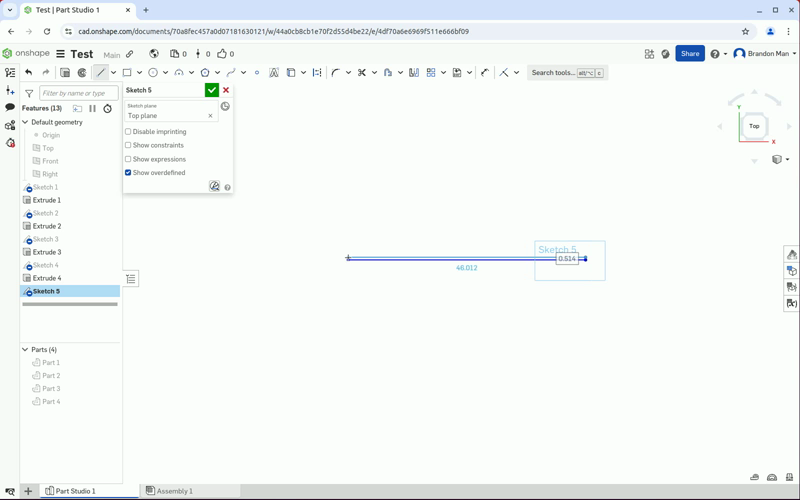
scroll(6)
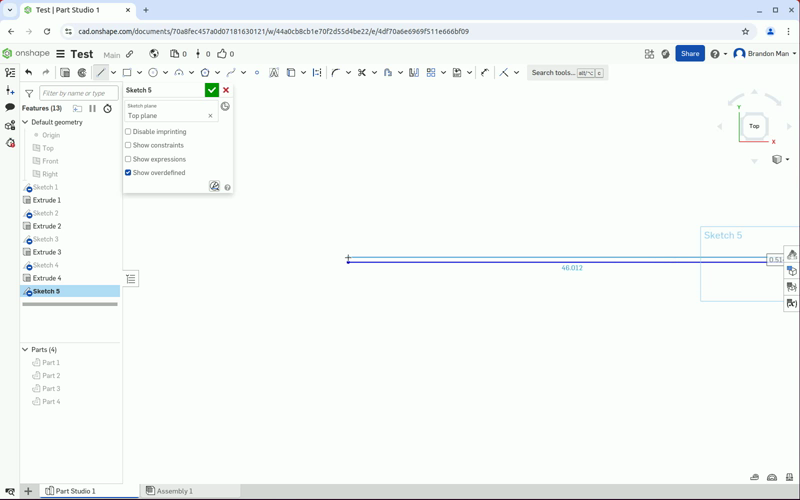
scroll(6)
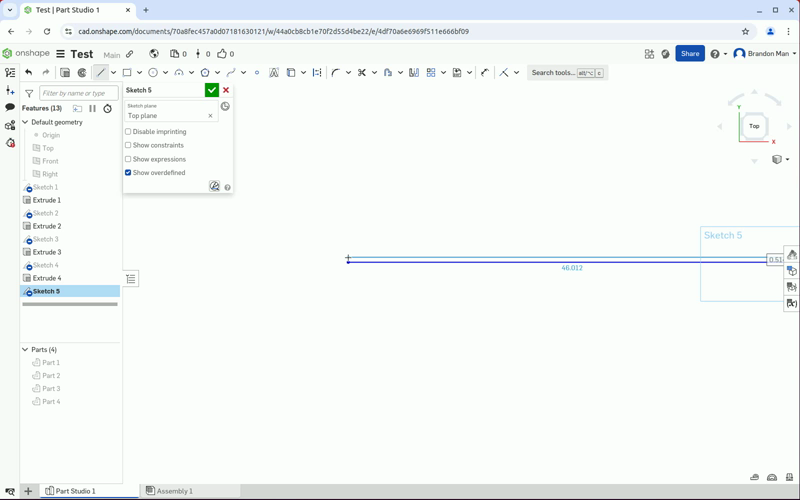
scroll(6)
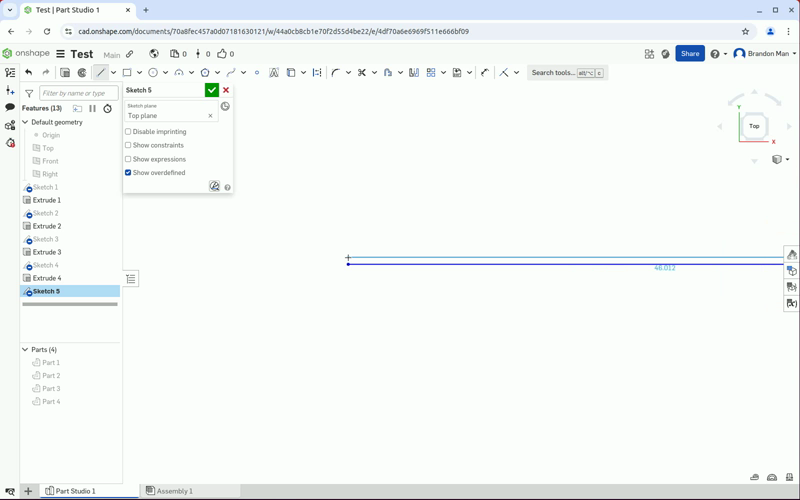
scroll(6)
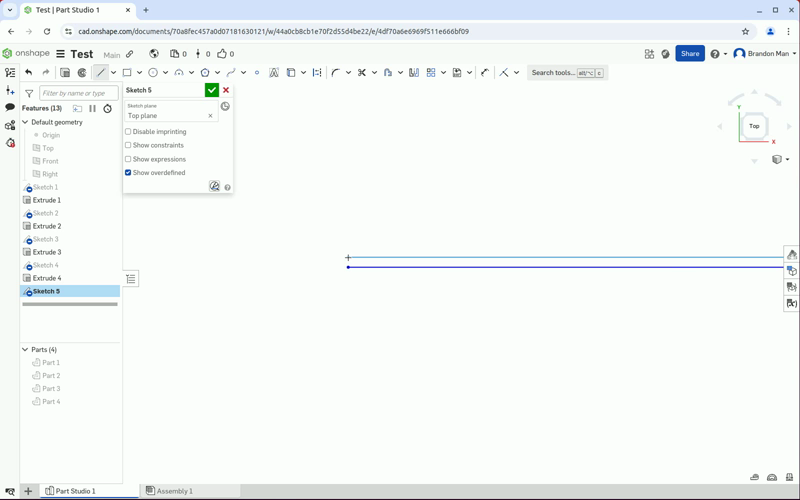
scroll(6)
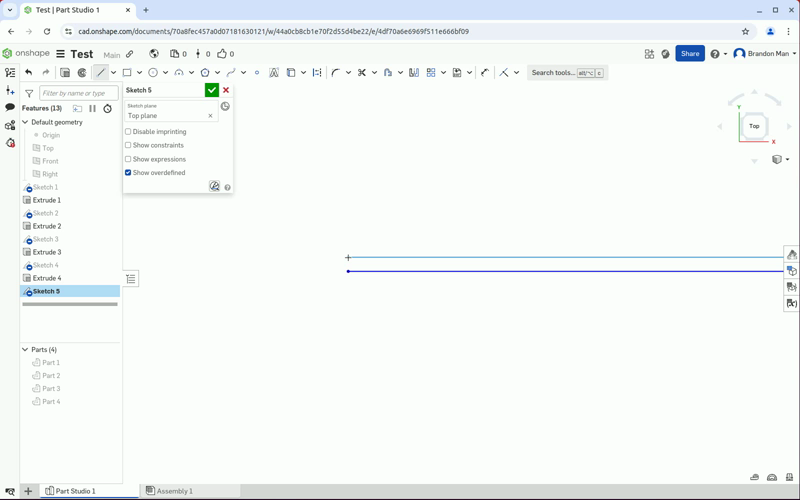
scroll(6)
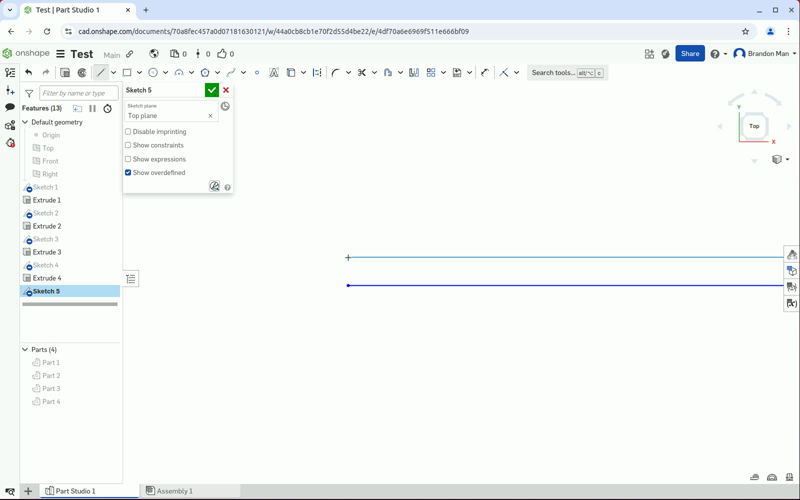
click(348, 257)
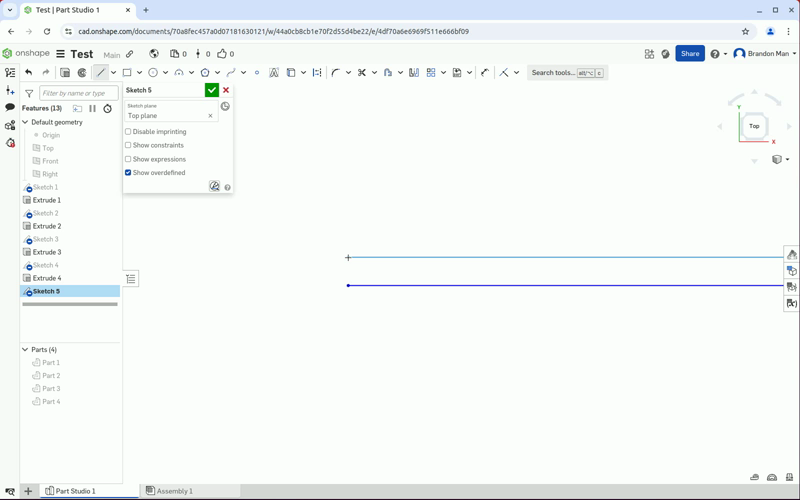
scroll(-6)
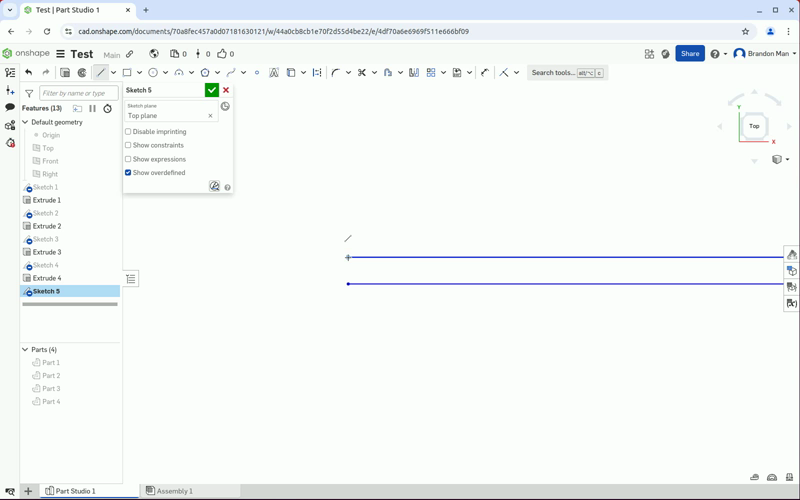
scroll(-6)
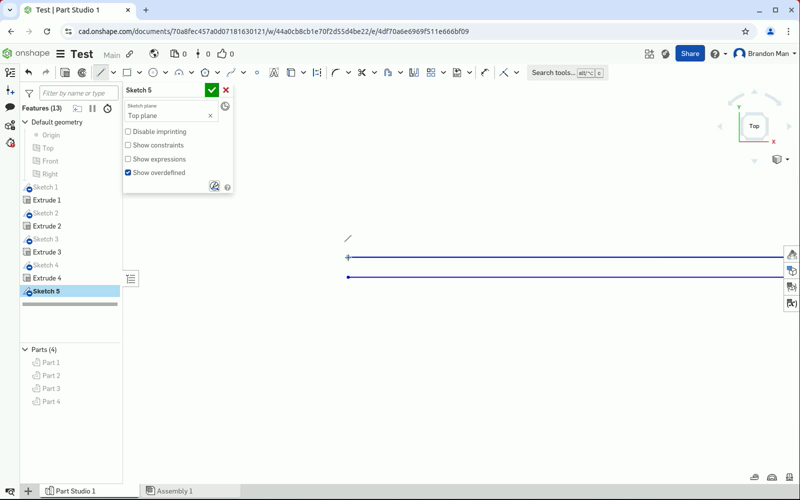
scroll(-6)
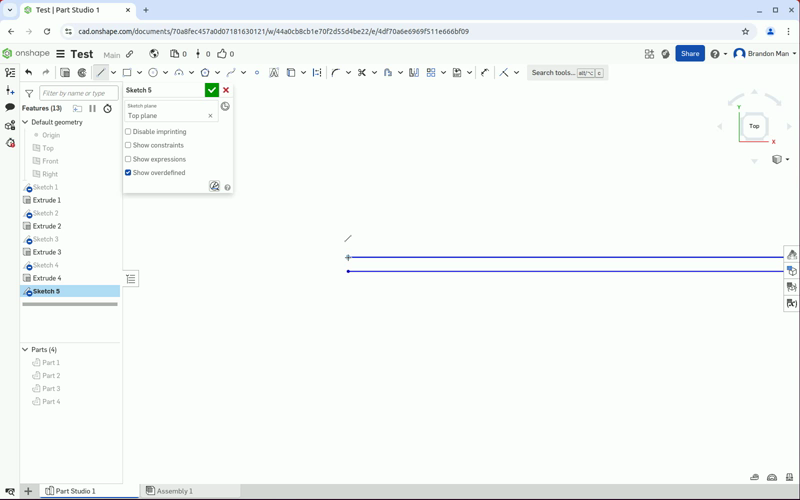
scroll(-6)
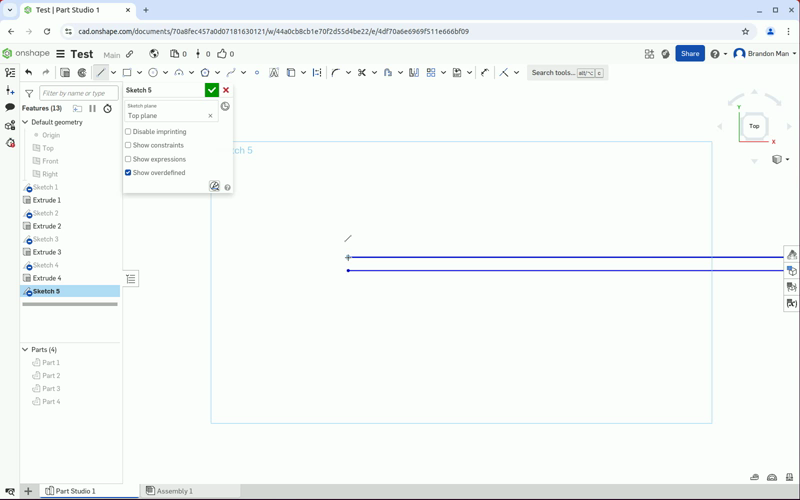
scroll(-6)
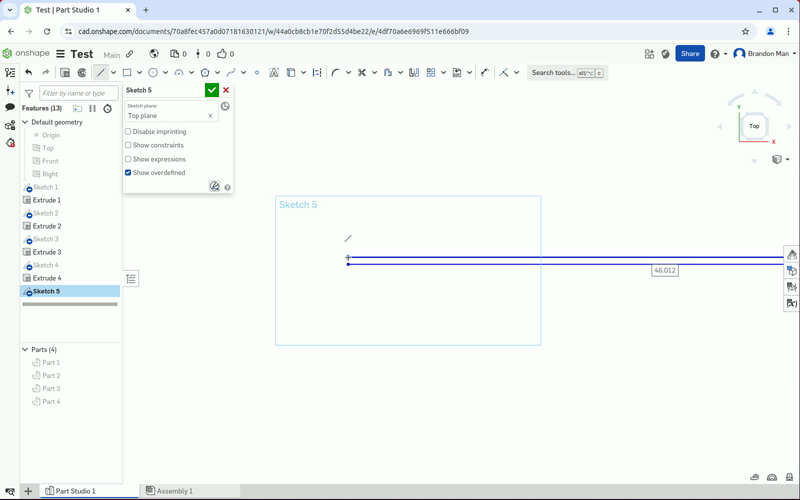
scroll(-6)
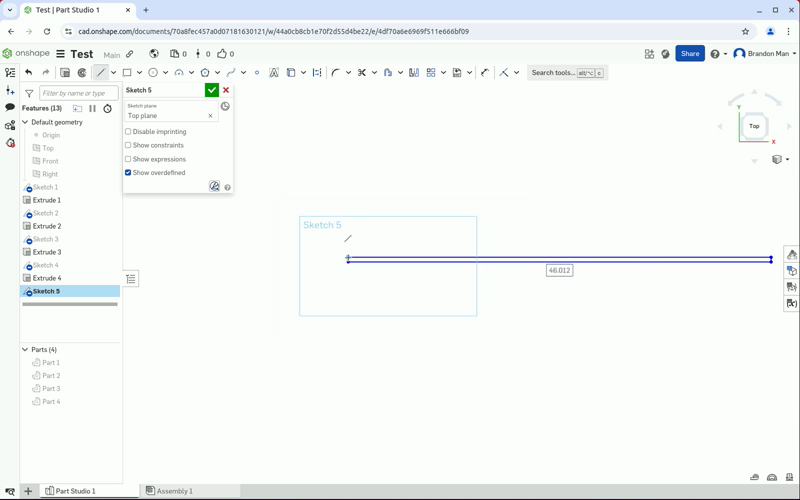
scroll(-6)
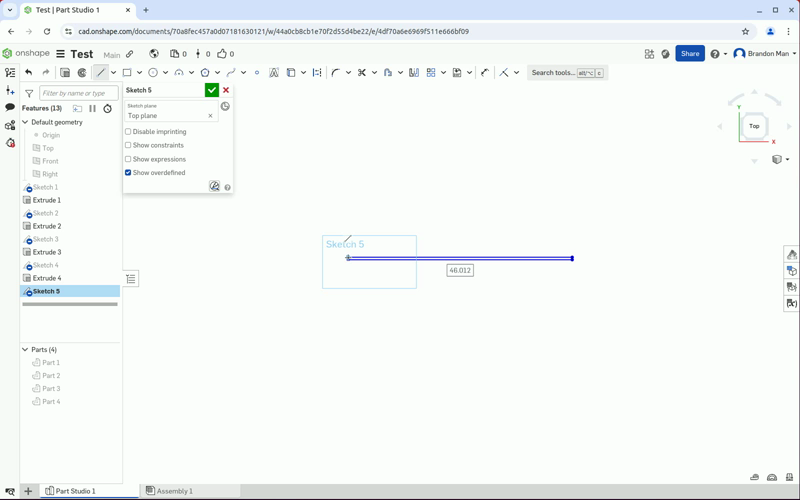
key_up(shift)
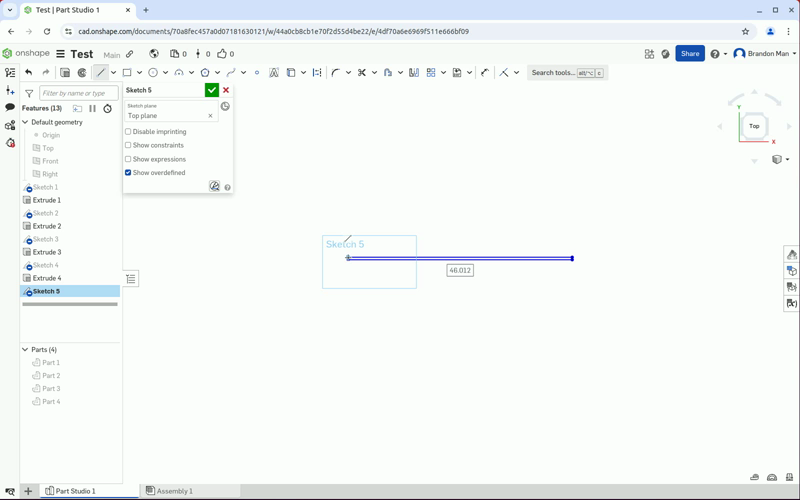
mouse_move(378, 257)
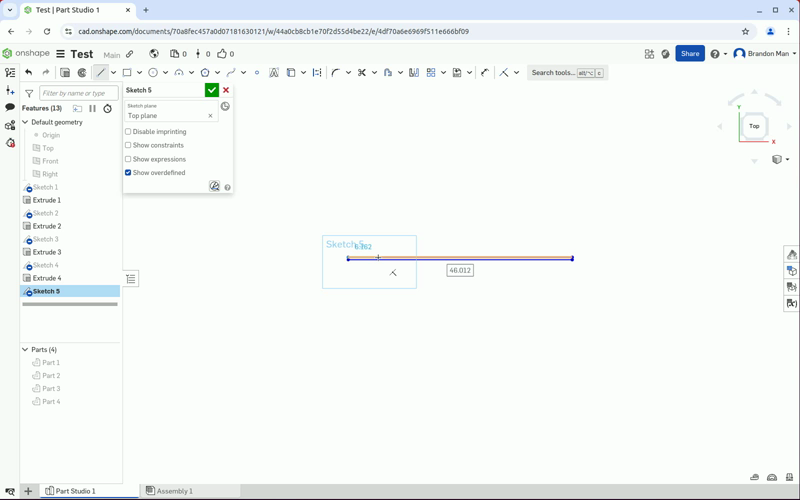
key_down(shift)
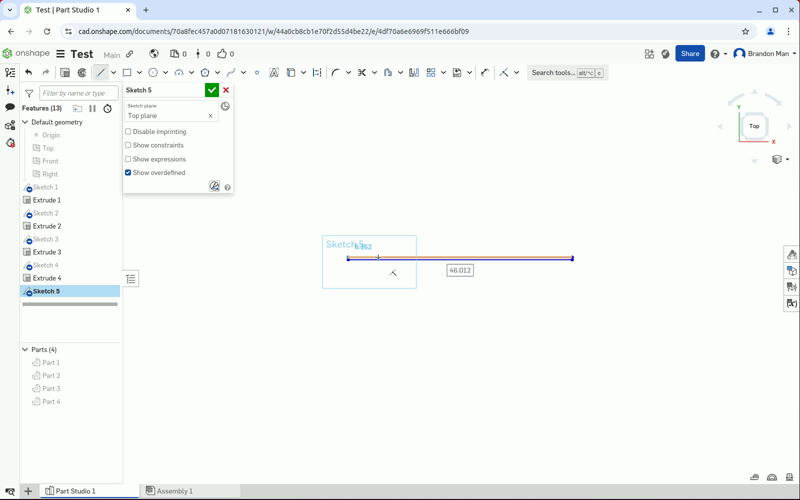
mouse_move(348, 259)
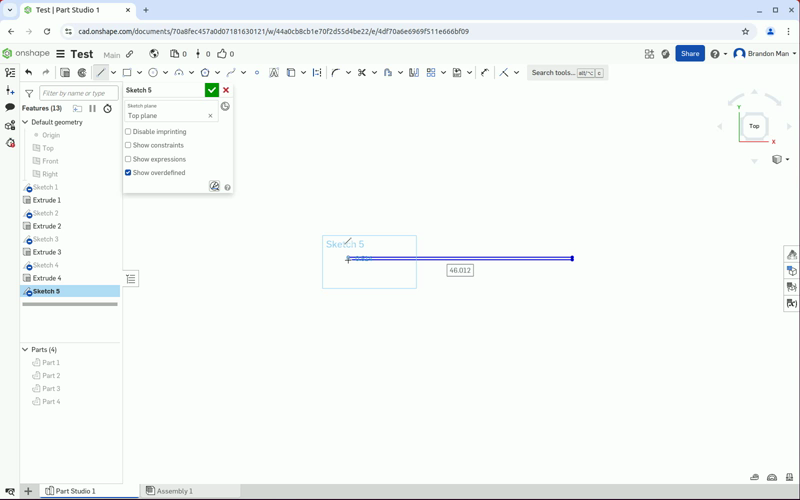
scroll(6)
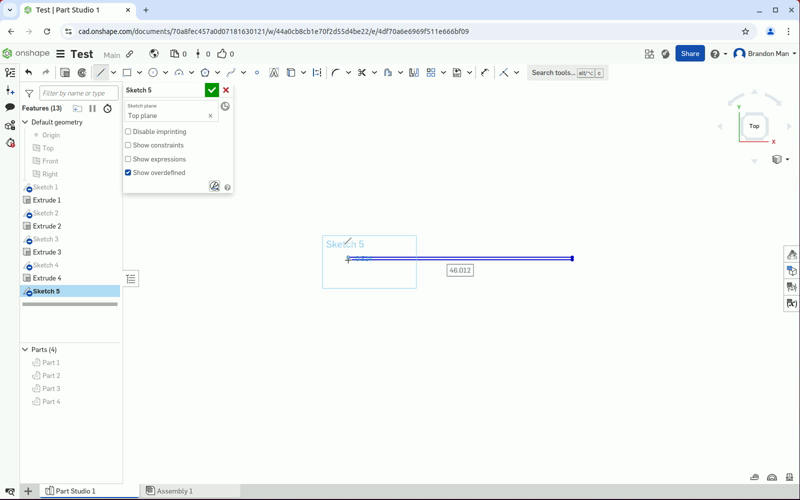
scroll(6)
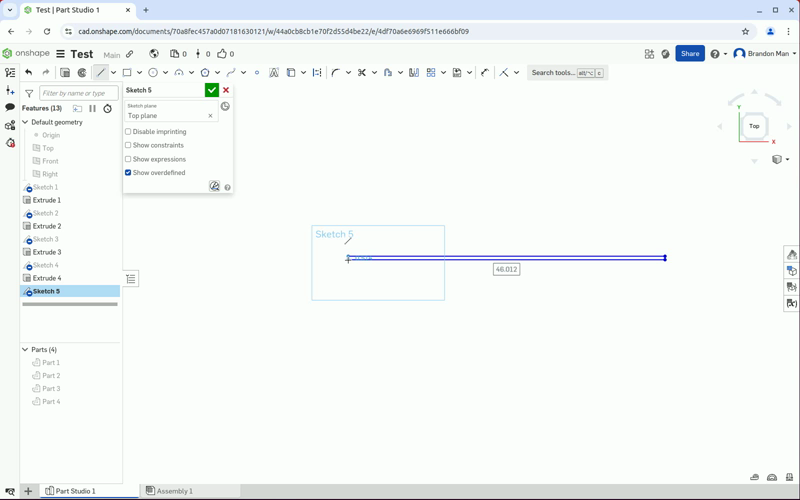
scroll(6)
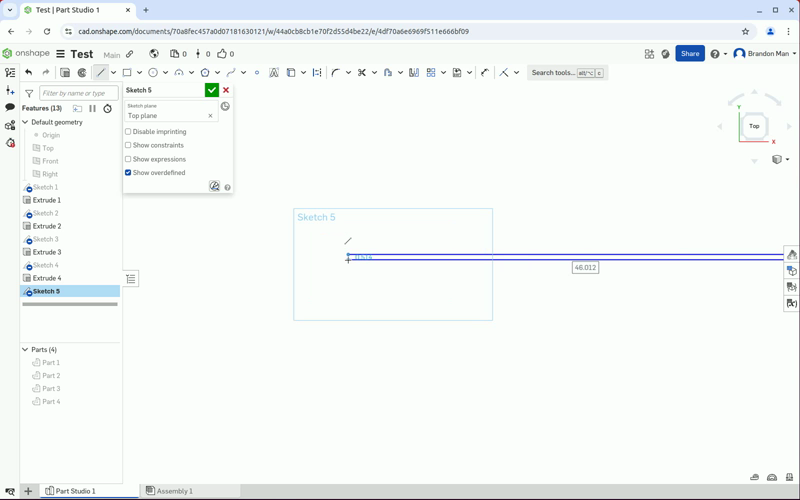
scroll(6)
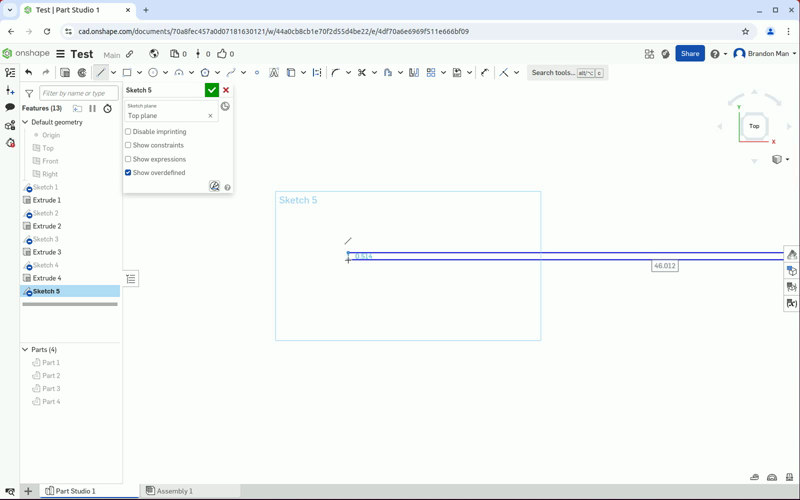
scroll(6)
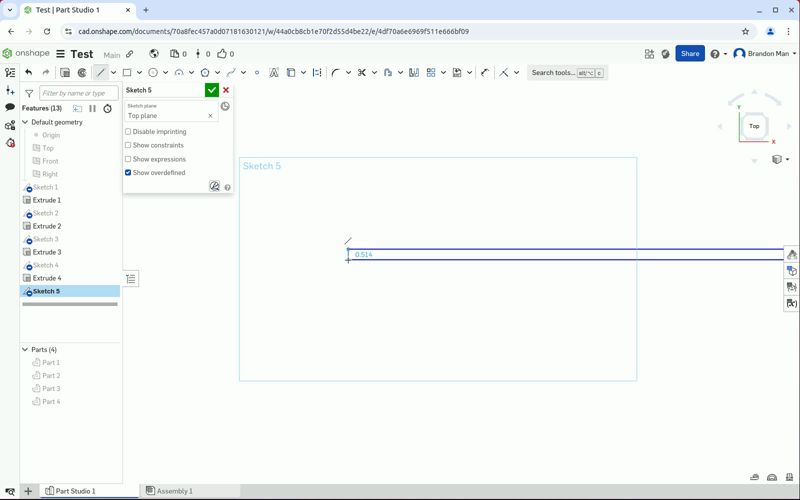
scroll(6)
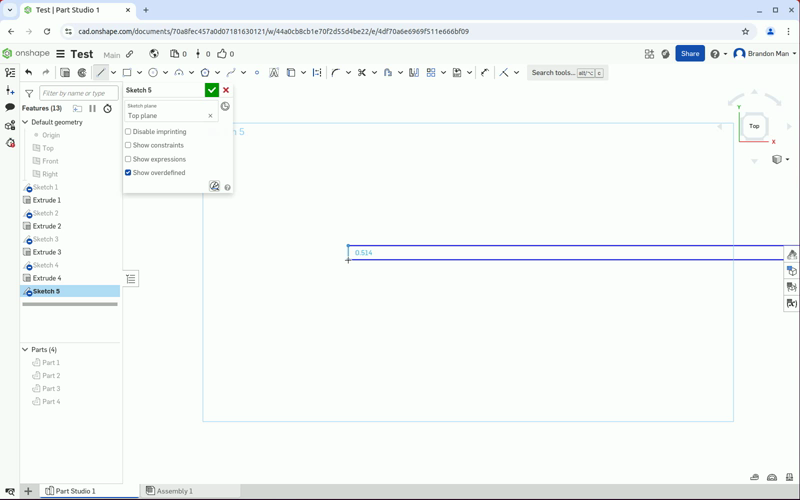
scroll(6)
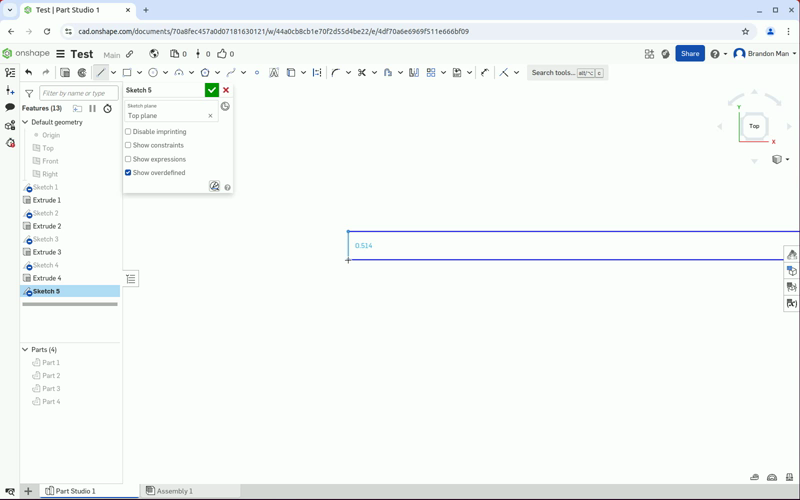
key_up(shift)
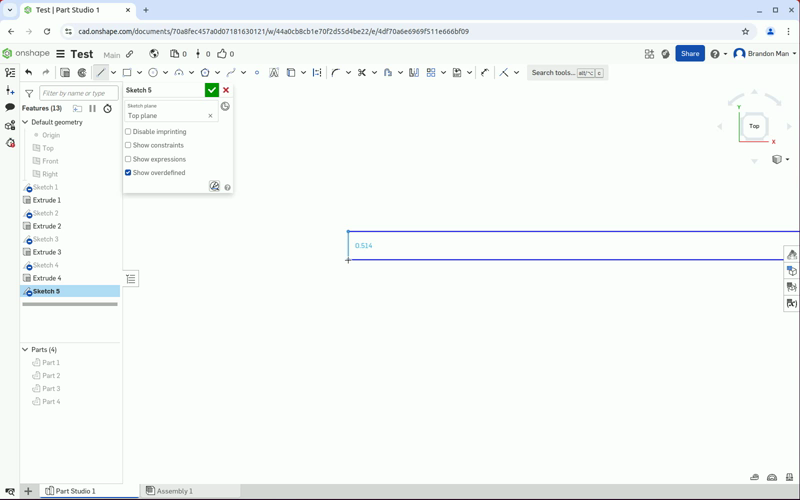
click(348, 259)
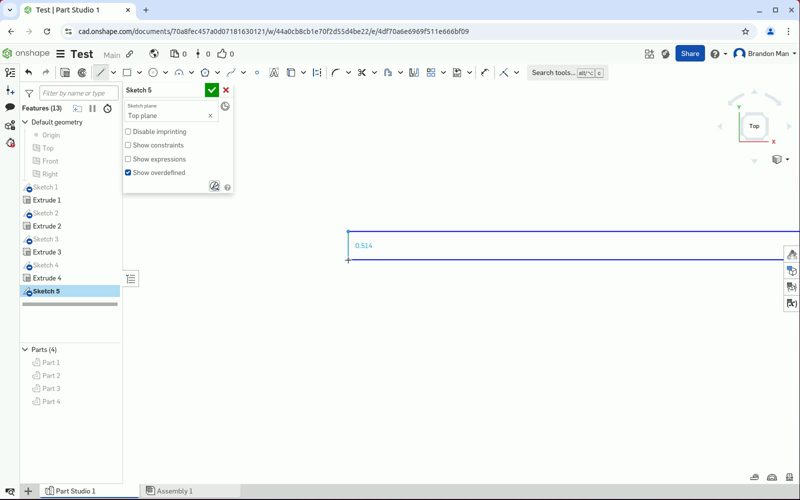
scroll(-6)
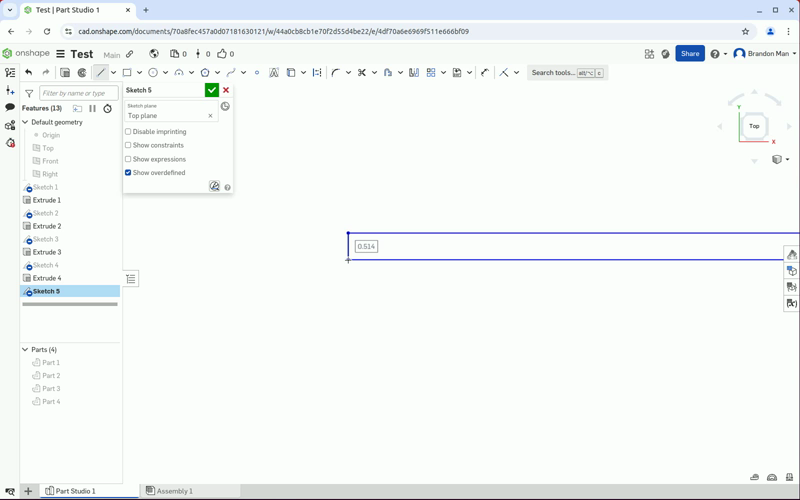
scroll(-6)
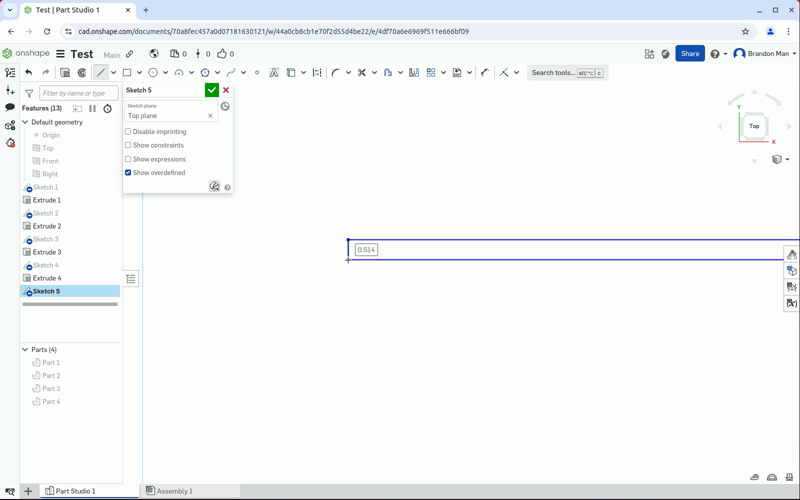
scroll(-6)
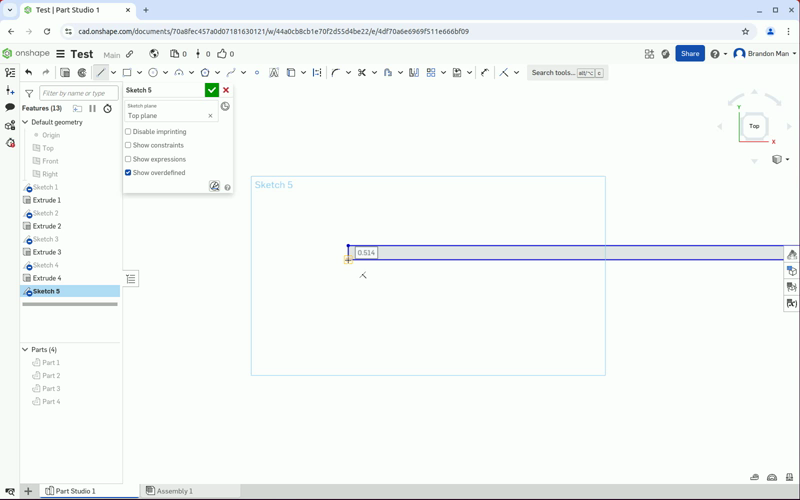
scroll(-6)
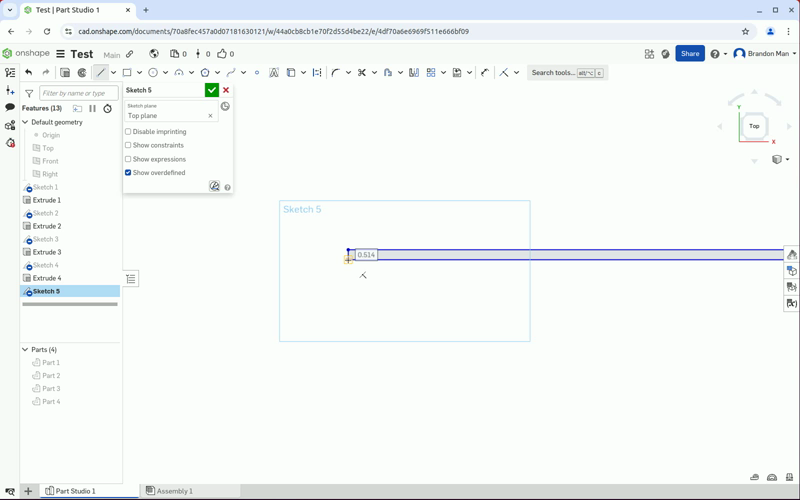
scroll(-6)
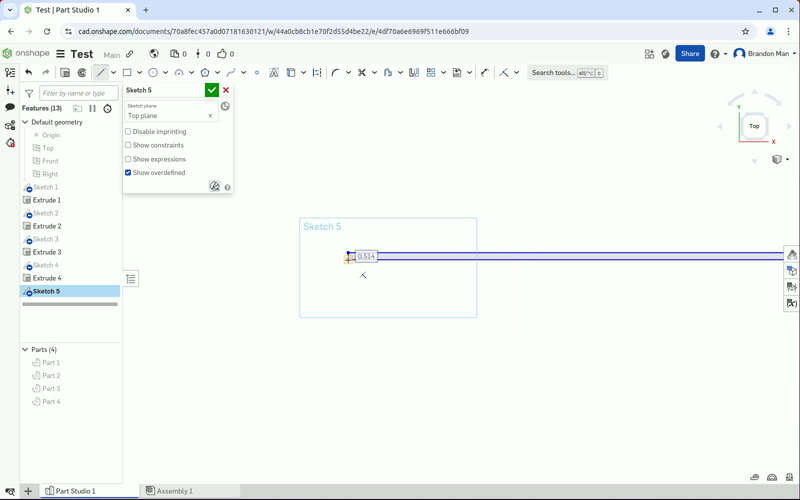
scroll(-6)
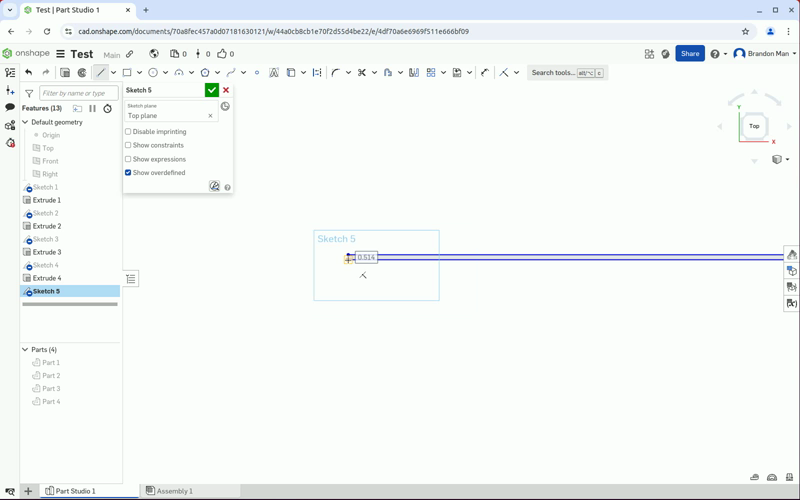
scroll(-6)
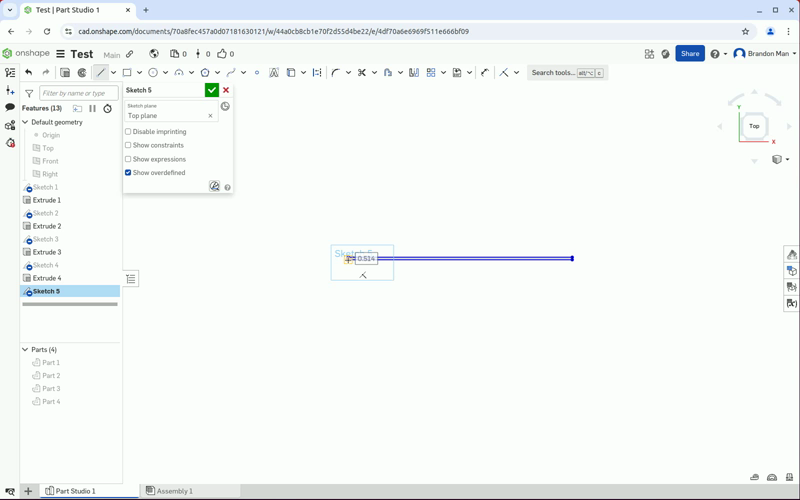
key(esc)
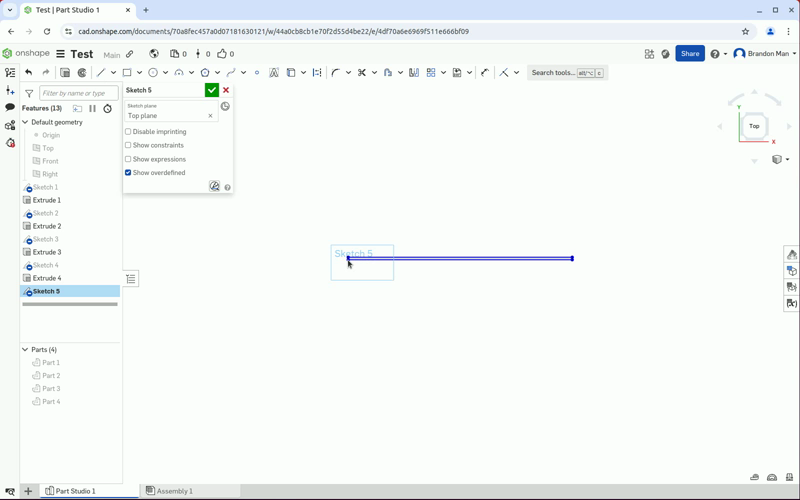
mouse_move(465, 258)
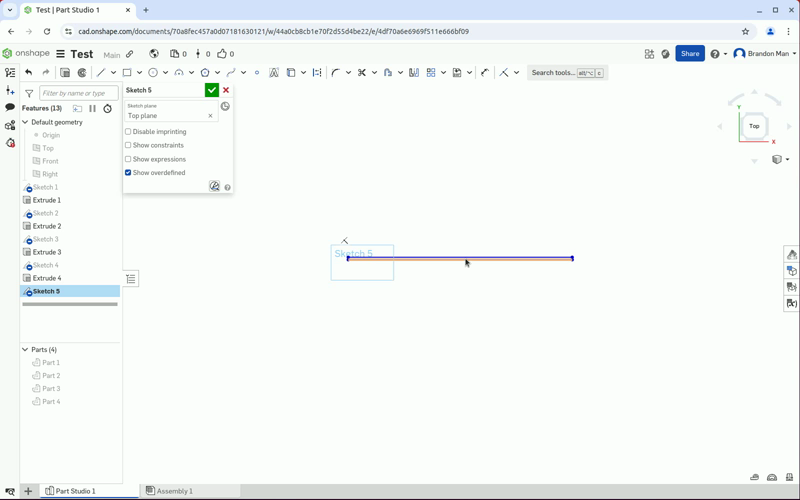
scroll(6)
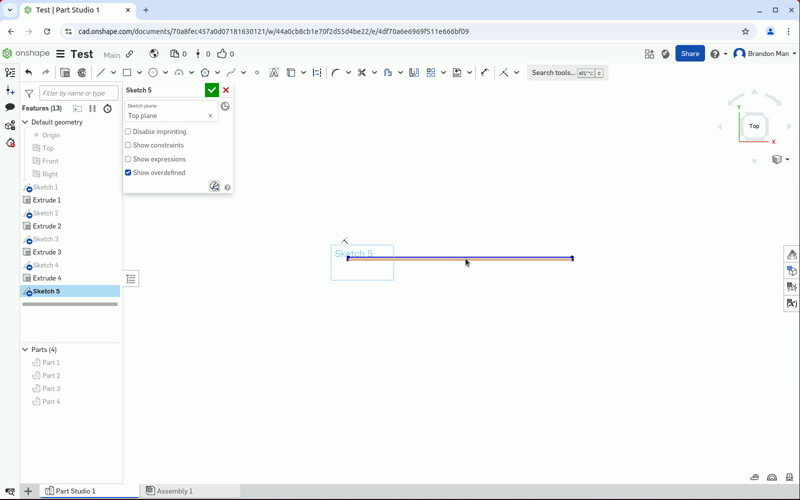
scroll(6)
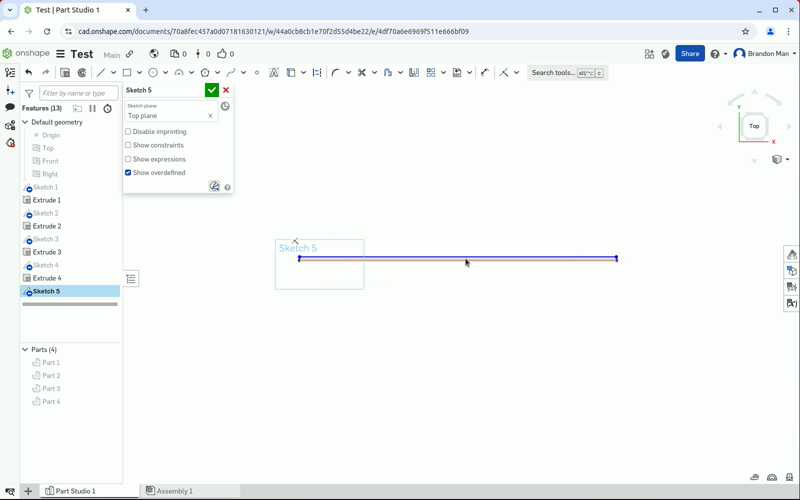
scroll(6)
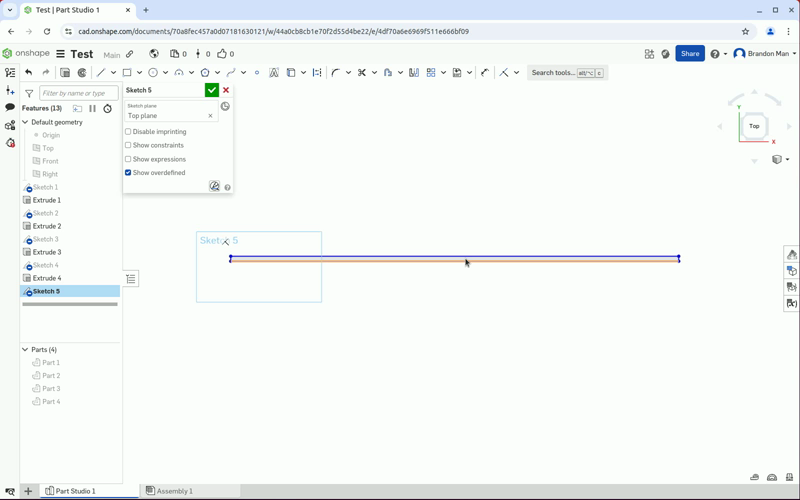
scroll(6)
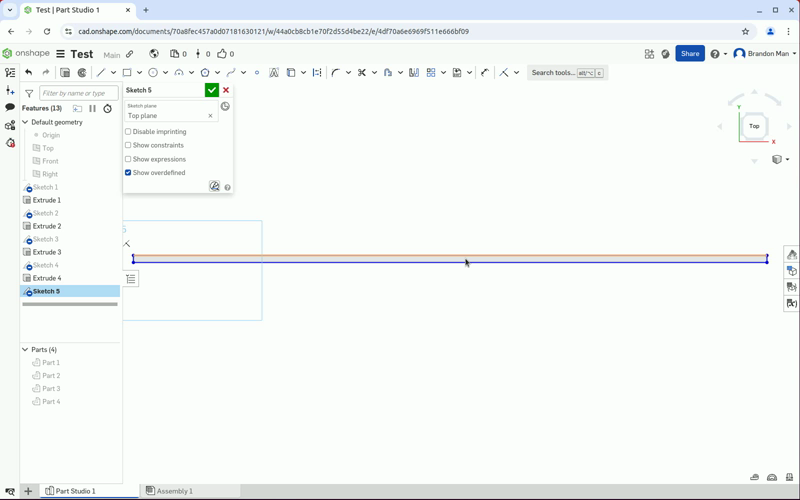
scroll(6)
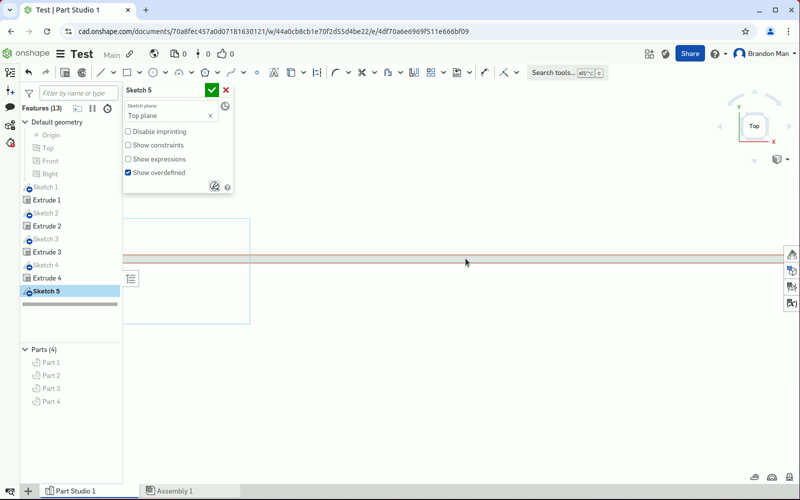
scroll(6)
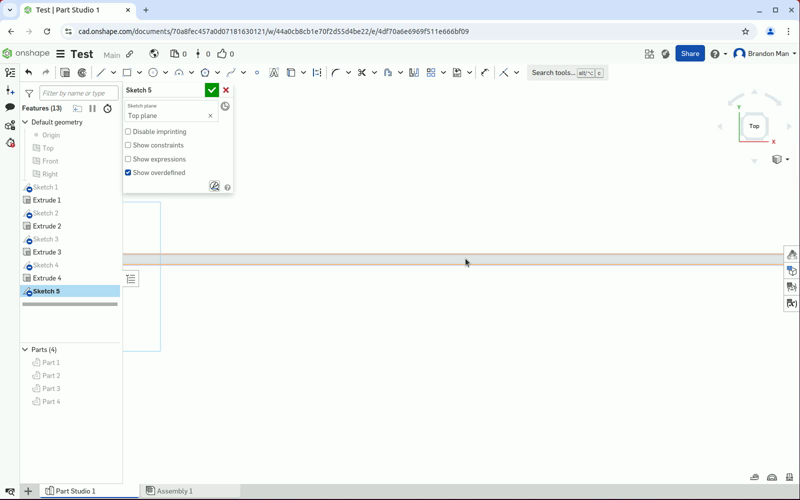
scroll(6)
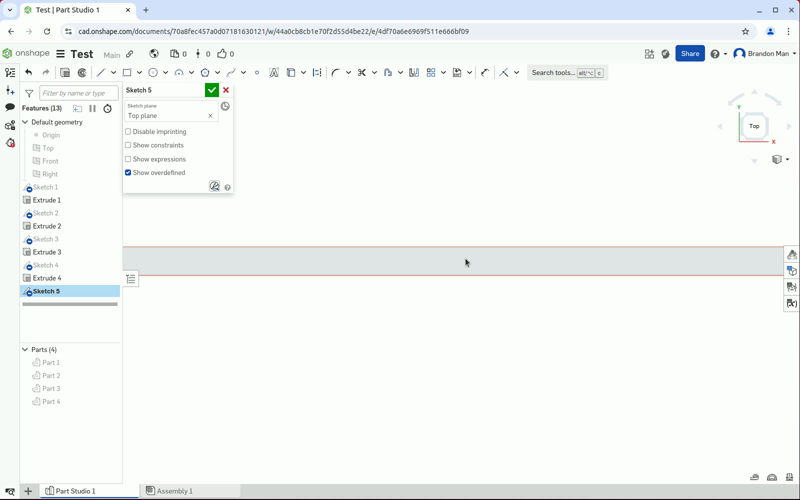
click(465, 258)
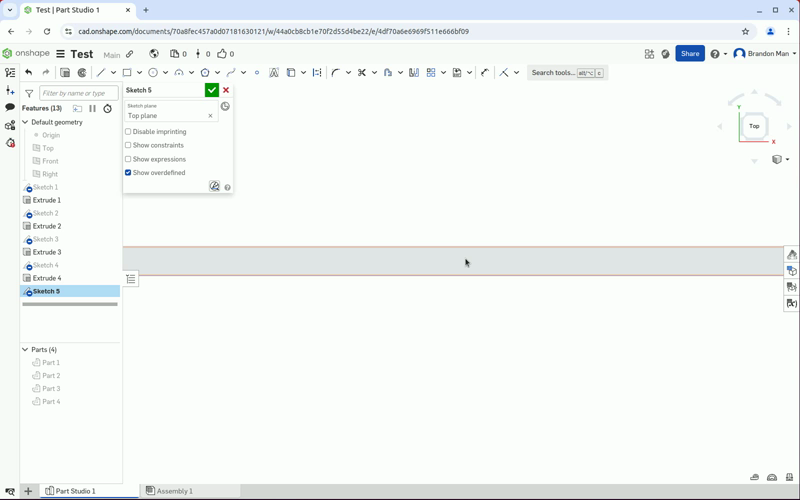
scroll(-6)
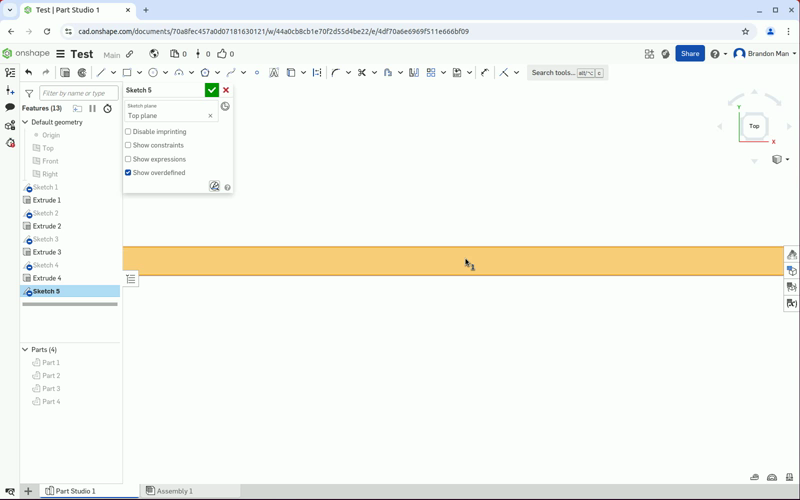
scroll(-6)
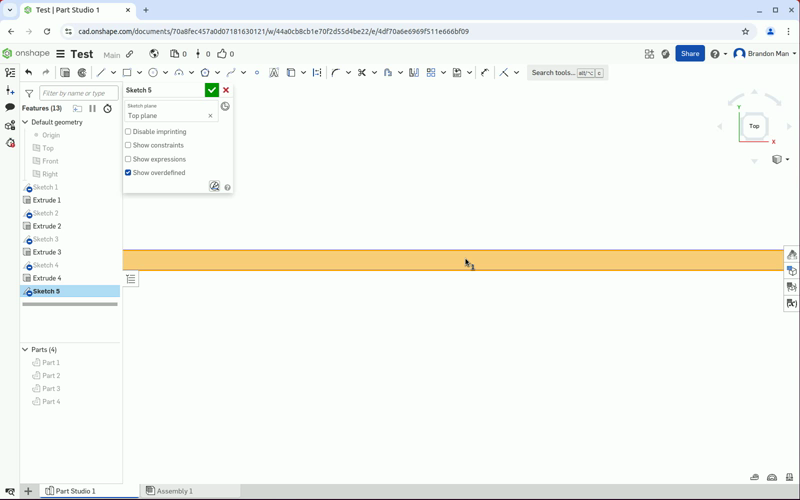
scroll(-6)
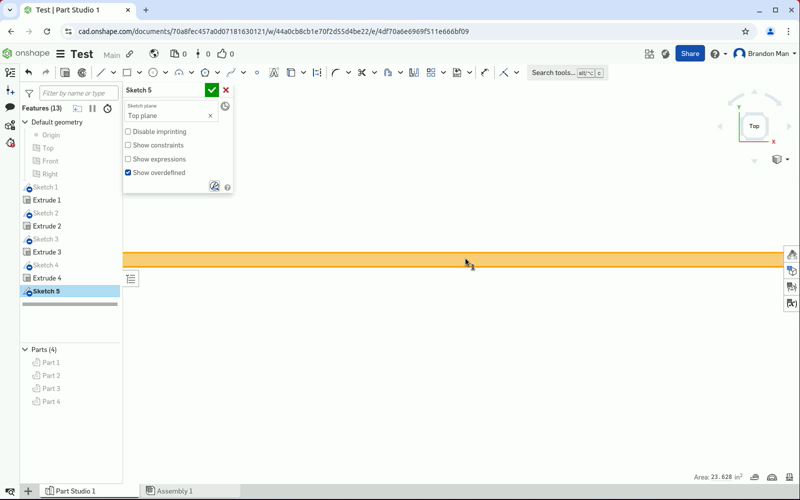
scroll(-6)
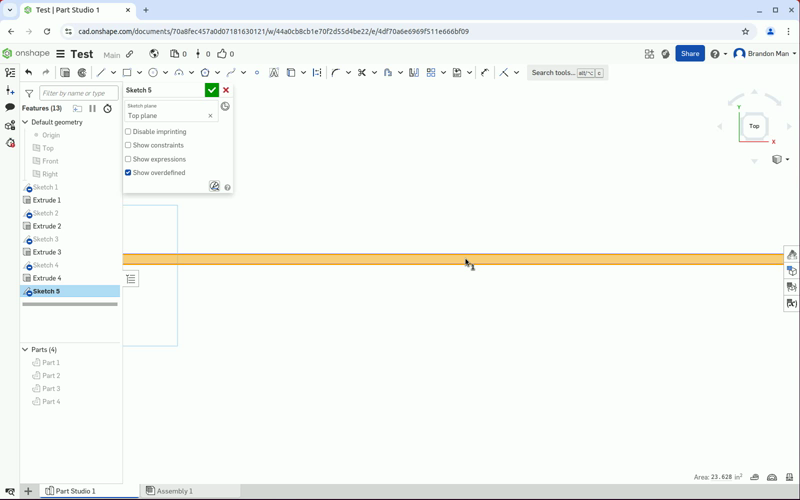
scroll(-6)
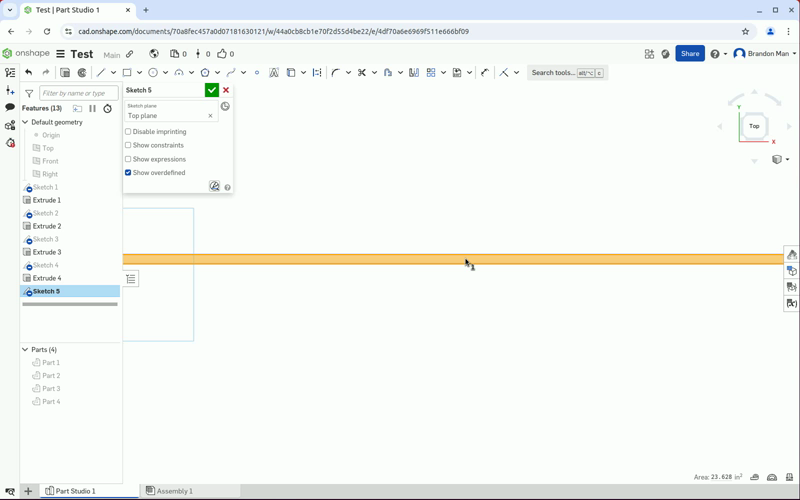
scroll(-6)
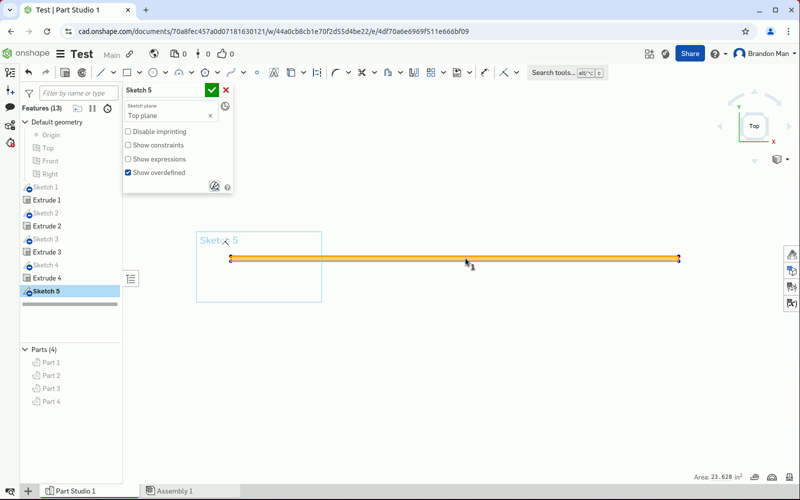
scroll(-6)
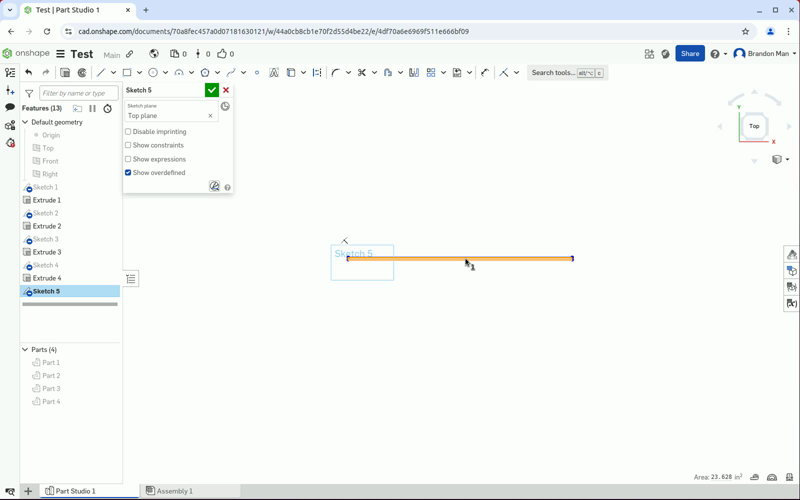
mouse_move(73, 352)
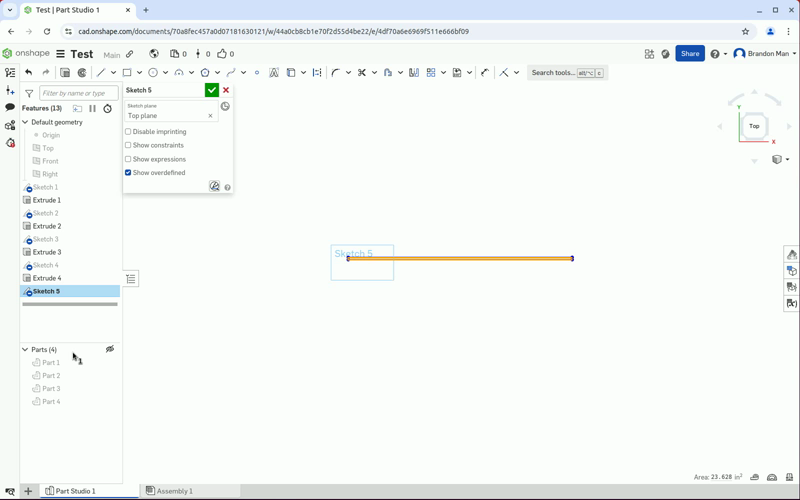
key(shift+y)
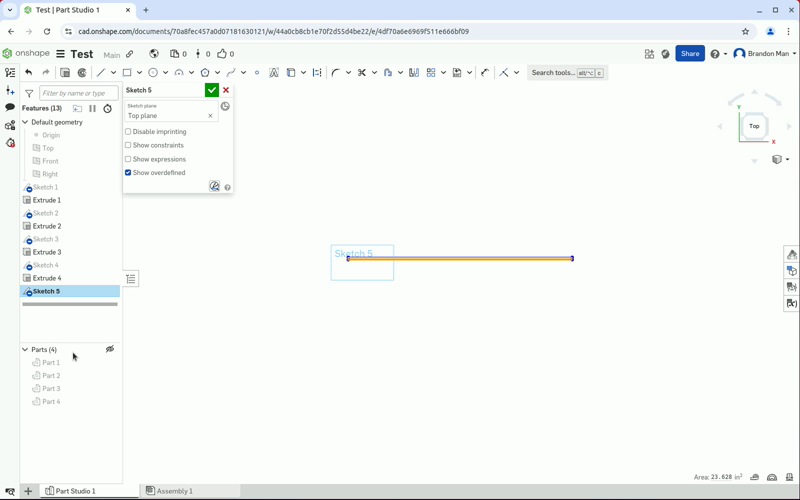
key(shift+e)
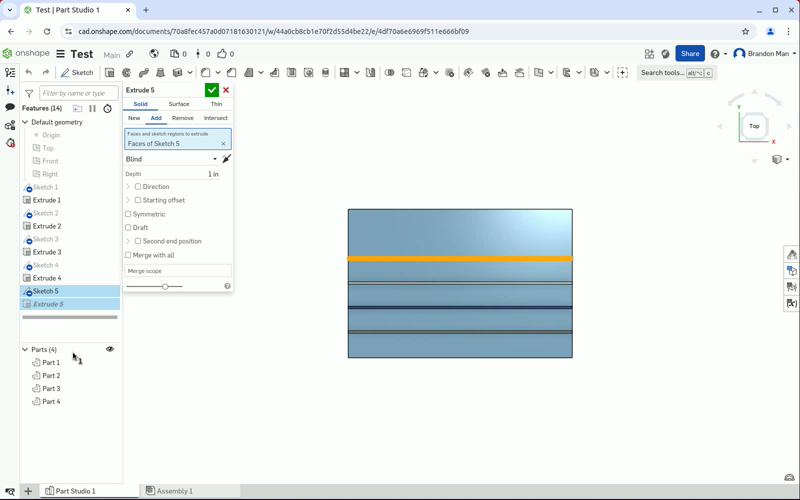
mouse_move(143, 106)
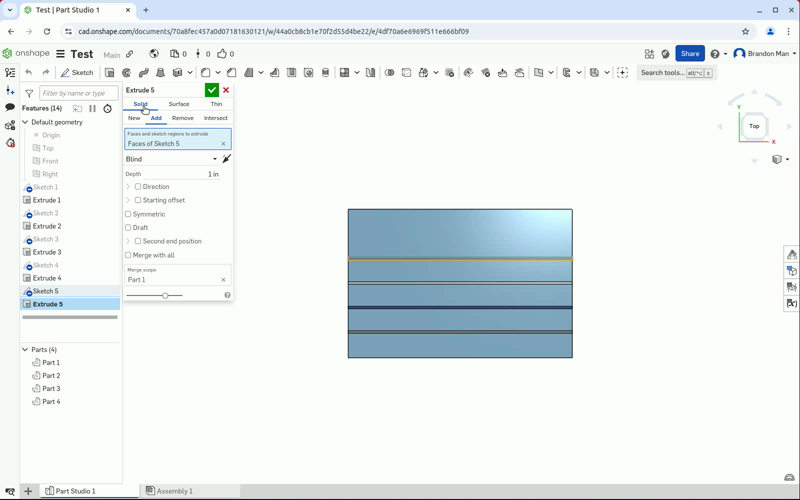
click(143, 106)
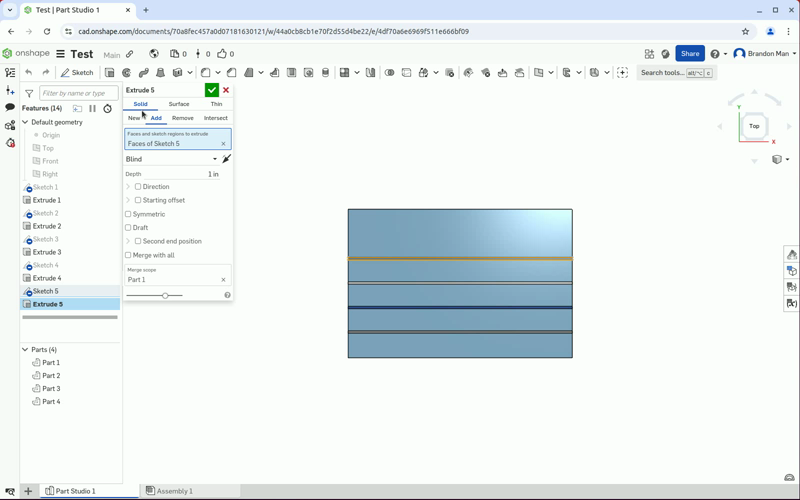
mouse_move(137, 120)
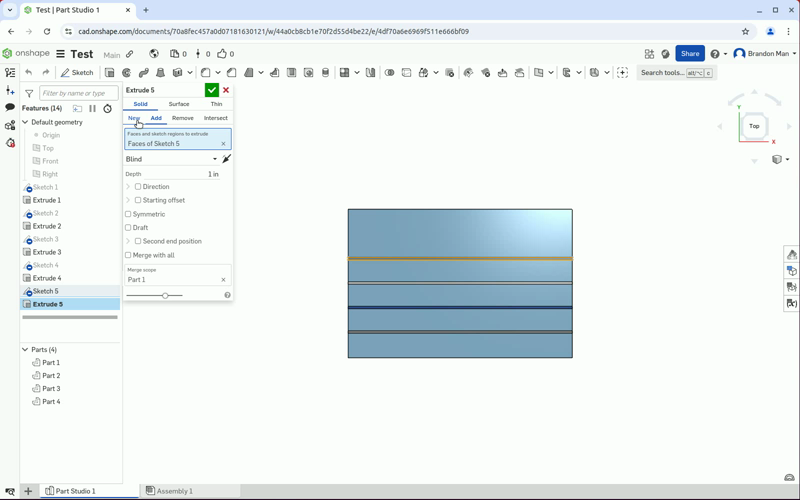
click(137, 120)
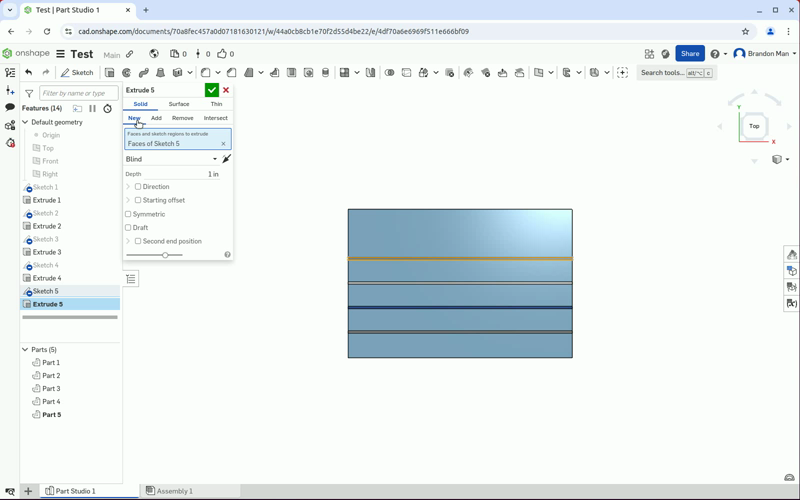
key(tab, 4)
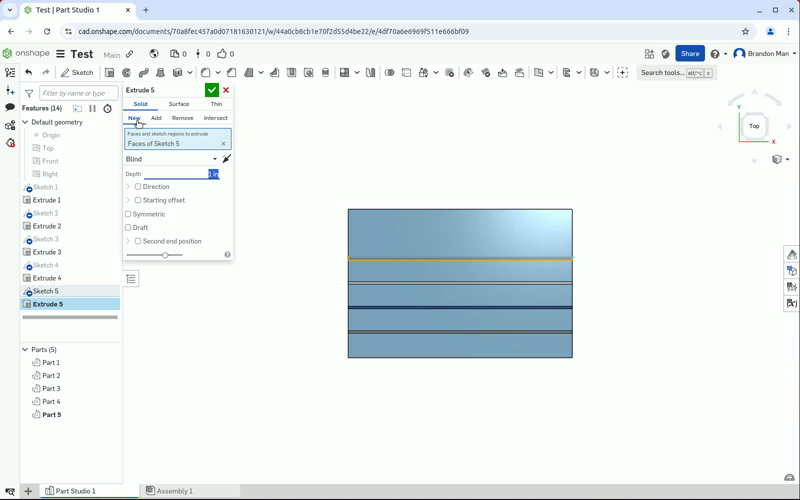
text(1.926)
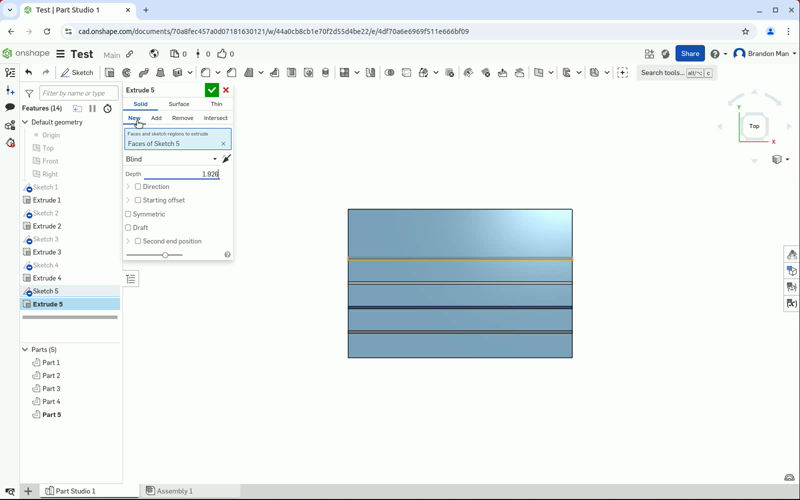
key(enter)
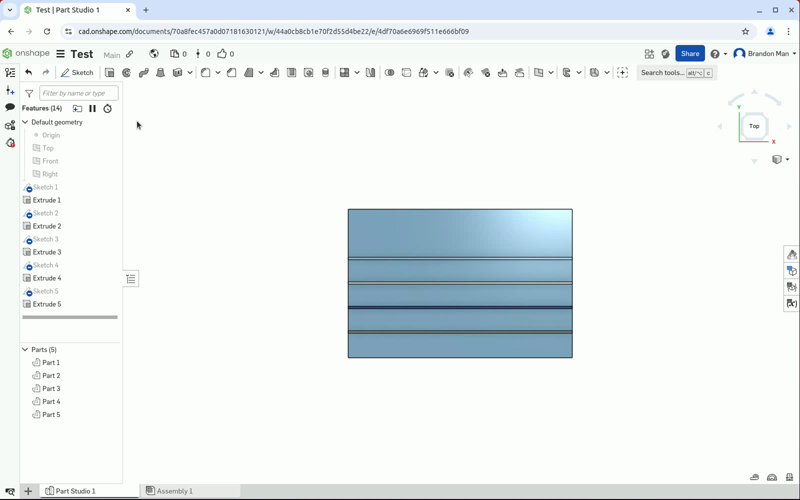
key(shift+h)
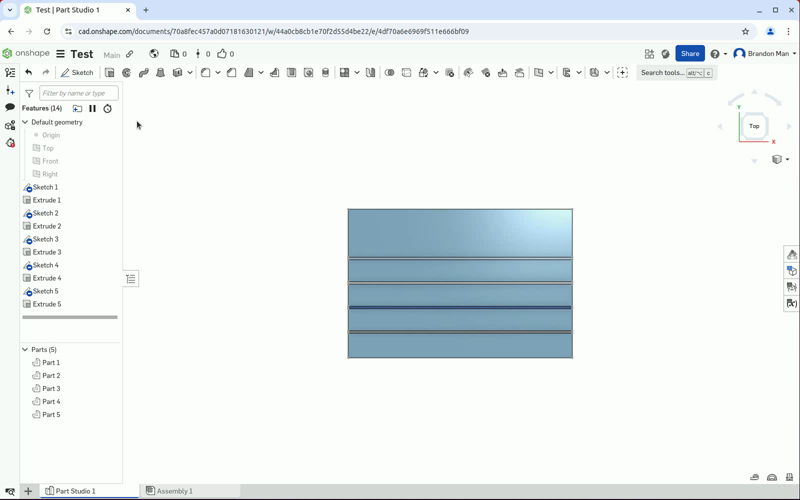
key(shift+h)
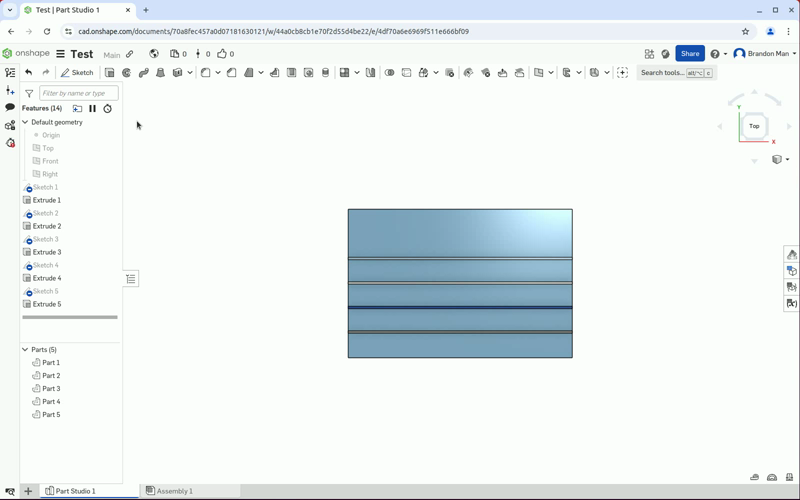
mouse_move(73, 189)
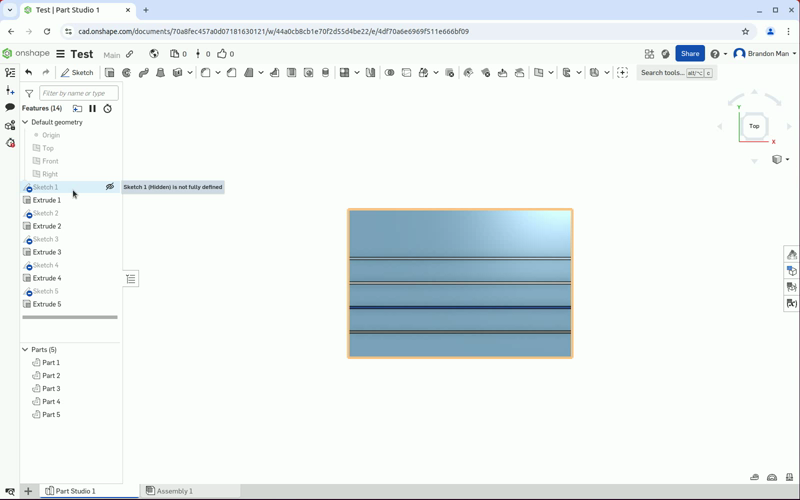
click(73, 189)
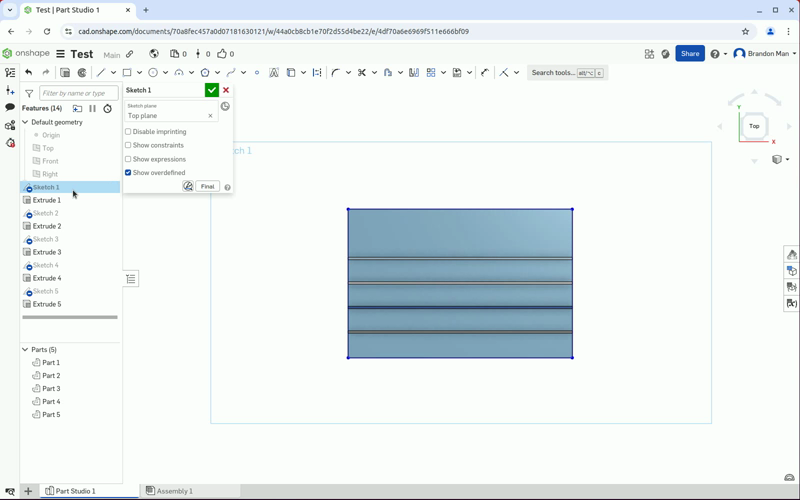
mouse_move(229, 92)
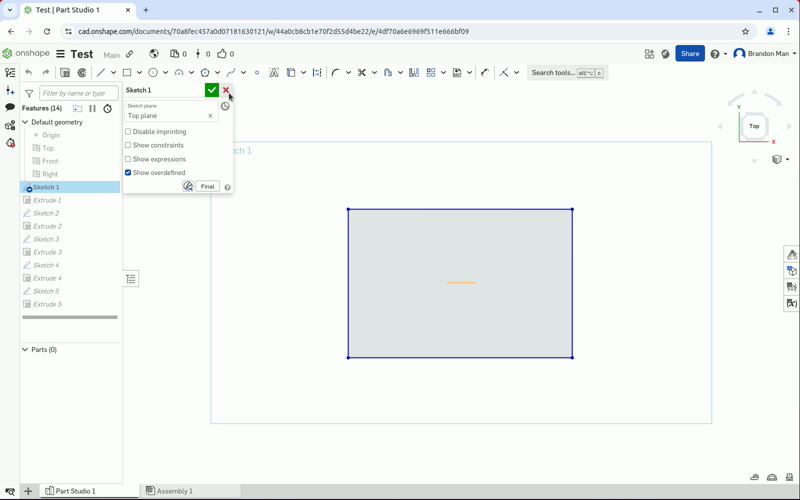
click(229, 92)
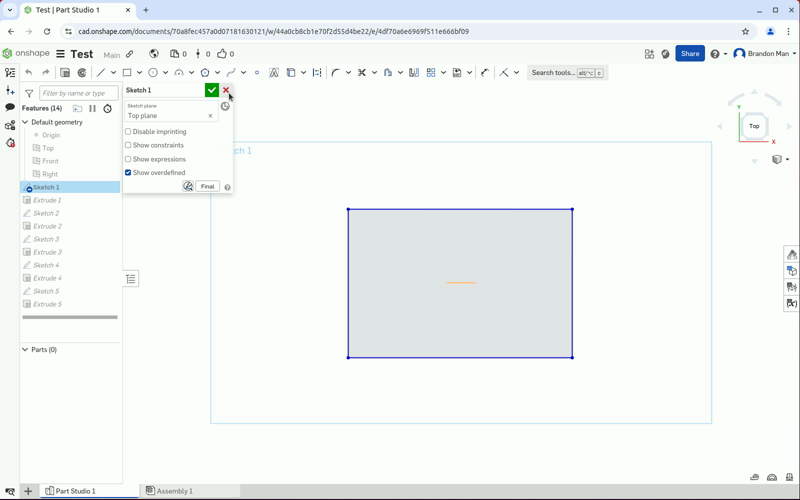
key(shift+s)
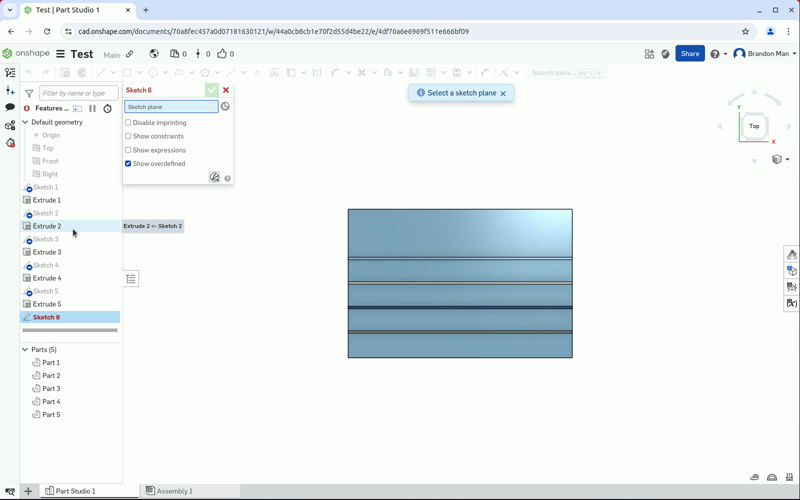
scroll(3)
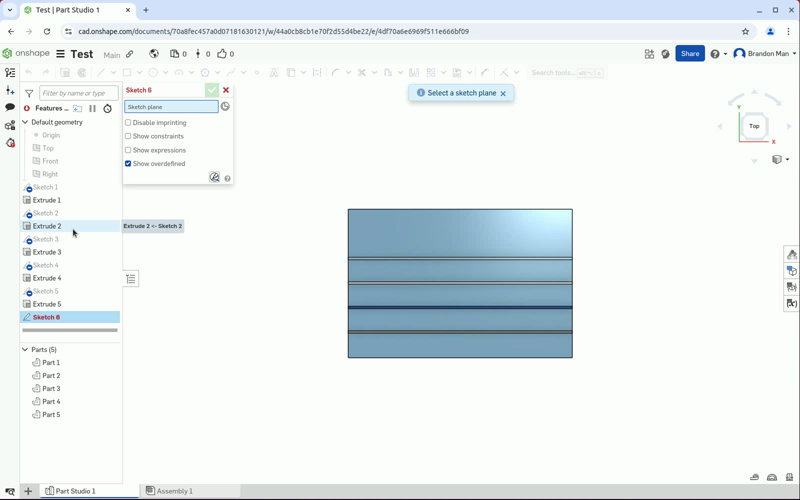
mouse_move(73, 150)
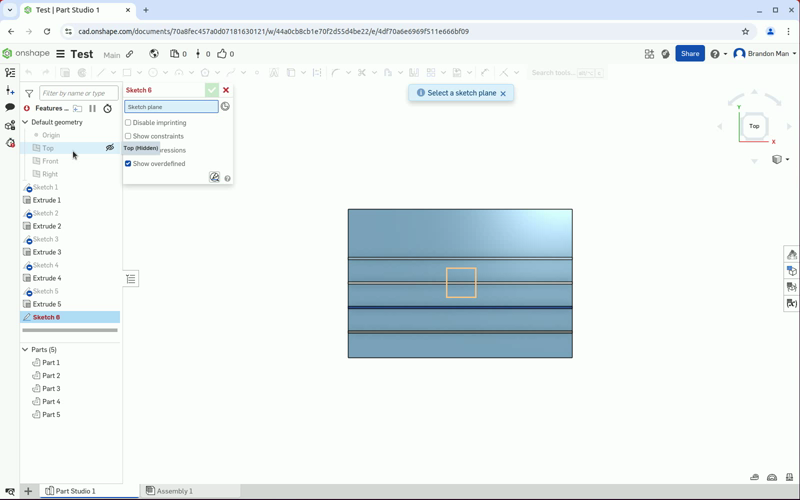
click(73, 150)
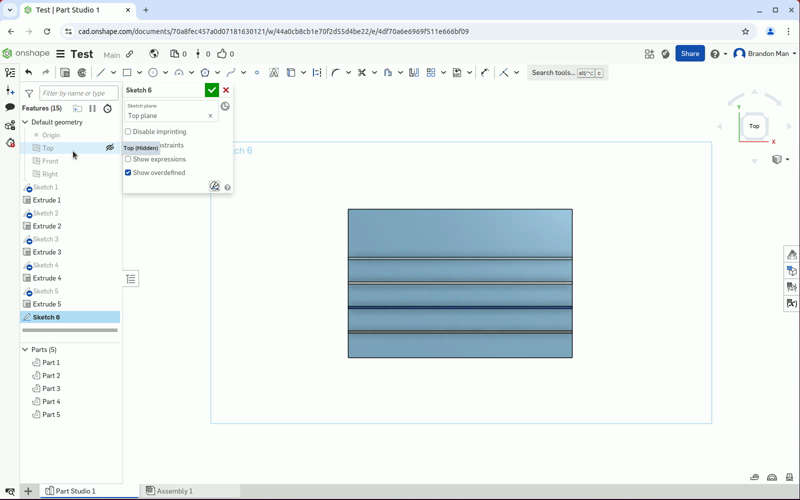
mouse_move(73, 352)
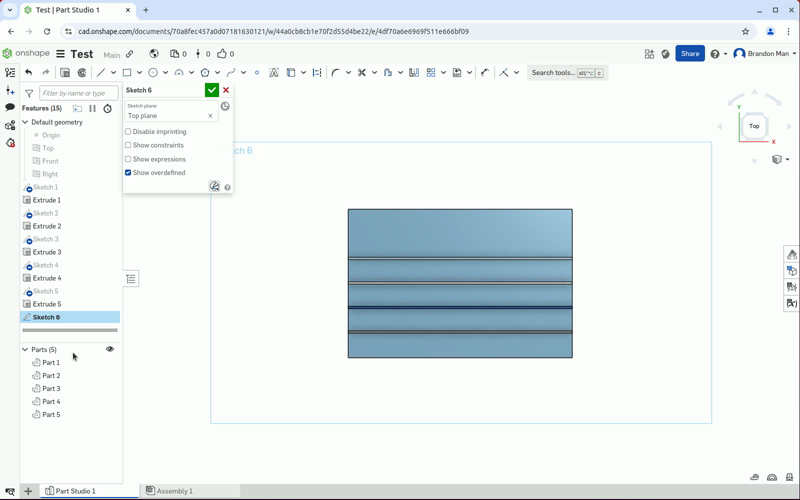
key(y)
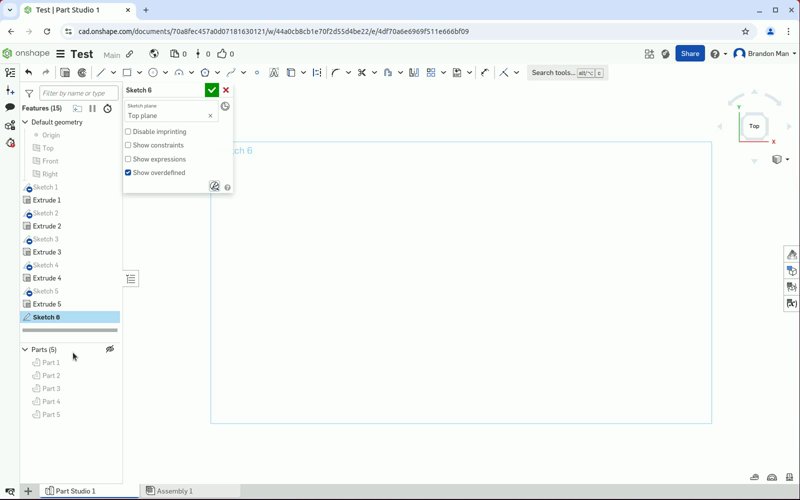
key(l)
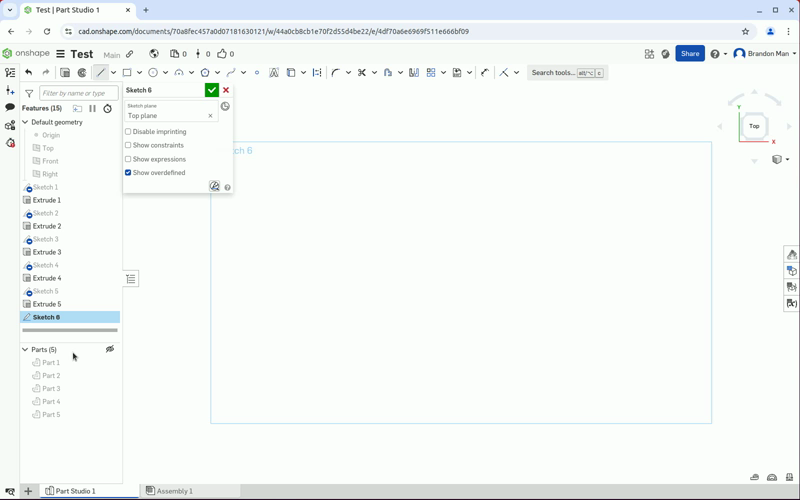
key_down(shift)
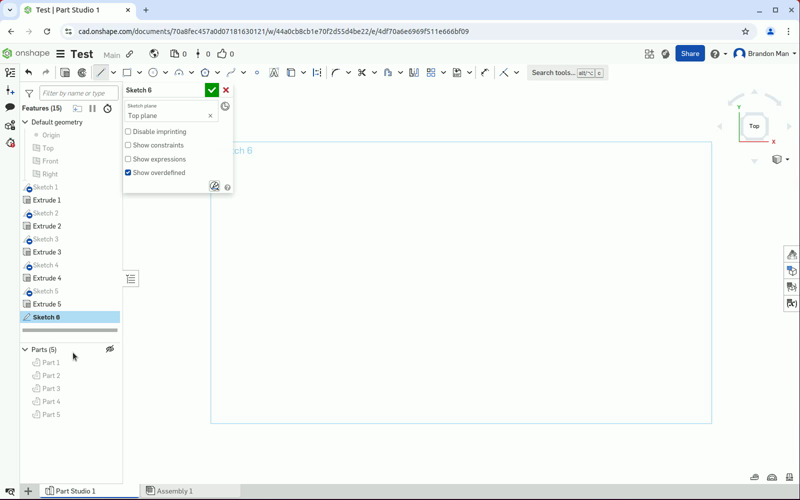
mouse_move(348, 236)
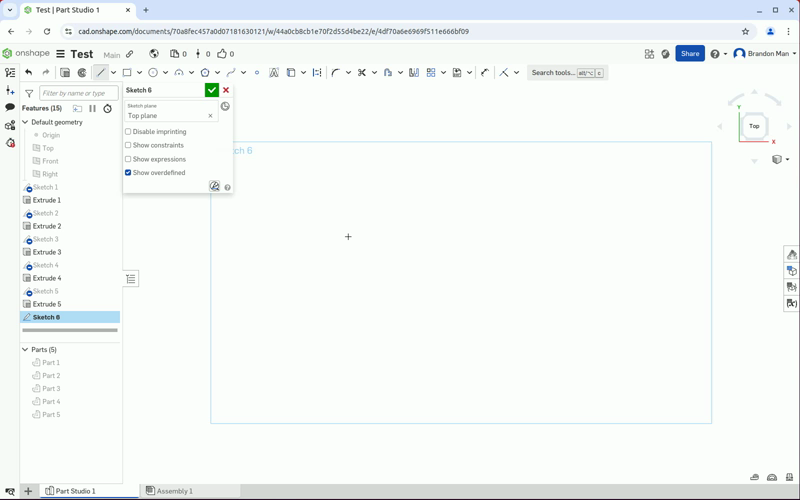
click(348, 236)
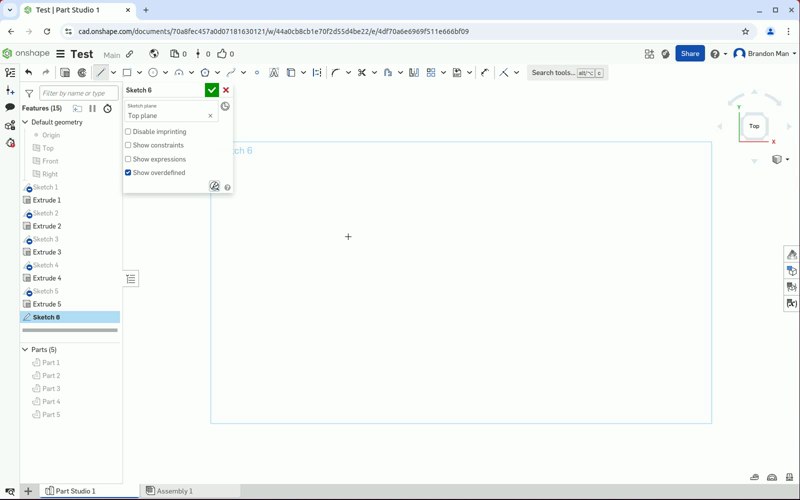
key_up(shift)
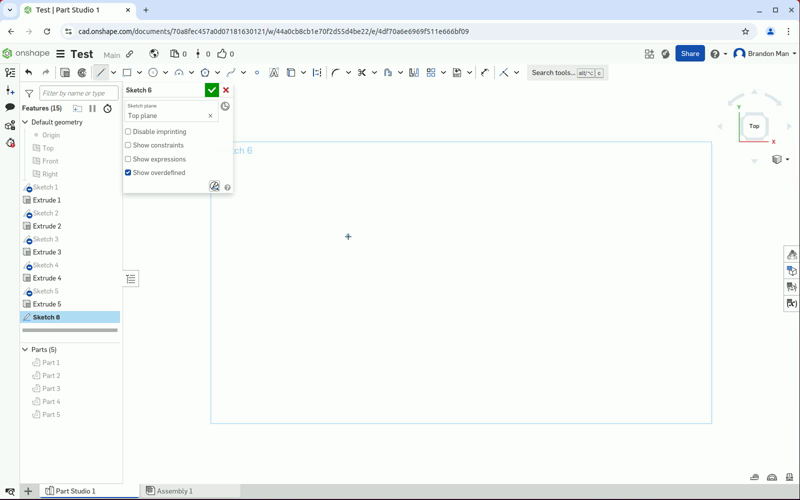
key_down(shift)
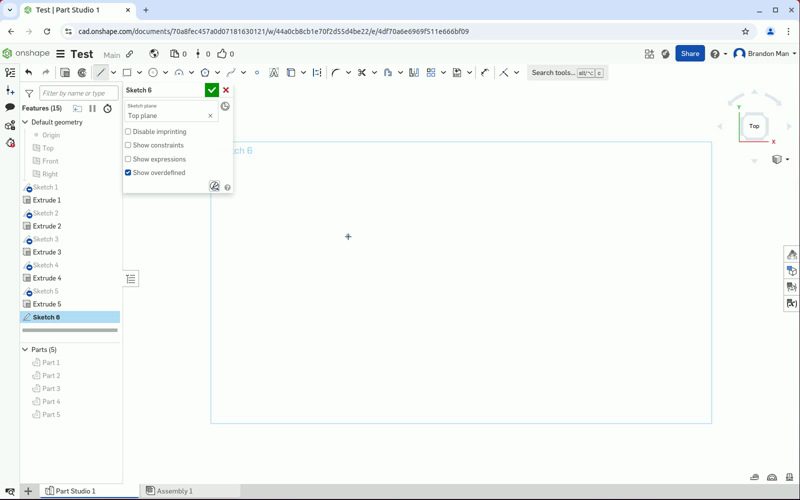
mouse_move(572, 236)
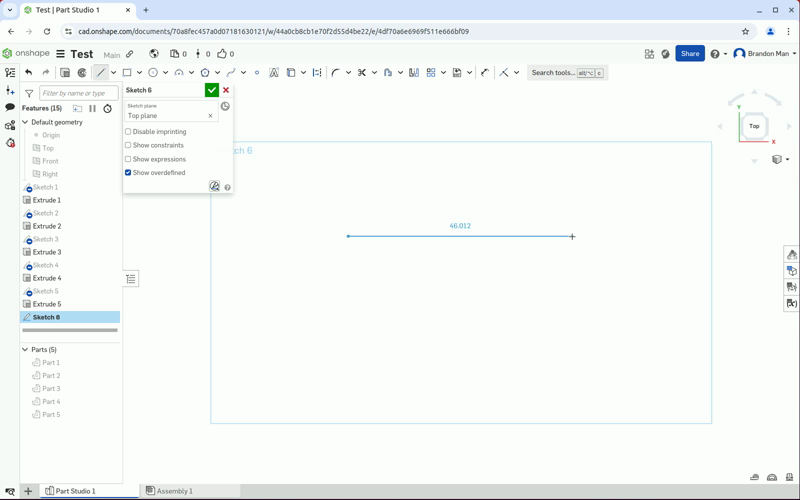
click(572, 236)
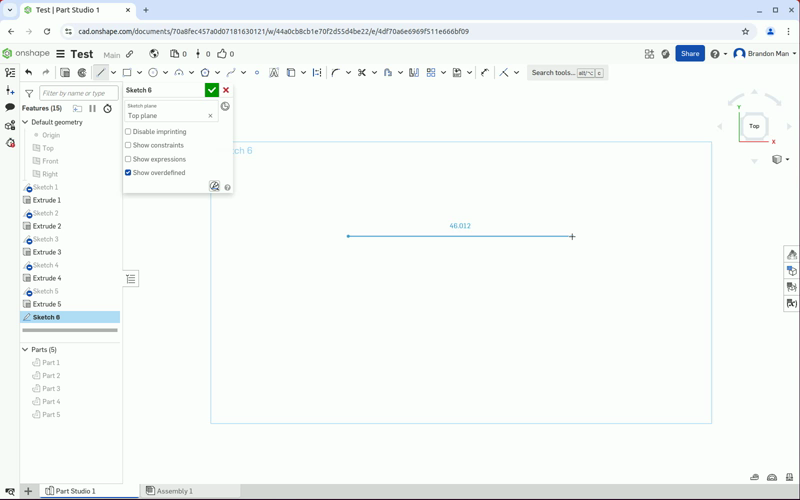
key_up(shift)
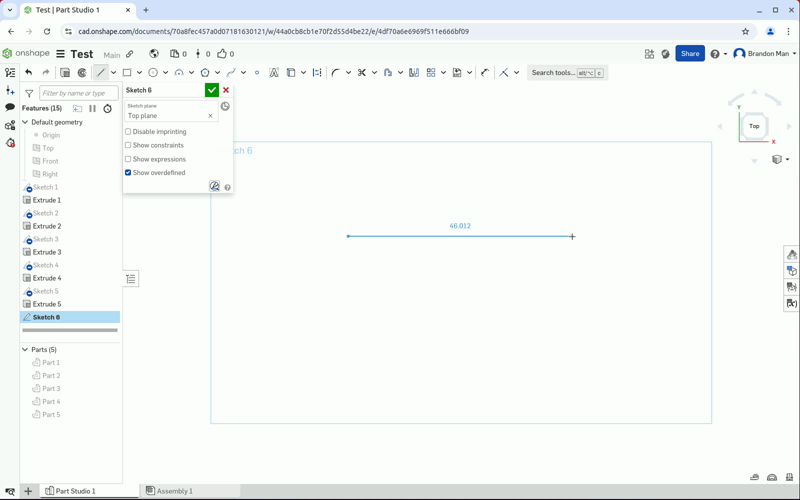
key_down(shift)
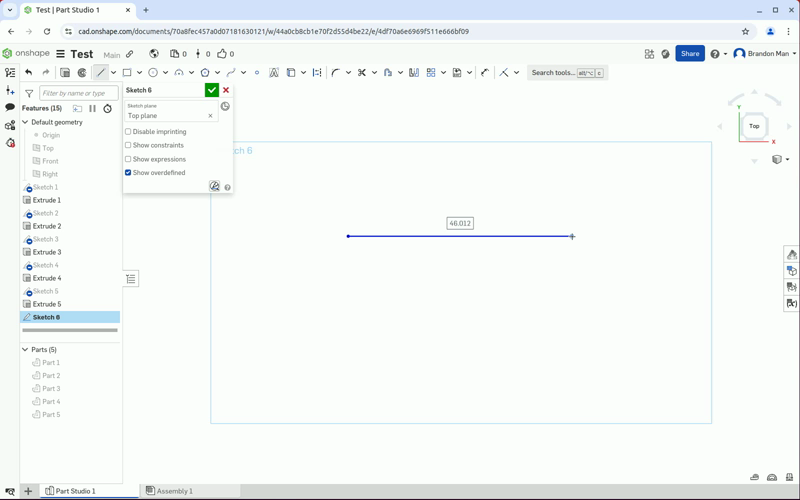
mouse_move(589, 236)
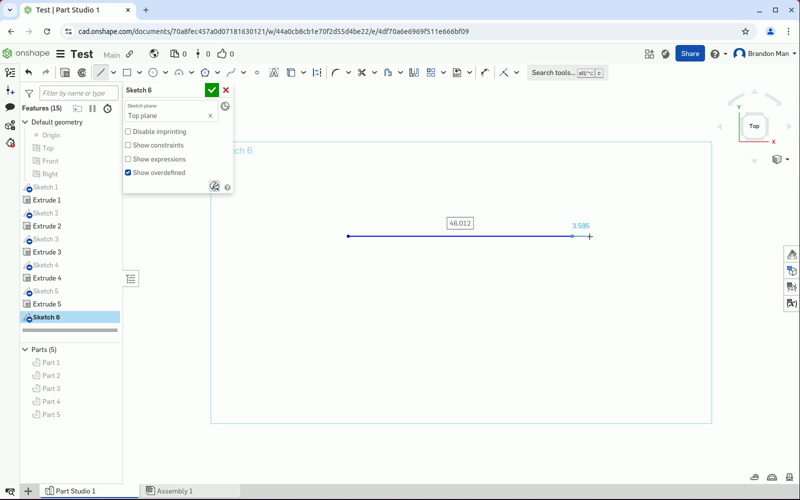
mouse_move(572, 233)
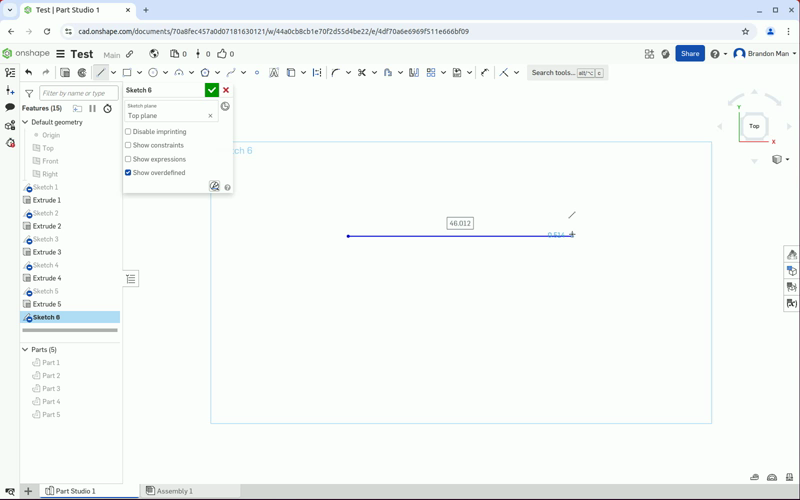
scroll(6)
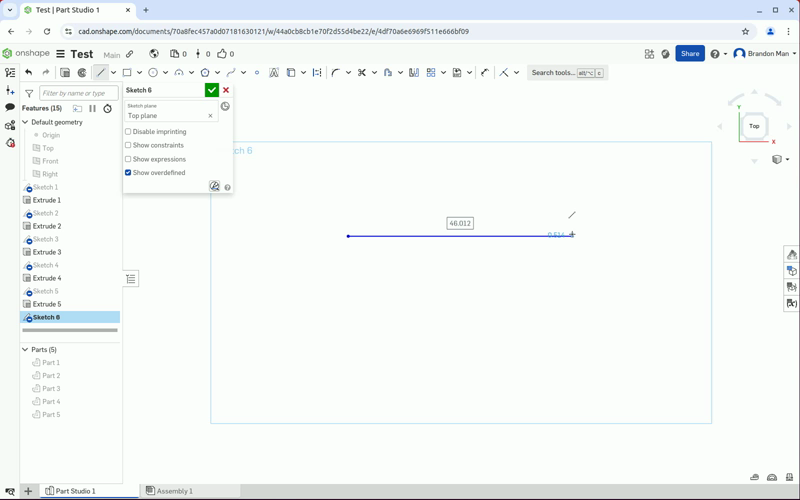
scroll(6)
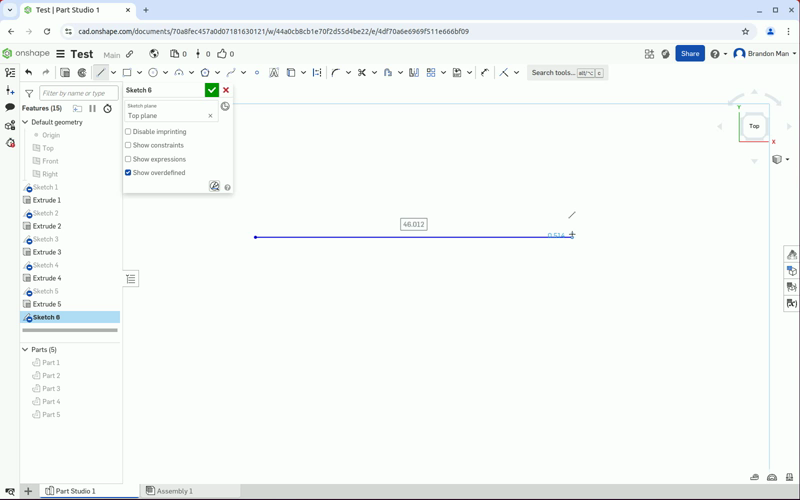
scroll(6)
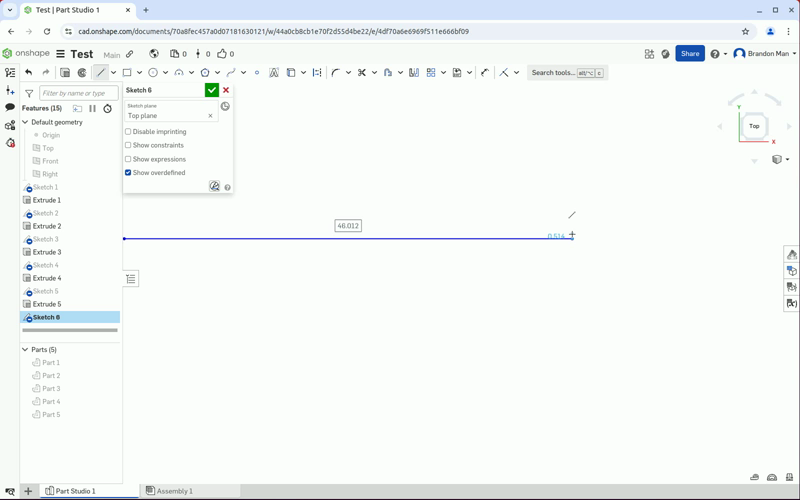
scroll(6)
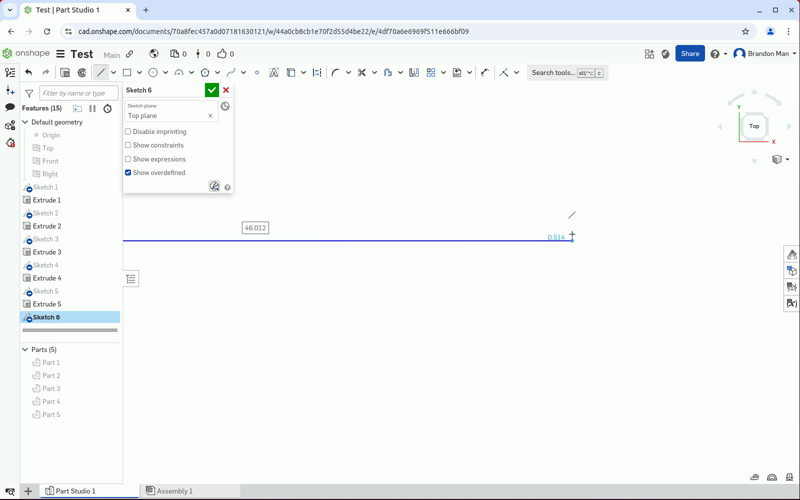
scroll(6)
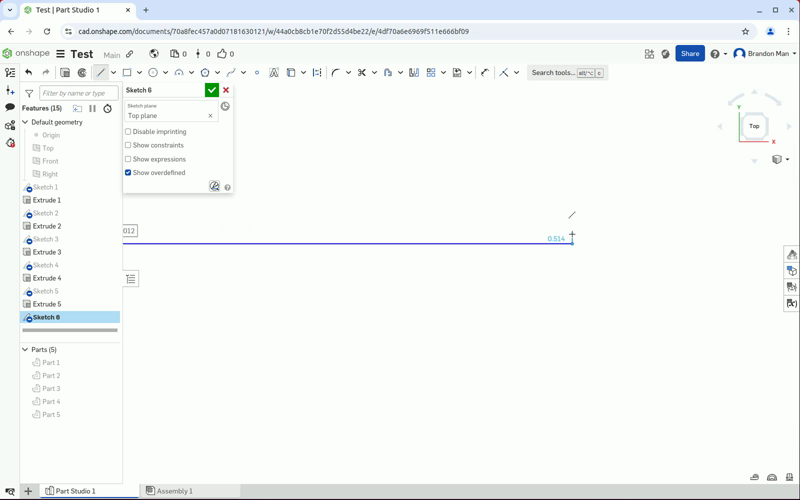
scroll(6)
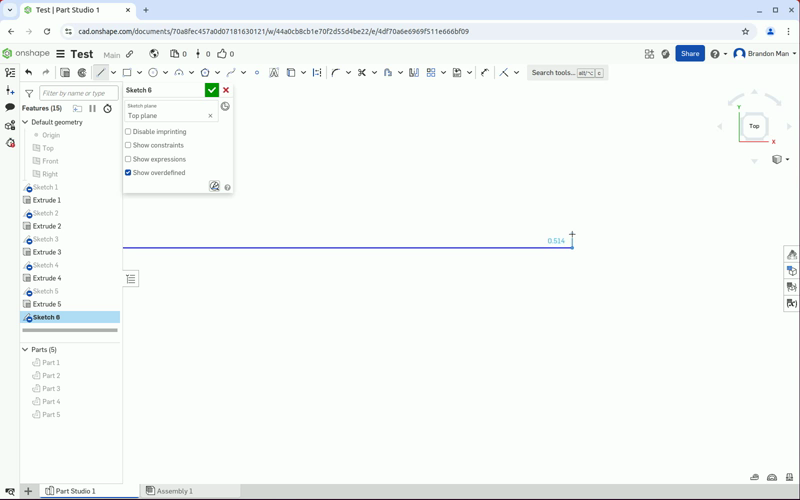
scroll(6)
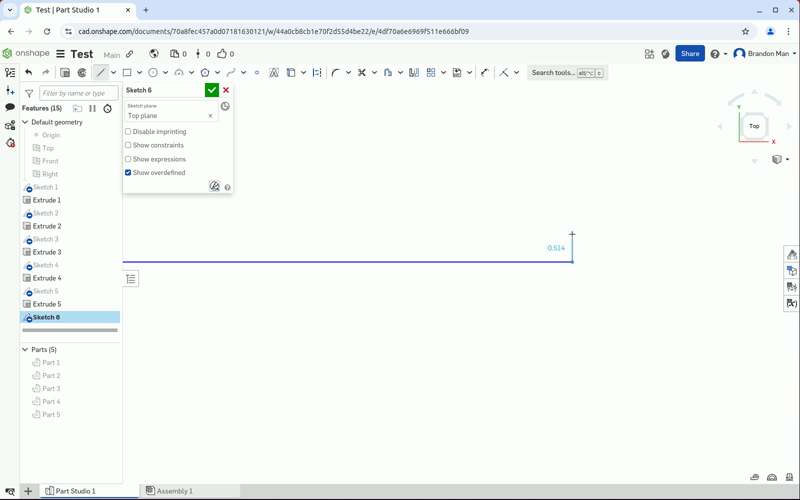
click(572, 233)
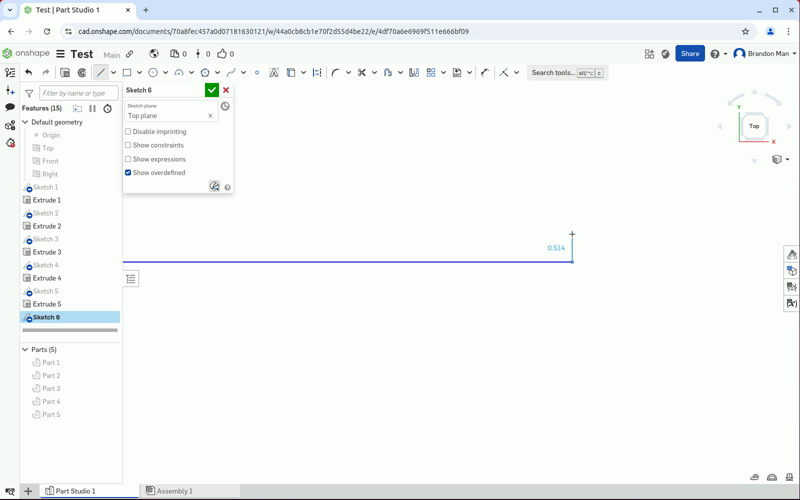
scroll(-6)
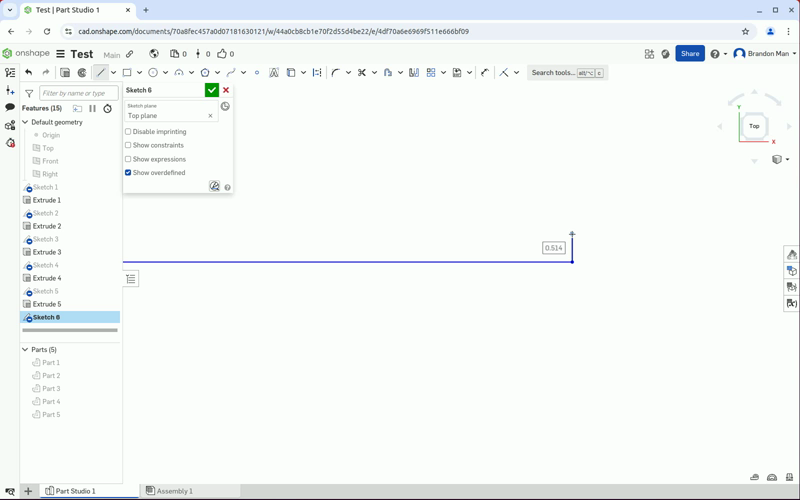
scroll(-6)
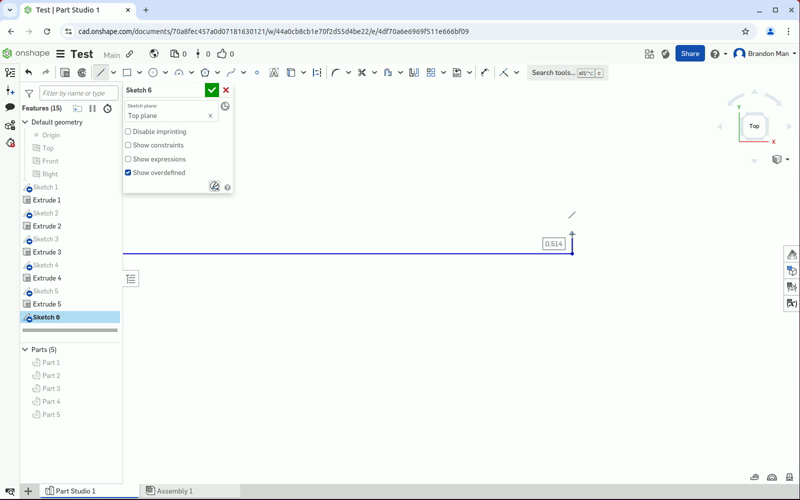
scroll(-6)
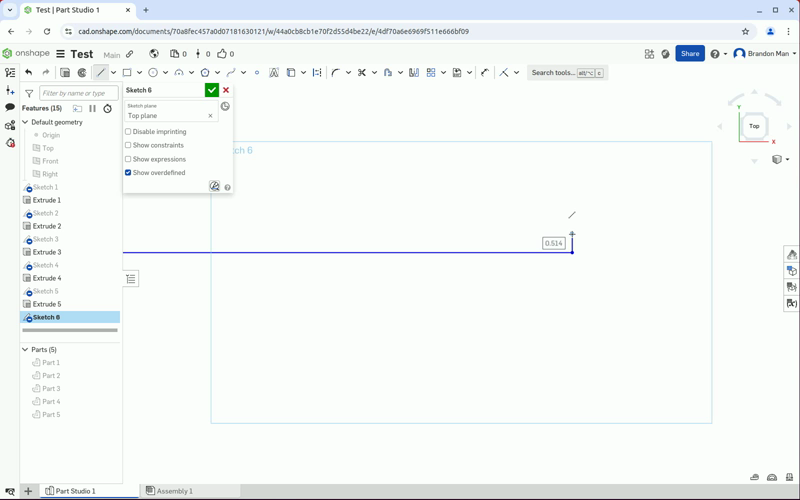
scroll(-6)
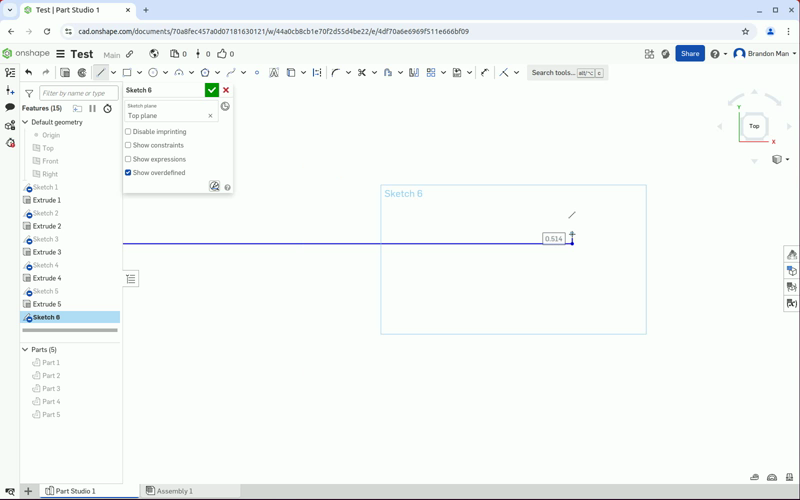
scroll(-6)
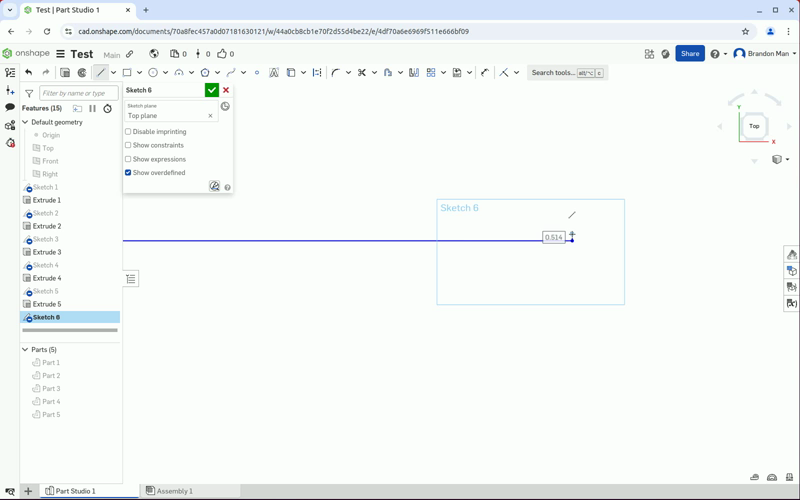
scroll(-6)
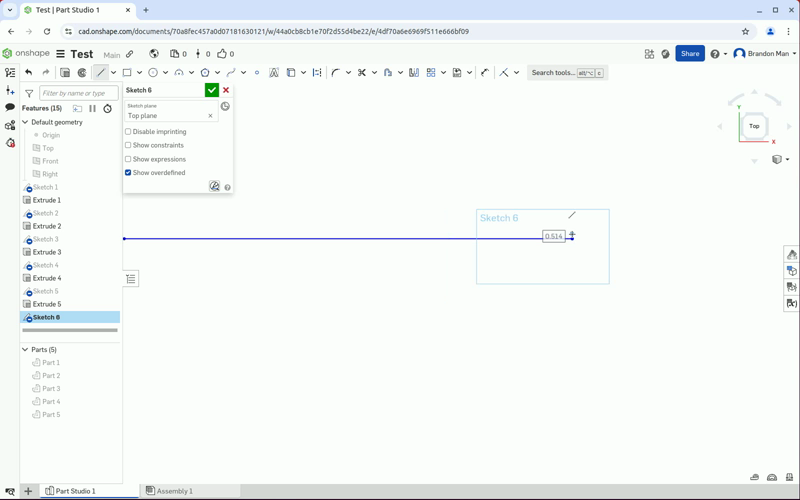
scroll(-6)
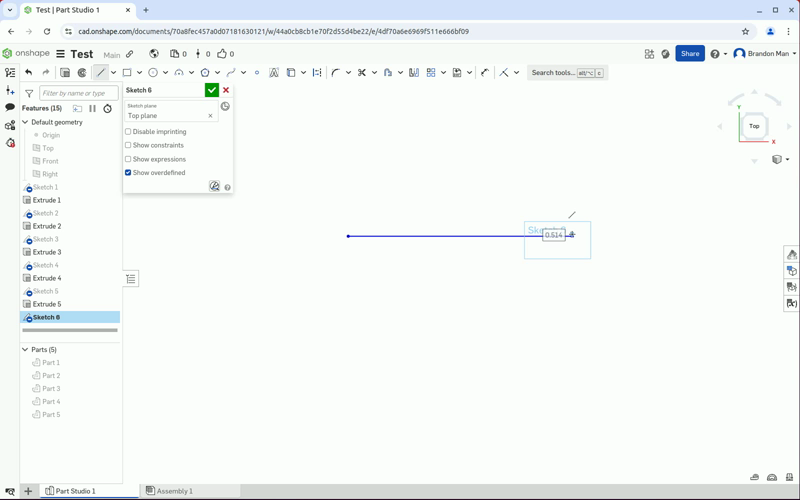
key_up(shift)
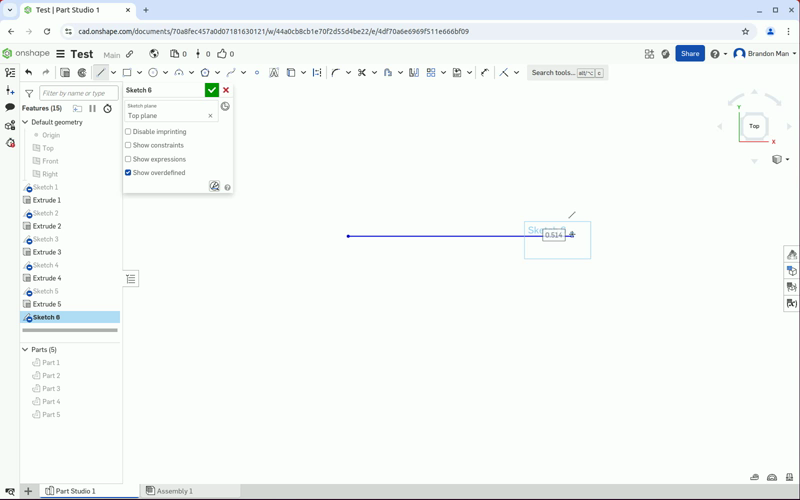
key_down(shift)
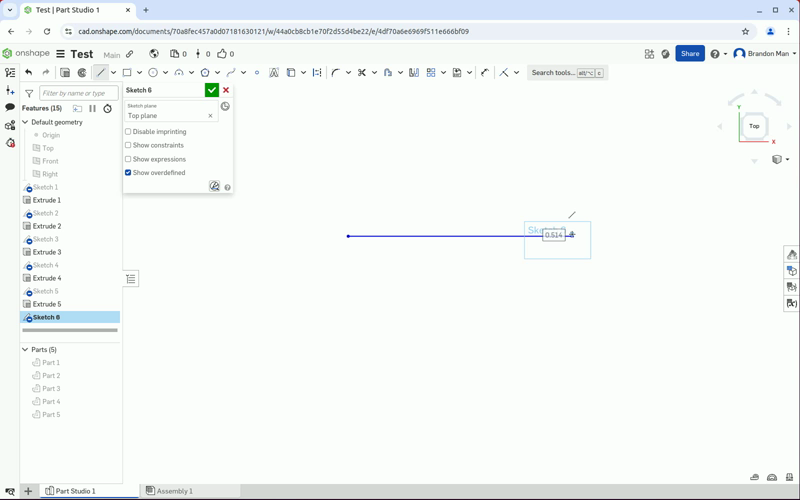
mouse_move(348, 233)
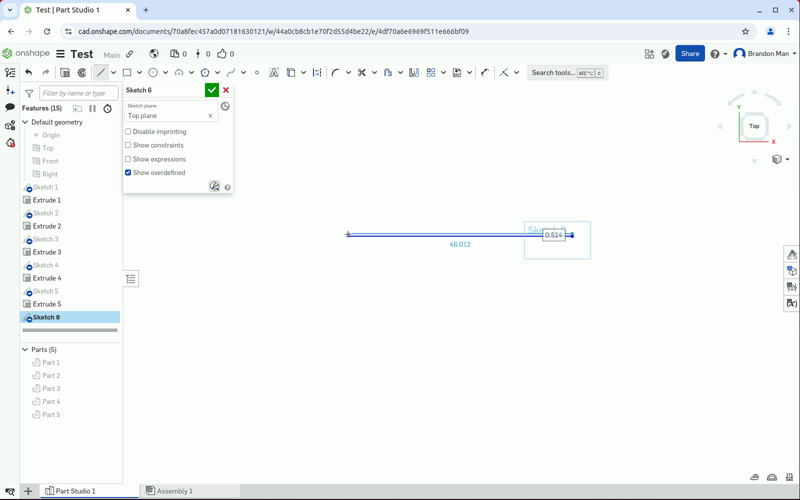
scroll(6)
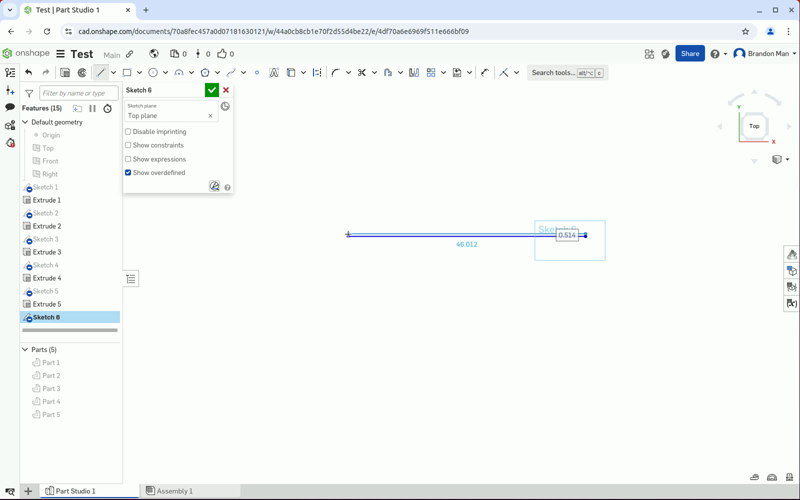
scroll(6)
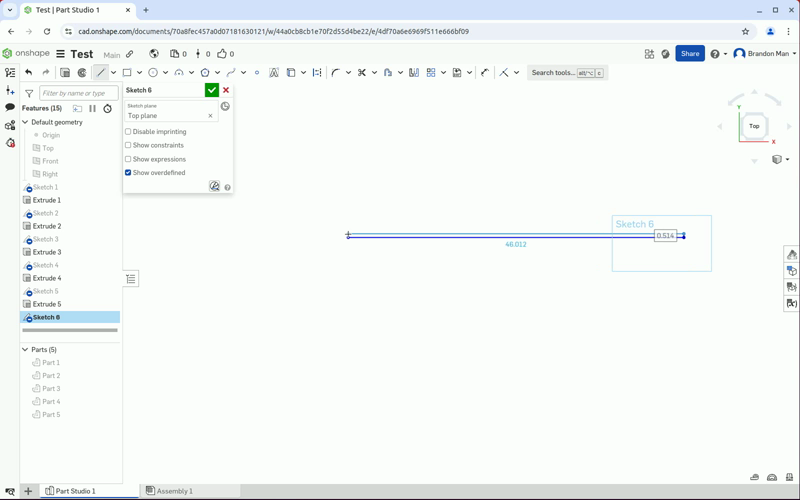
scroll(6)
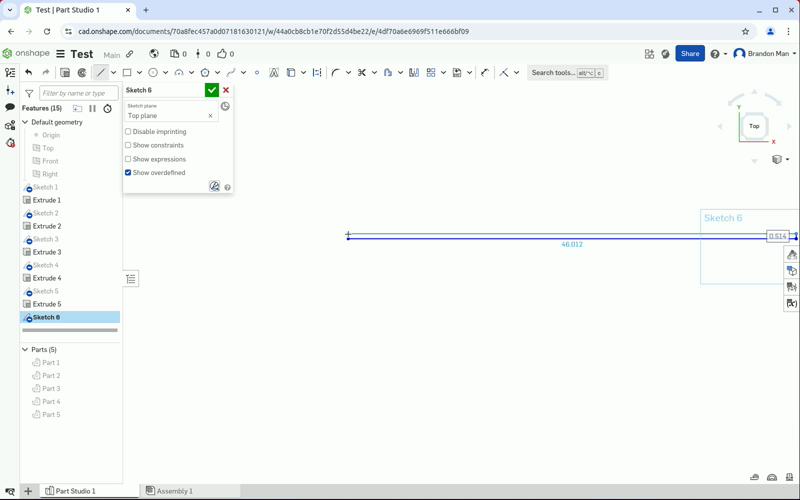
scroll(6)
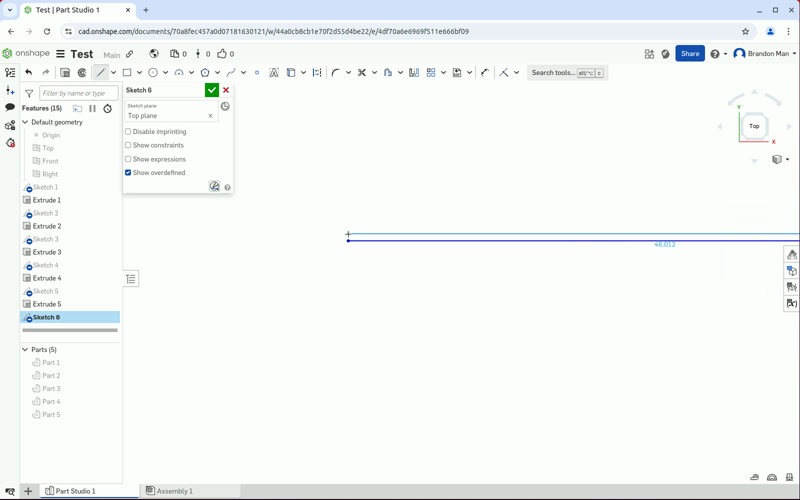
scroll(6)
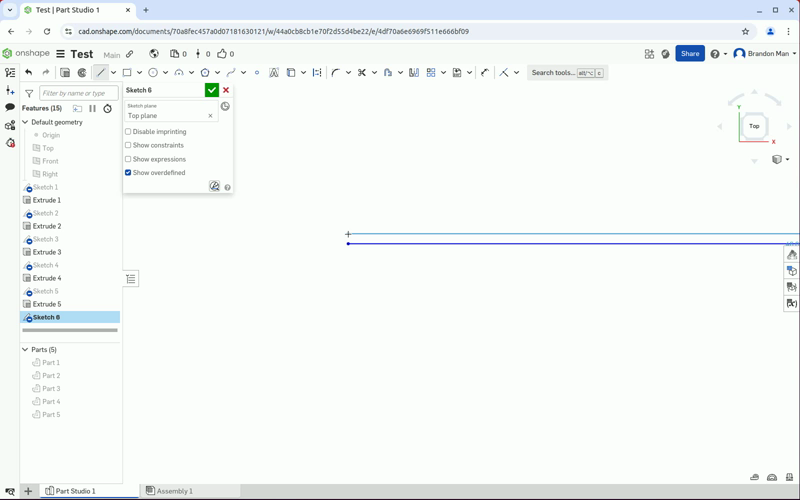
scroll(6)
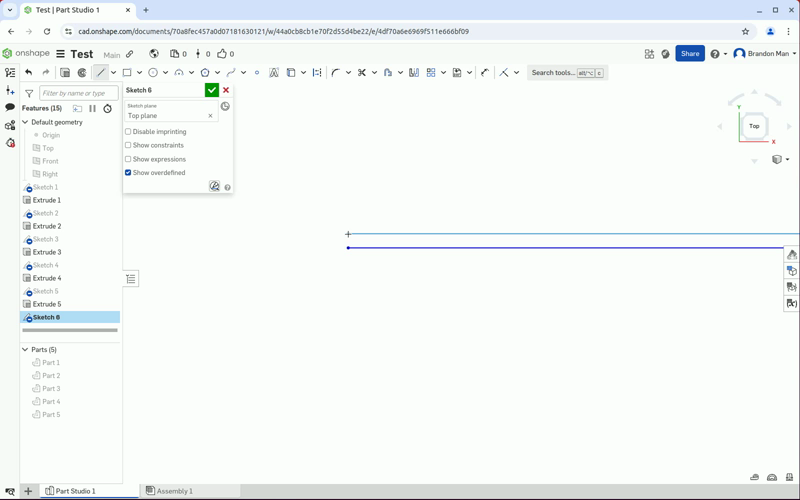
scroll(6)
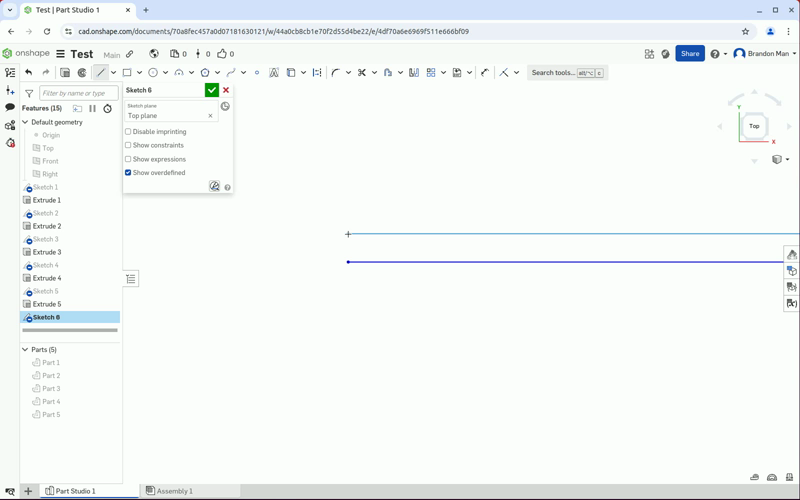
click(348, 233)
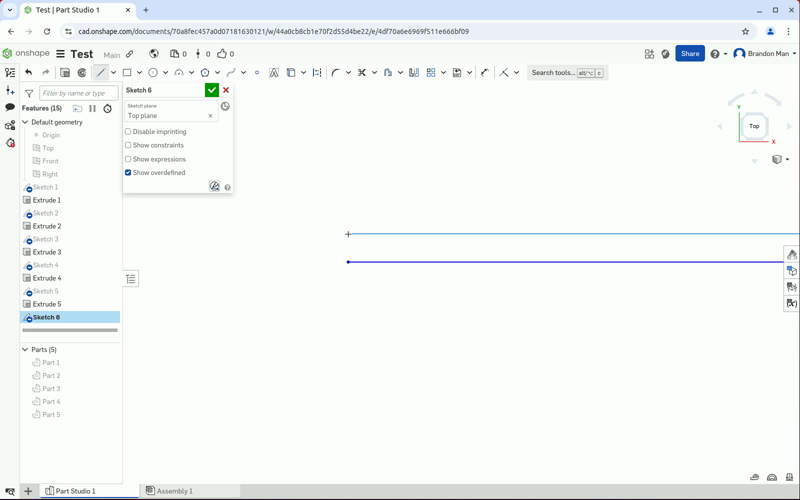
scroll(-6)
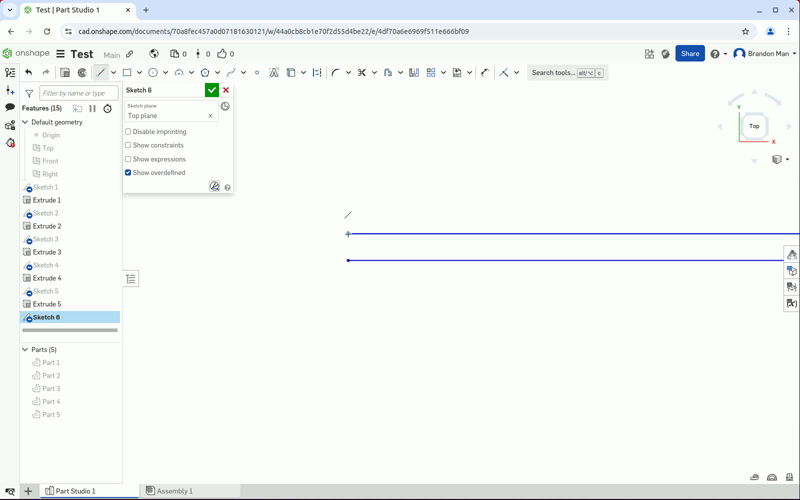
scroll(-6)
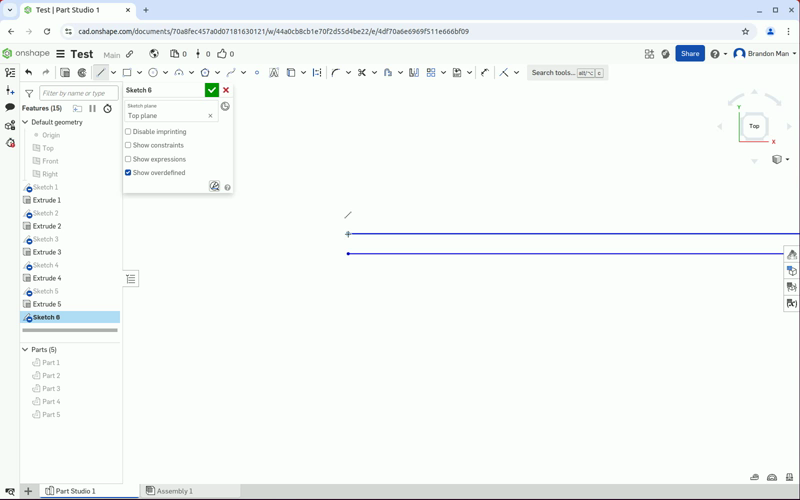
scroll(-6)
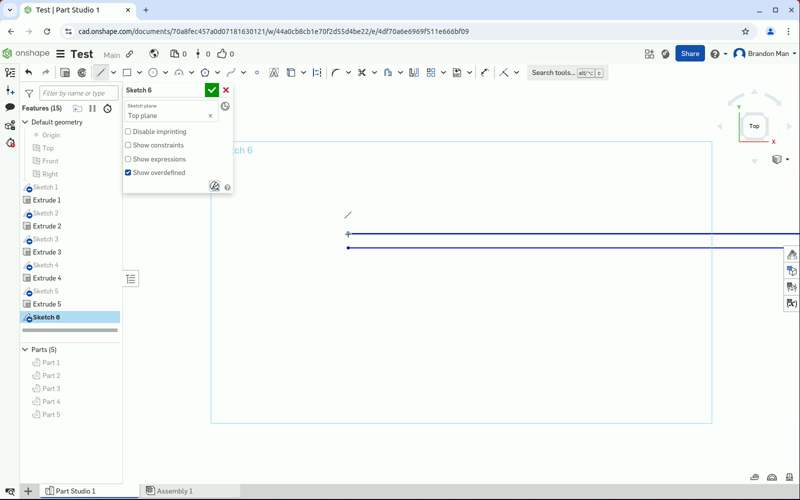
scroll(-6)
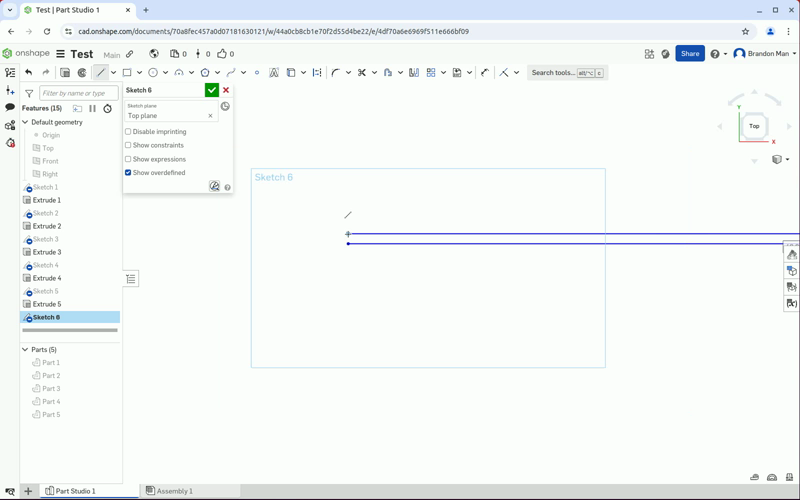
scroll(-6)
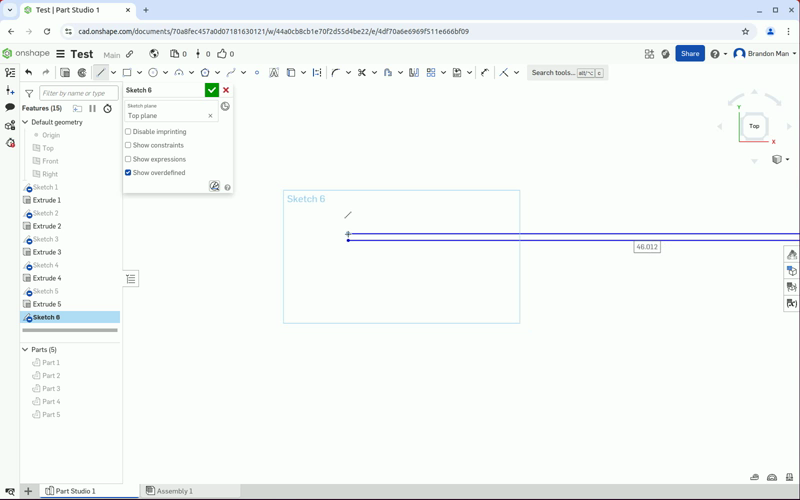
scroll(-6)
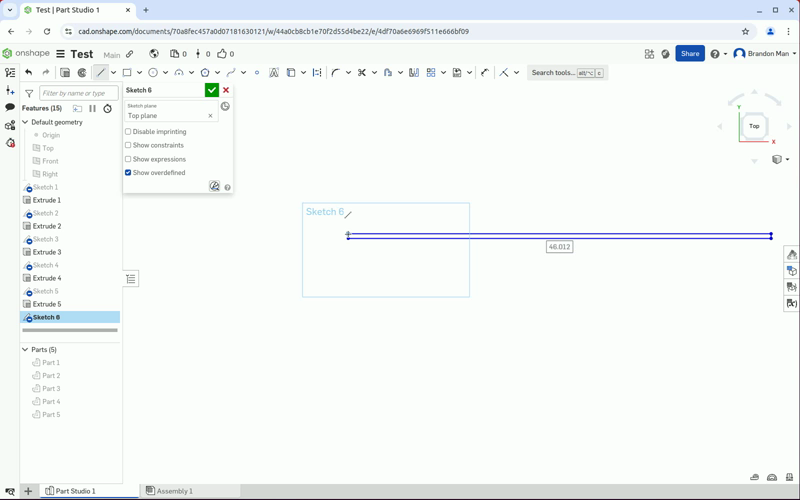
scroll(-6)
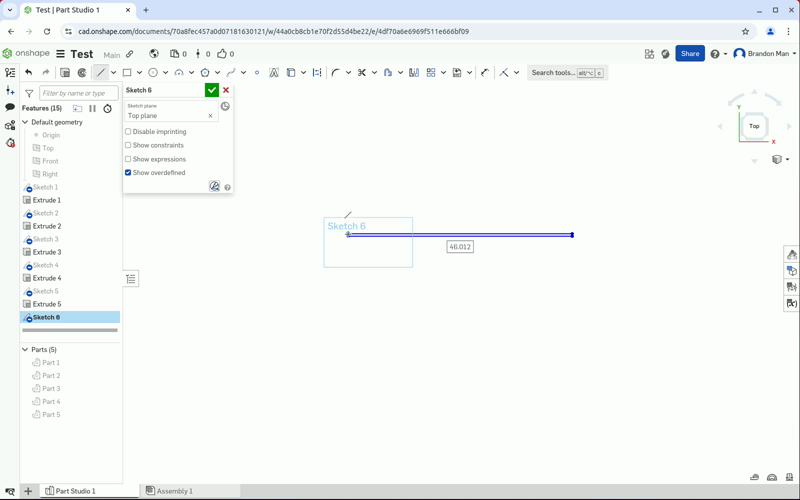
key_up(shift)
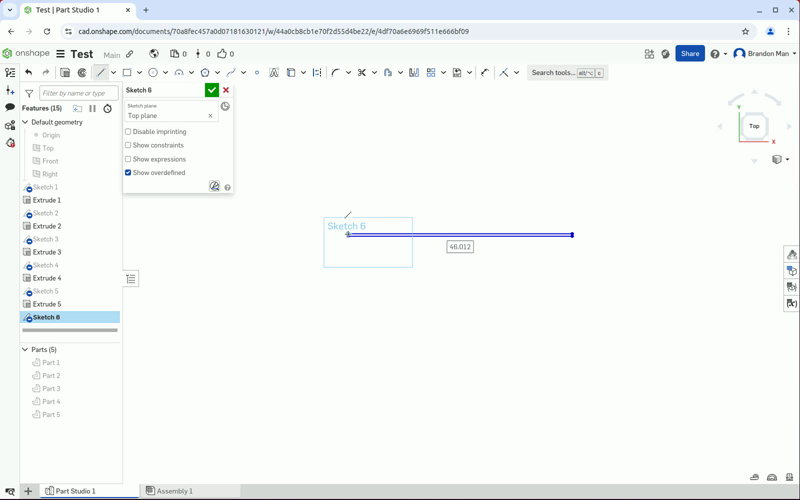
mouse_move(378, 233)
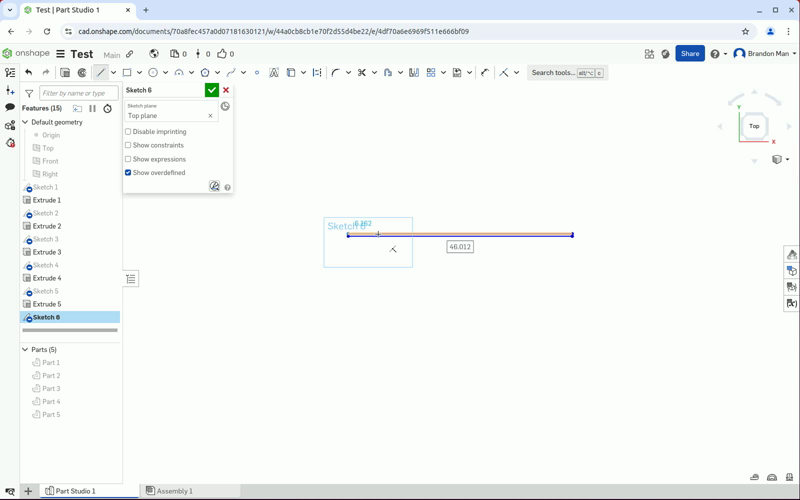
key_down(shift)
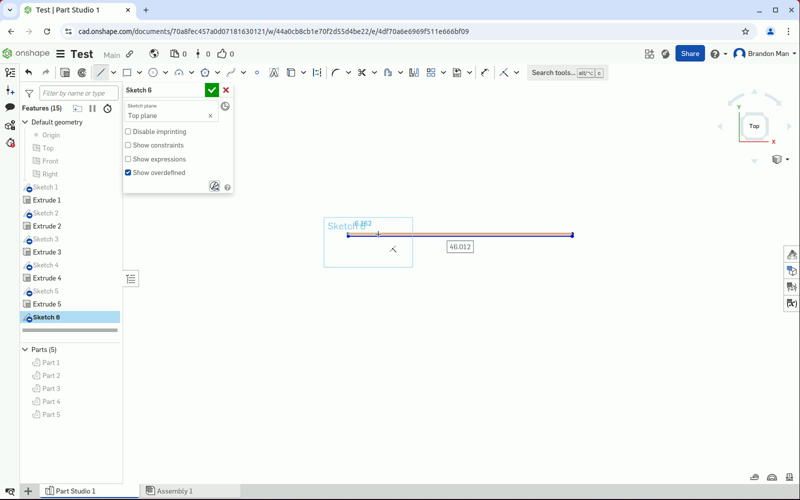
mouse_move(348, 236)
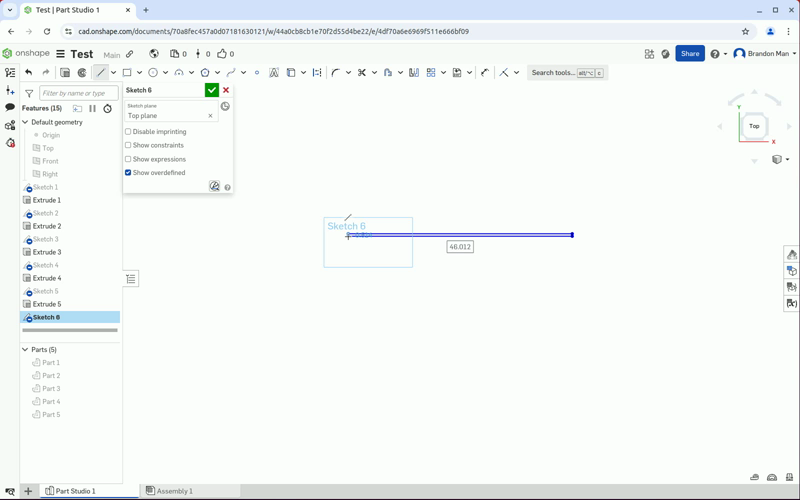
scroll(6)
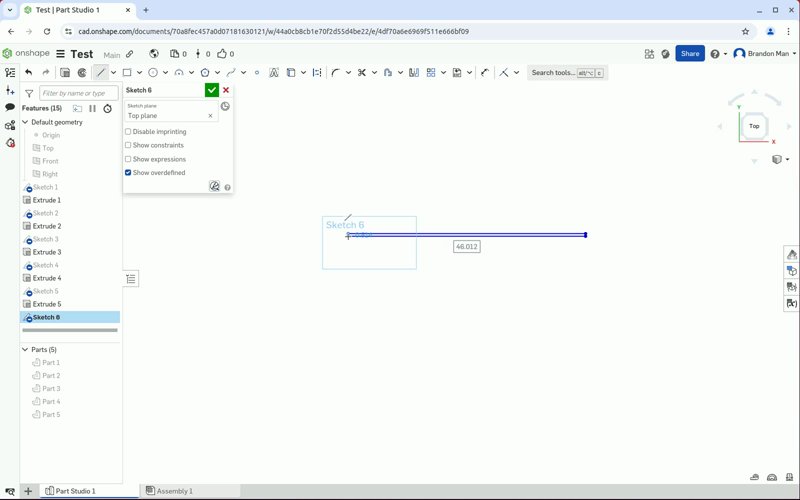
scroll(6)
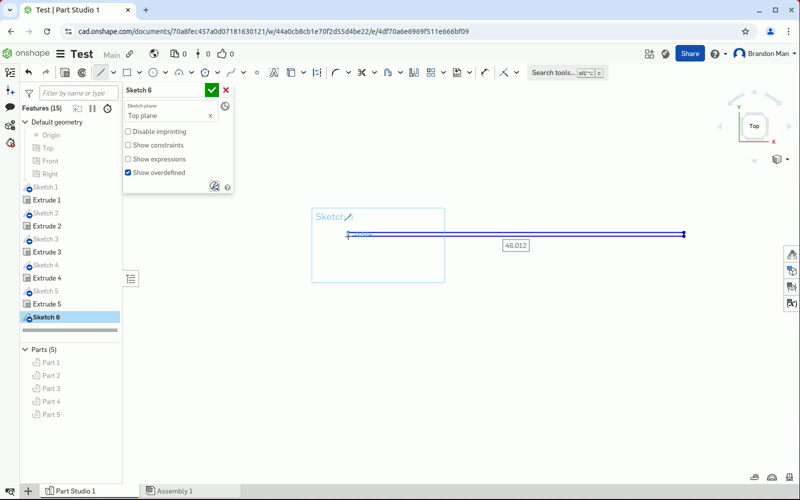
scroll(6)
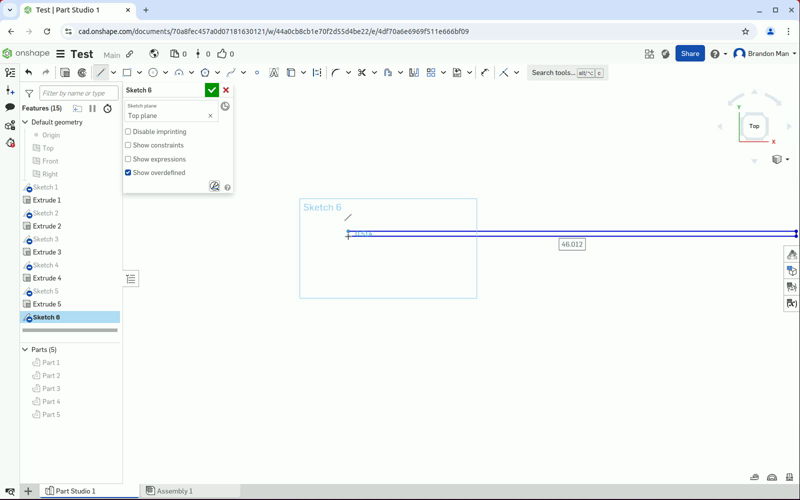
scroll(6)
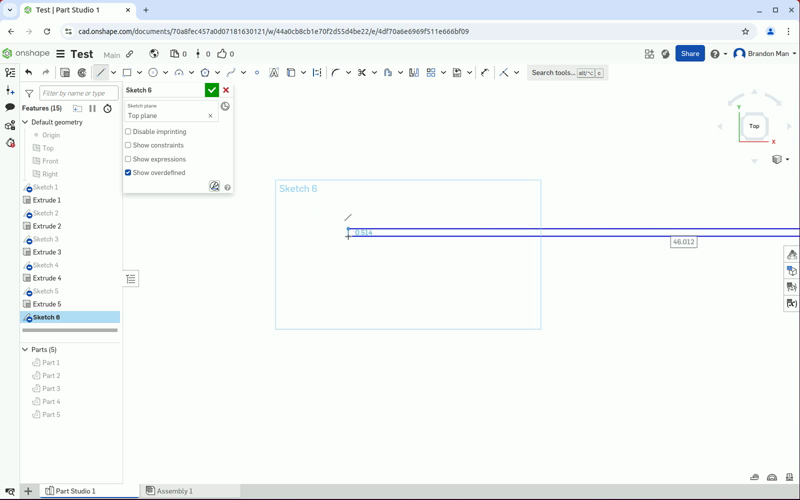
scroll(6)
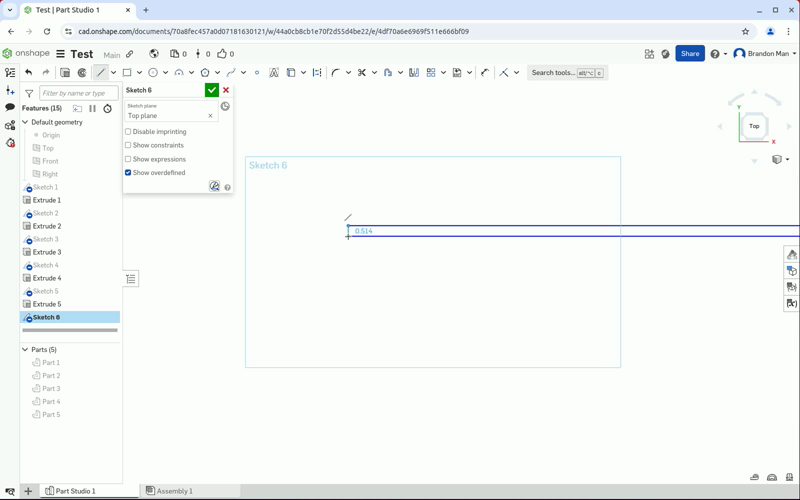
scroll(6)
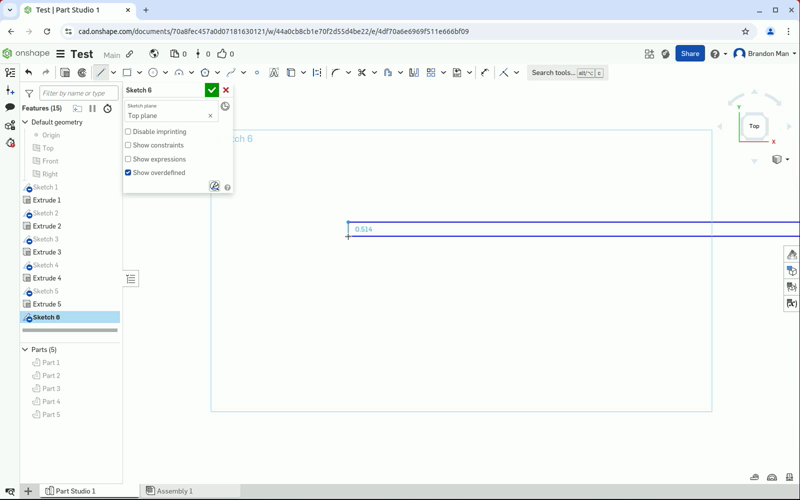
scroll(6)
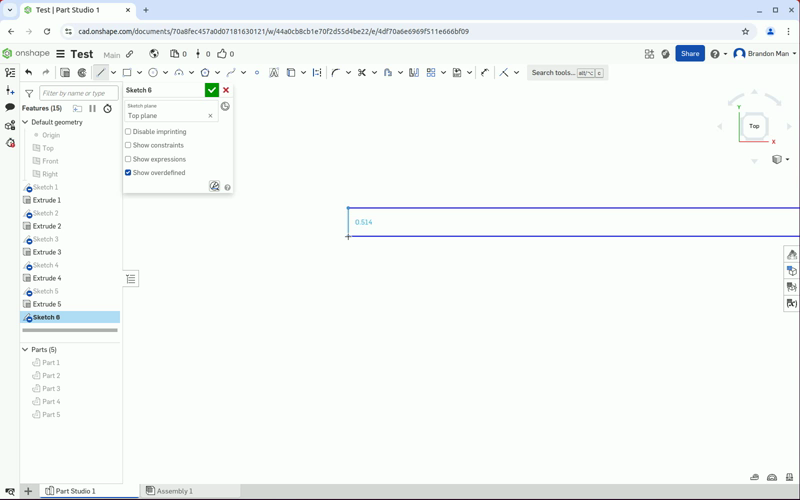
key_up(shift)
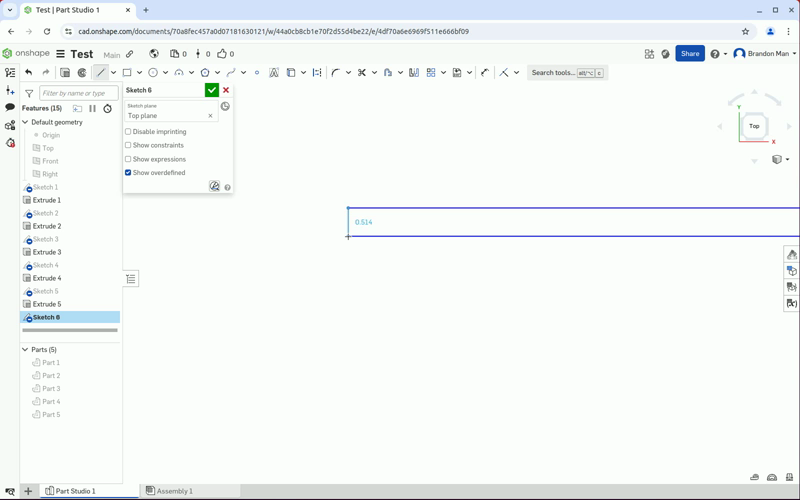
click(348, 236)
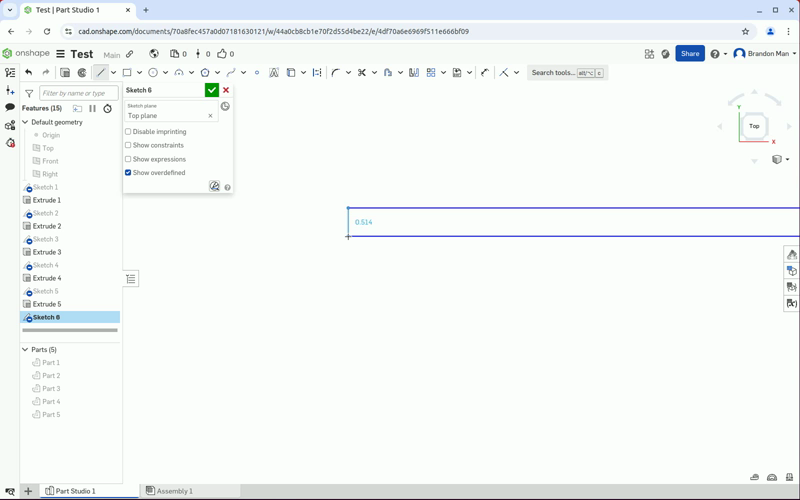
scroll(-6)
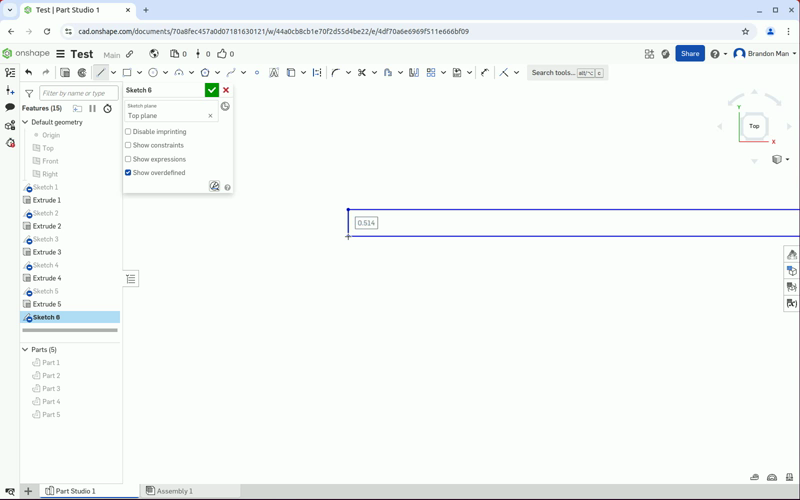
scroll(-6)
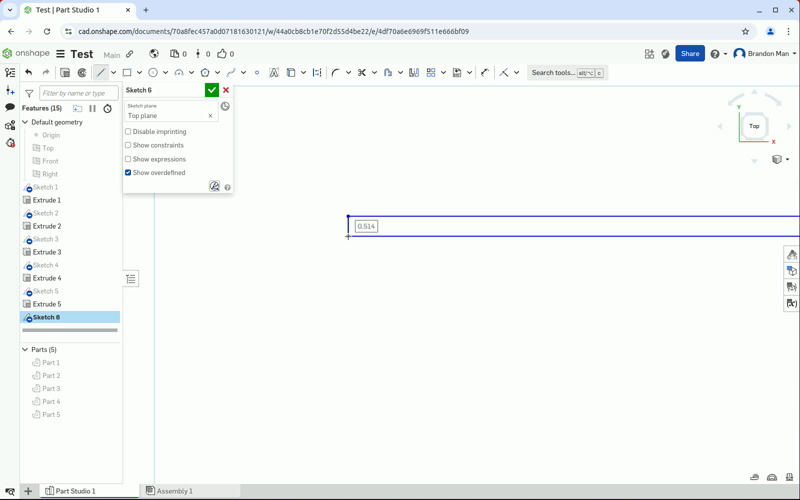
scroll(-6)
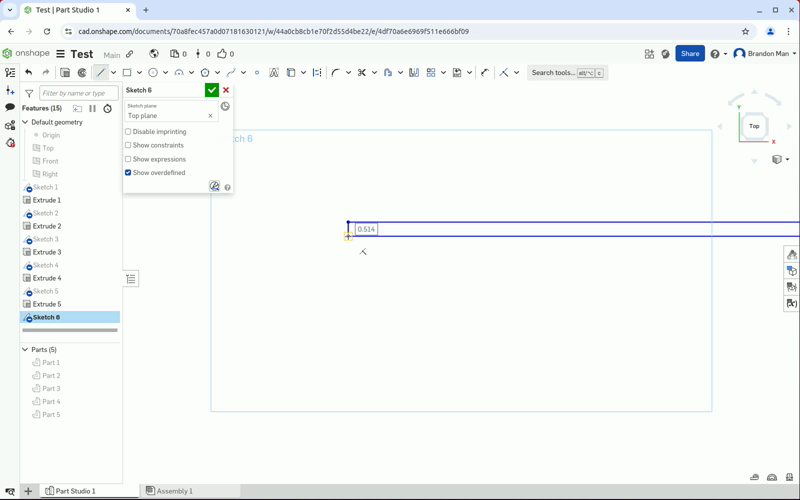
scroll(-6)
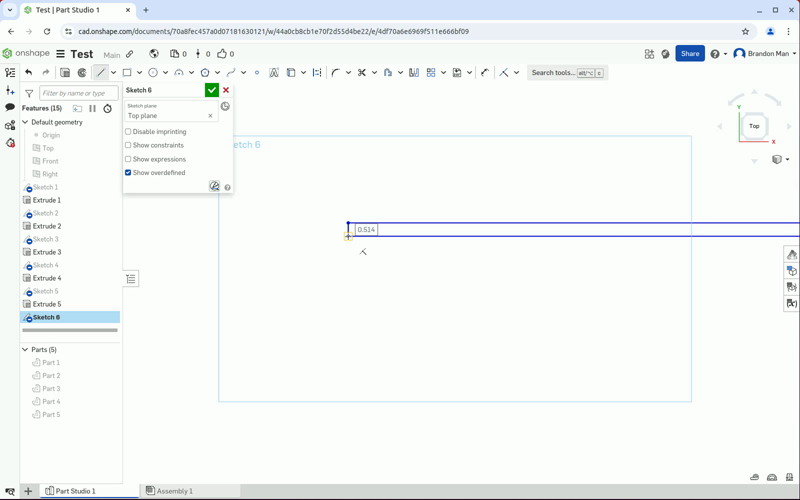
scroll(-6)
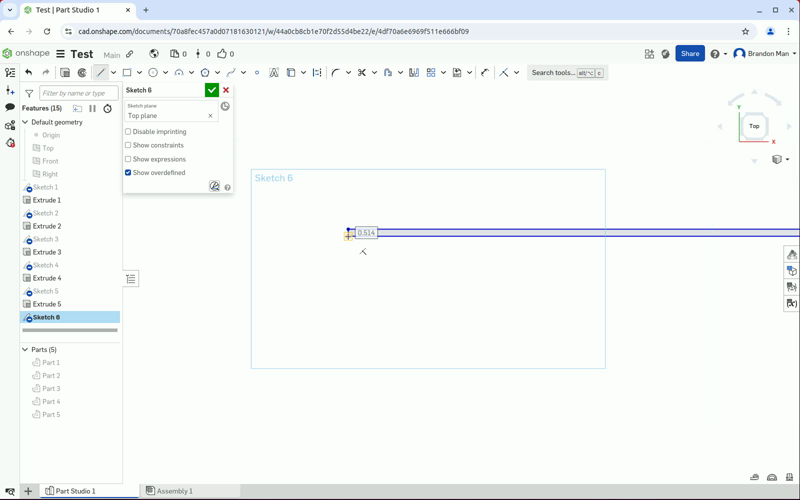
scroll(-6)
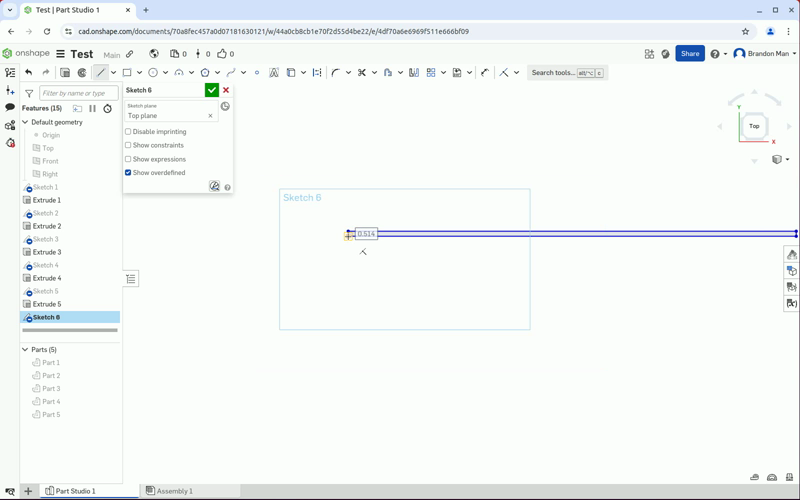
scroll(-6)
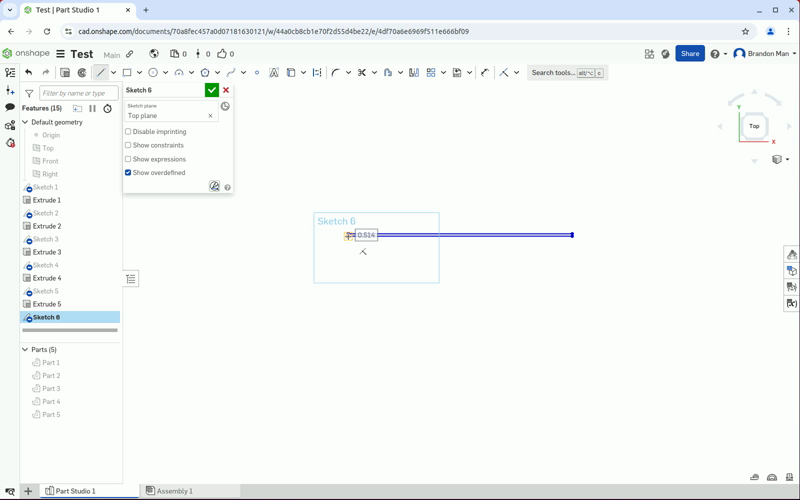
key(esc)
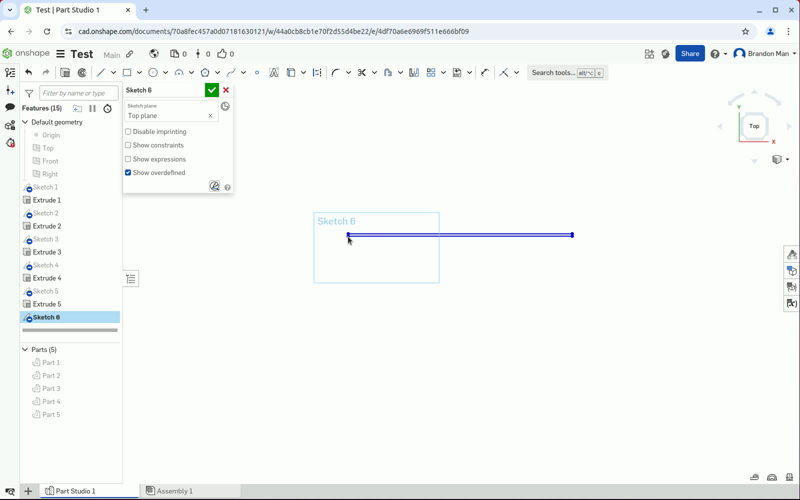
mouse_move(467, 234)
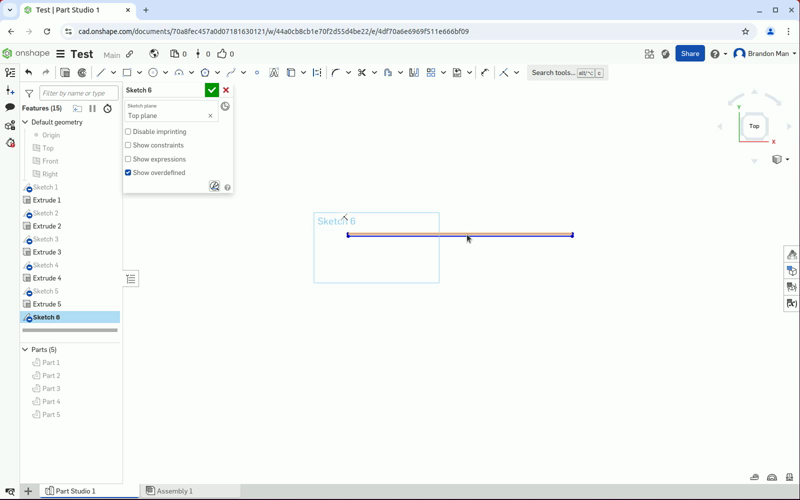
scroll(6)
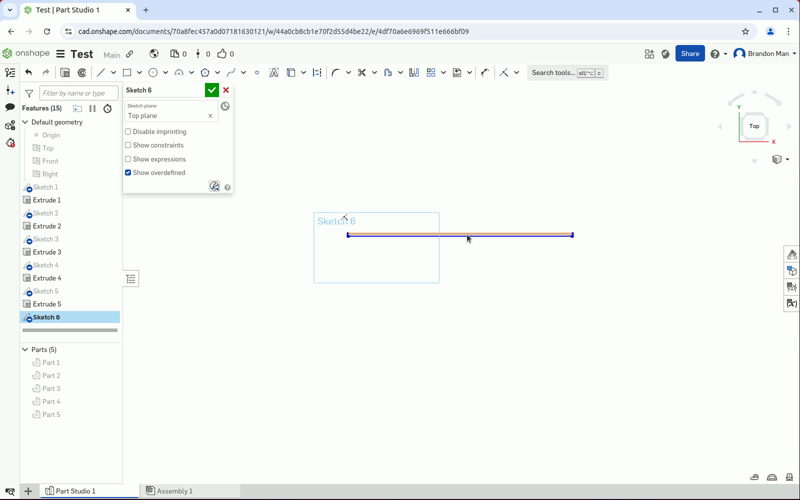
scroll(6)
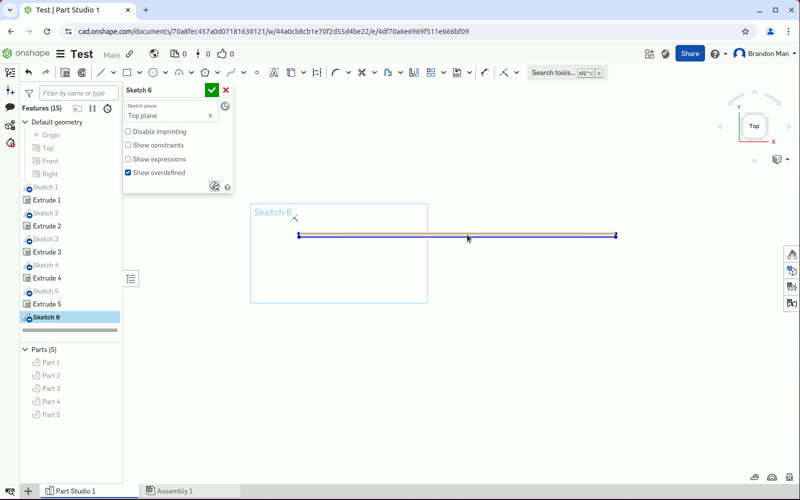
scroll(6)
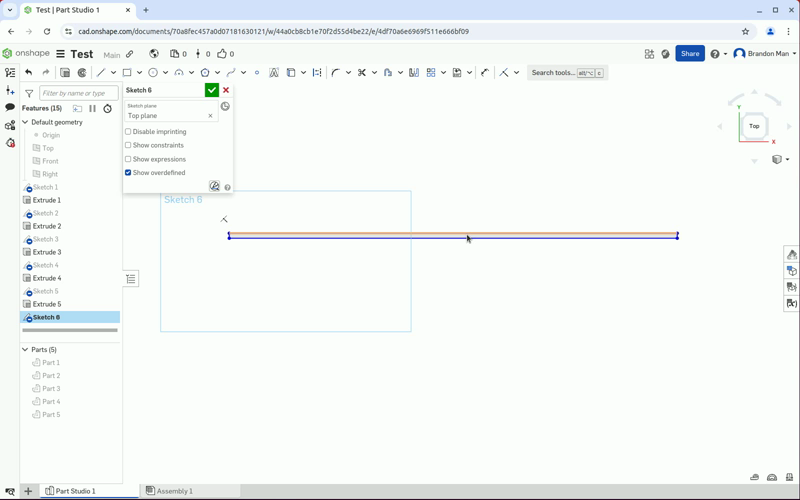
scroll(6)
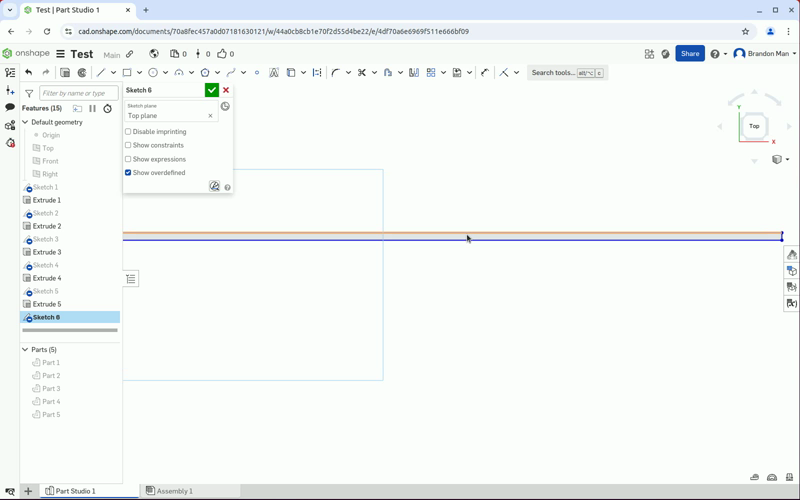
scroll(6)
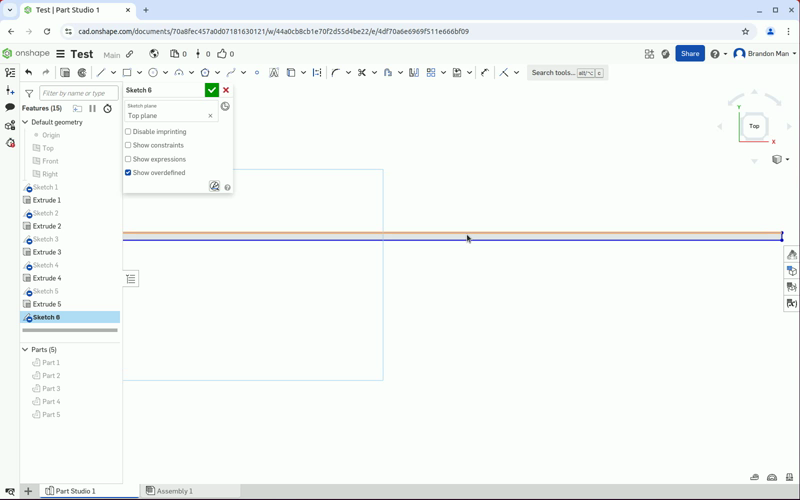
scroll(6)
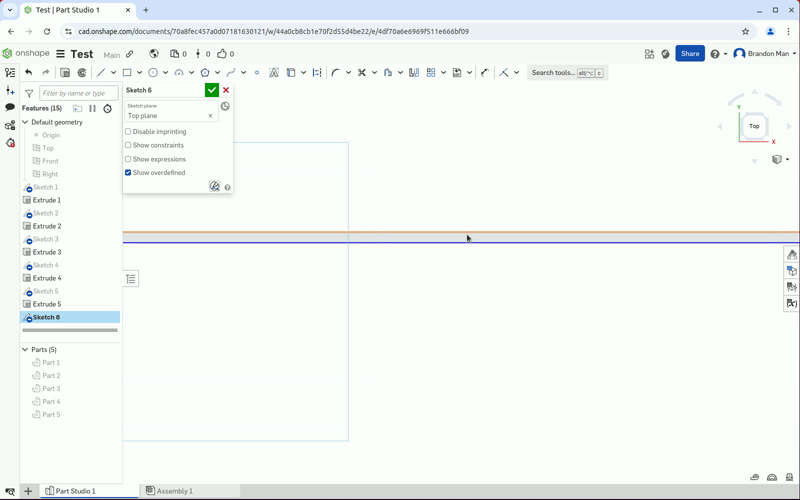
scroll(6)
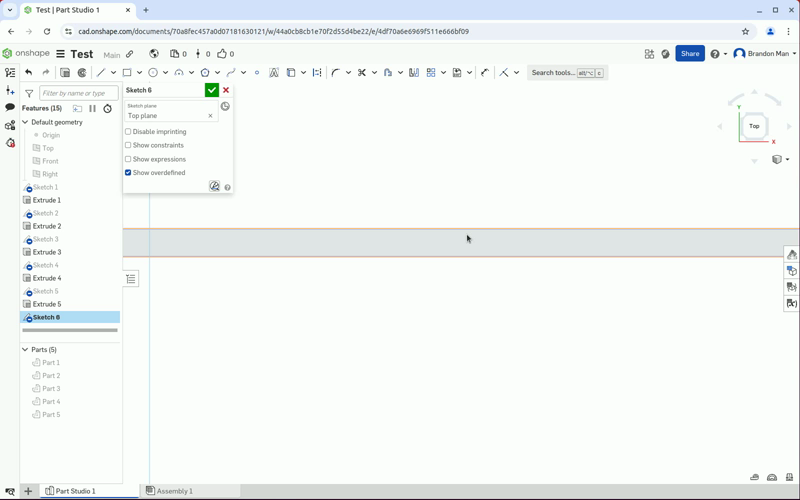
click(467, 234)
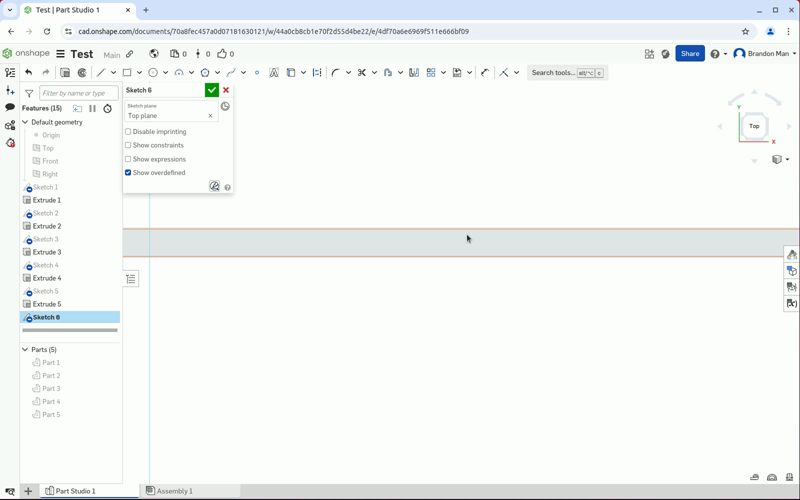
scroll(-6)
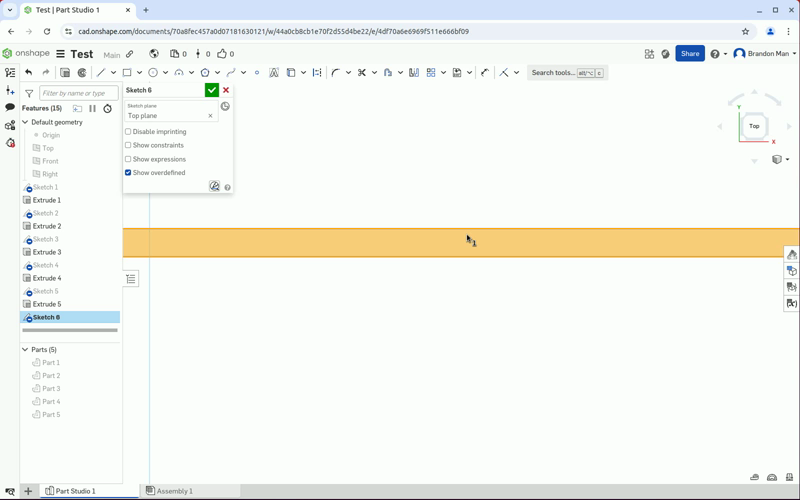
scroll(-6)
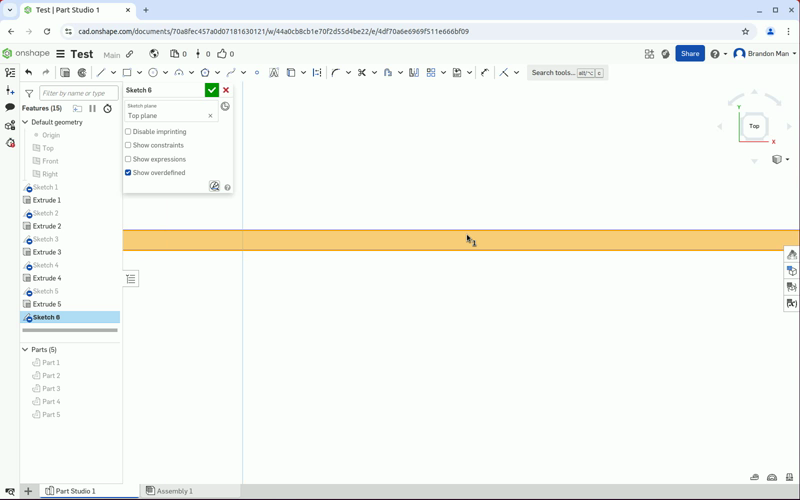
scroll(-6)
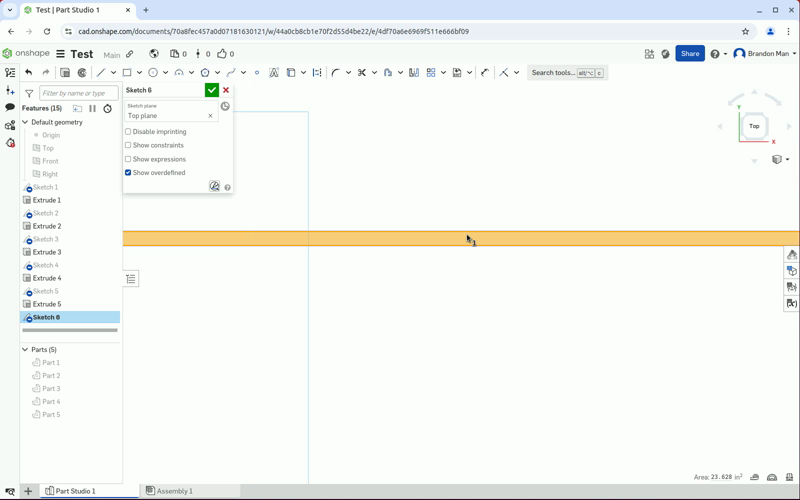
scroll(-6)
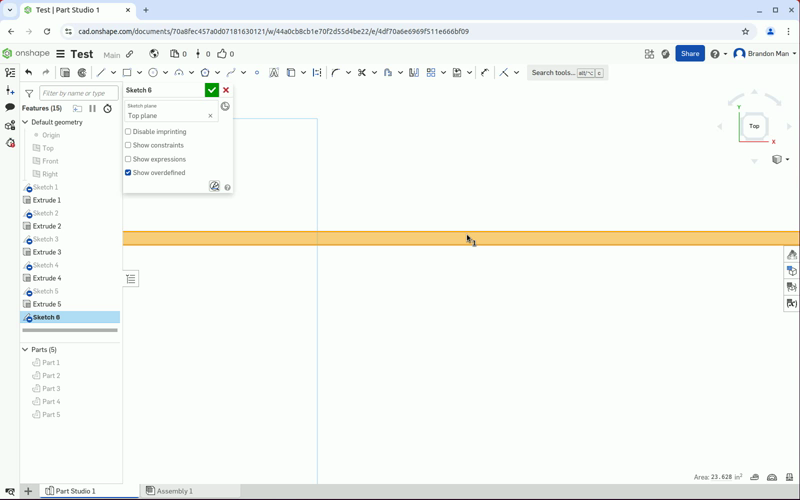
scroll(-6)
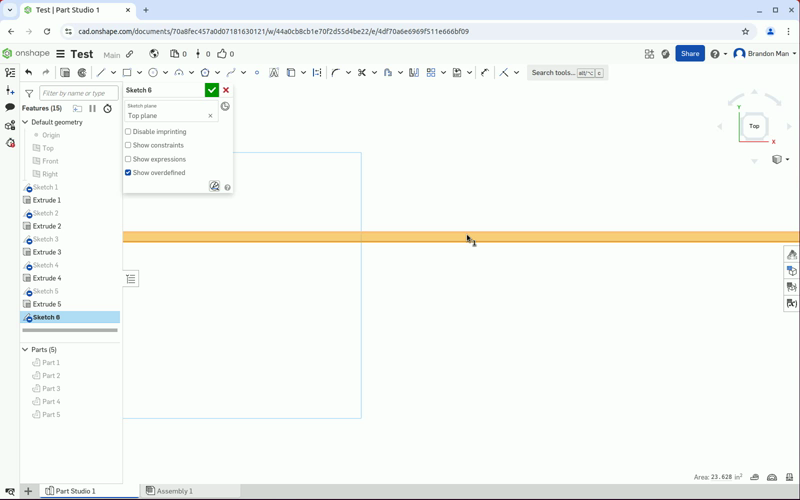
scroll(-6)
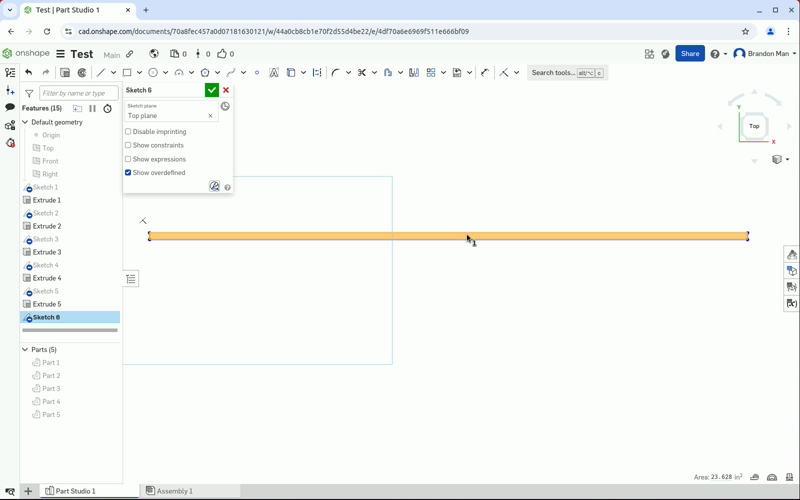
scroll(-6)
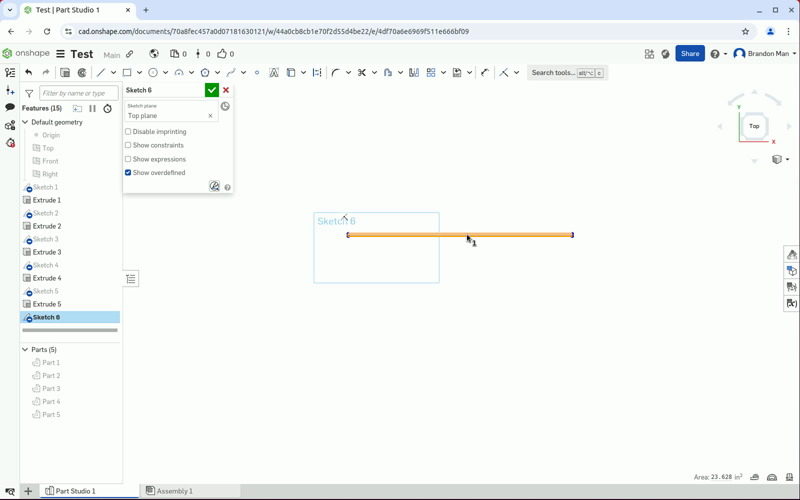
mouse_move(73, 352)
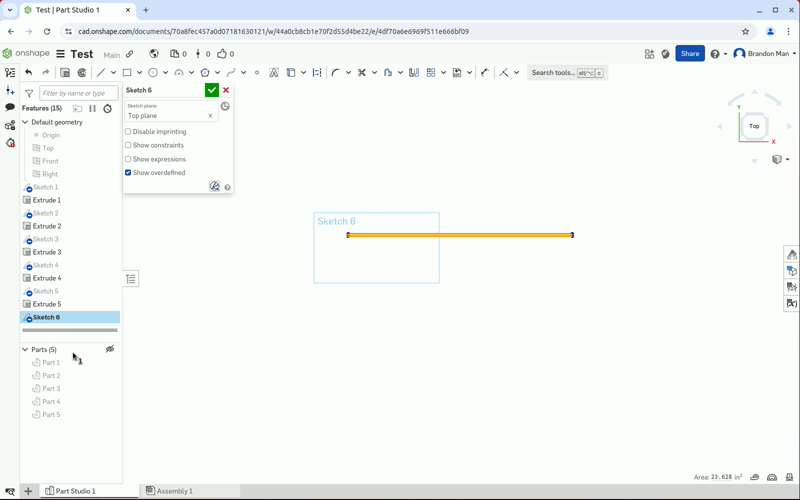
key(shift+y)
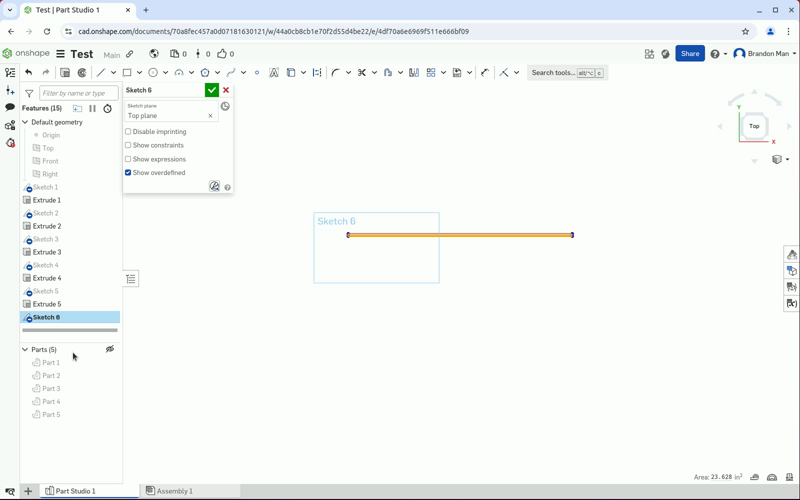
key(shift+e)
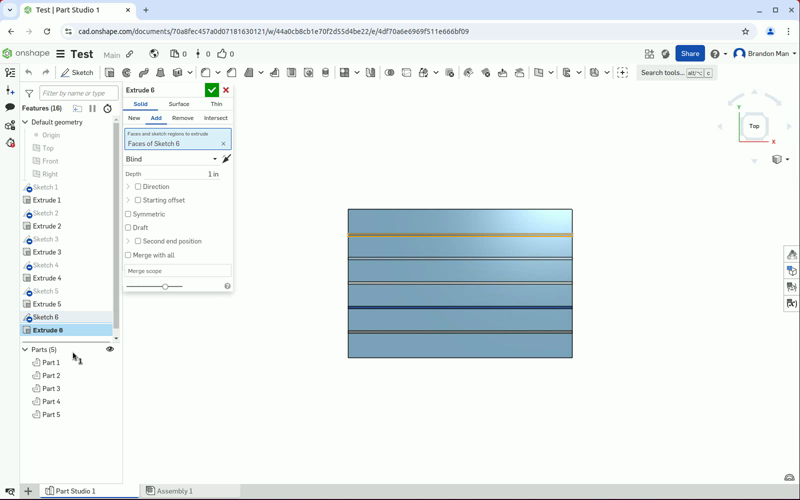
mouse_move(143, 106)
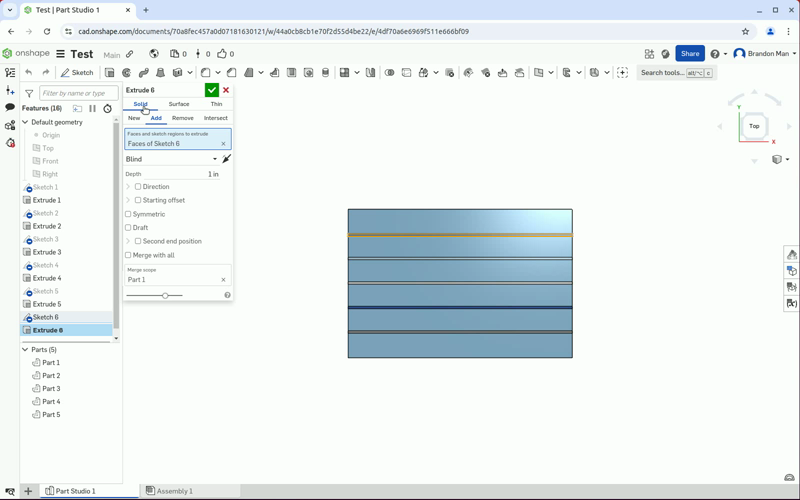
click(143, 106)
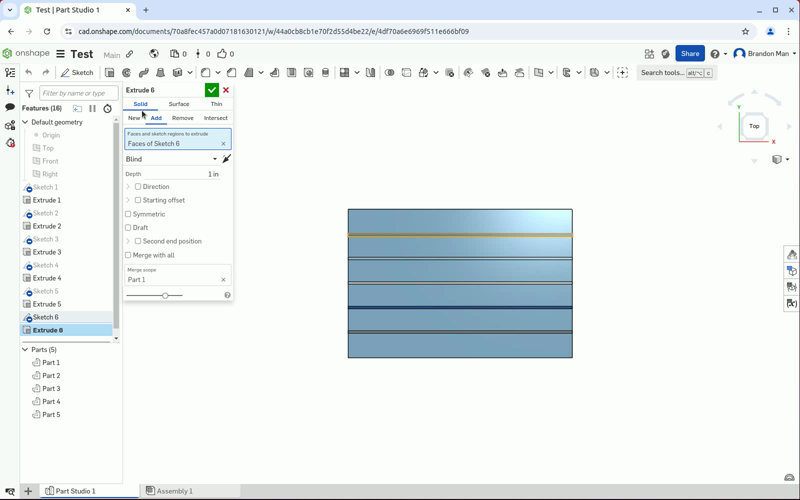
mouse_move(137, 120)
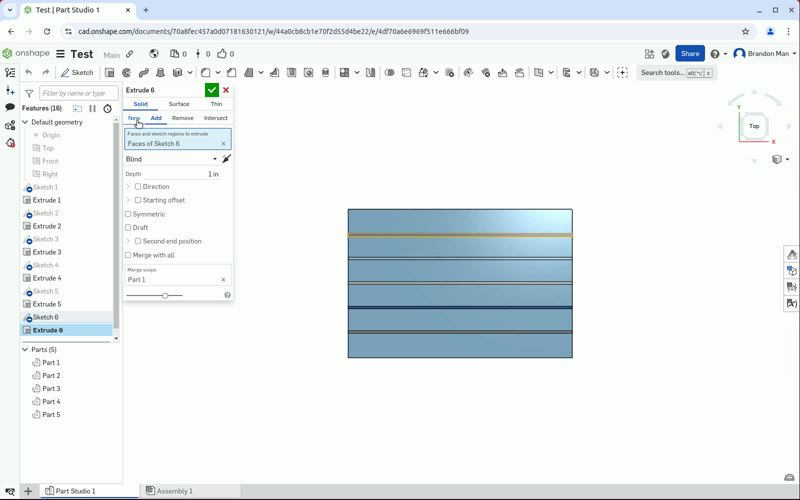
click(137, 120)
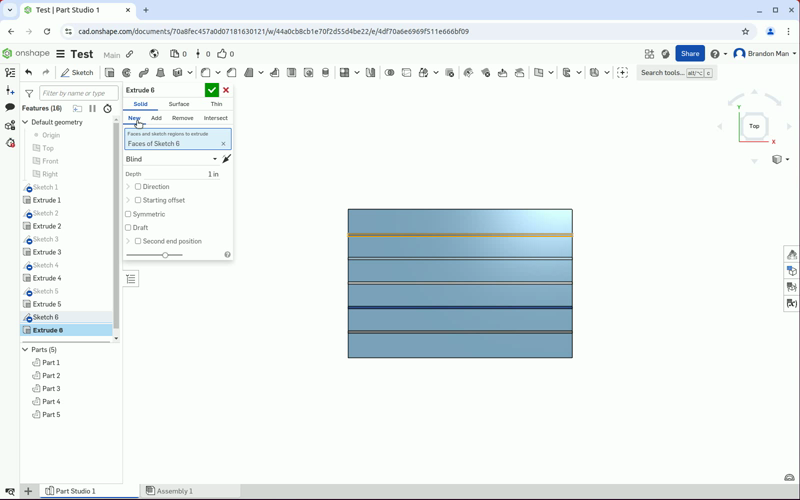
key(tab, 4)
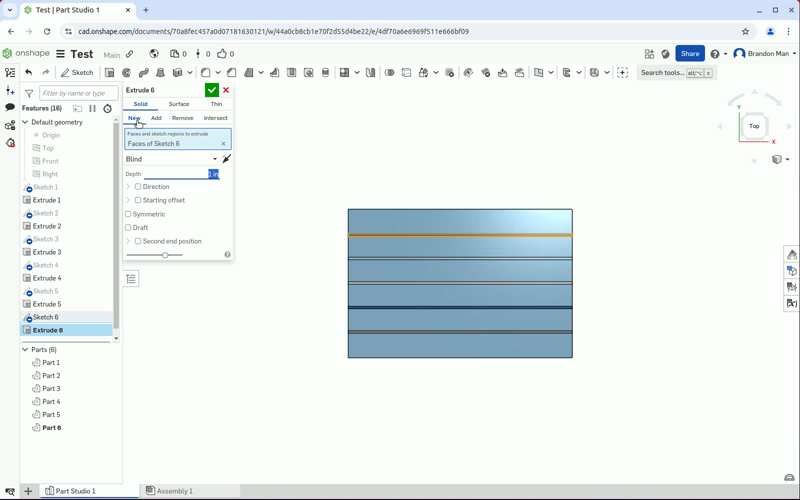
text(1.926)
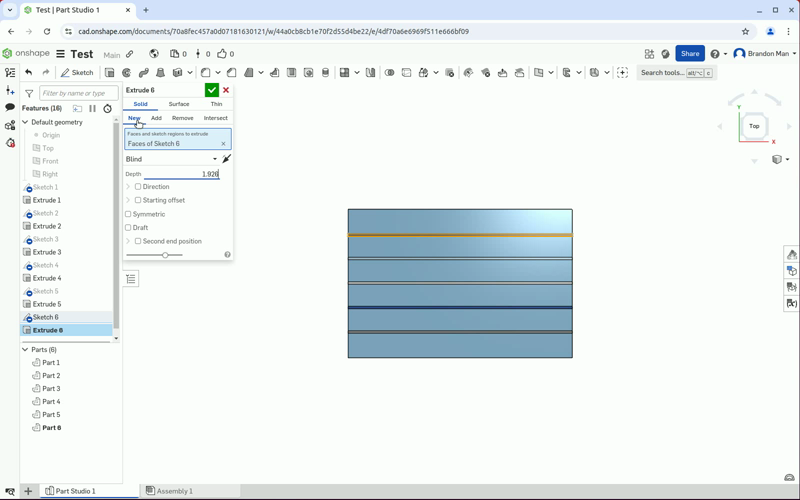
key(enter)
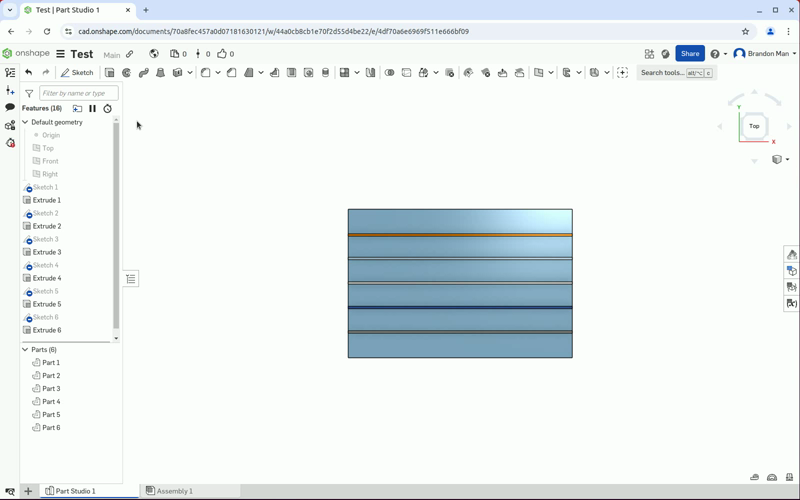
key(shift+h)
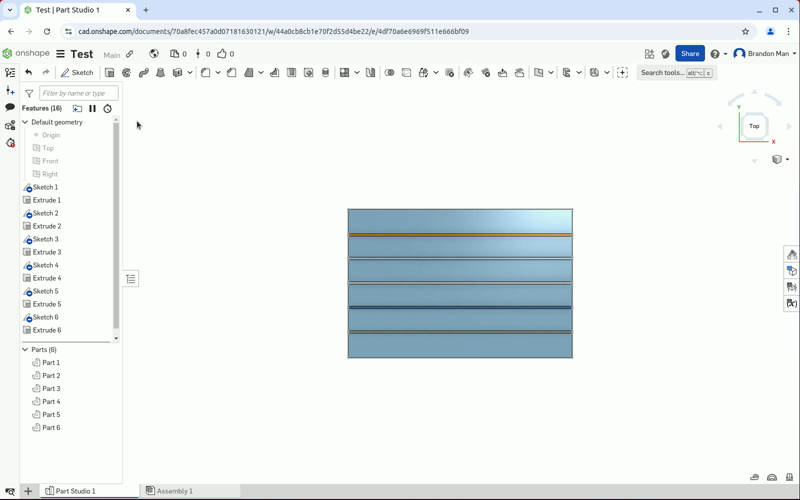
key(shift+h)
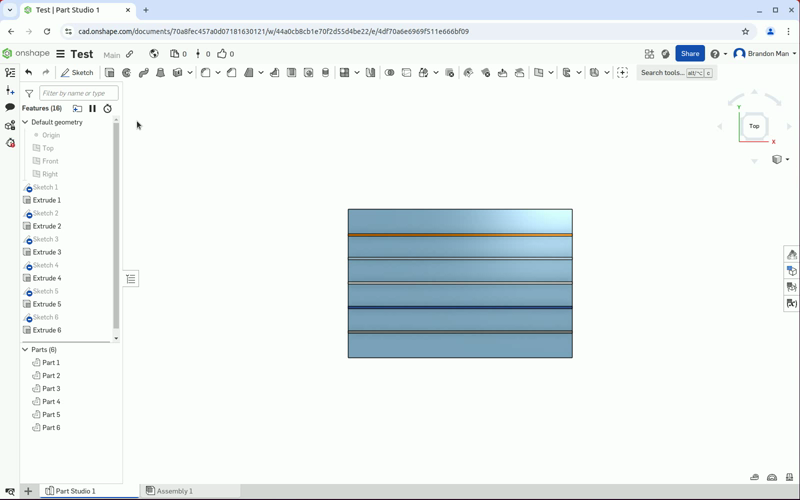
mouse_move(69, 189)
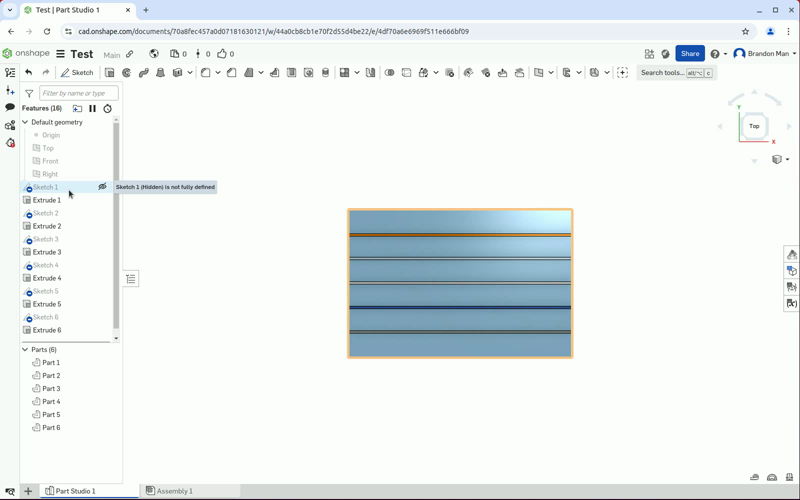
click(69, 189)
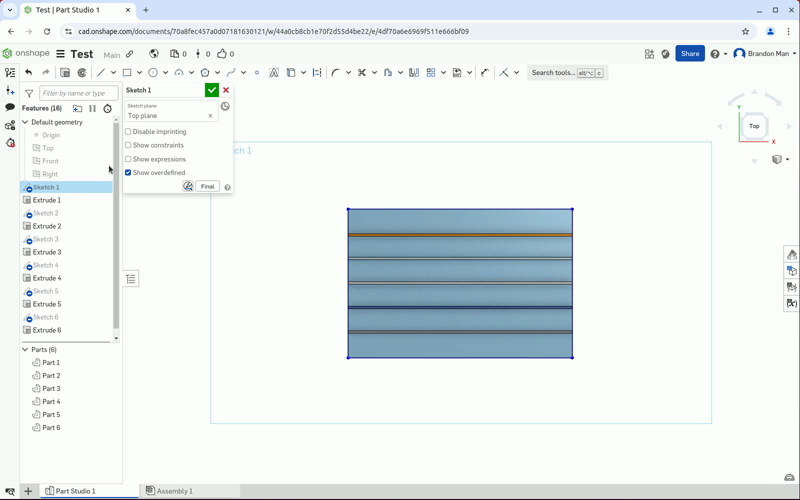
mouse_move(229, 92)
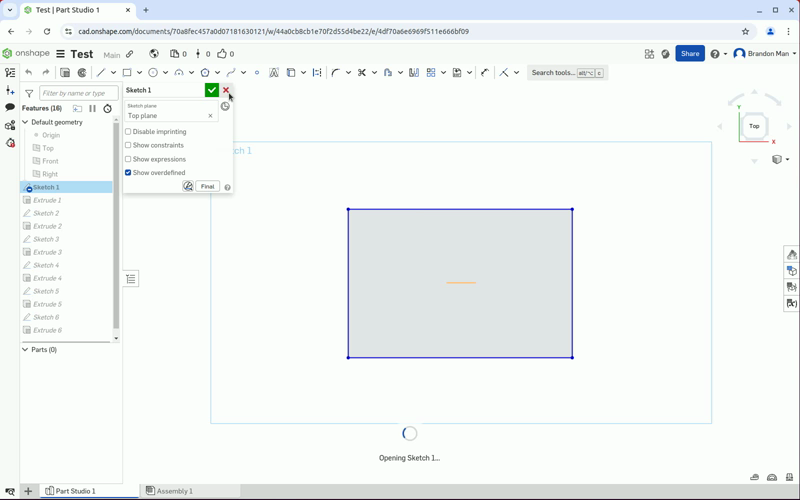
click(229, 92)
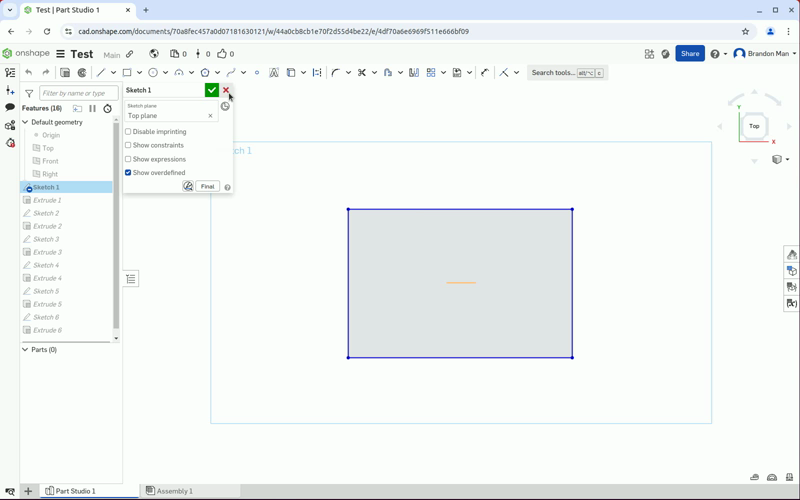
key(shift+s)
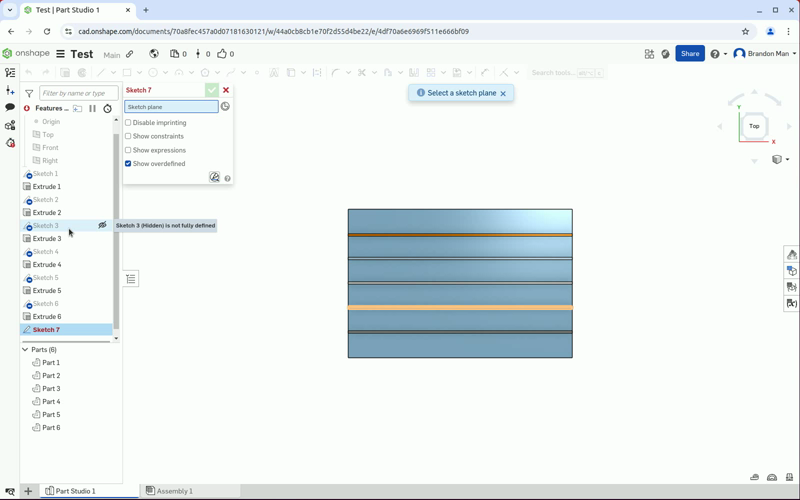
scroll(3)
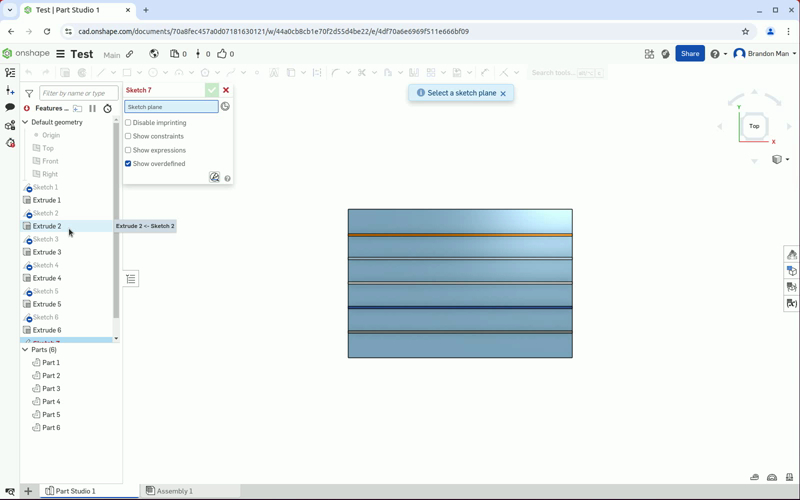
mouse_move(69, 150)
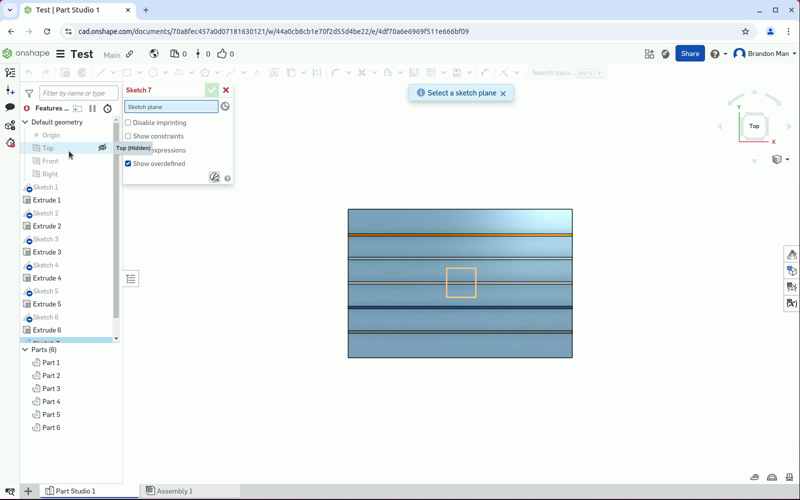
click(69, 150)
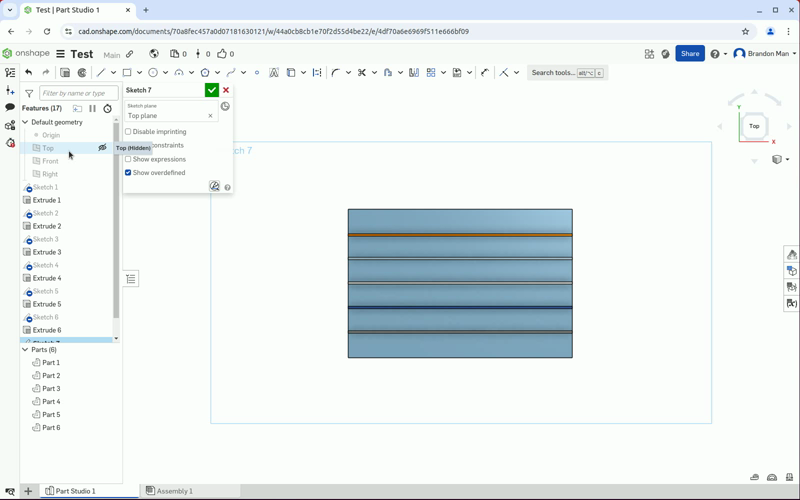
mouse_move(73, 352)
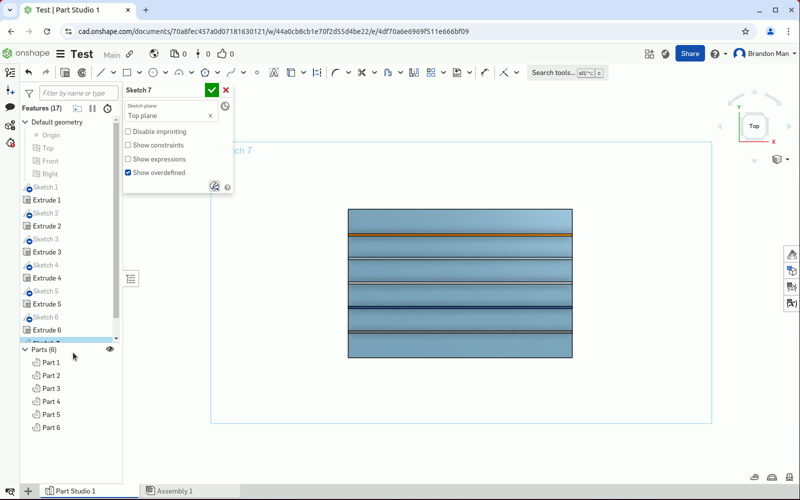
key(y)
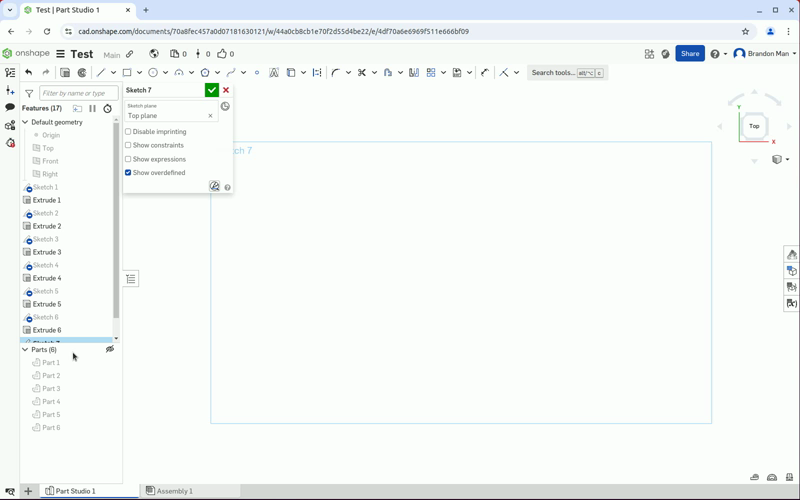
key(l)
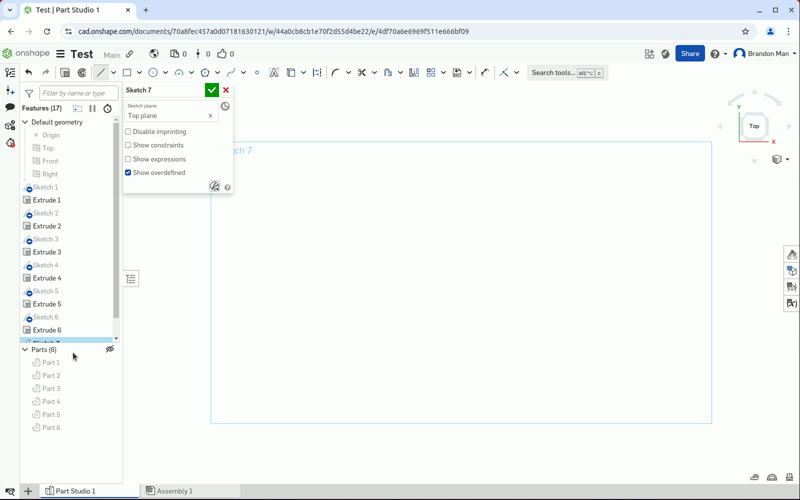
key_down(shift)
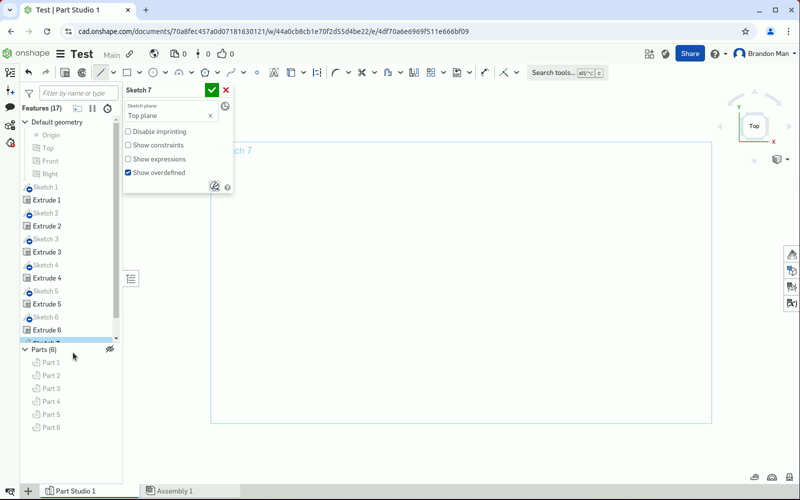
mouse_move(348, 357)
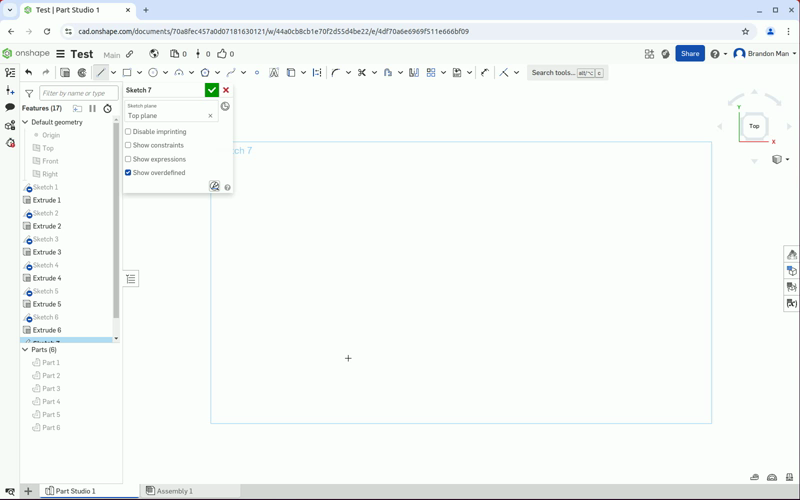
click(348, 357)
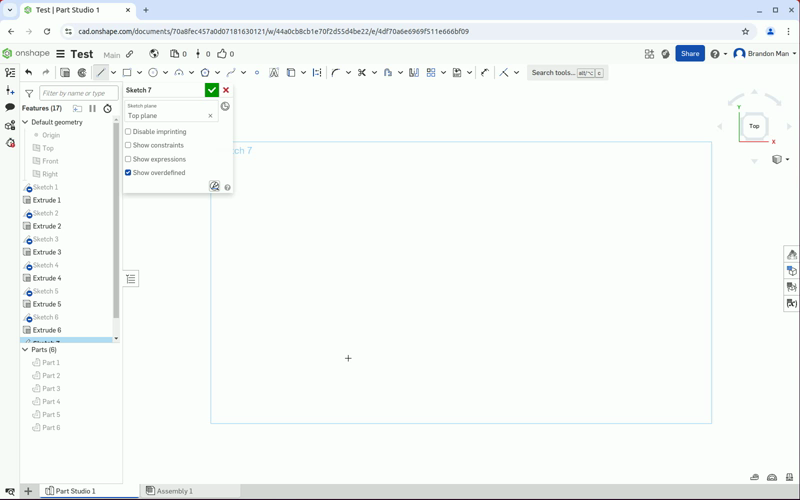
key_up(shift)
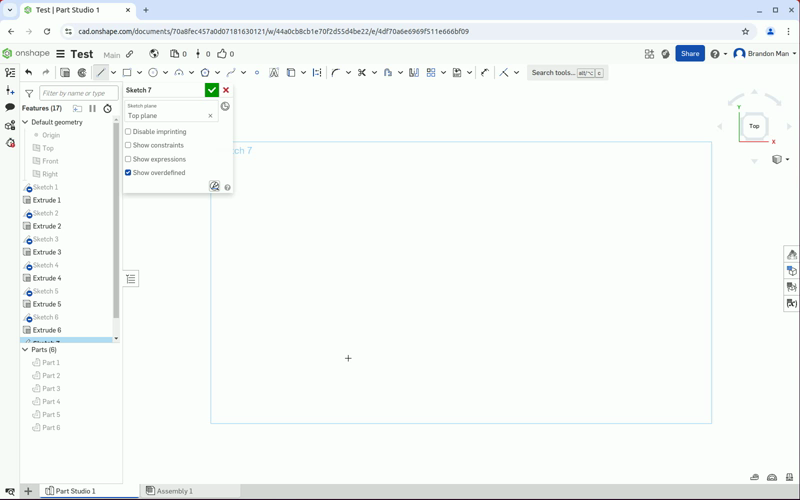
key_down(shift)
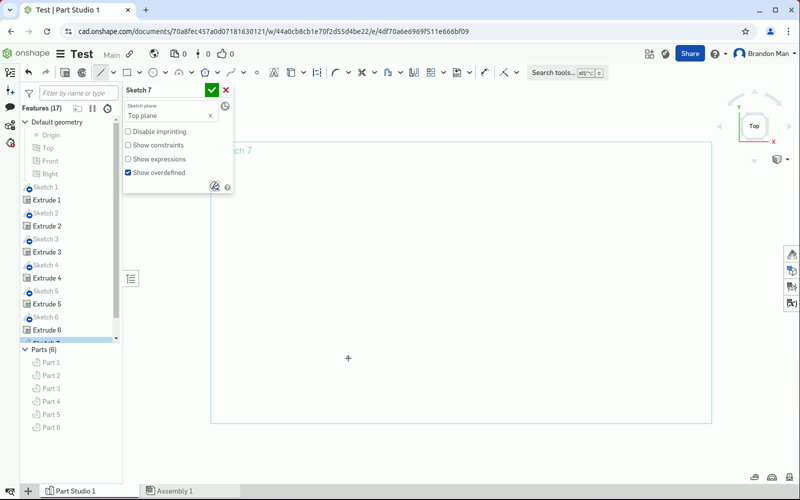
mouse_move(572, 357)
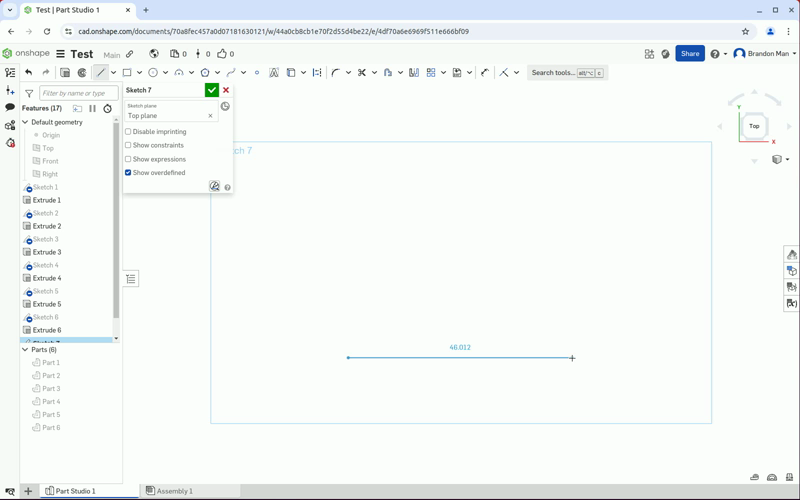
click(572, 357)
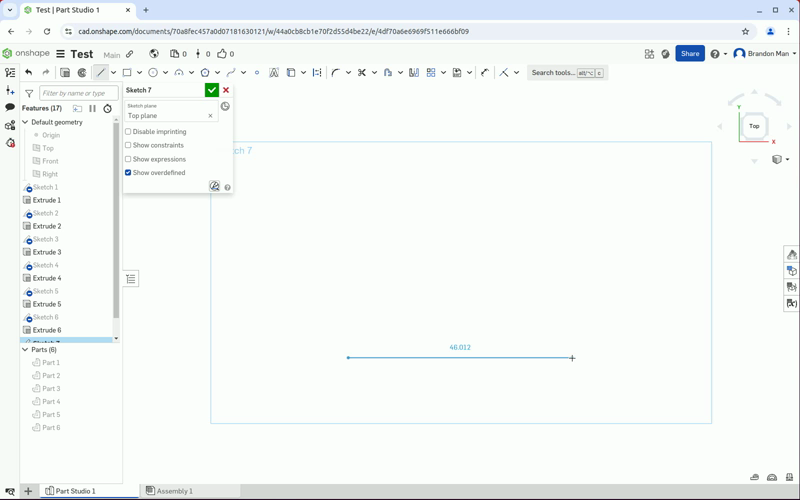
key_up(shift)
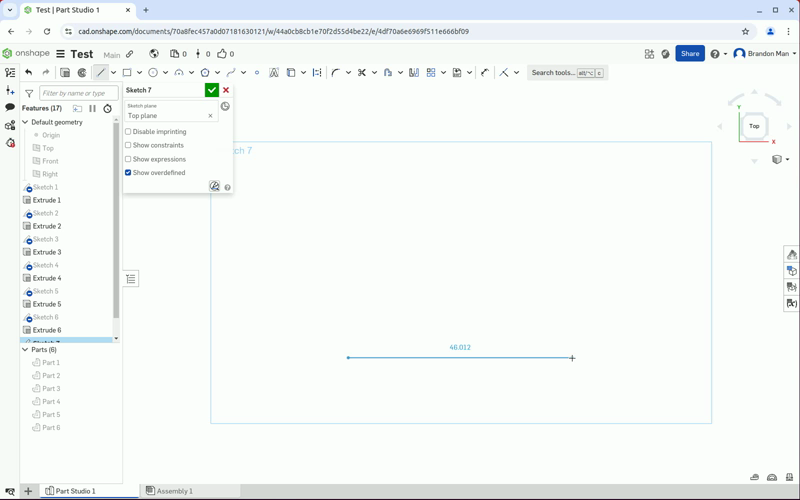
key_down(shift)
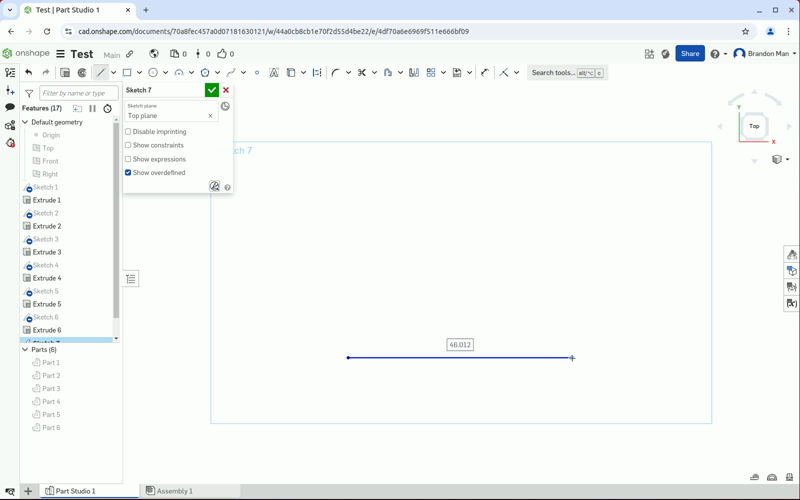
mouse_move(589, 357)
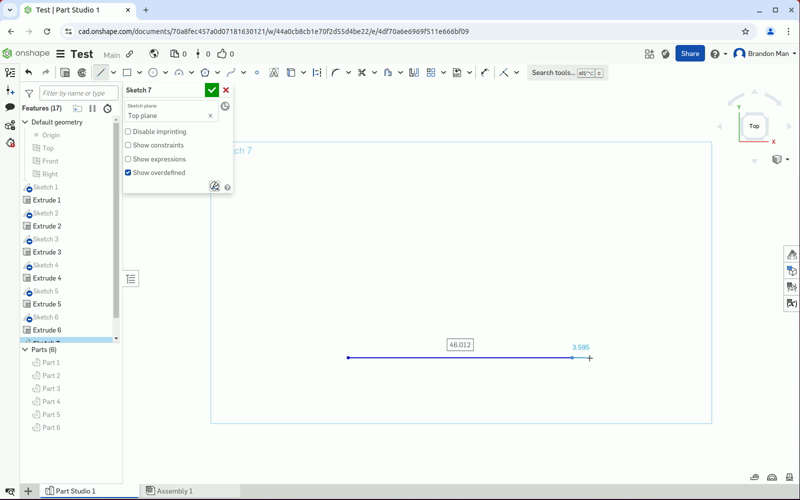
mouse_move(572, 355)
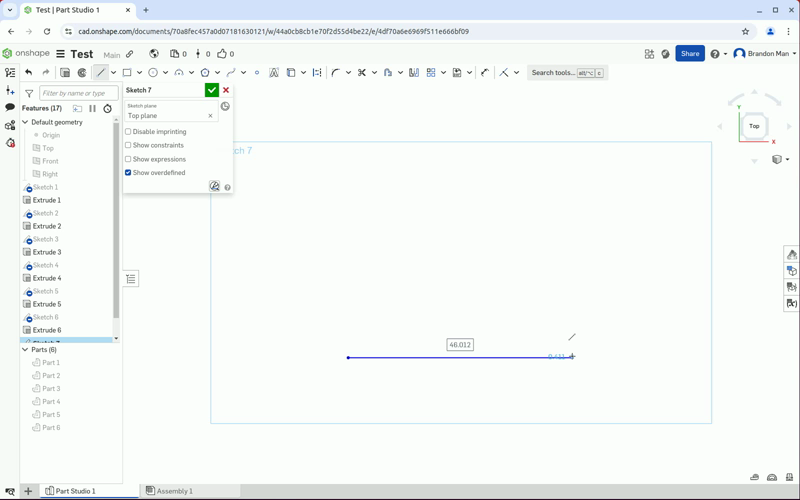
scroll(6)
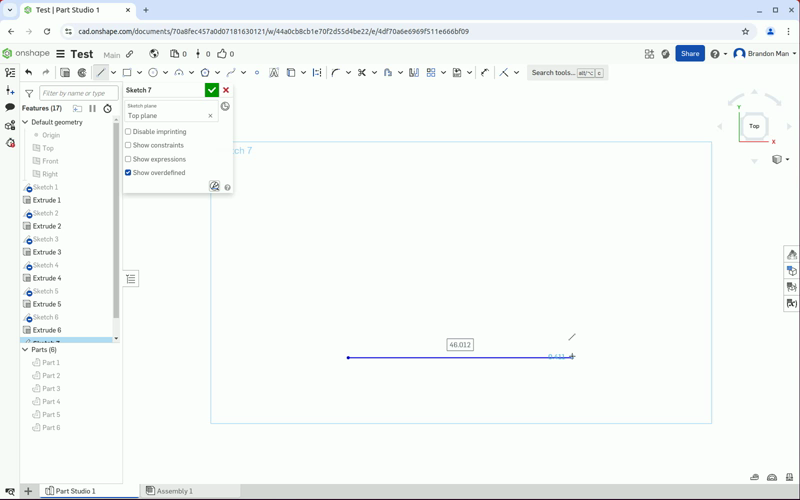
scroll(6)
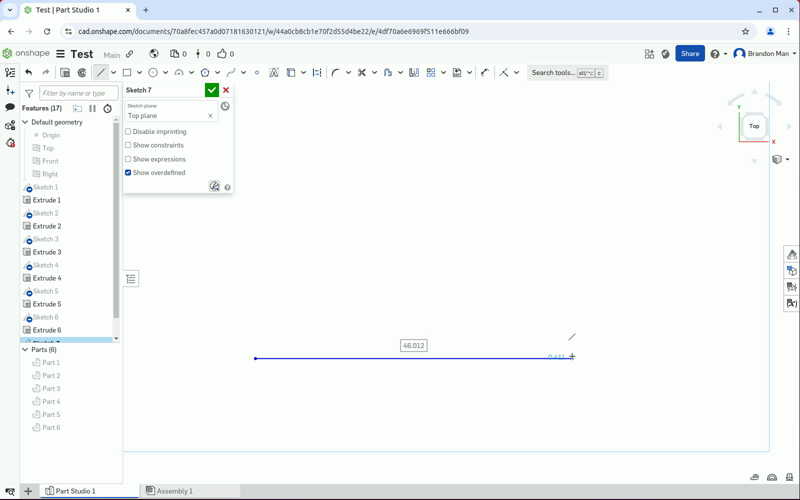
scroll(6)
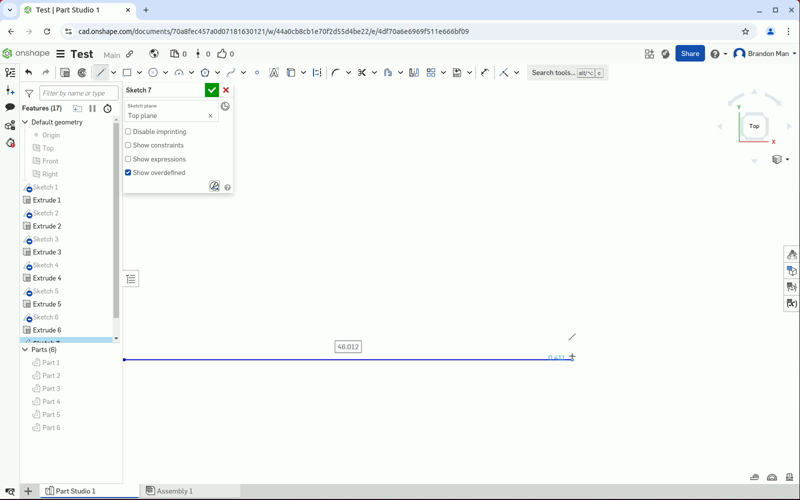
scroll(6)
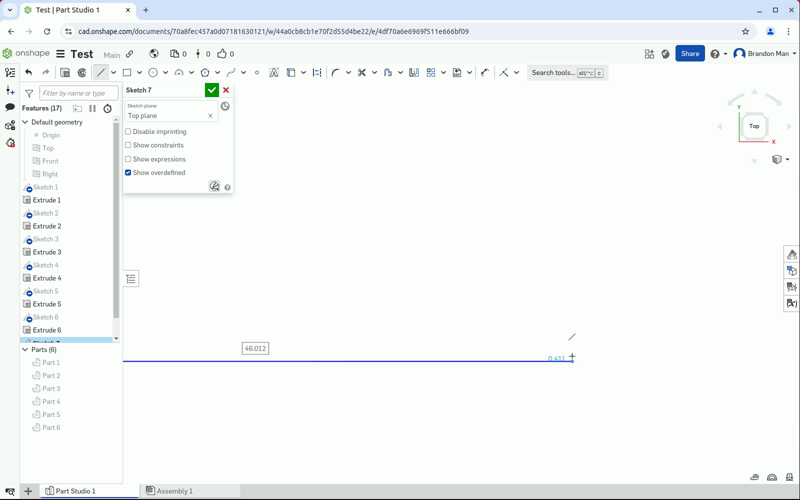
scroll(6)
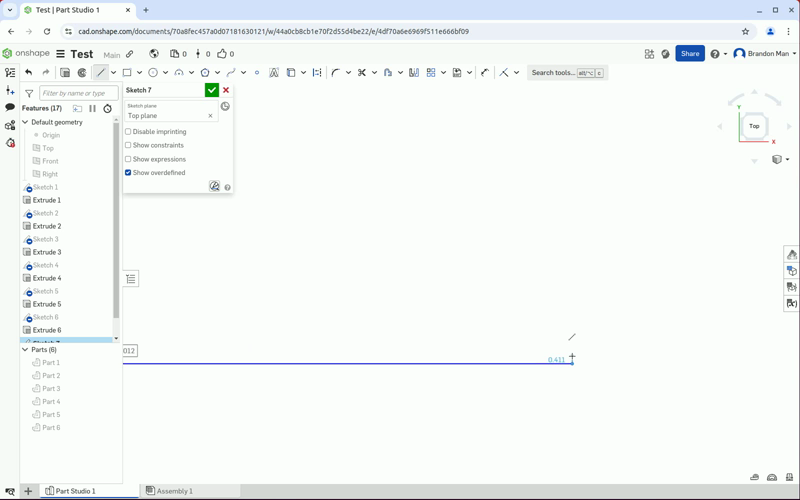
scroll(6)
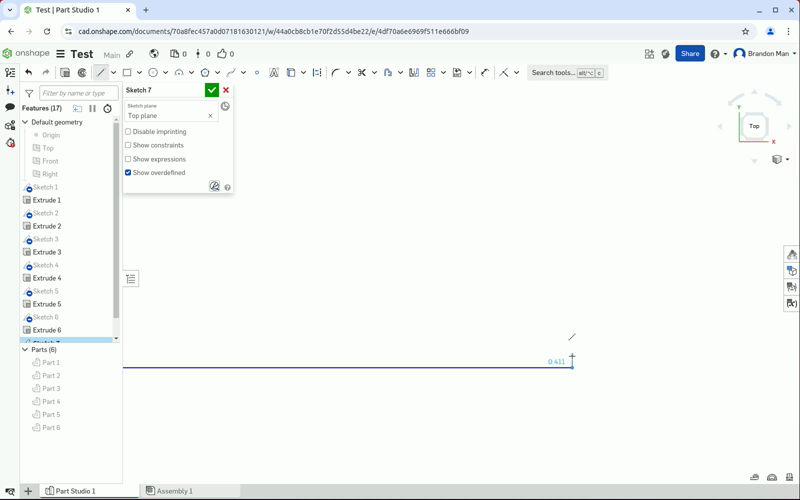
scroll(6)
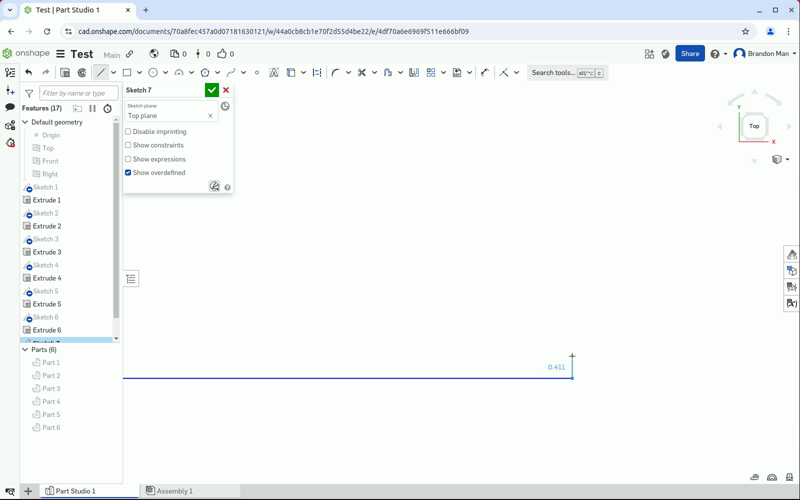
click(572, 355)
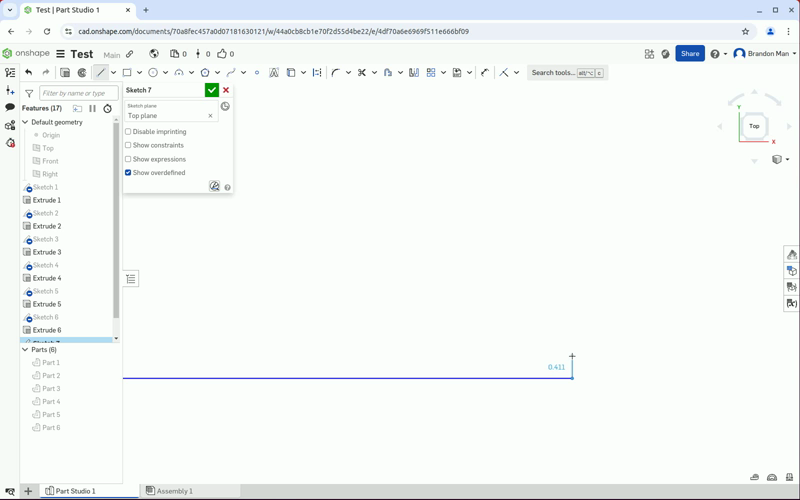
scroll(-6)
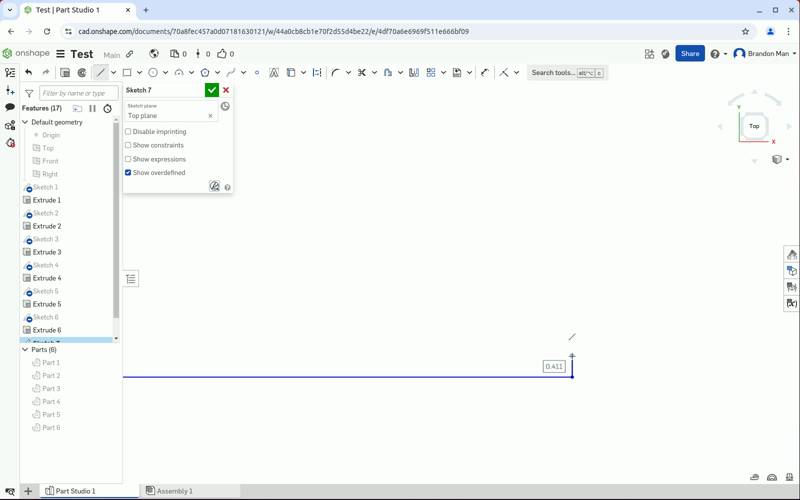
scroll(-6)
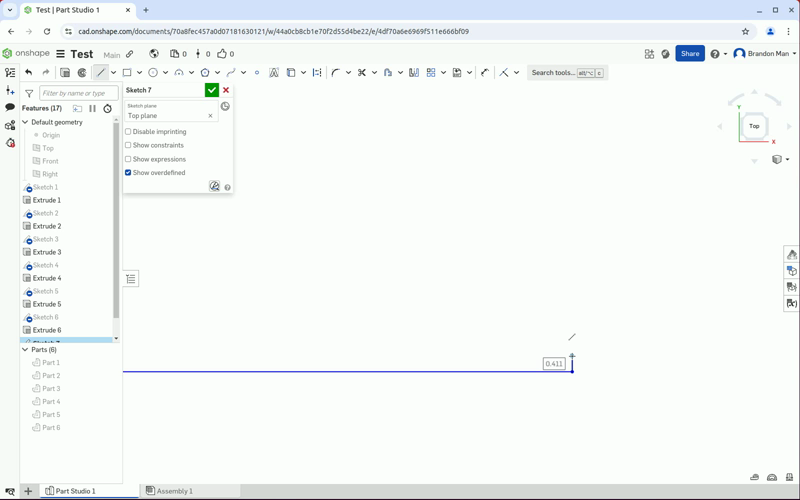
scroll(-6)
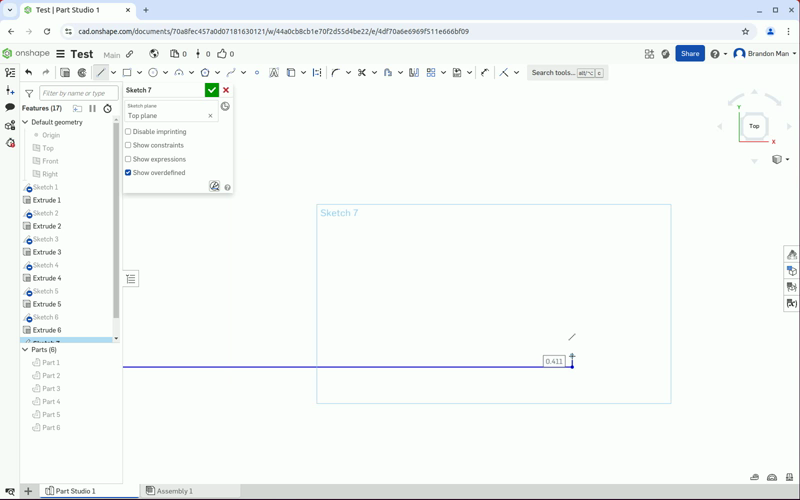
scroll(-6)
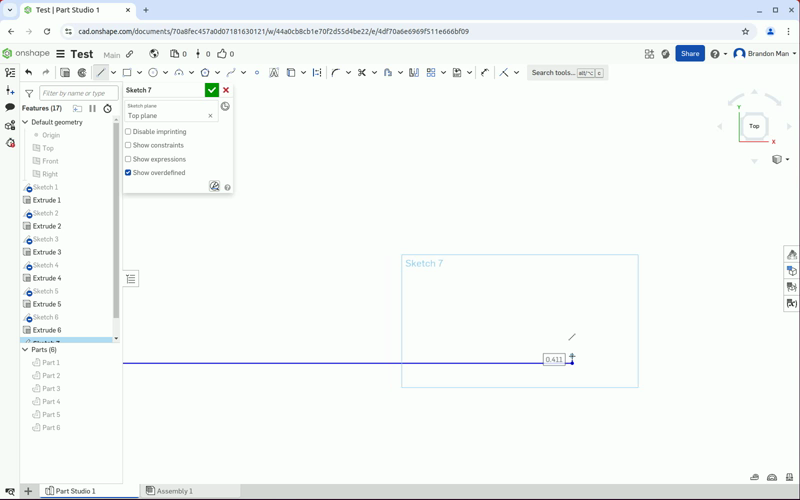
scroll(-6)
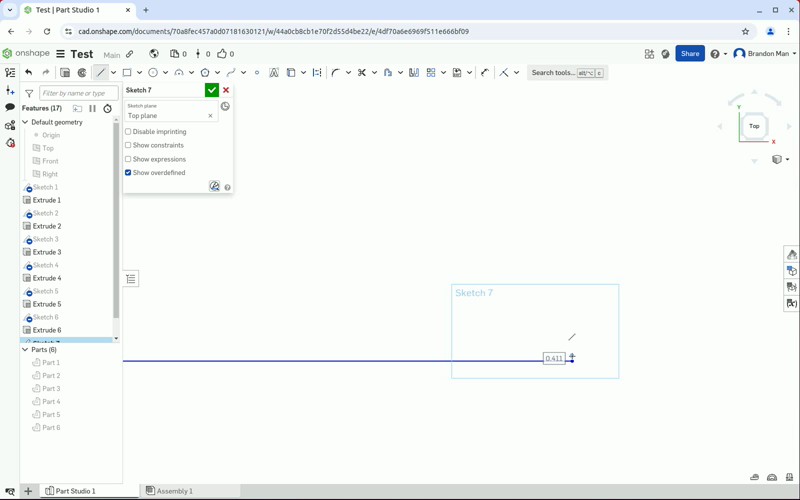
scroll(-6)
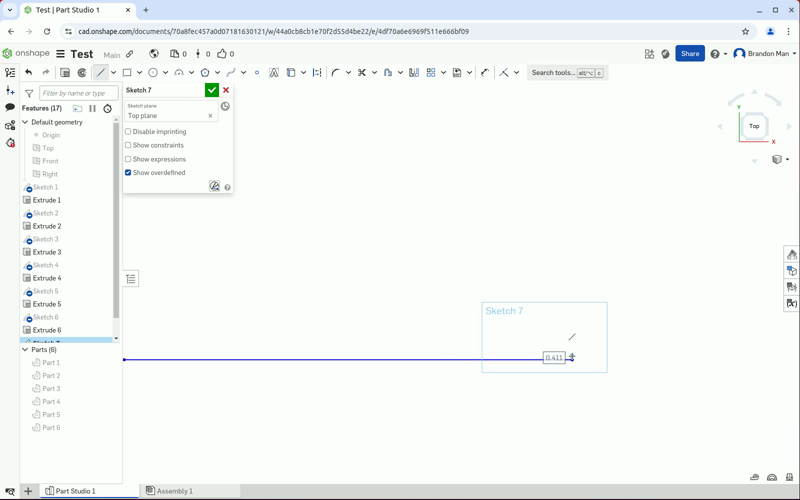
scroll(-6)
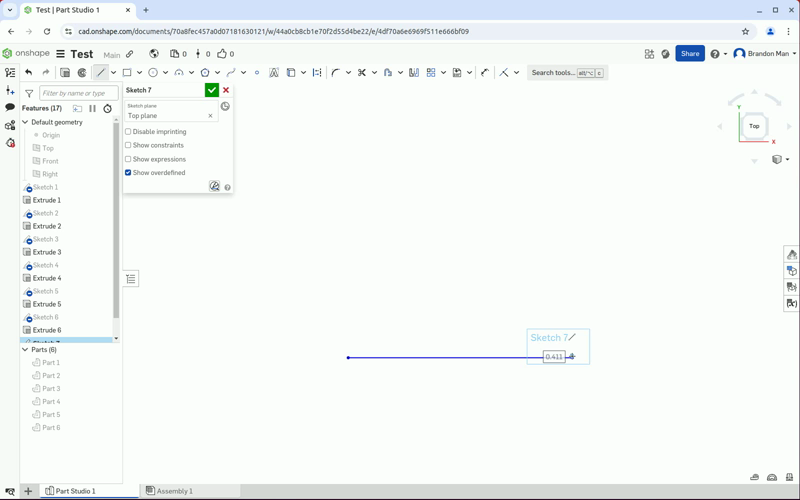
key_up(shift)
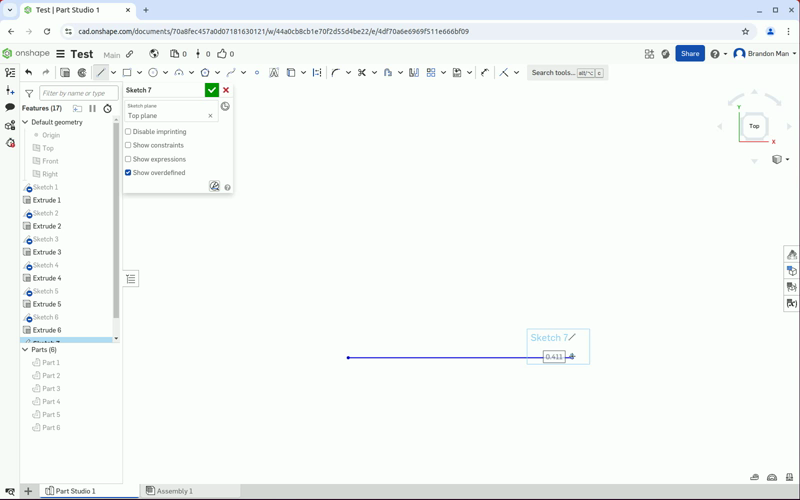
key_down(shift)
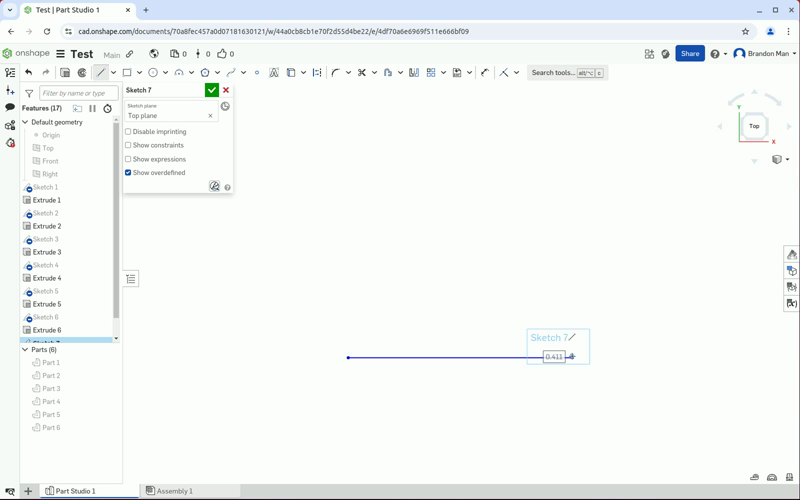
mouse_move(348, 355)
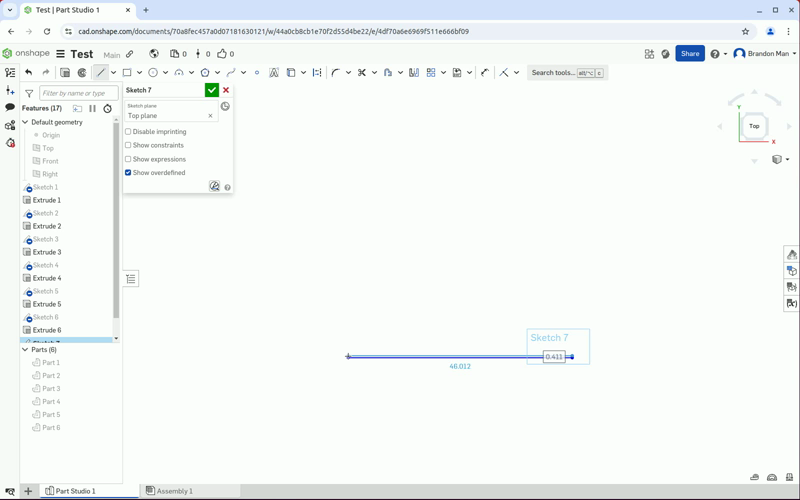
scroll(6)
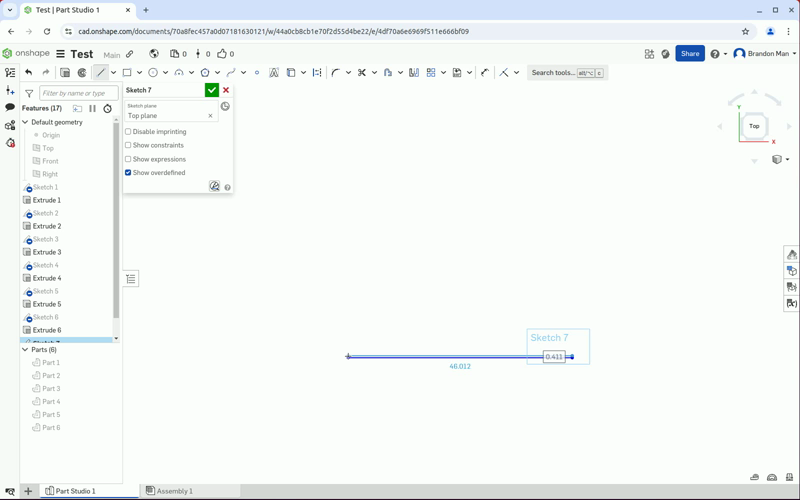
scroll(6)
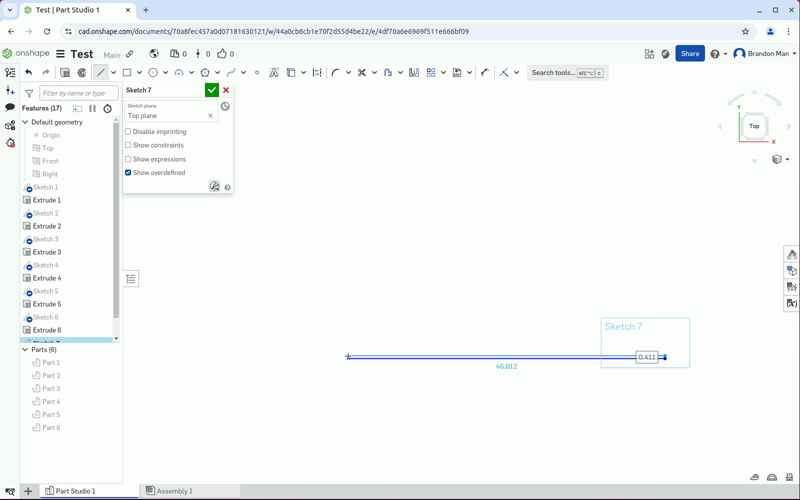
scroll(6)
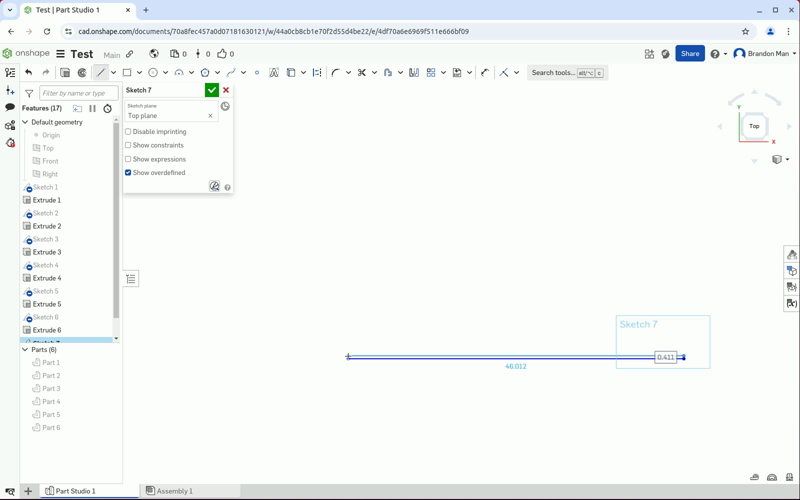
scroll(6)
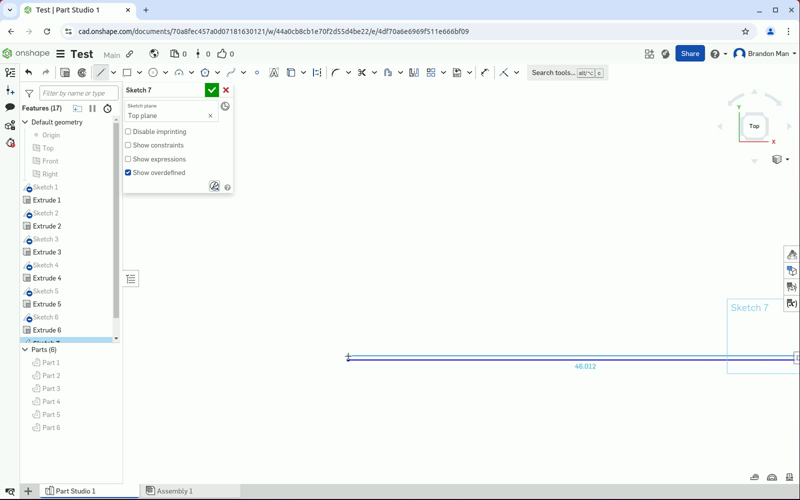
scroll(6)
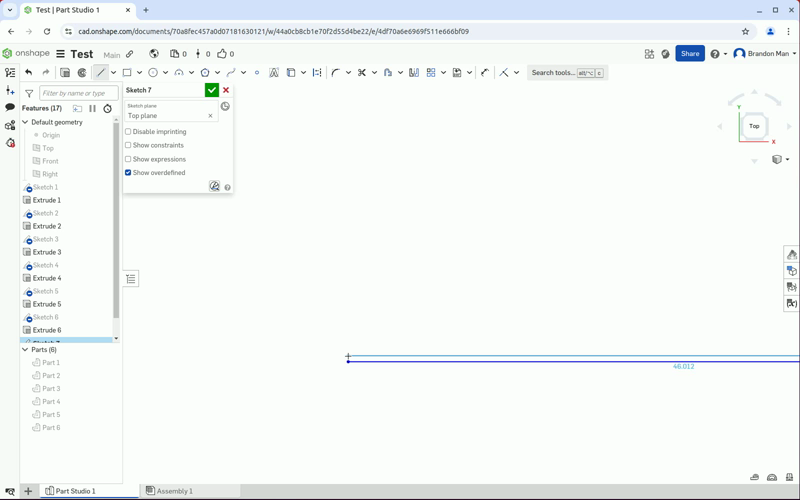
scroll(6)
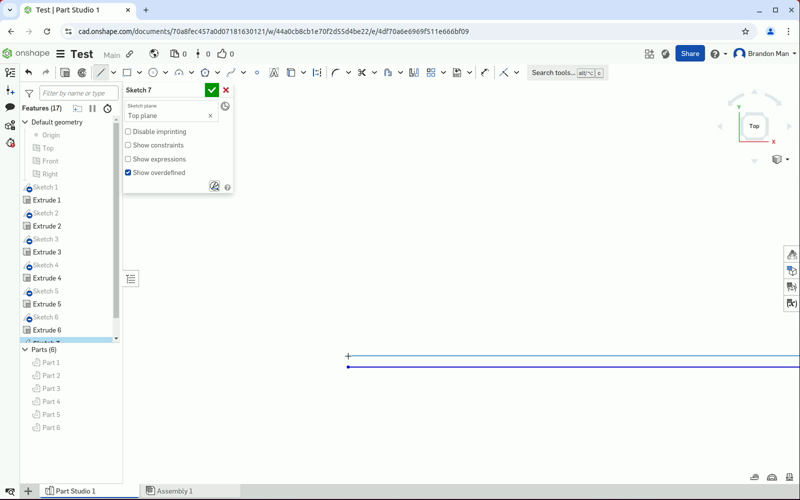
scroll(6)
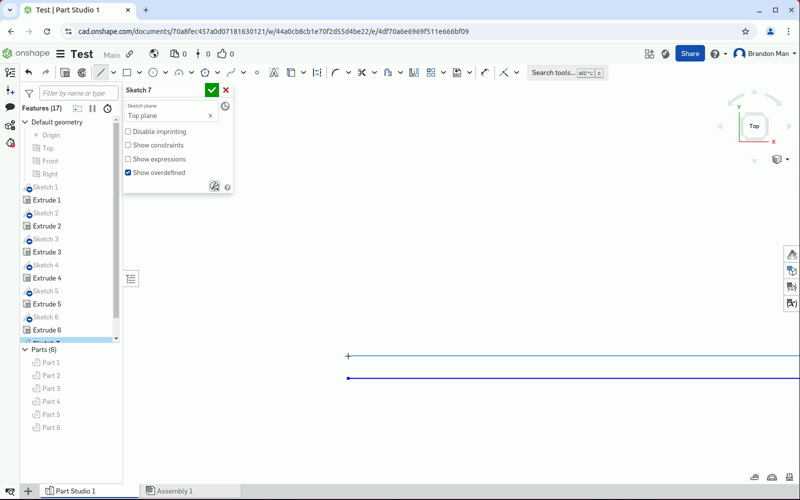
click(348, 355)
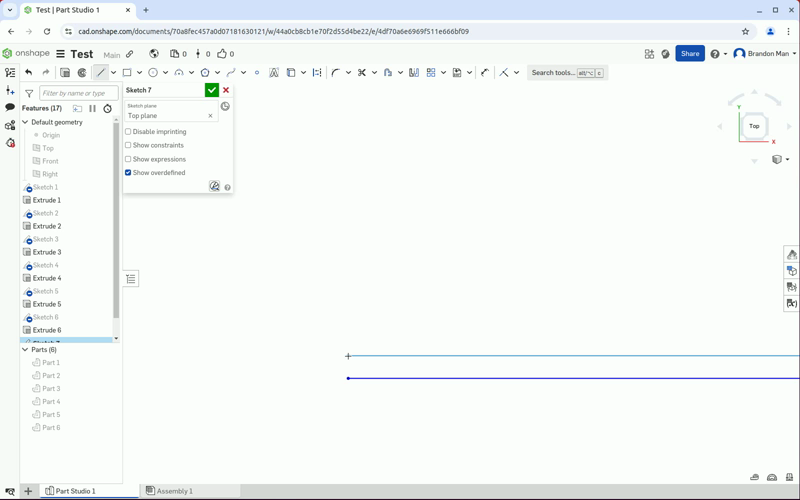
scroll(-6)
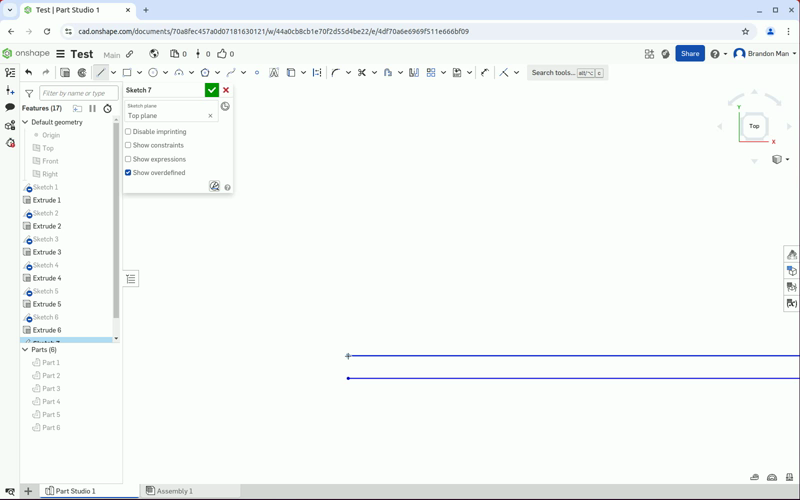
scroll(-6)
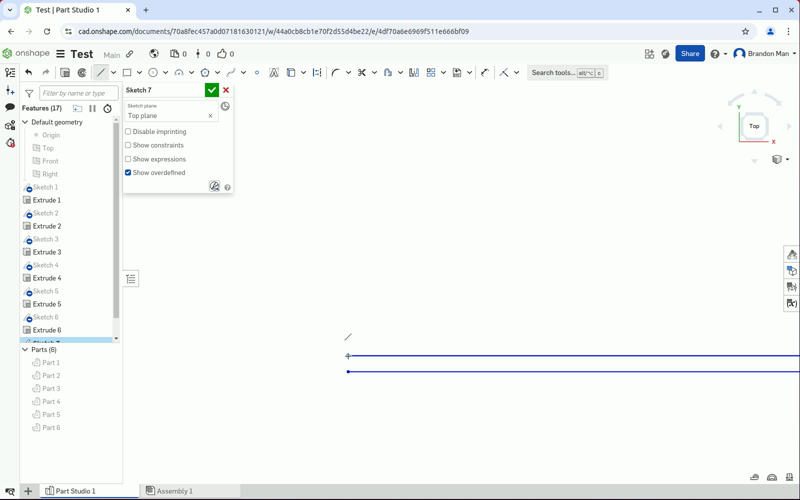
scroll(-6)
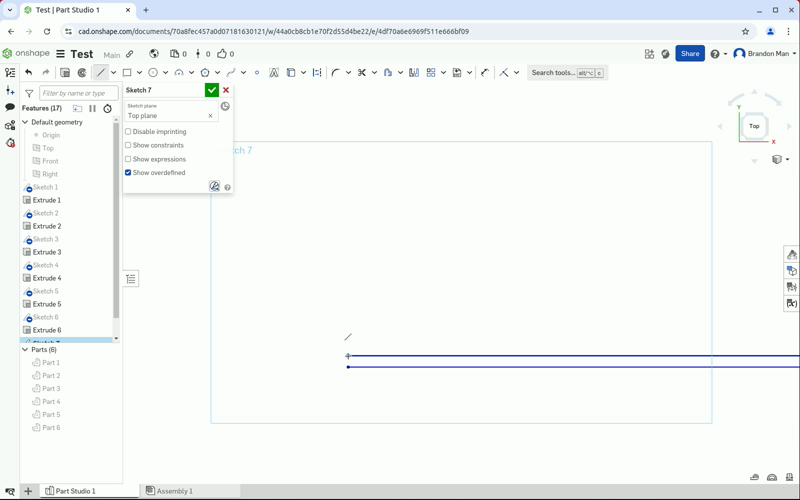
scroll(-6)
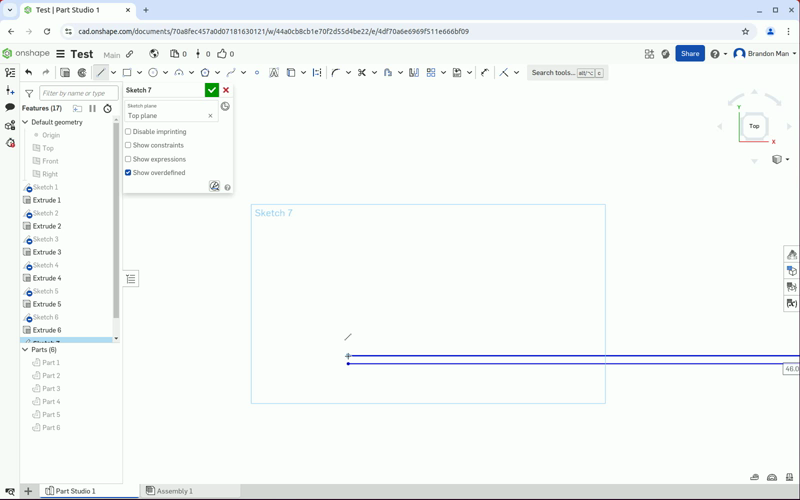
scroll(-6)
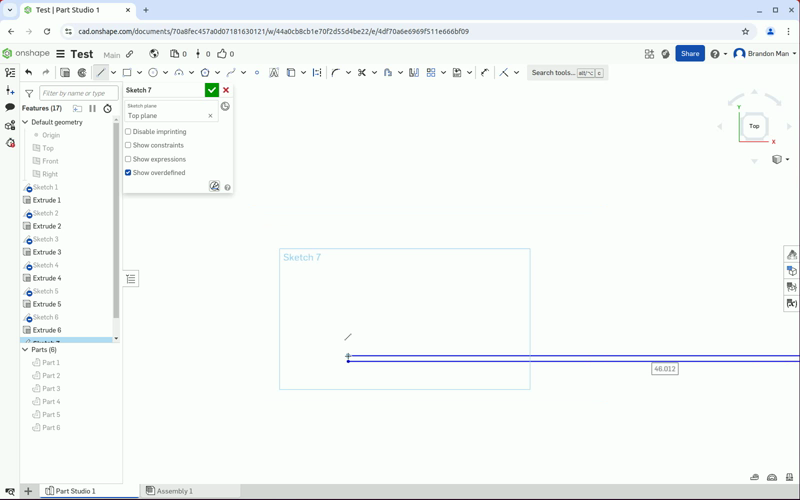
scroll(-6)
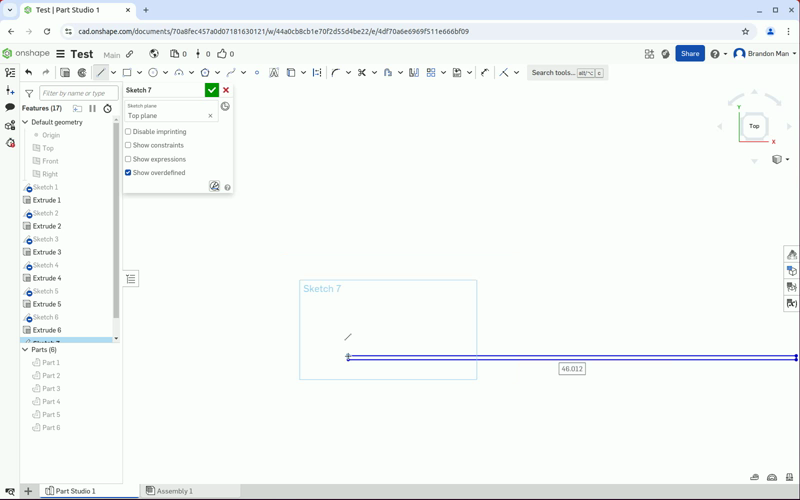
scroll(-6)
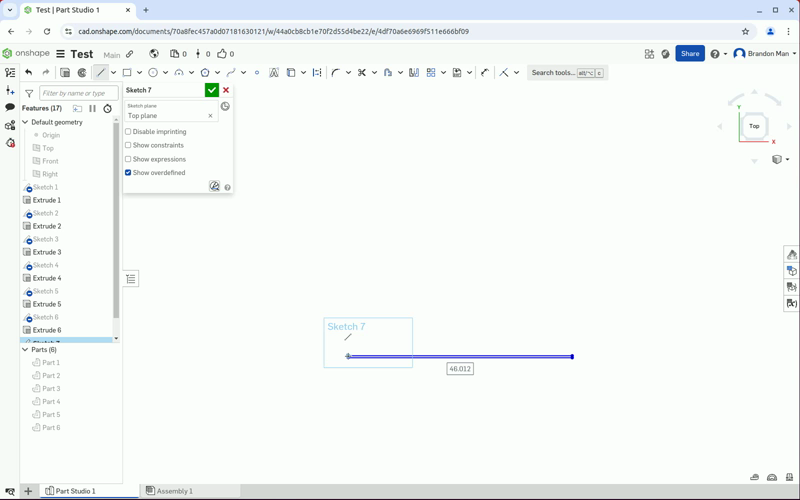
key_up(shift)
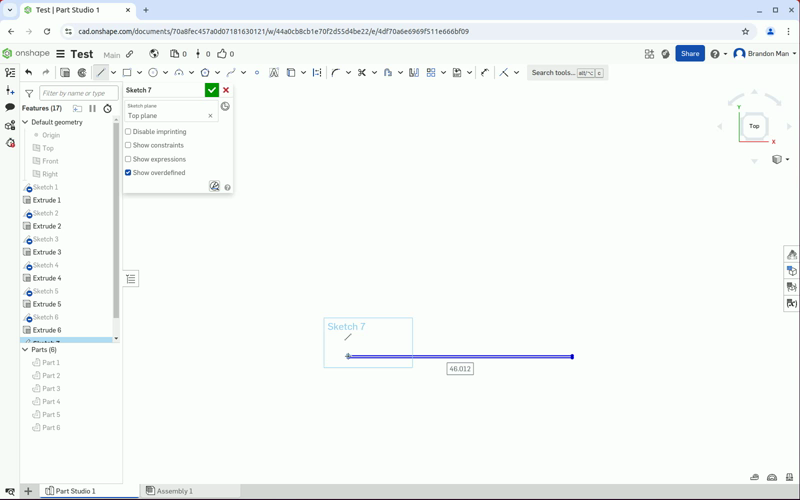
mouse_move(378, 355)
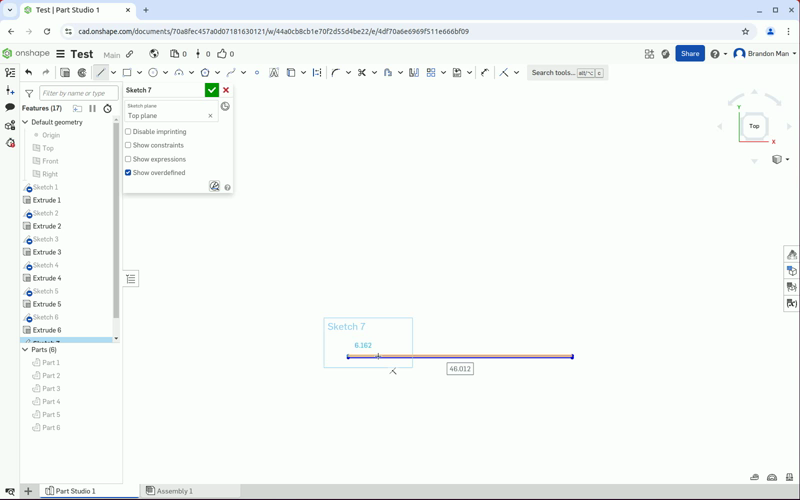
key_down(shift)
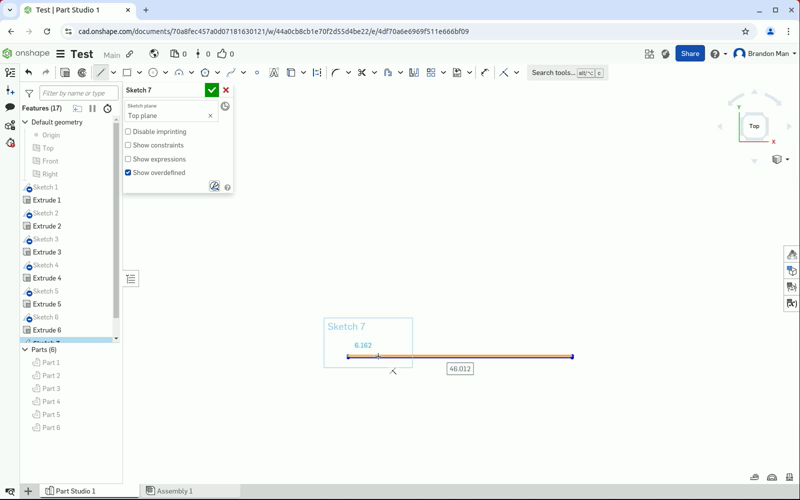
mouse_move(348, 357)
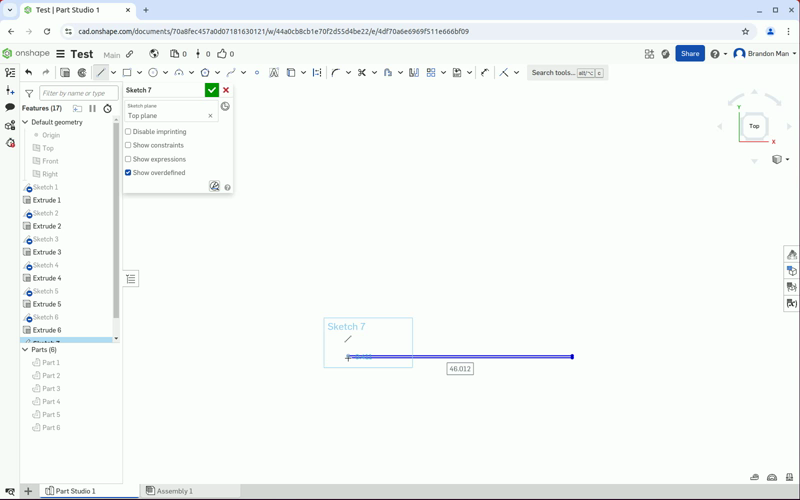
scroll(6)
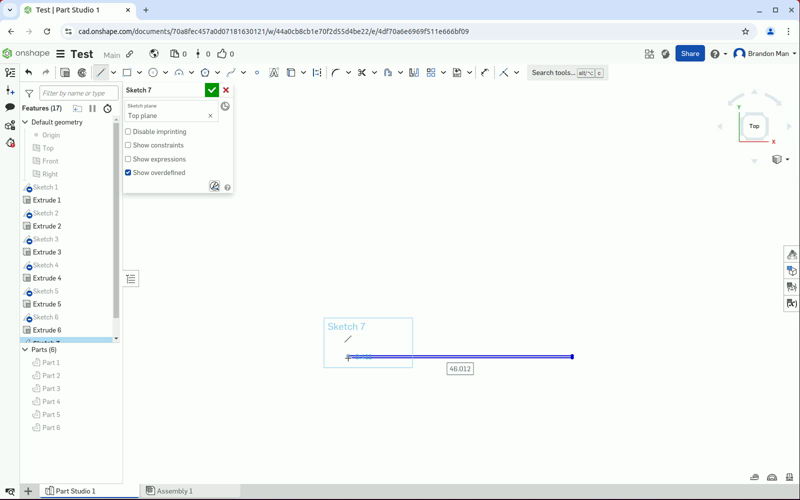
scroll(6)
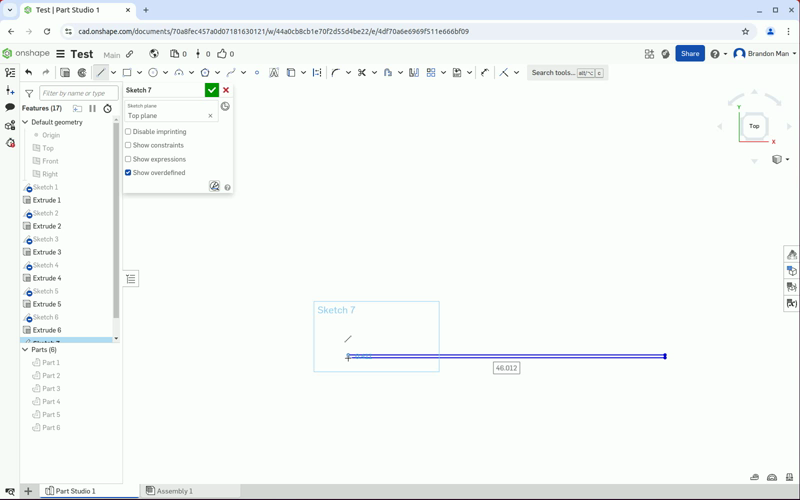
scroll(6)
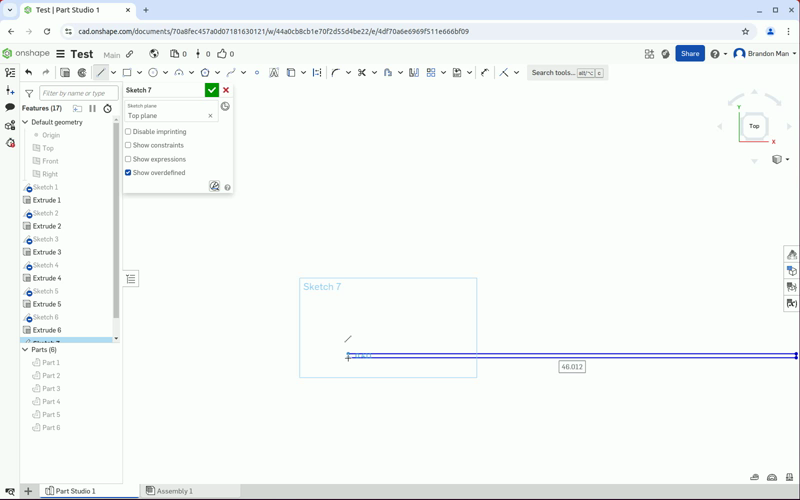
scroll(6)
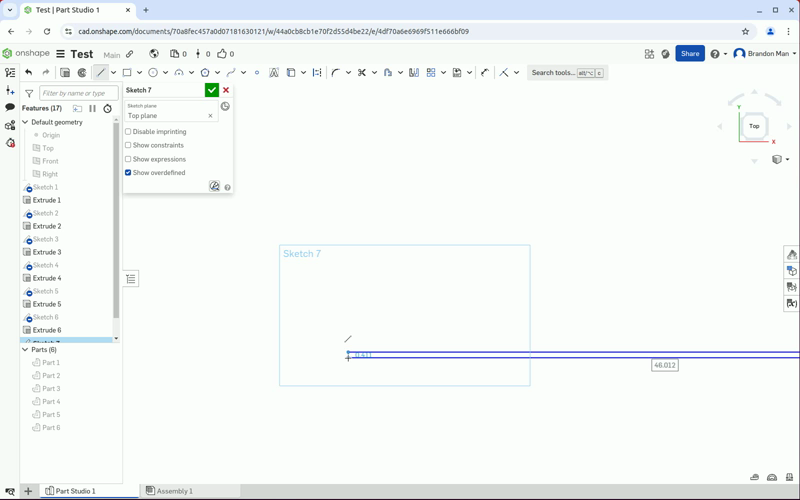
scroll(6)
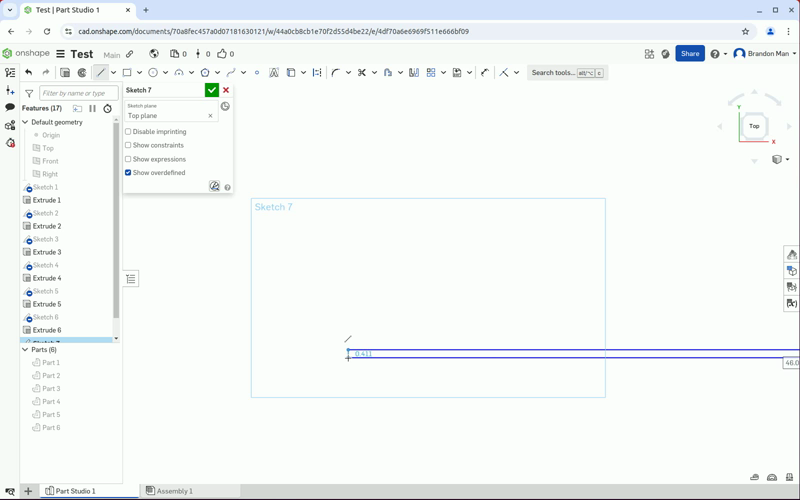
scroll(6)
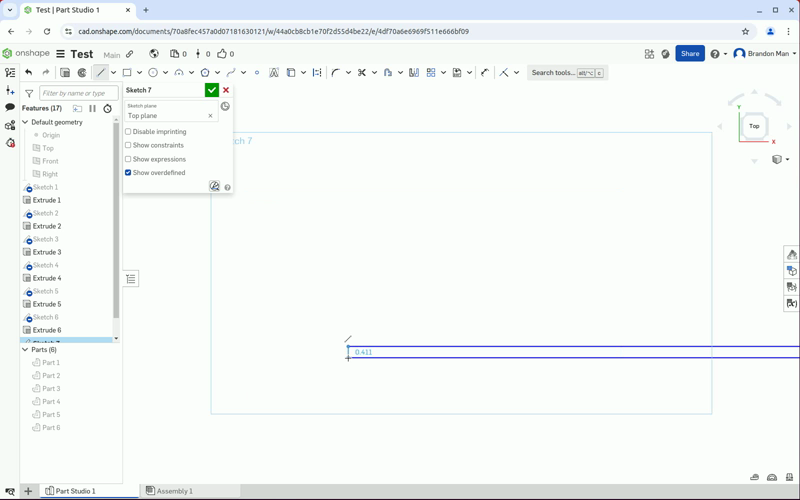
scroll(6)
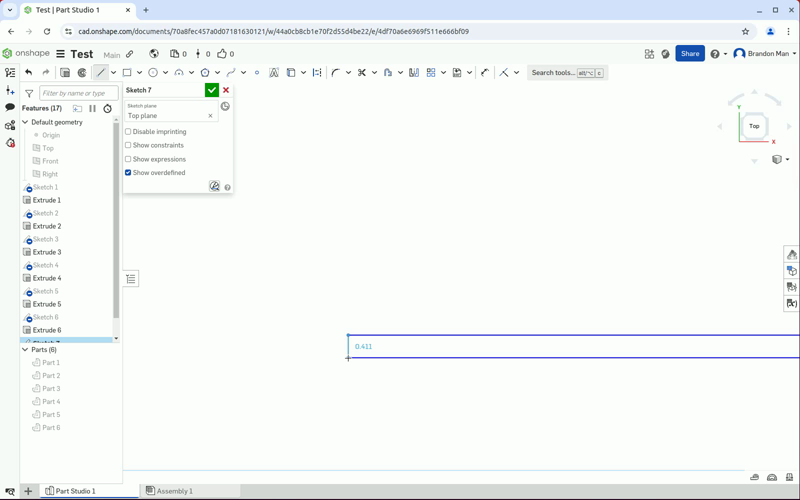
key_up(shift)
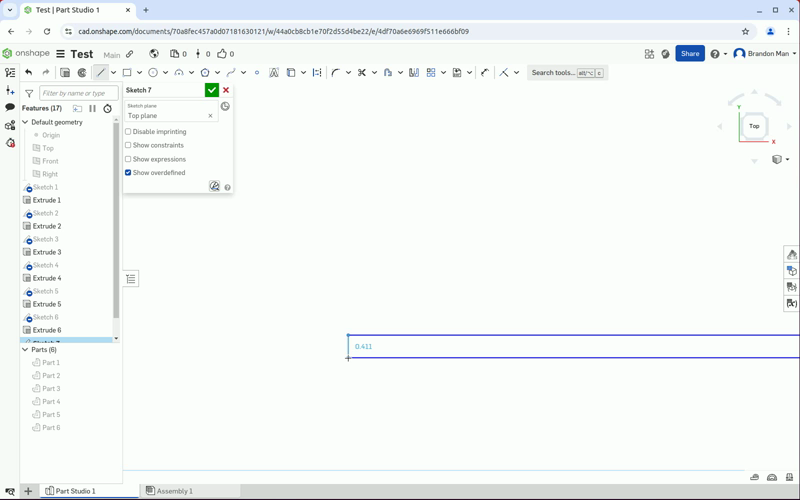
click(348, 357)
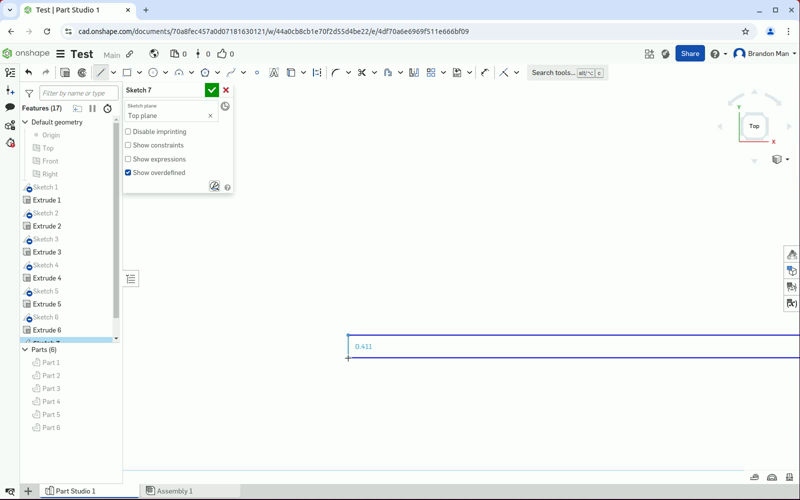
scroll(-6)
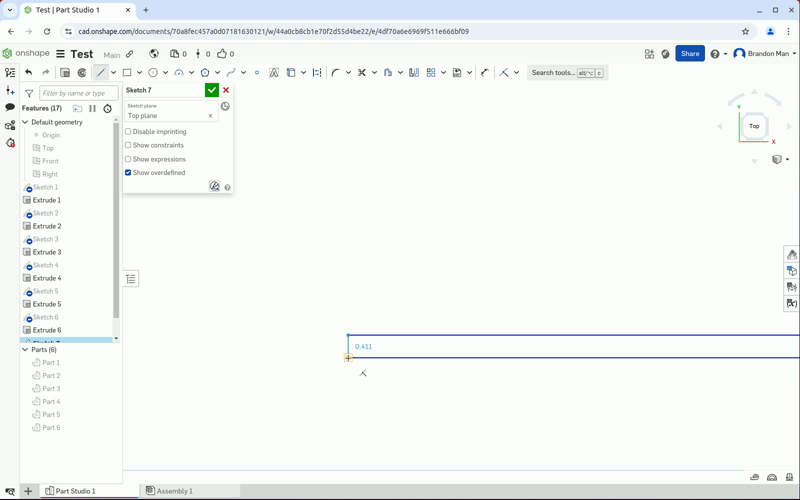
scroll(-6)
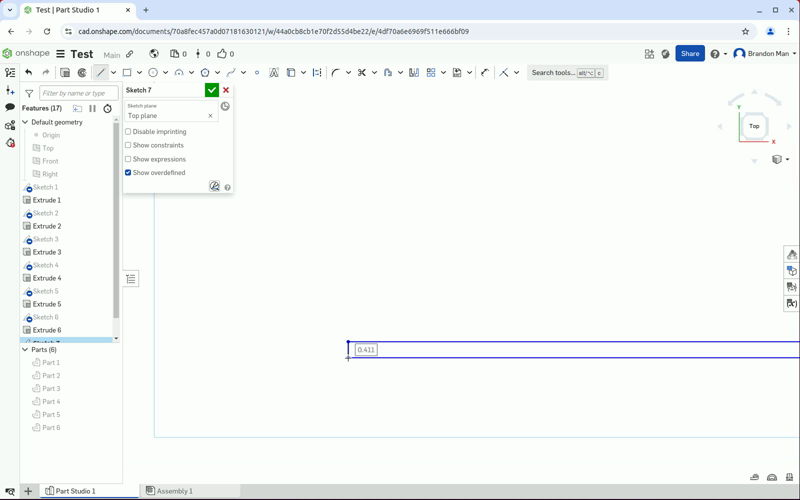
scroll(-6)
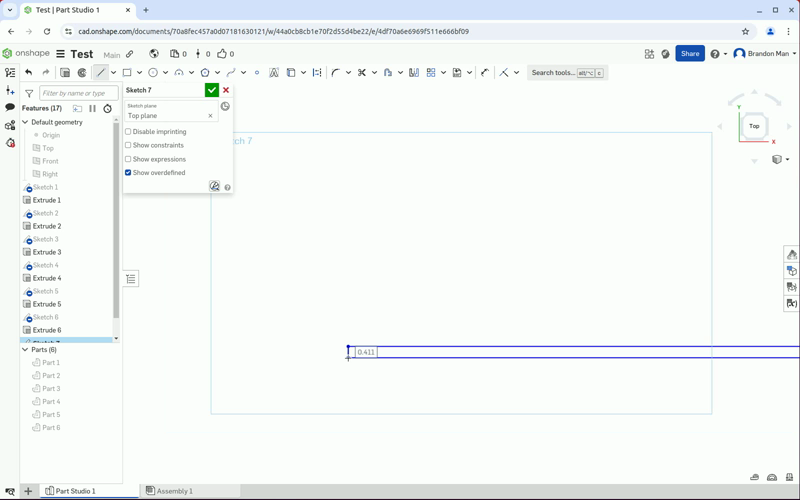
scroll(-6)
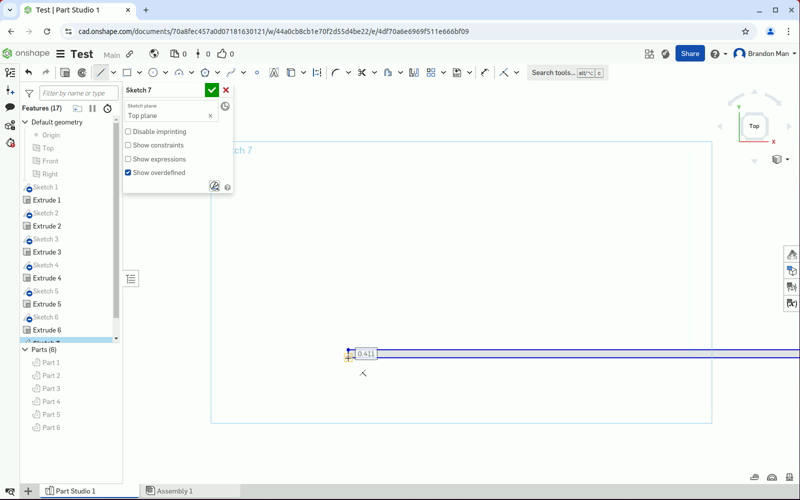
scroll(-6)
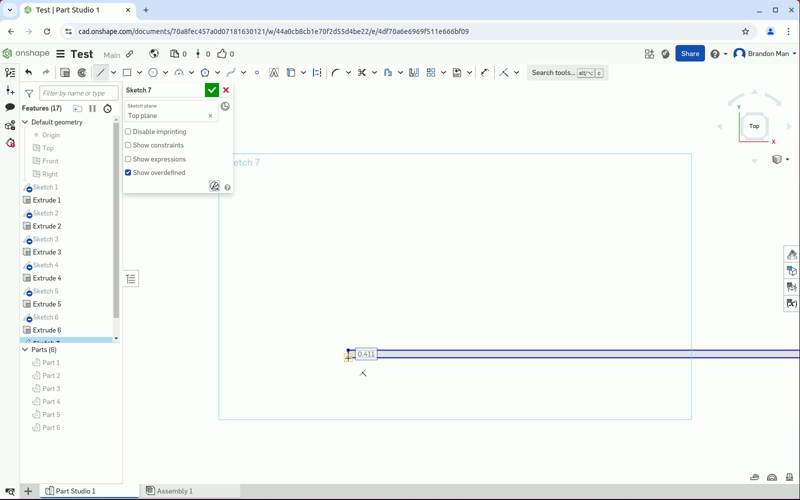
scroll(-6)
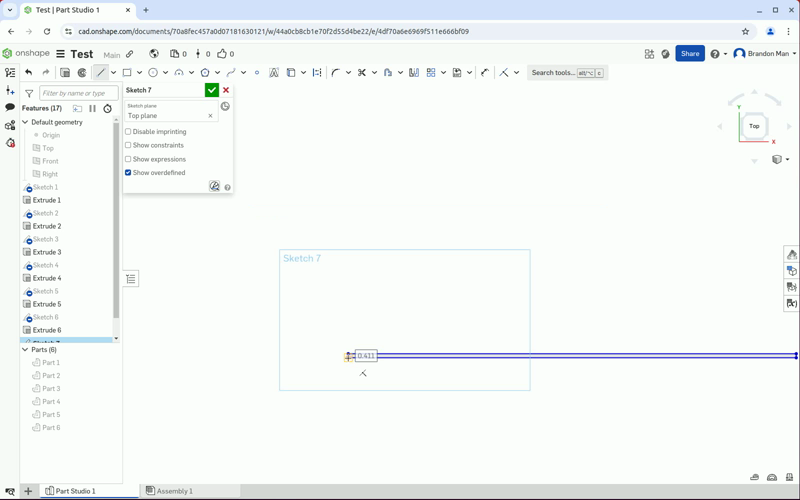
scroll(-6)
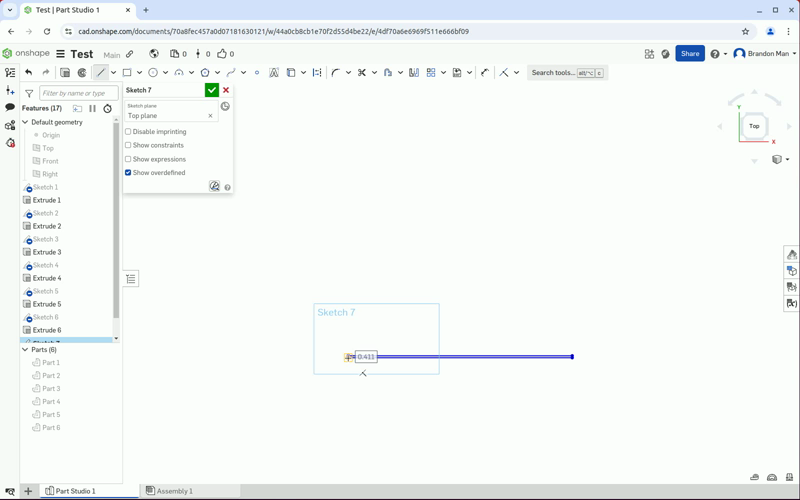
key(esc)
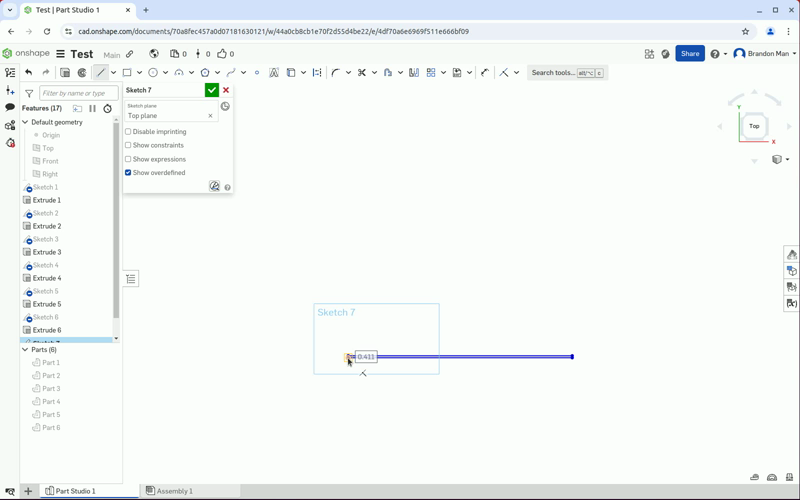
mouse_move(498, 356)
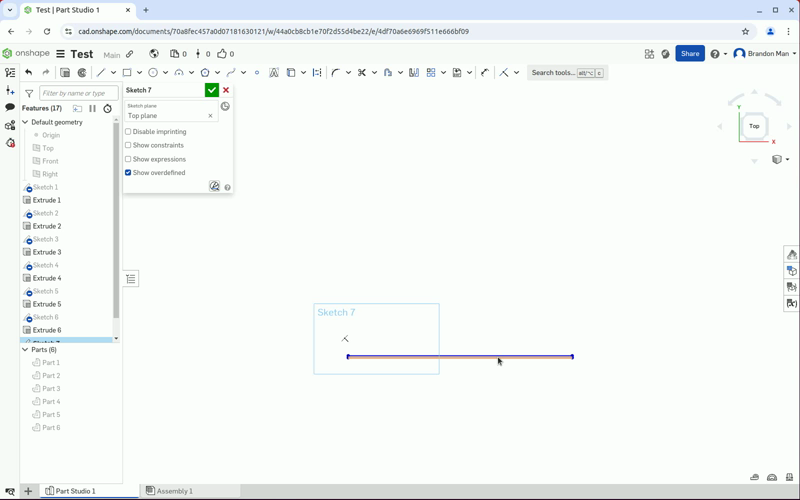
scroll(6)
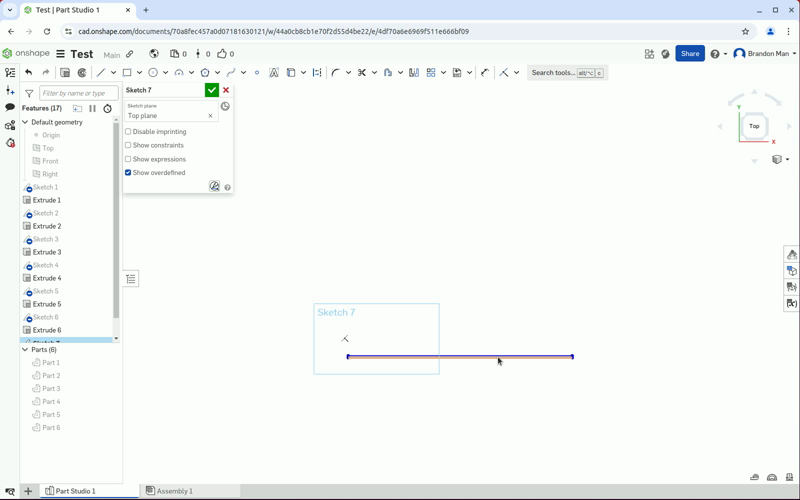
scroll(6)
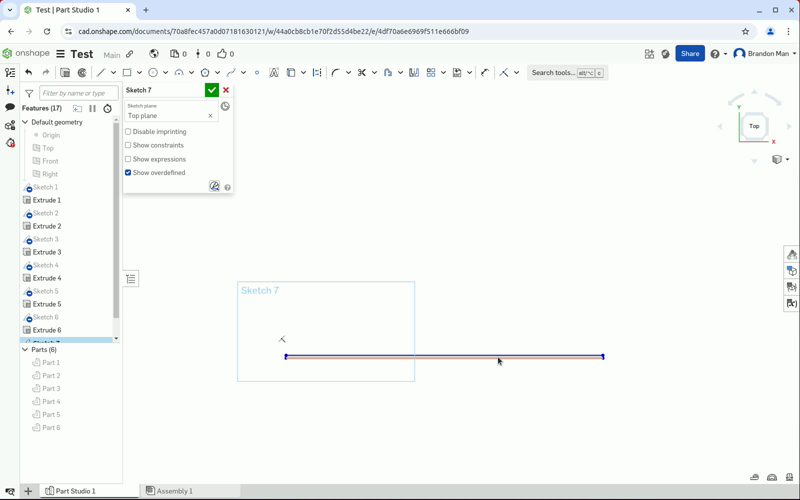
scroll(6)
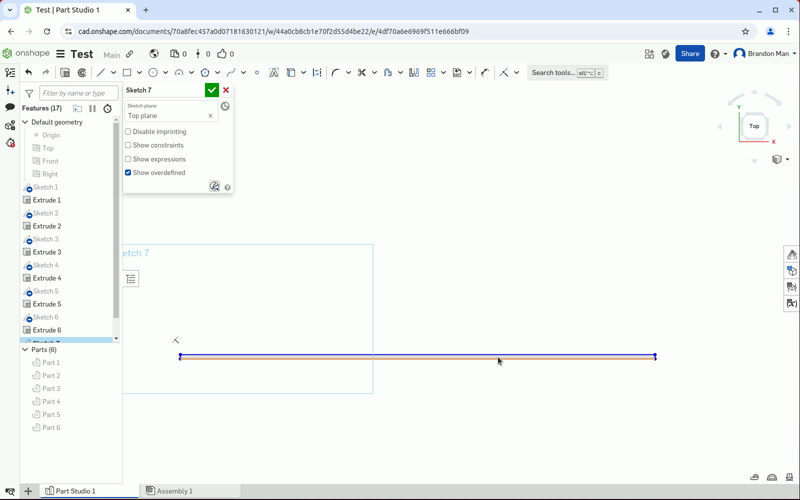
scroll(6)
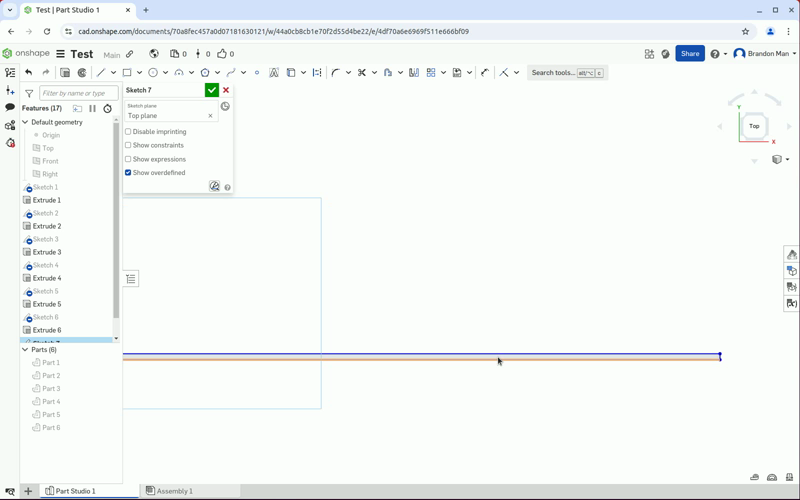
scroll(6)
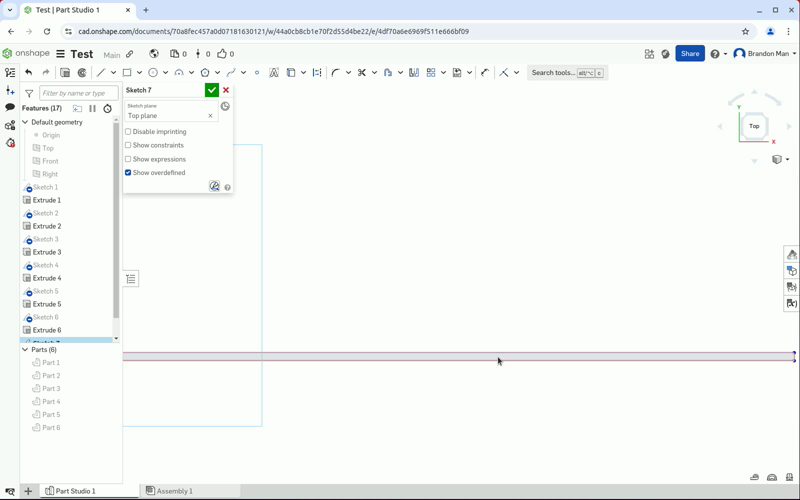
scroll(6)
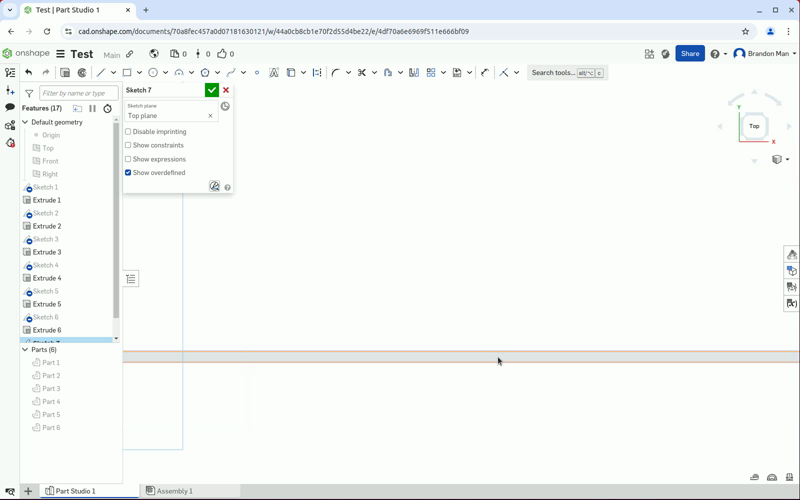
scroll(6)
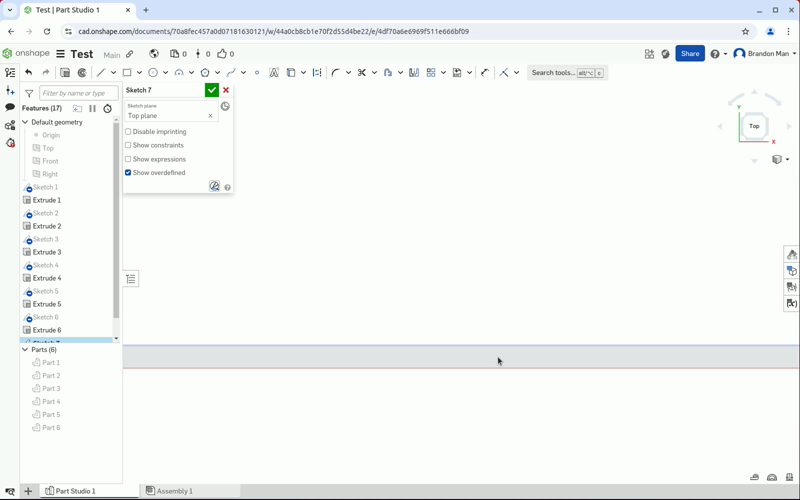
click(498, 356)
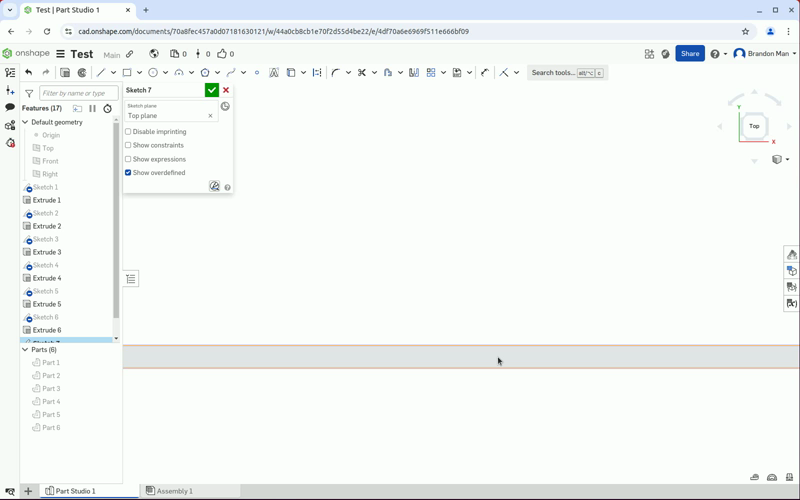
scroll(-6)
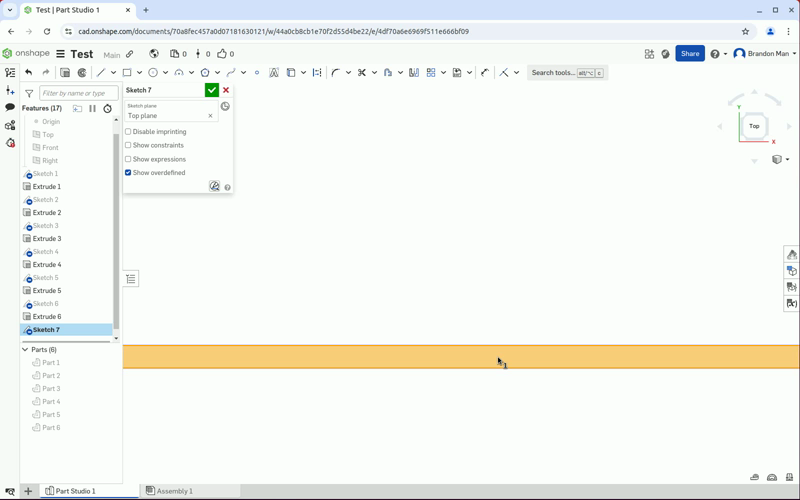
scroll(-6)
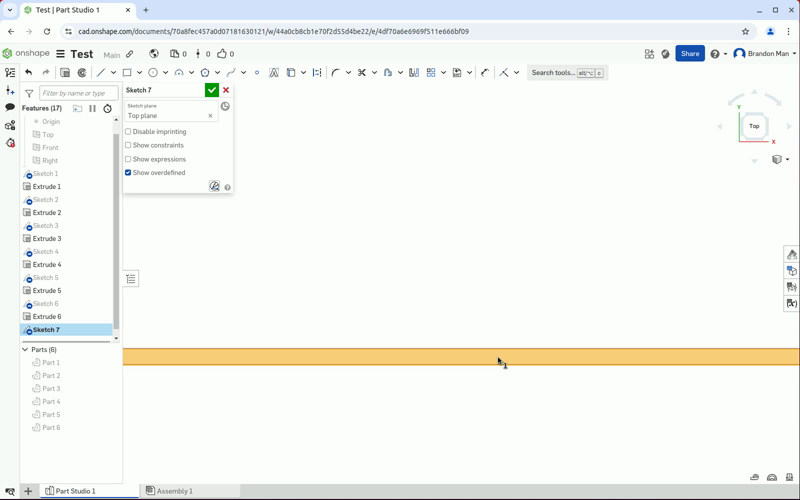
scroll(-6)
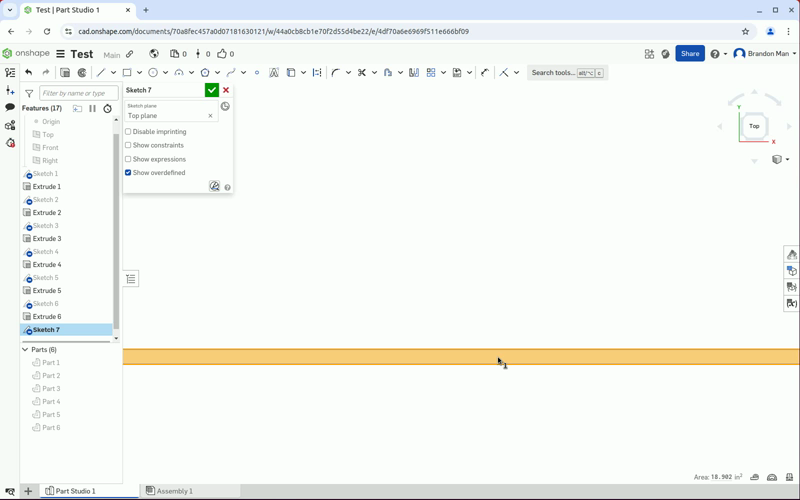
scroll(-6)
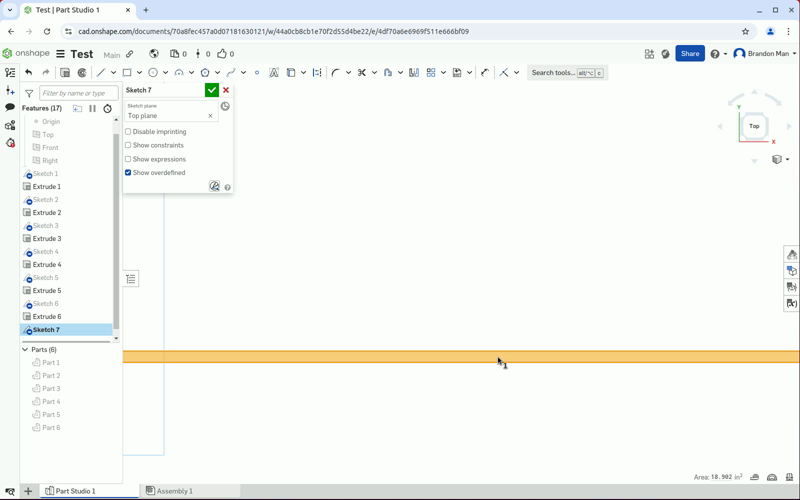
scroll(-6)
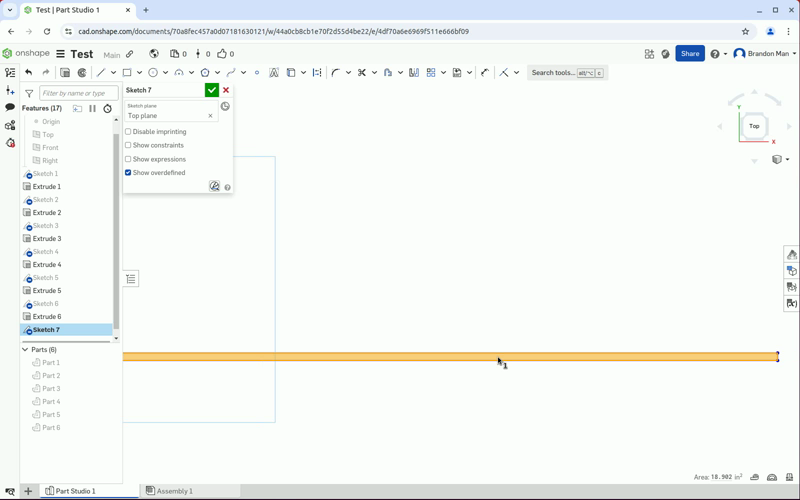
scroll(-6)
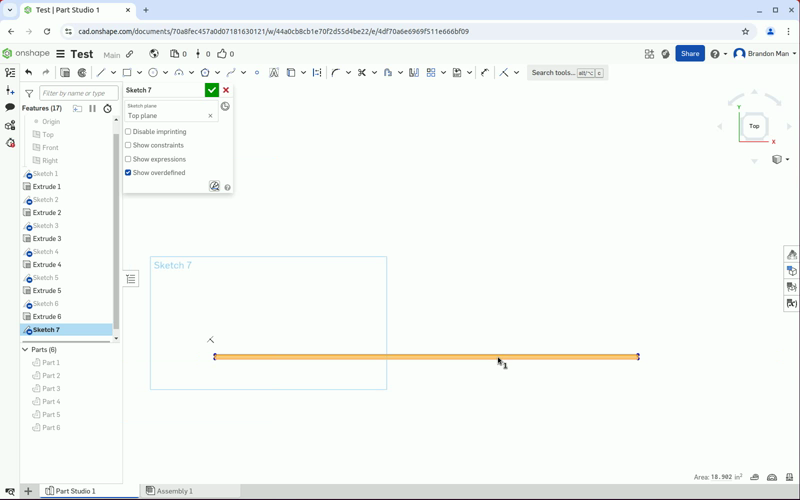
scroll(-6)
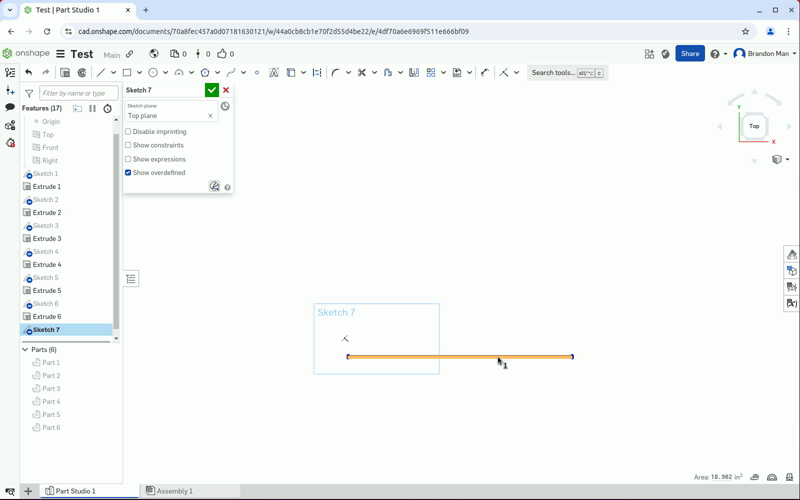
mouse_move(73, 352)
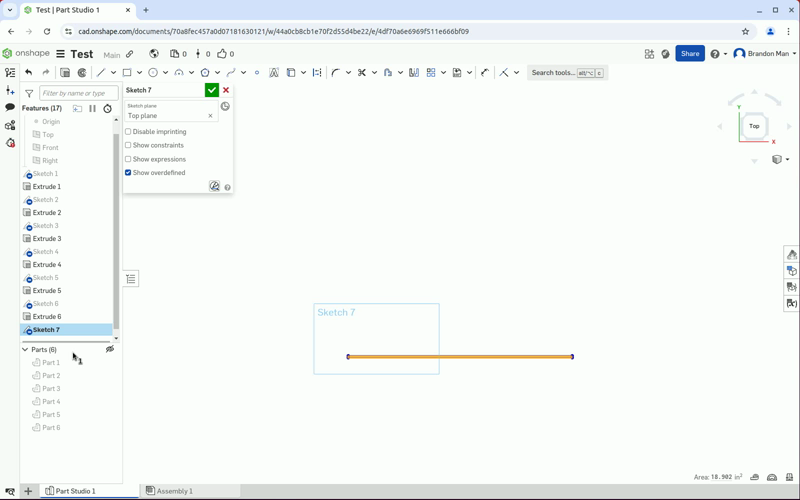
key(shift+y)
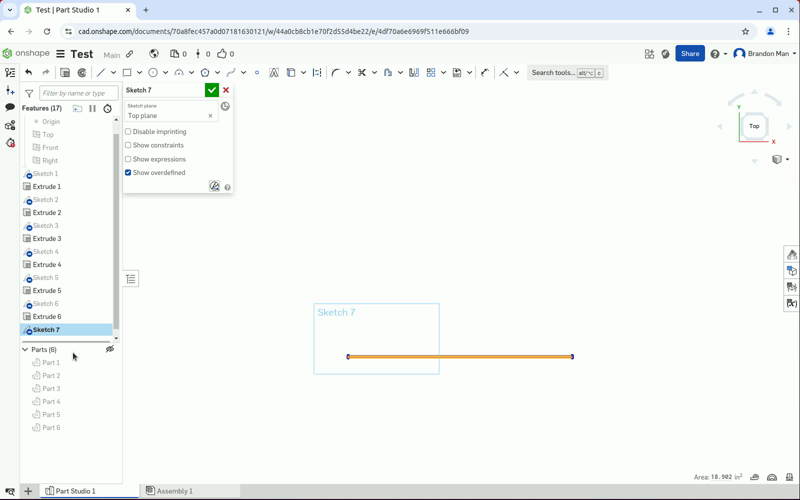
key(shift+e)
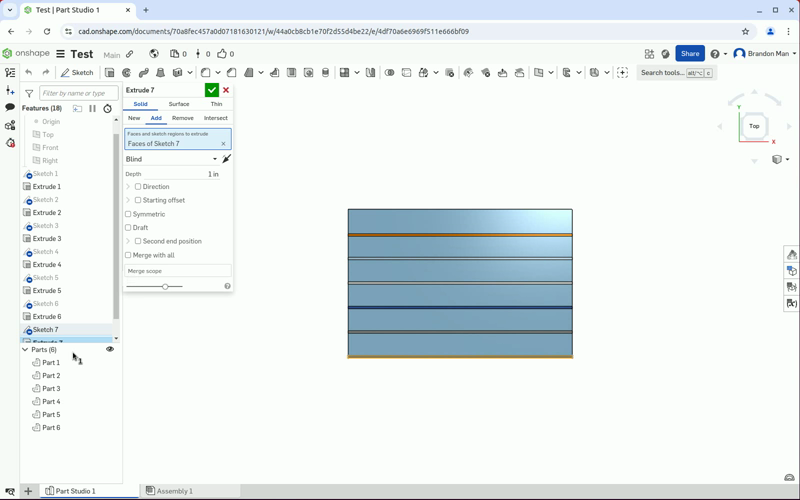
mouse_move(143, 106)
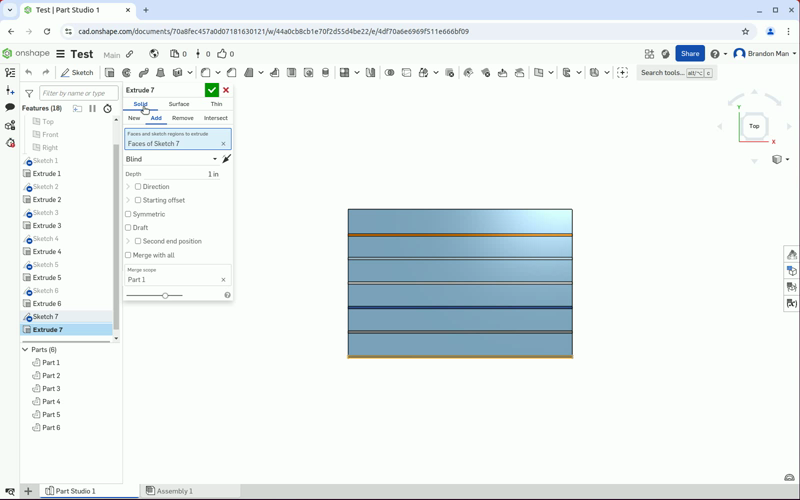
click(143, 106)
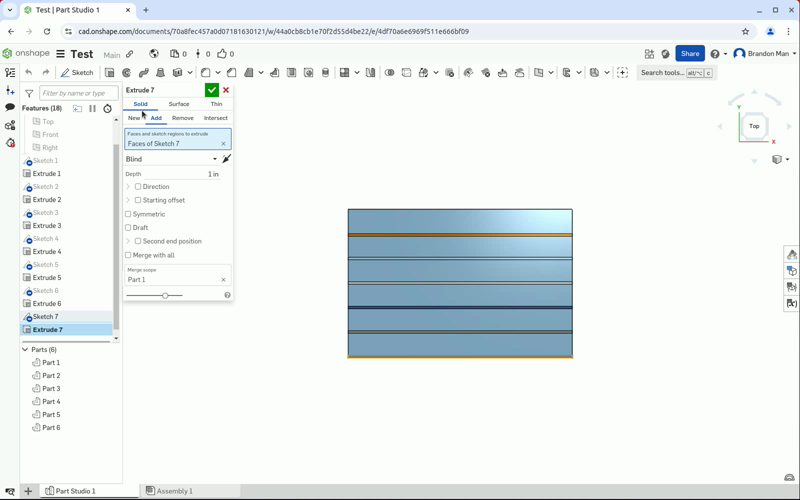
mouse_move(137, 120)
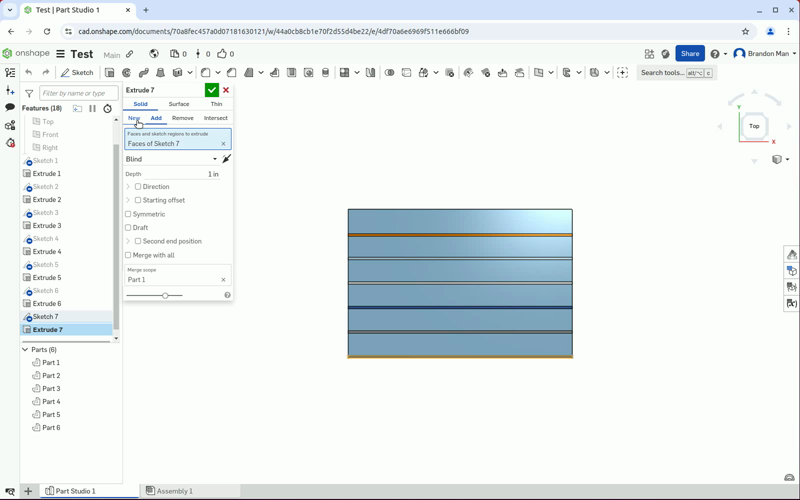
click(137, 120)
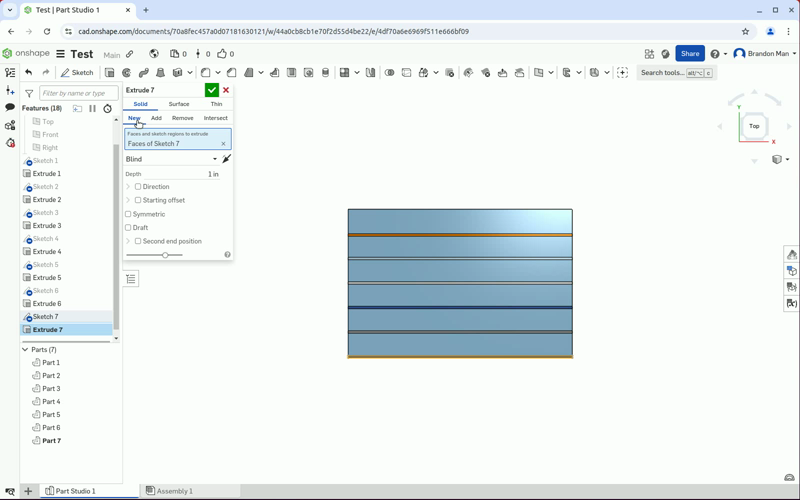
key(tab, 4)
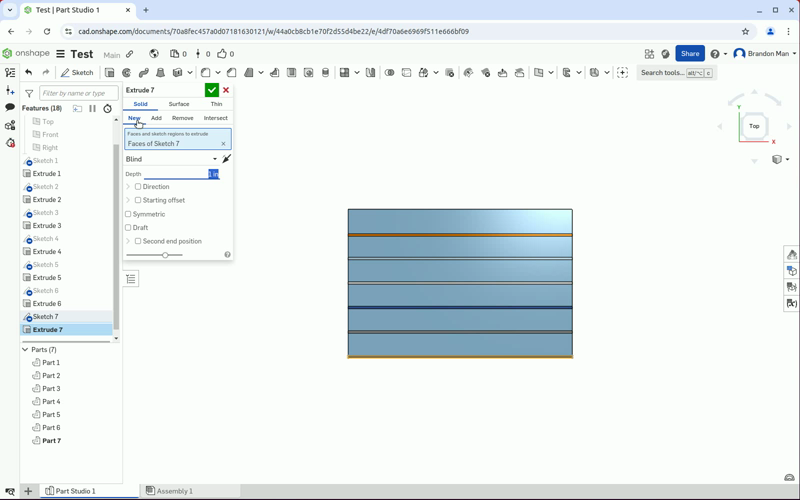
text(1.926)
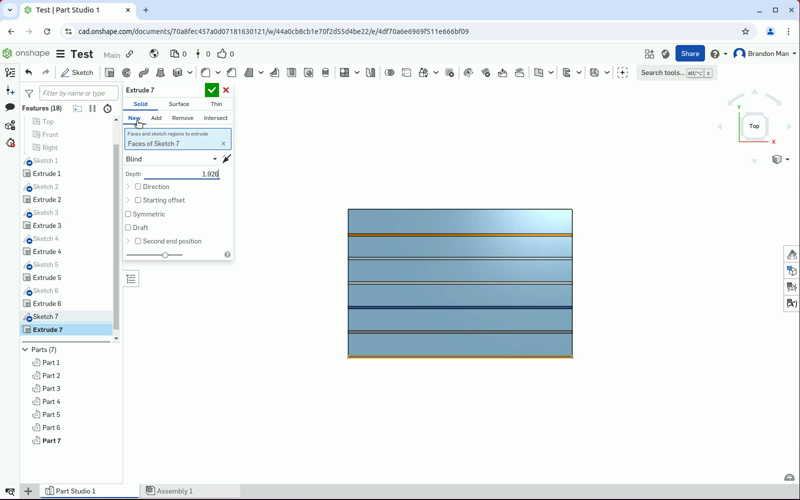
key(enter)
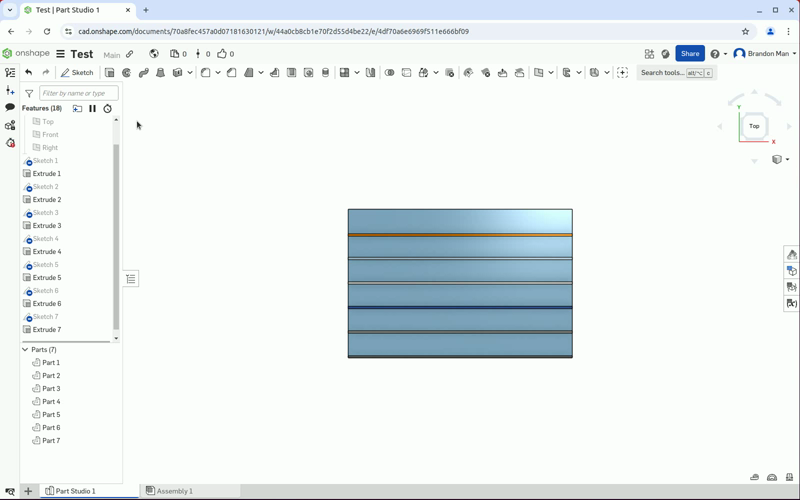
key(shift+h)
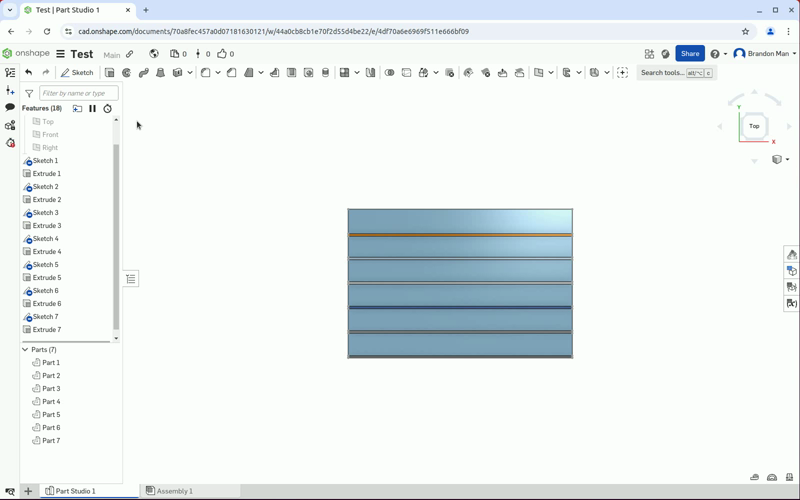
key(shift+h)
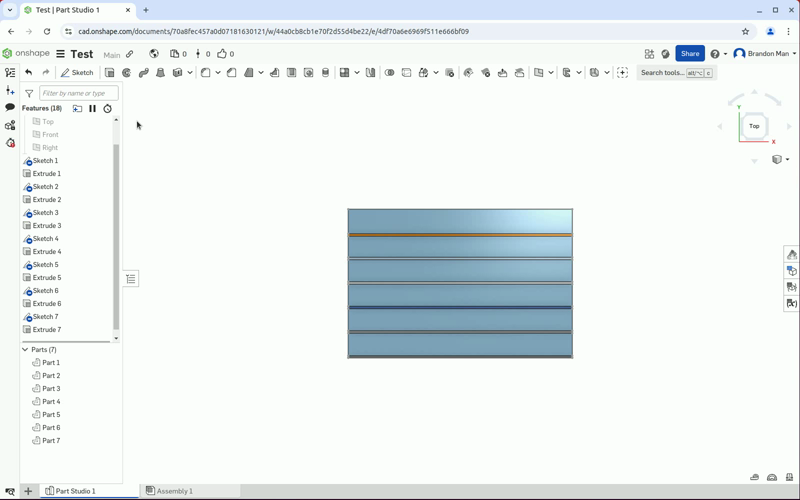
key(shift+7)
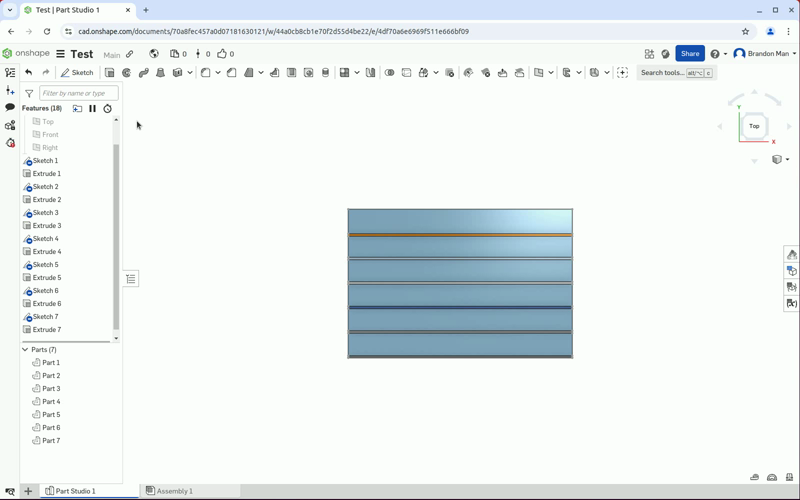
key(up, 3)
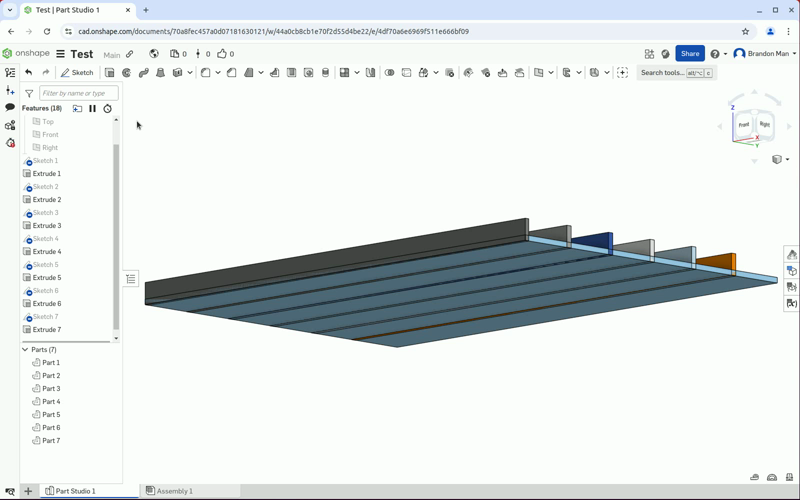
key(left, 3)
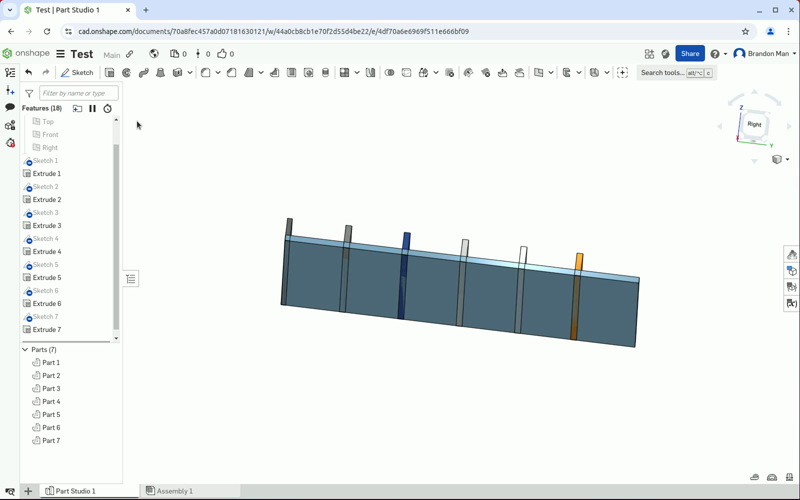
key(right, 3)
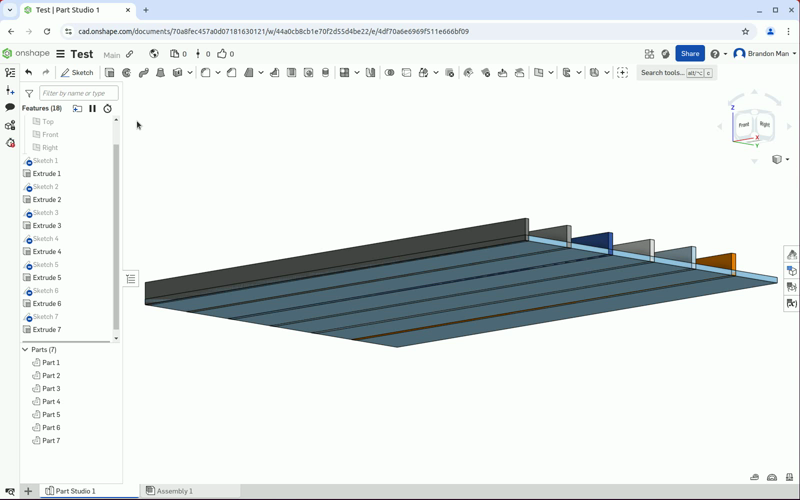
key(down, 3)
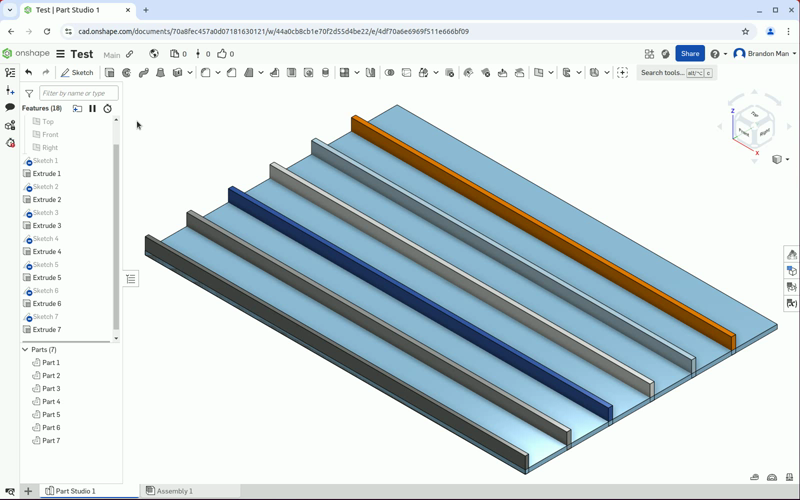
mouse_move(69, 163)
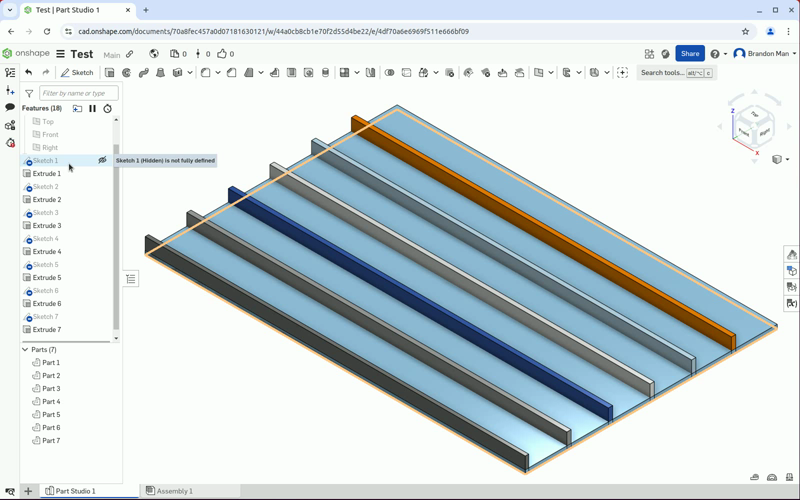
click(69, 163)